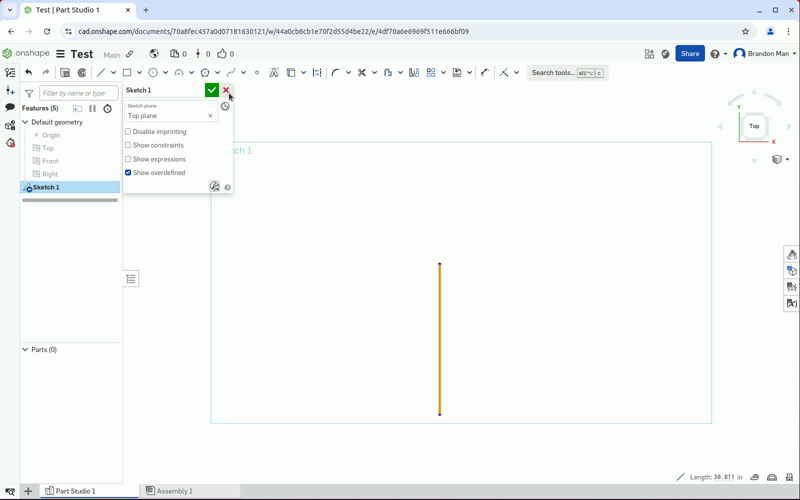
key(shift+h)
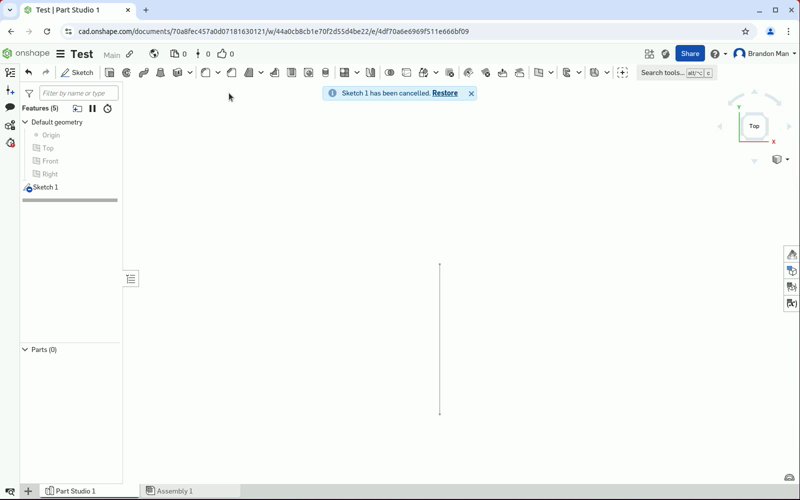
mouse_move(73, 352)
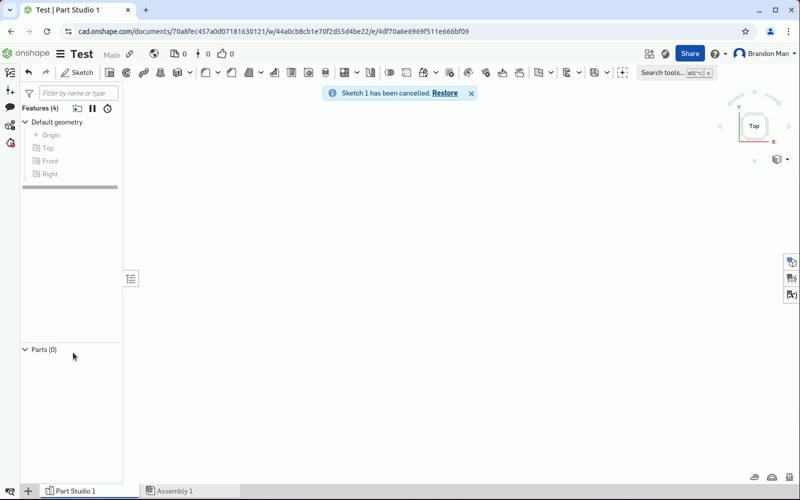
key(y)
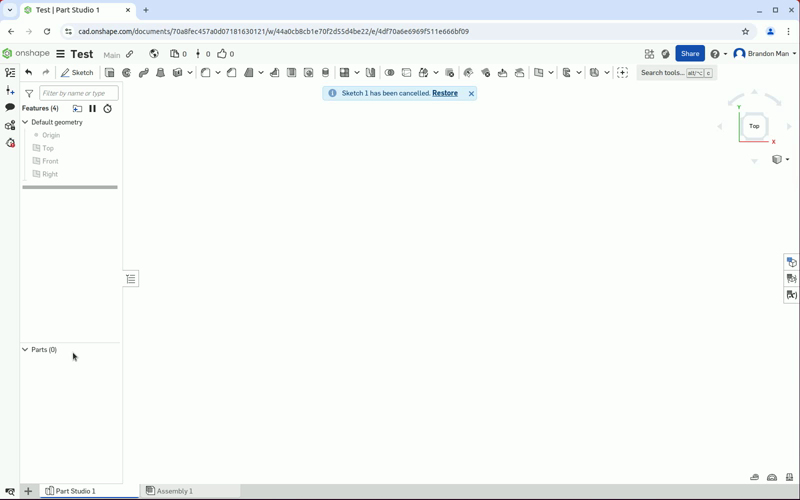
key(shift+p)
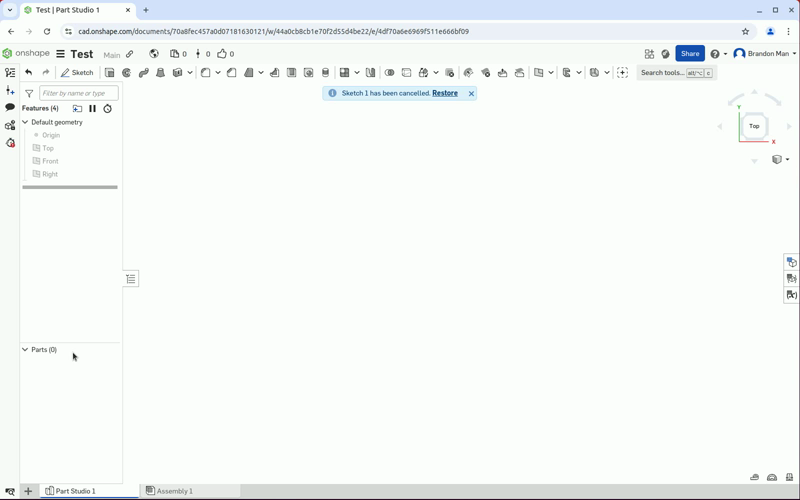
key(space)
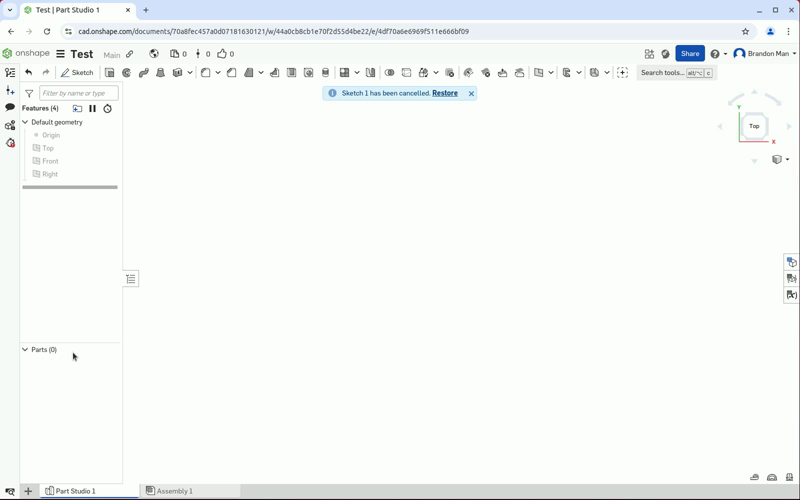
key_down(shift)
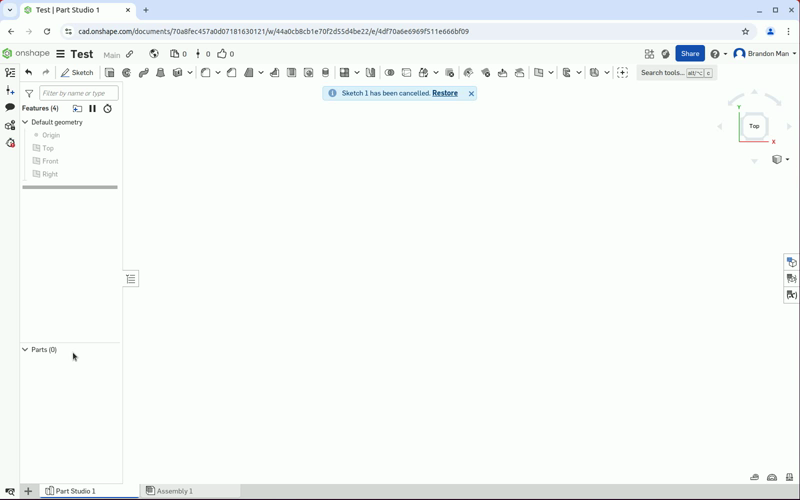
key(up)
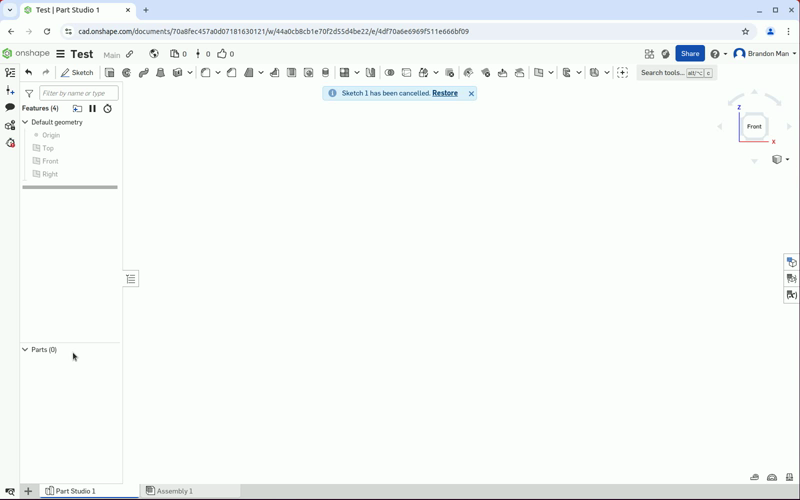
key_up(shift)
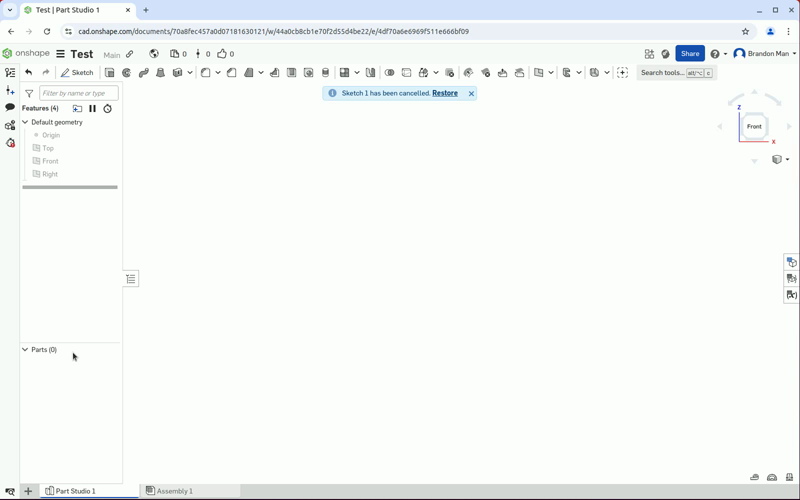
mouse_move(73, 352)
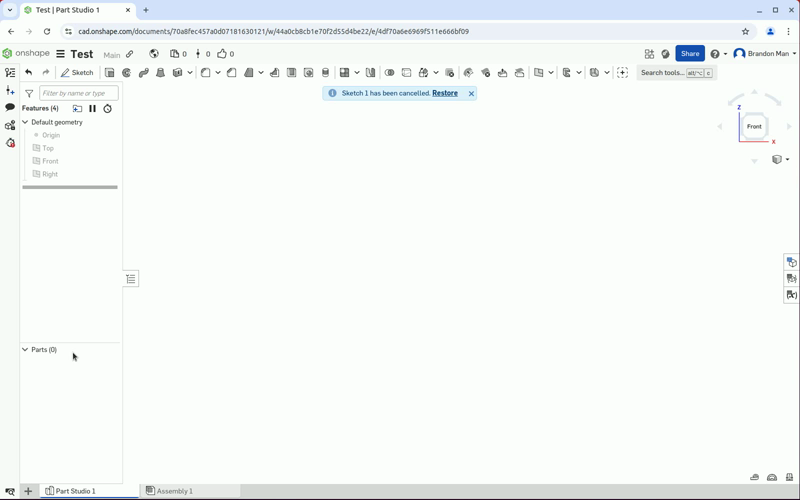
key(shift+y)
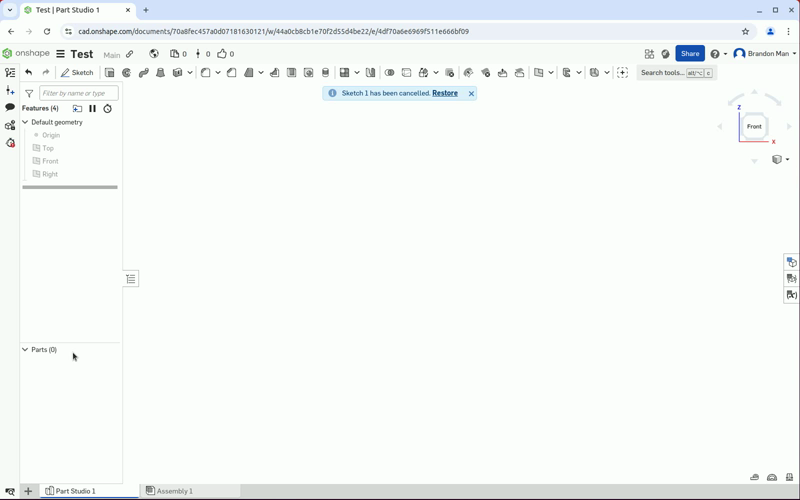
key(shift+s)
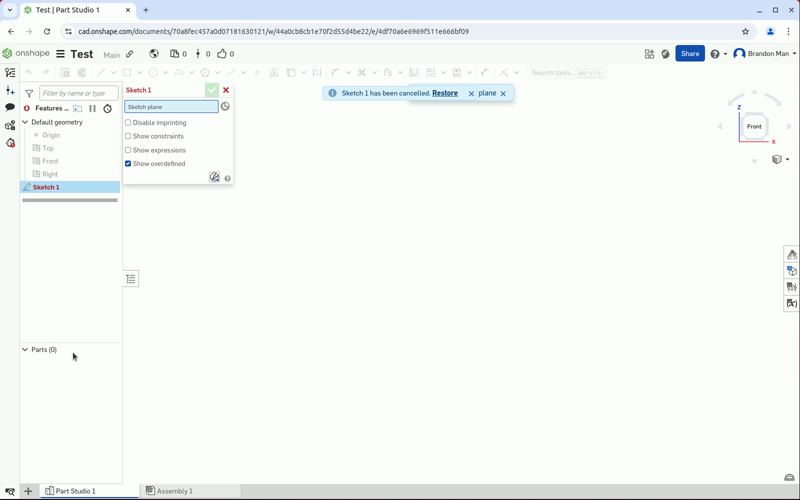
mouse_move(73, 163)
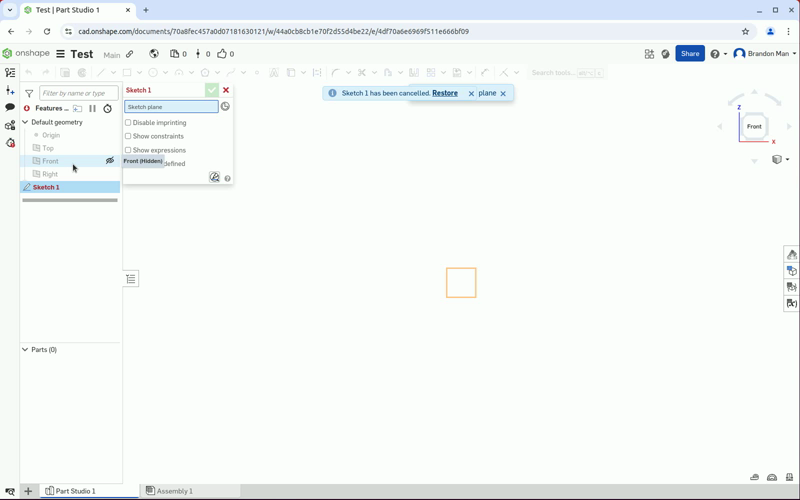
click(73, 163)
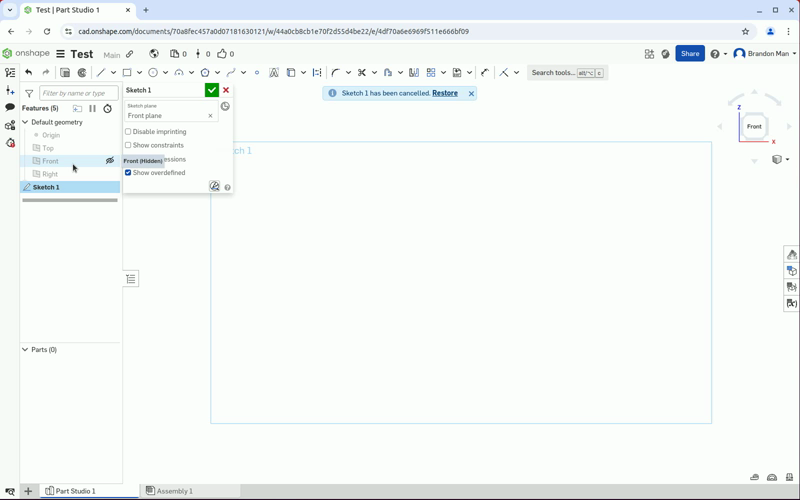
mouse_move(73, 352)
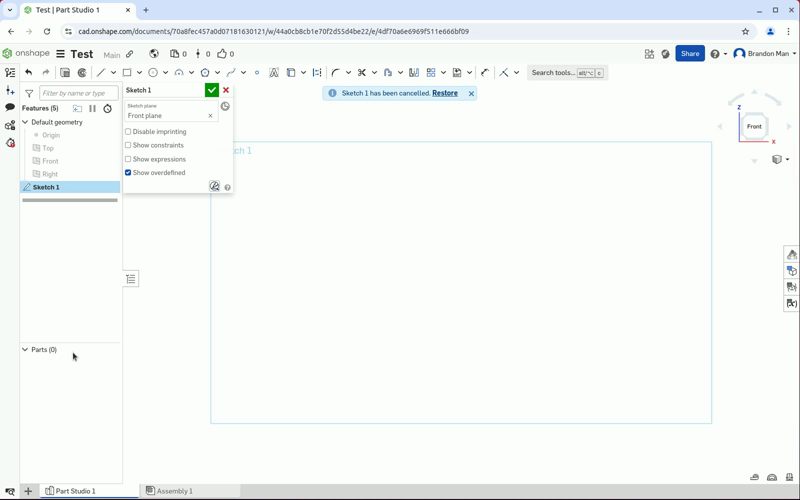
key(y)
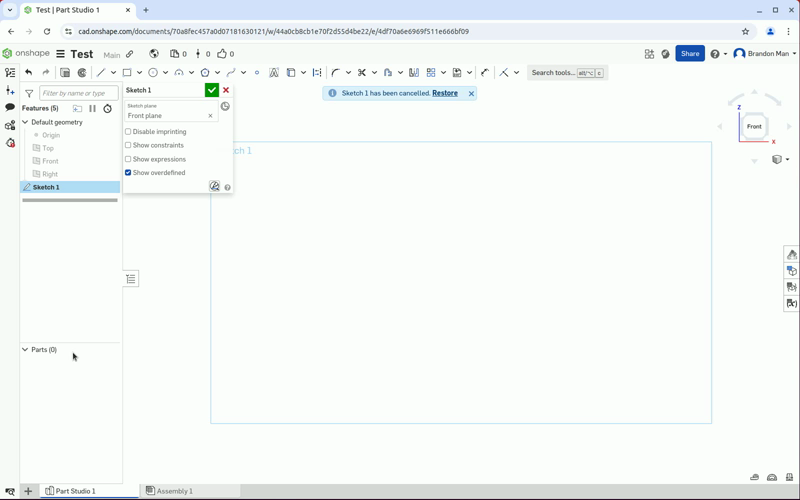
key(l)
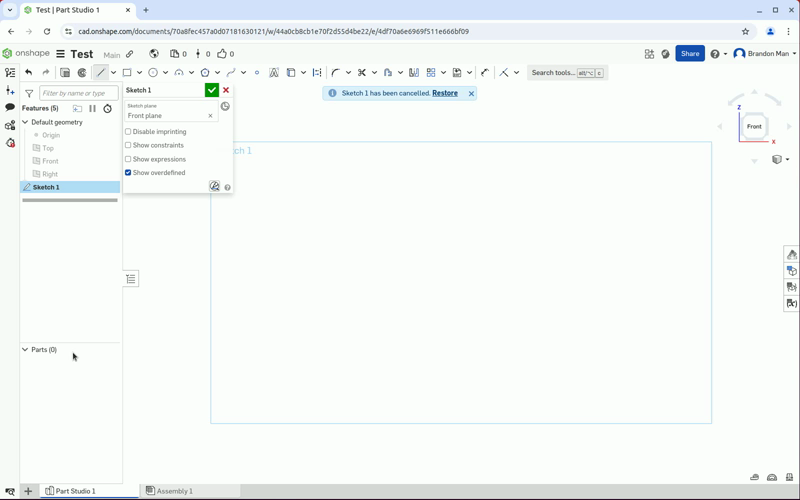
key_down(shift)
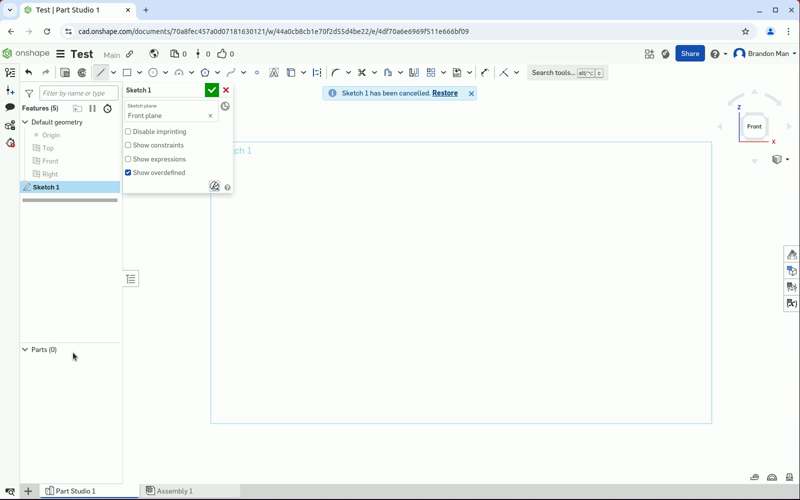
mouse_move(364, 395)
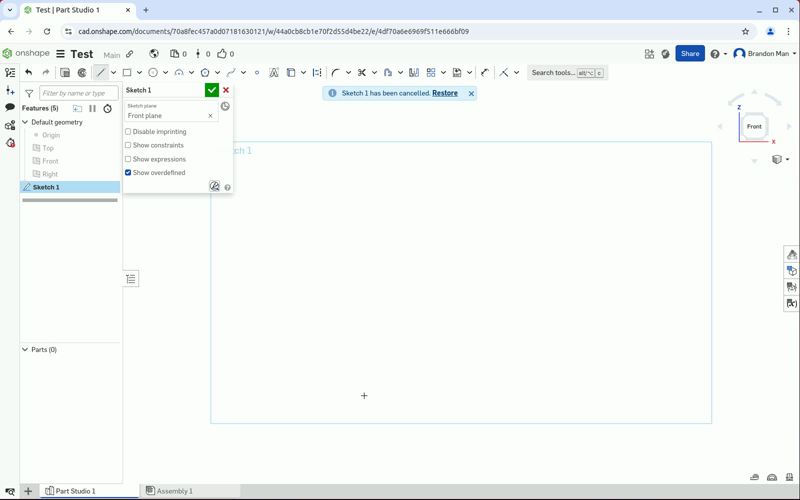
click(364, 395)
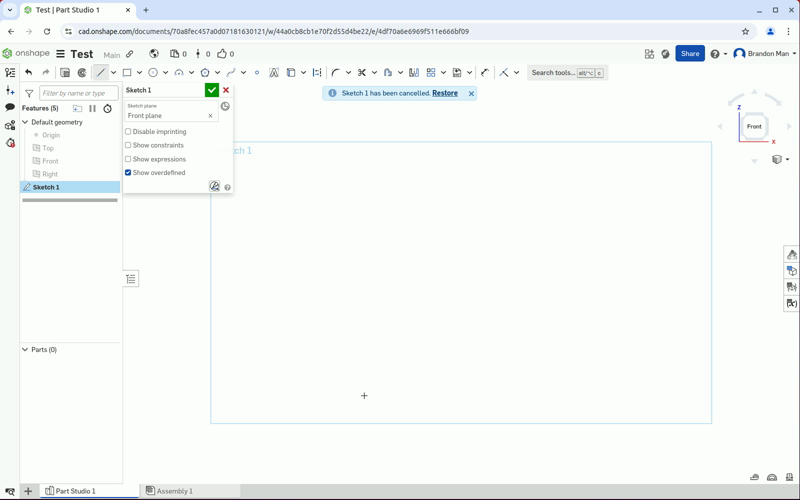
key_up(shift)
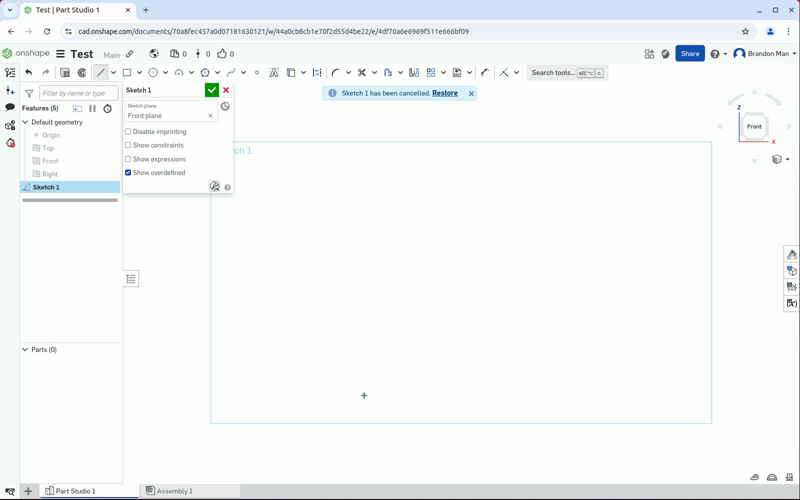
key_down(shift)
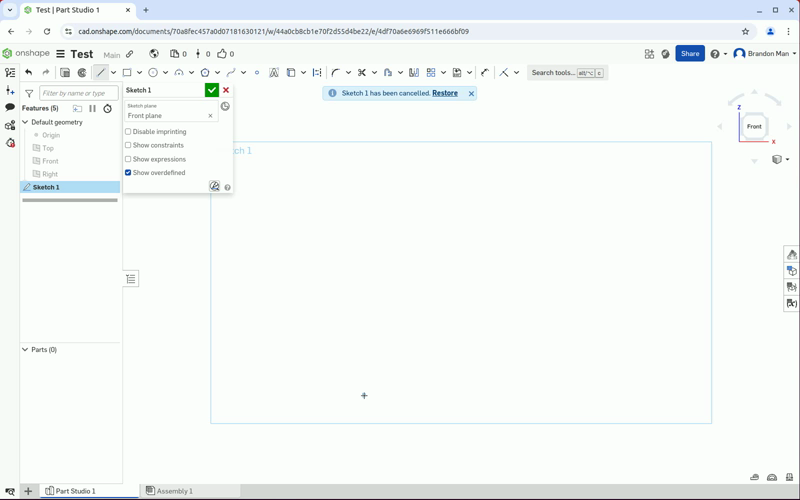
mouse_move(394, 395)
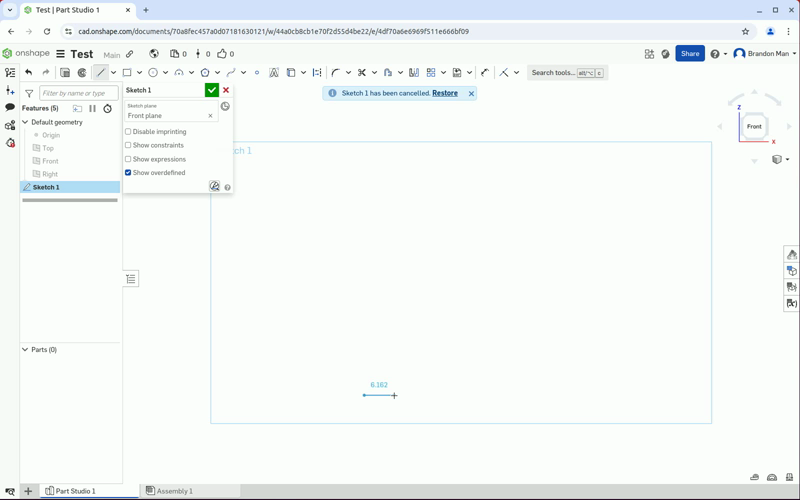
mouse_move(421, 395)
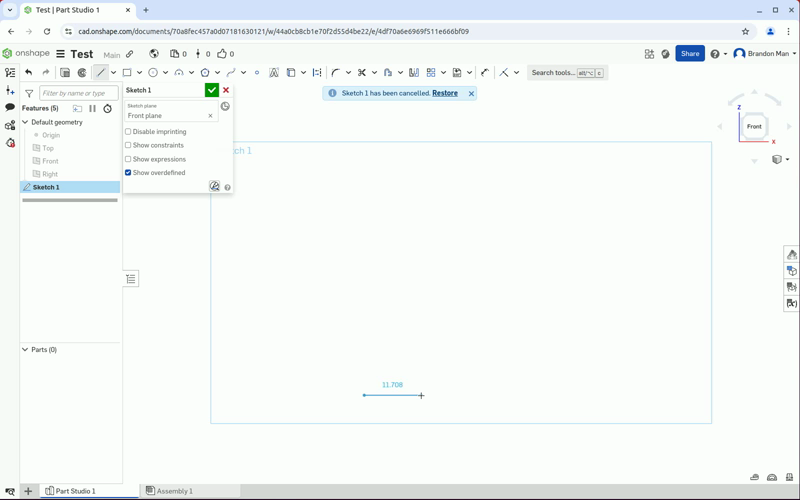
click(421, 395)
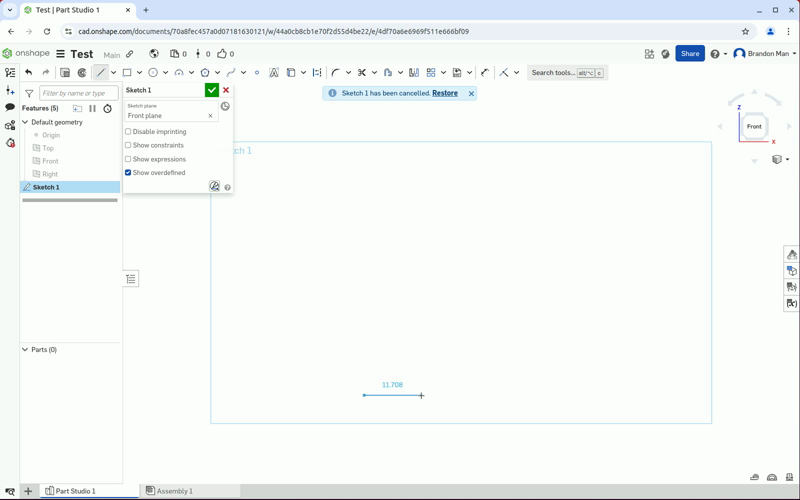
key_up(shift)
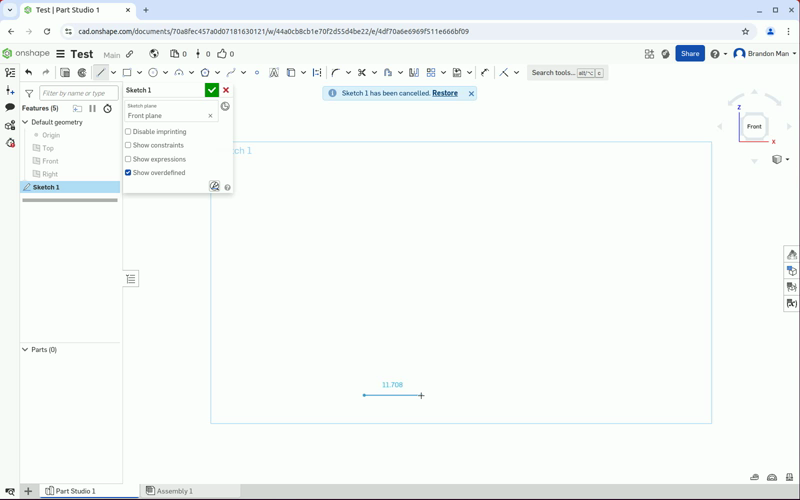
key_down(shift)
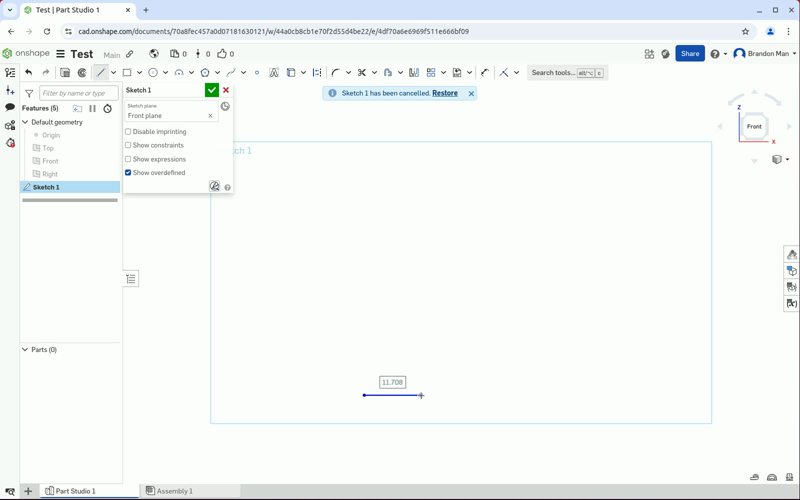
mouse_move(451, 395)
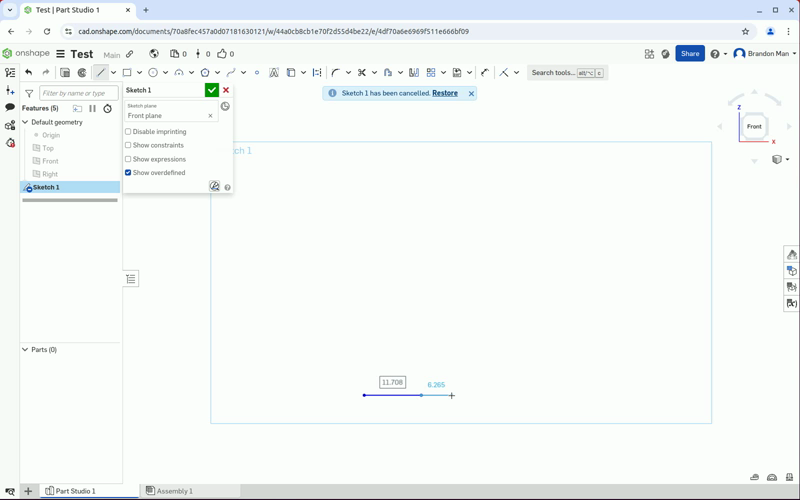
mouse_move(441, 354)
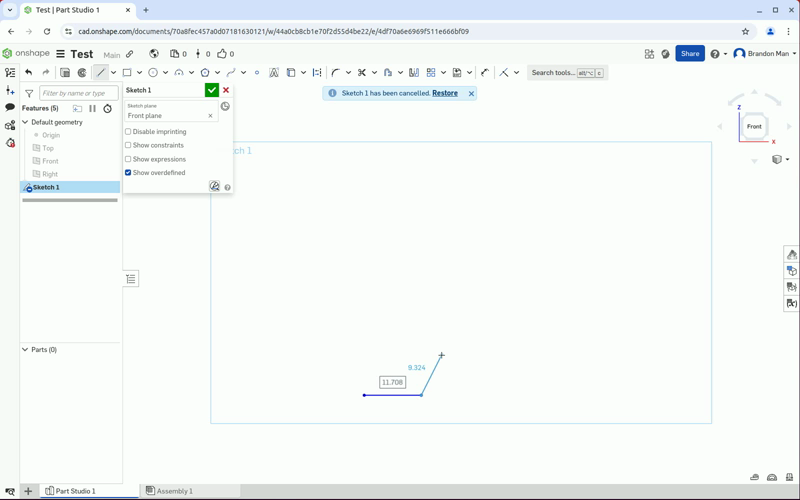
click(441, 354)
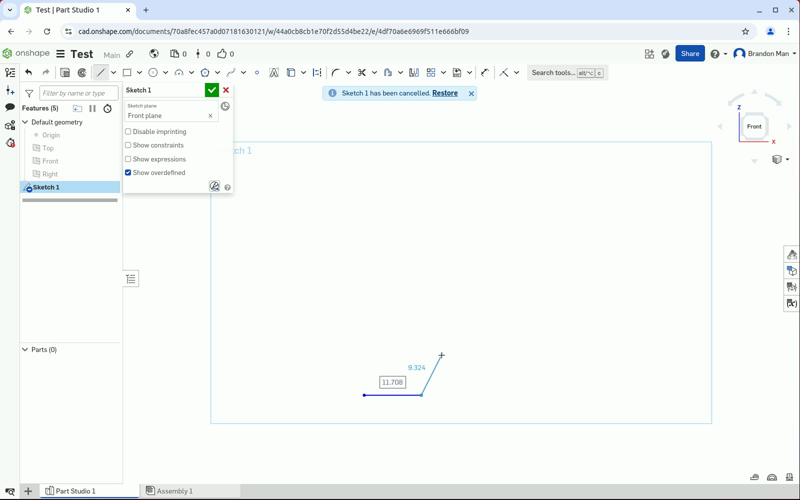
key_up(shift)
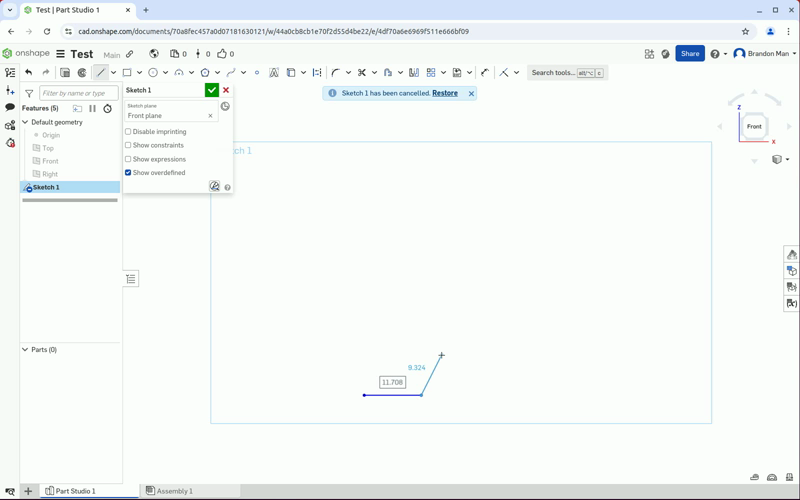
key_down(shift)
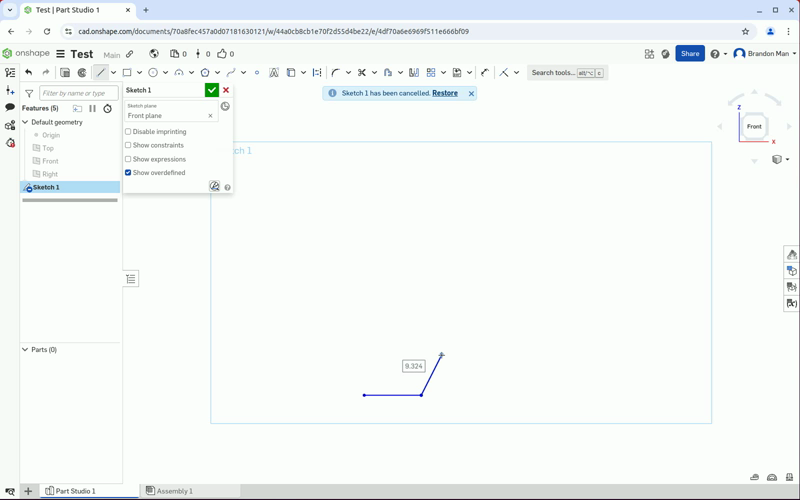
mouse_move(471, 354)
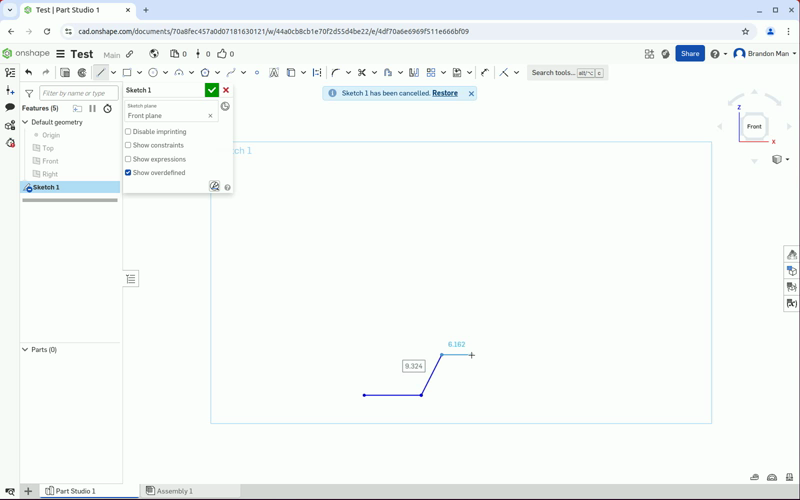
mouse_move(480, 354)
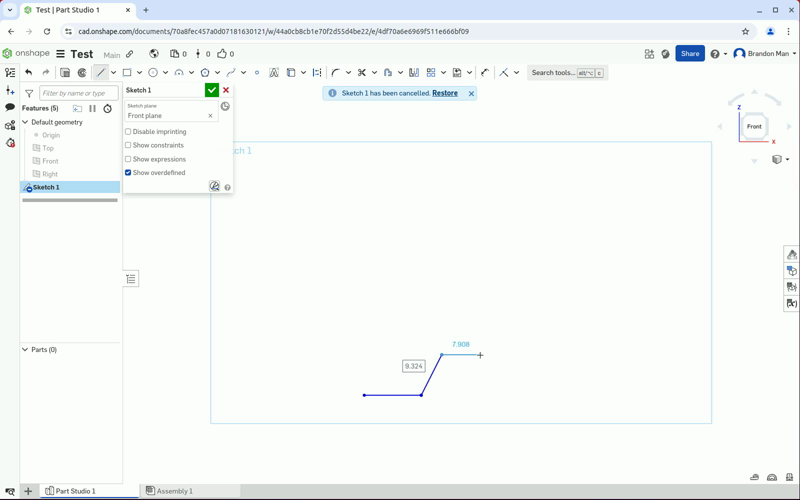
click(480, 354)
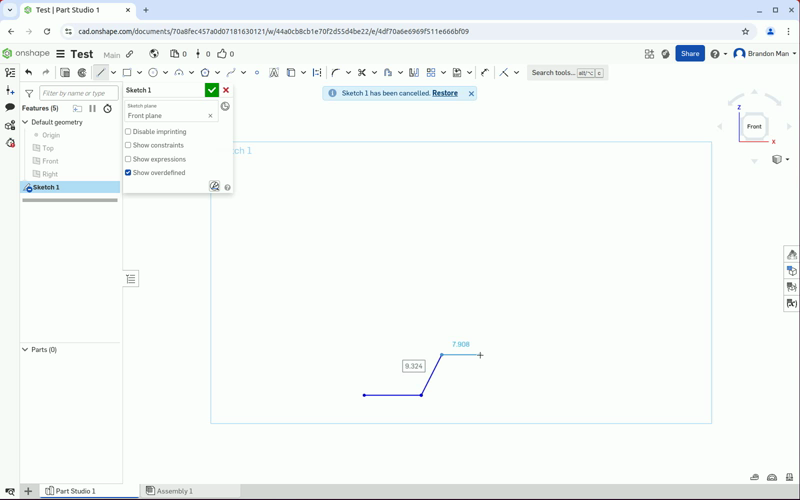
key_up(shift)
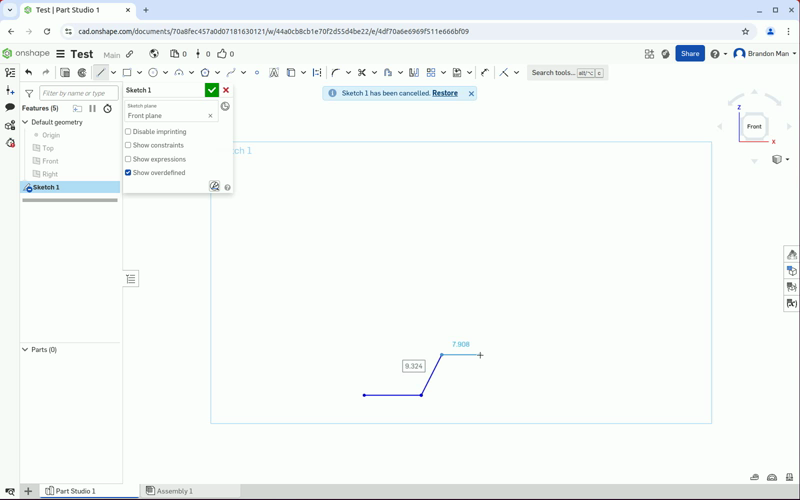
key_down(shift)
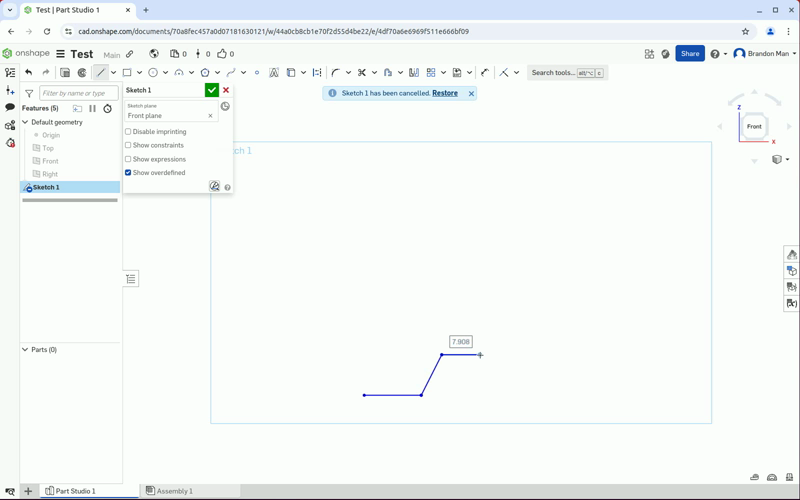
mouse_move(510, 354)
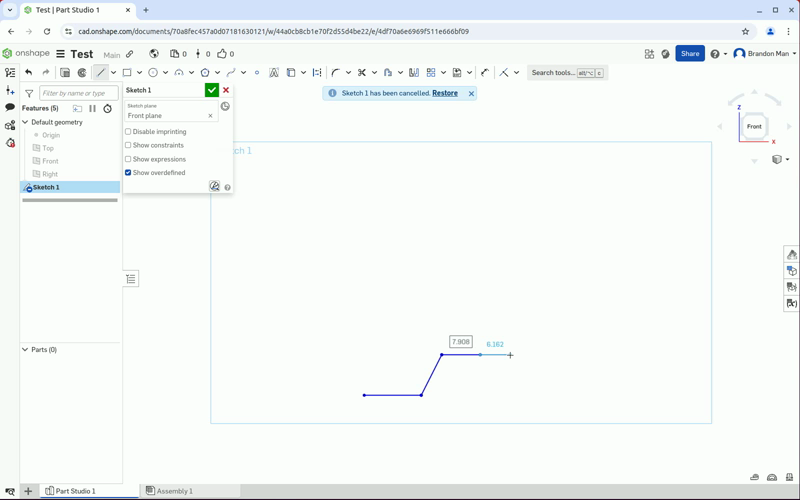
mouse_move(500, 395)
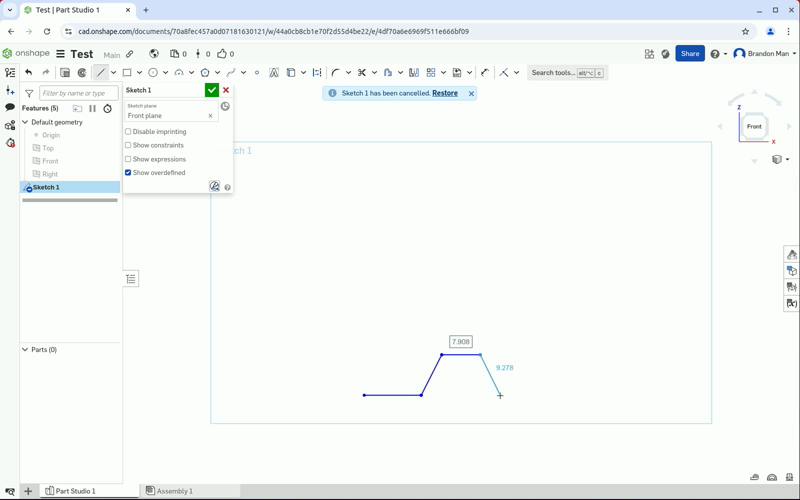
click(500, 395)
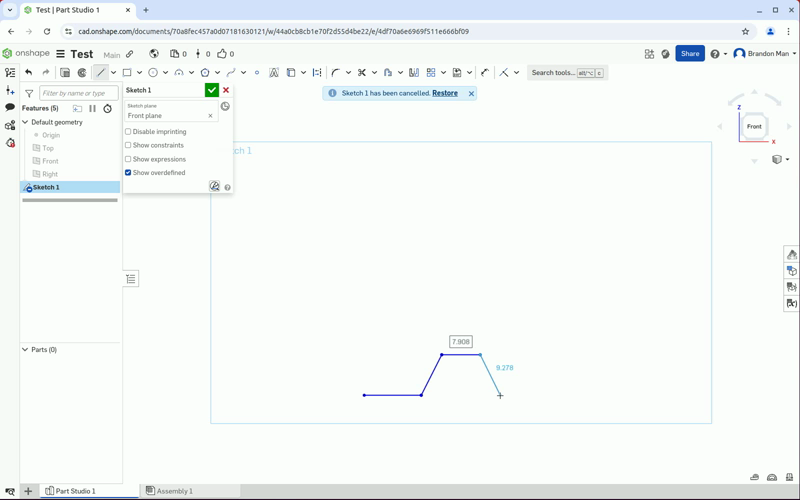
key_up(shift)
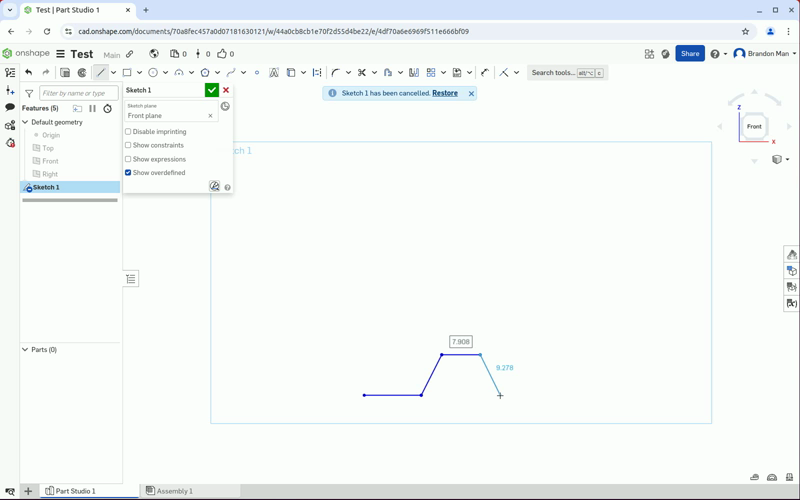
key_down(shift)
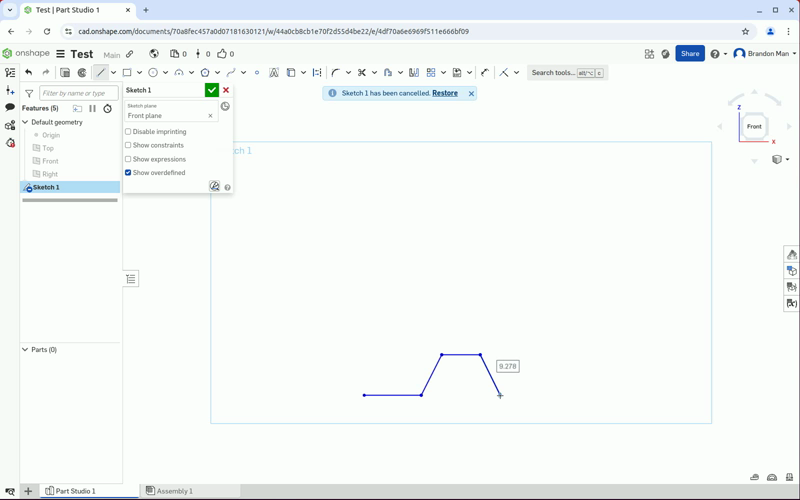
mouse_move(530, 395)
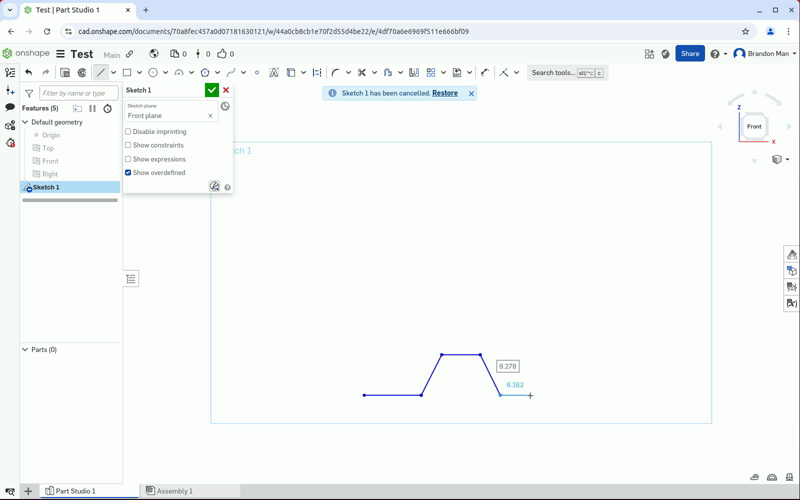
mouse_move(557, 395)
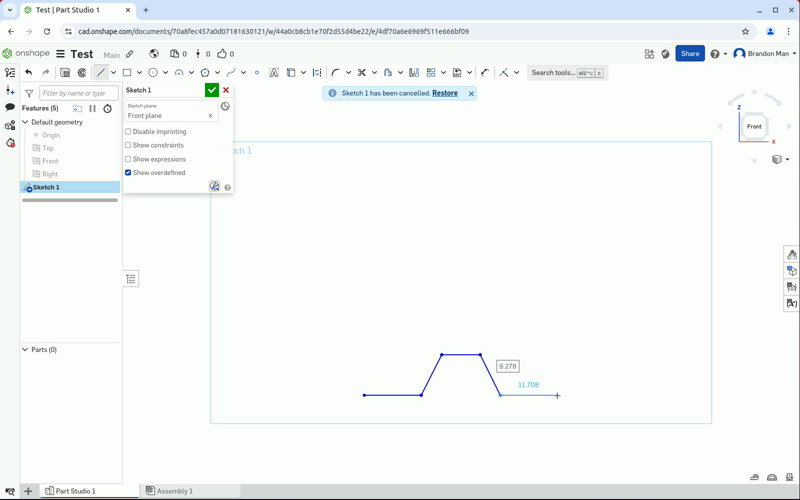
click(557, 395)
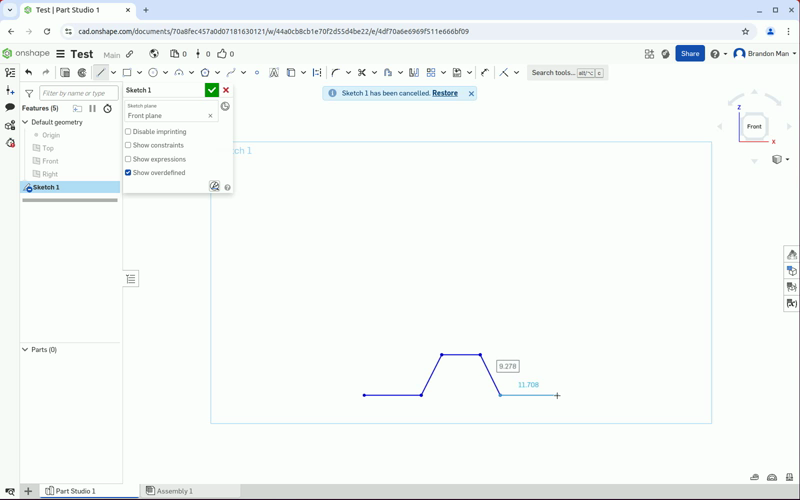
key_up(shift)
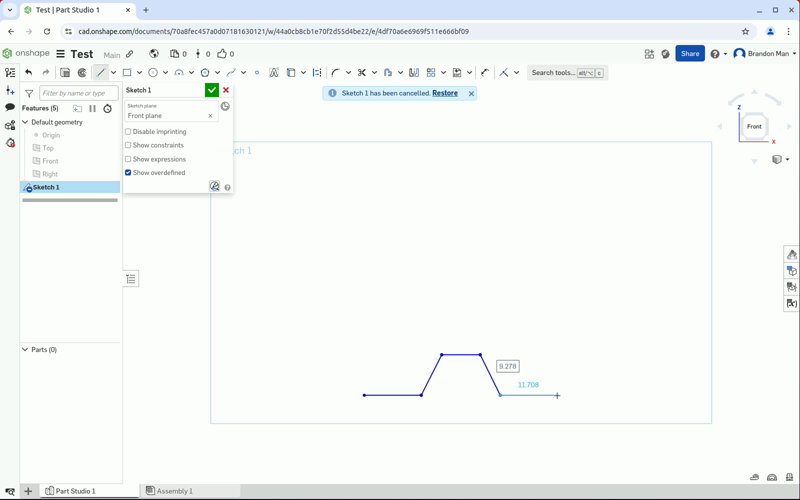
key_down(shift)
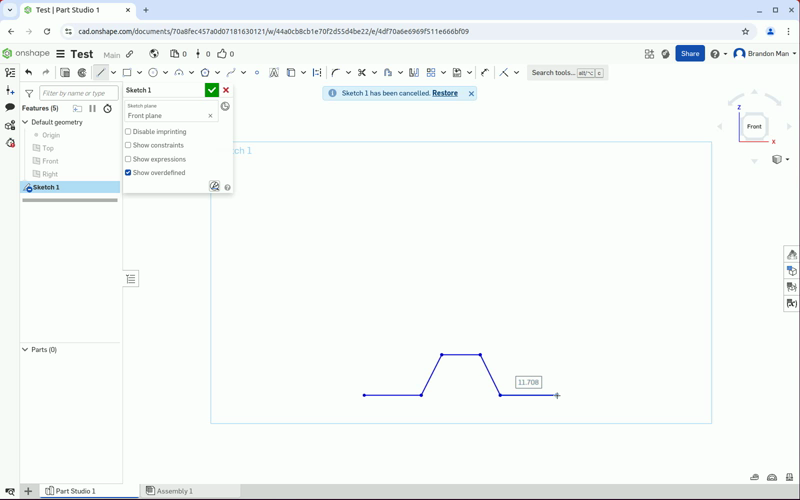
mouse_move(587, 395)
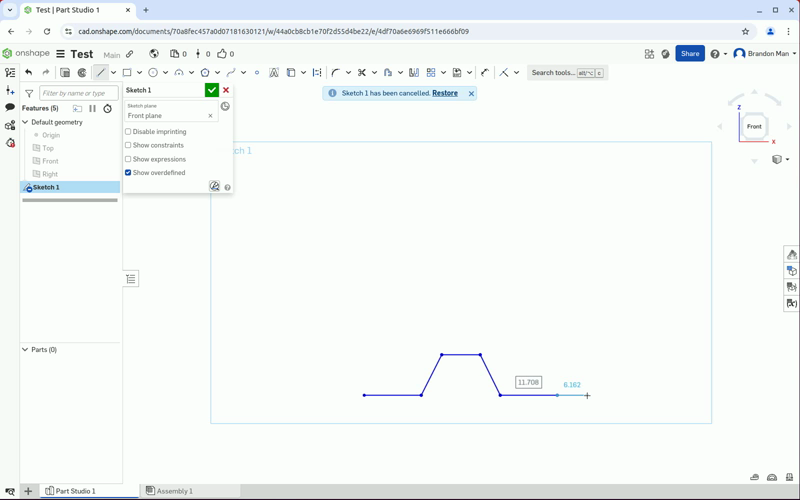
mouse_move(557, 363)
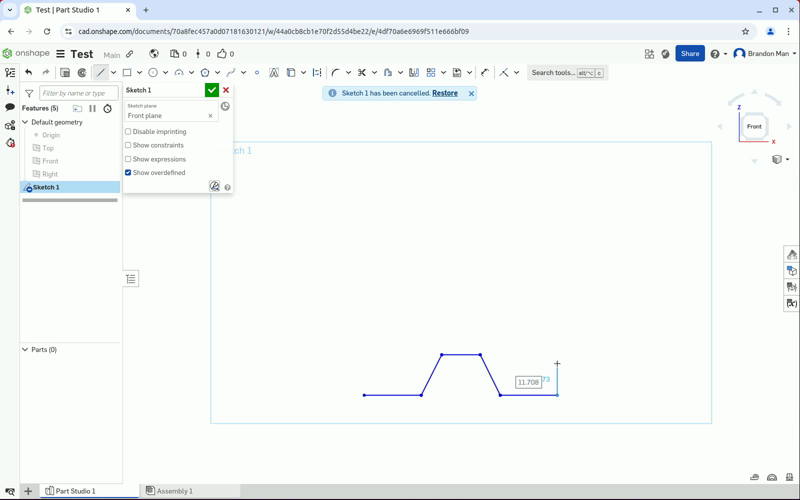
click(557, 363)
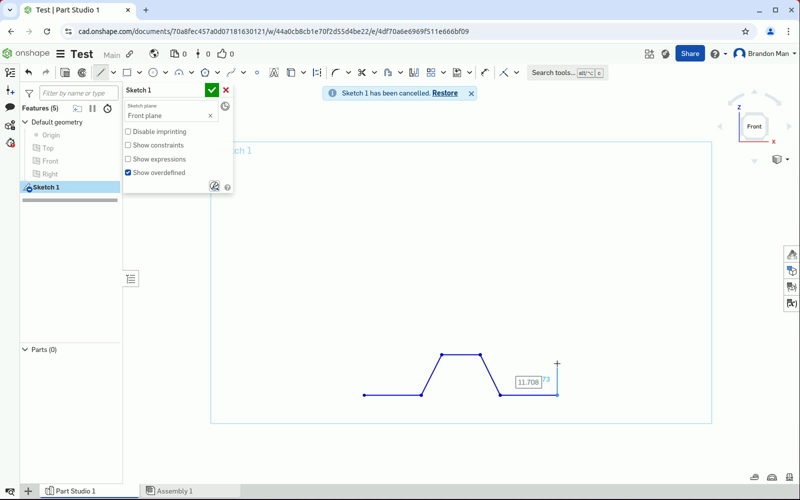
key_up(shift)
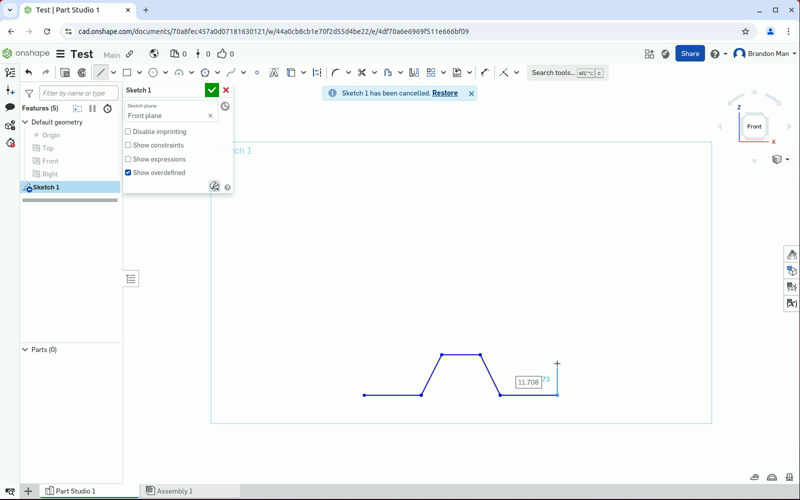
key_down(shift)
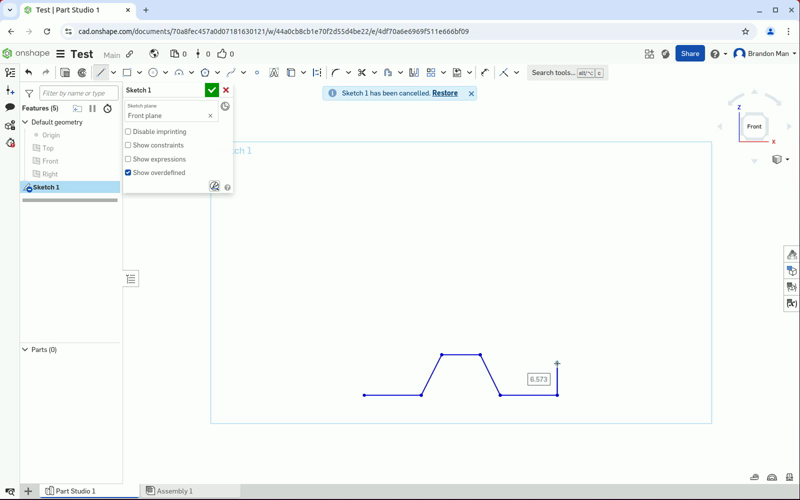
mouse_move(520, 283)
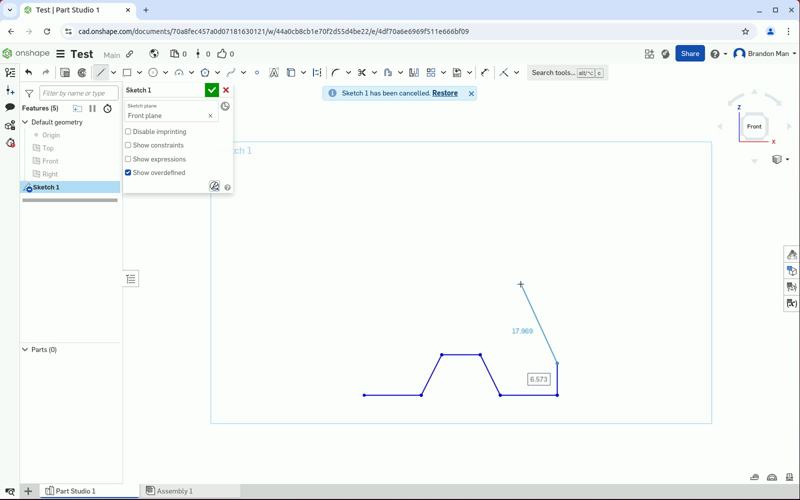
click(520, 283)
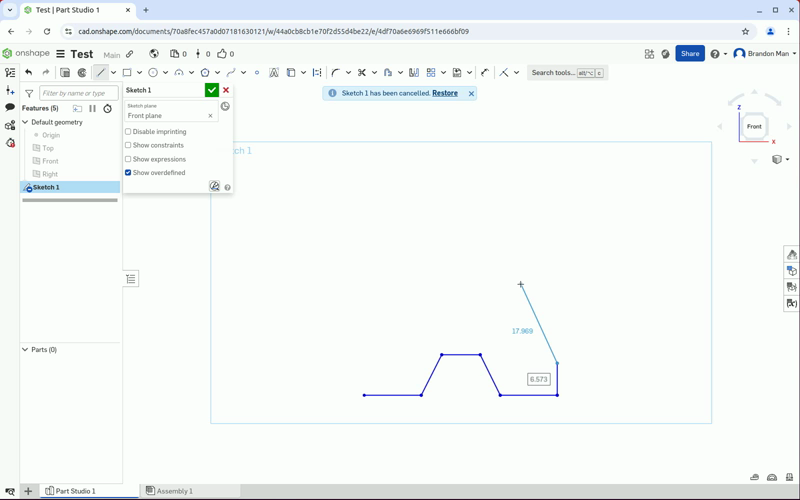
key_up(shift)
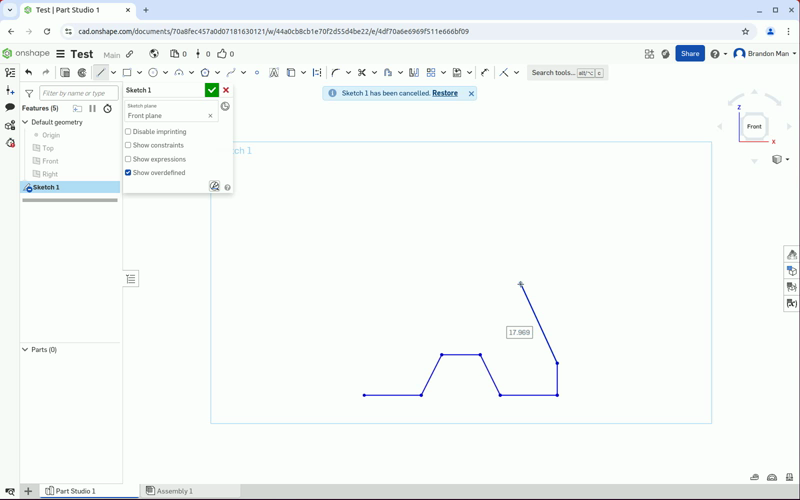
key_down(shift)
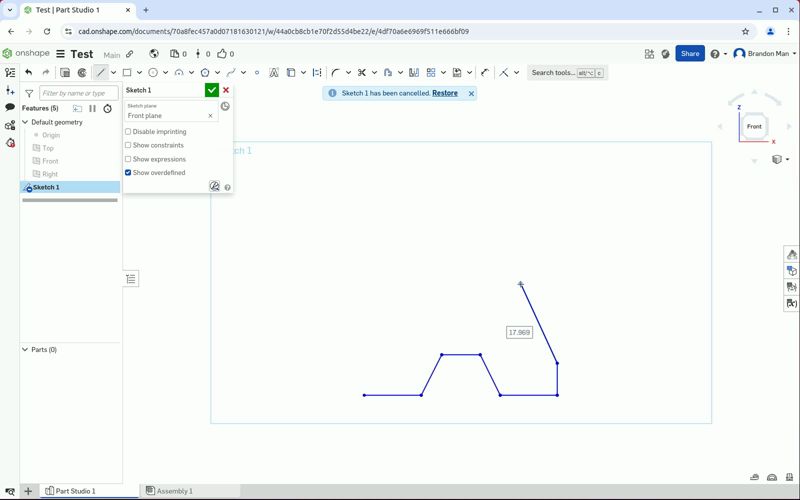
mouse_move(401, 283)
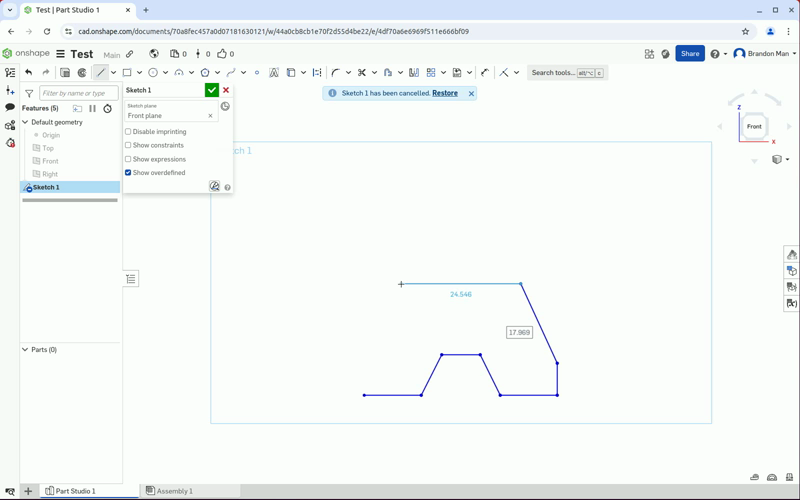
click(401, 283)
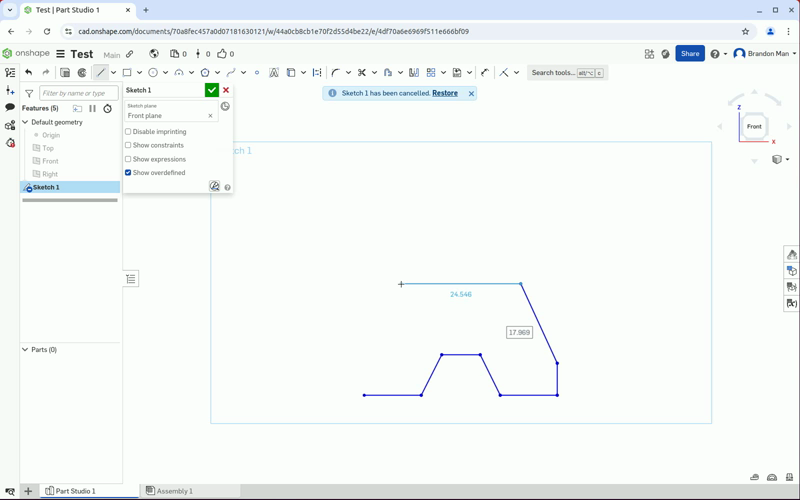
key_up(shift)
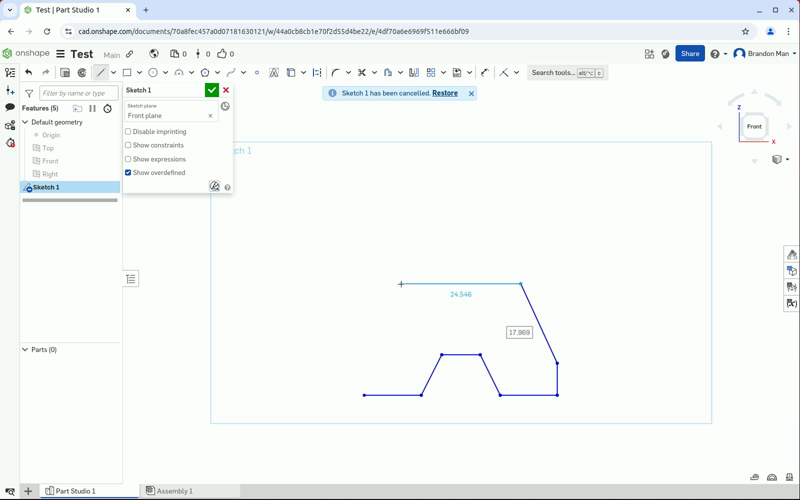
key_down(shift)
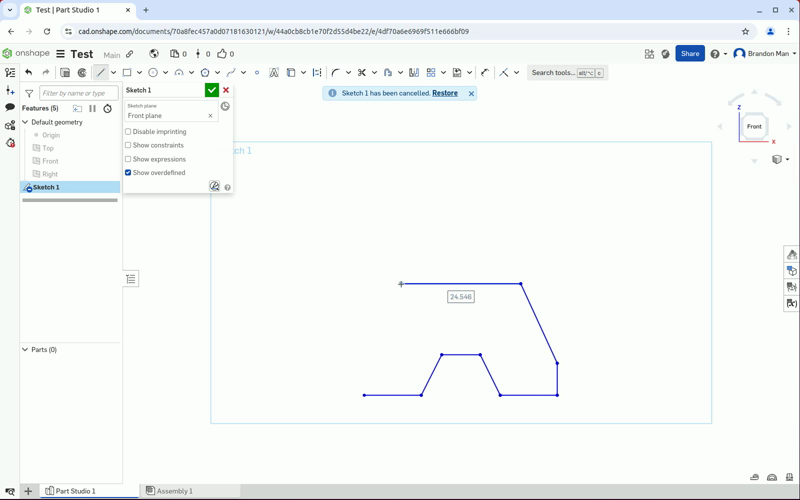
mouse_move(364, 363)
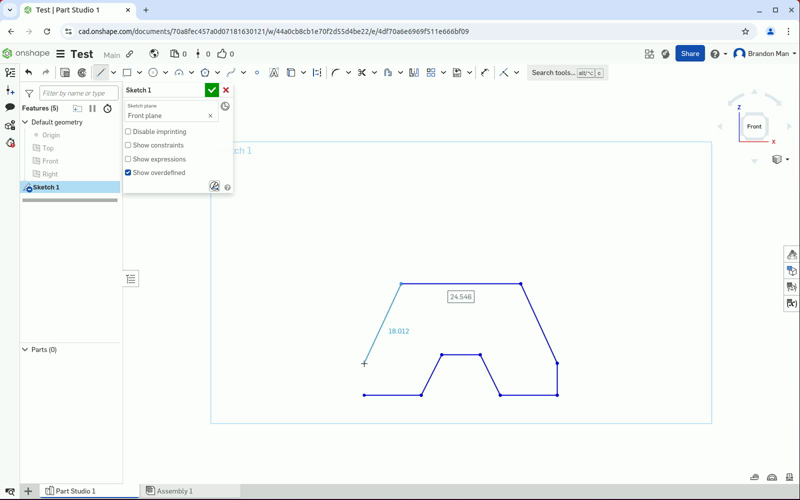
click(364, 363)
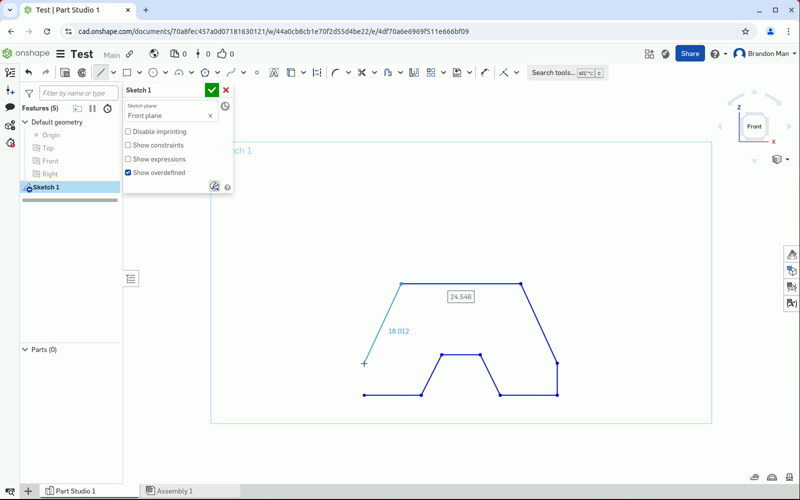
key_up(shift)
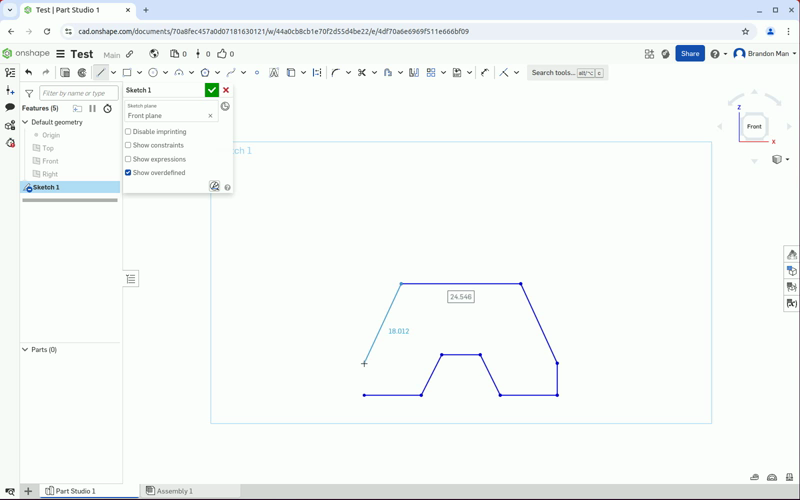
mouse_move(394, 363)
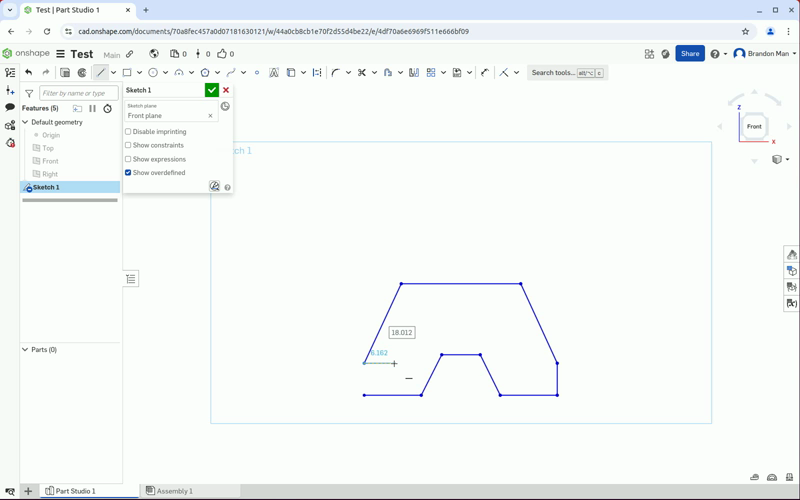
key_down(shift)
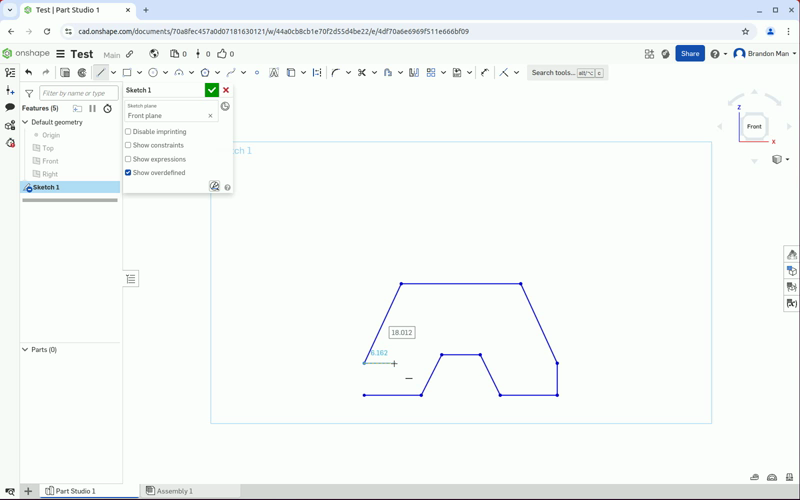
mouse_move(364, 395)
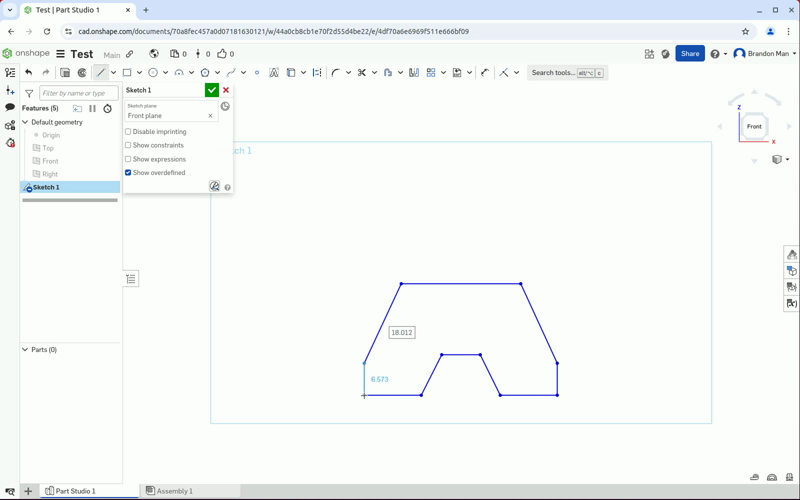
key_up(shift)
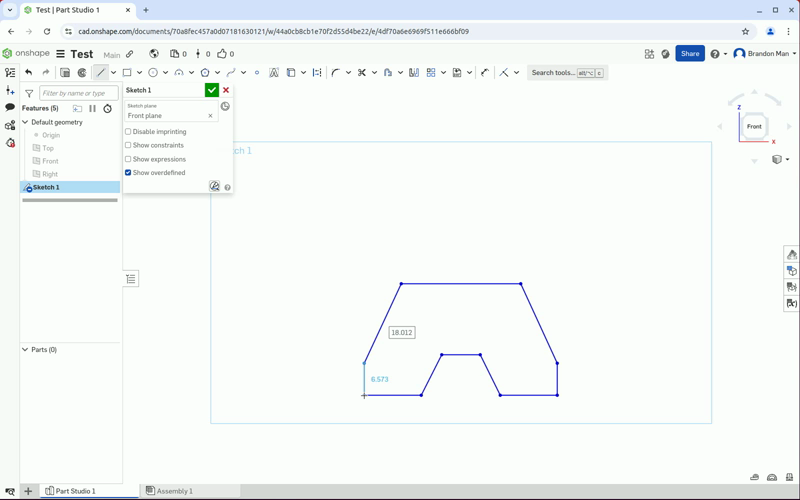
click(364, 395)
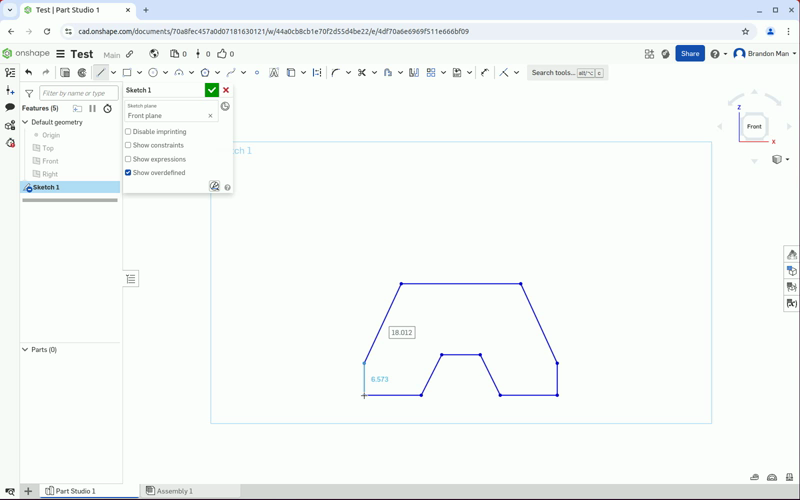
key(esc)
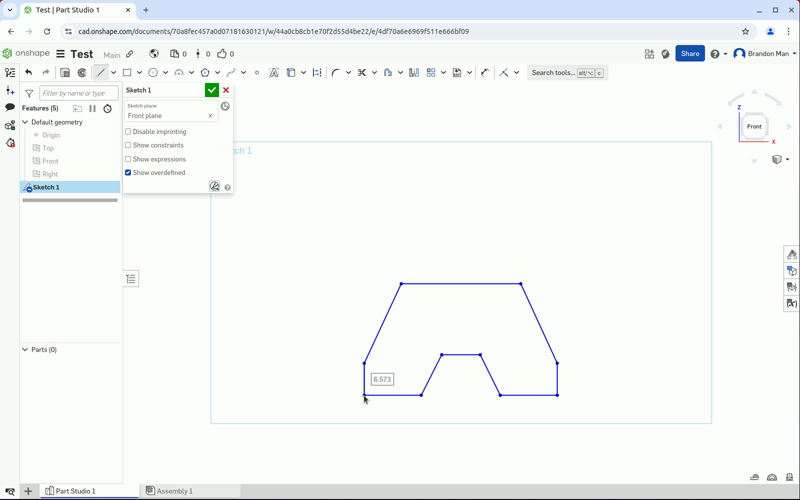
mouse_move(394, 365)
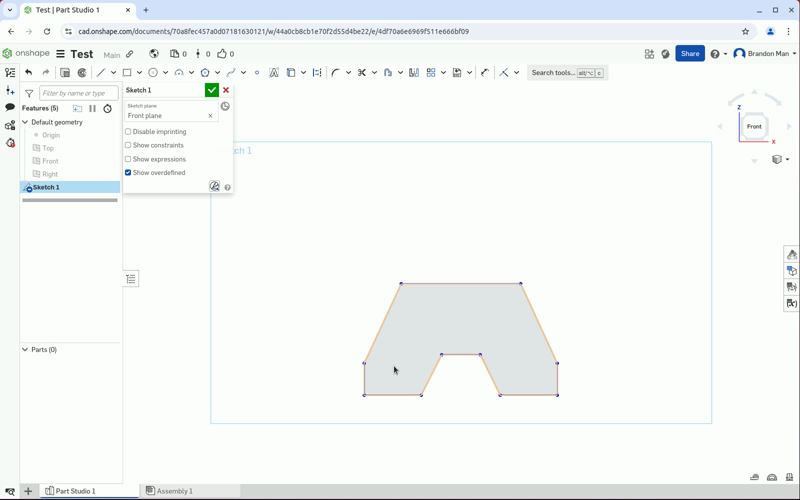
click(394, 365)
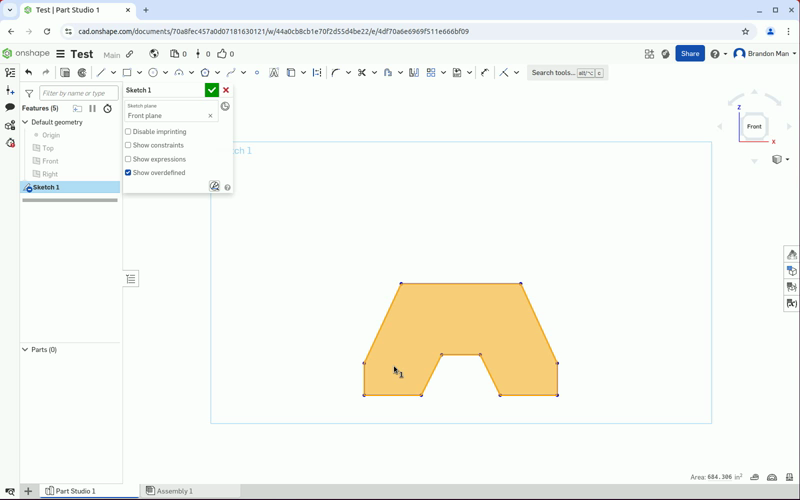
mouse_move(73, 352)
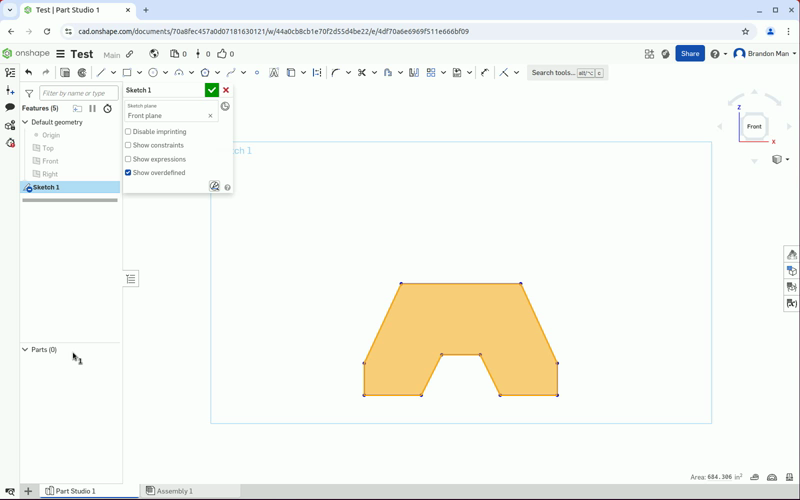
key(shift+y)
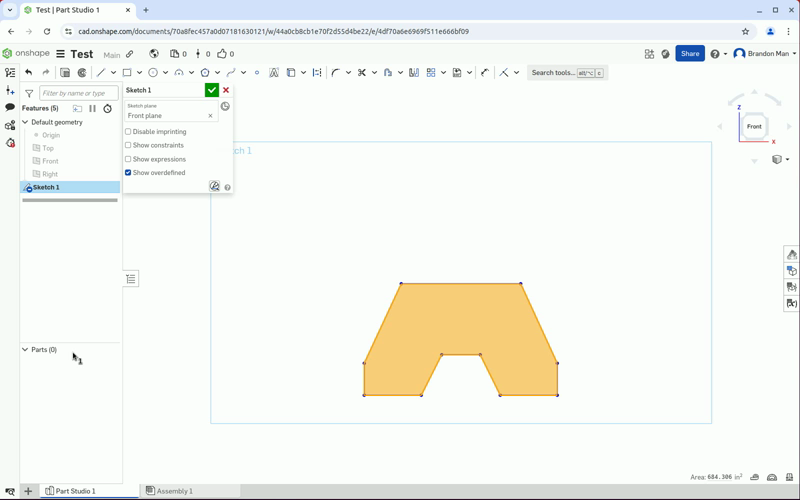
key(shift+e)
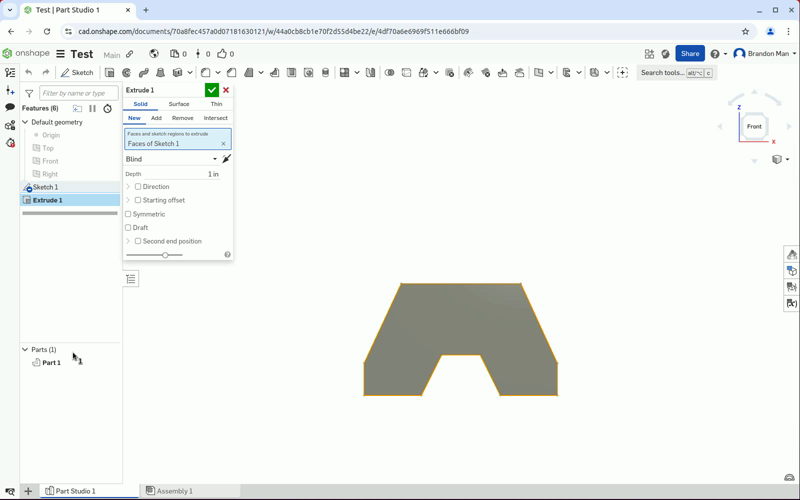
mouse_move(143, 106)
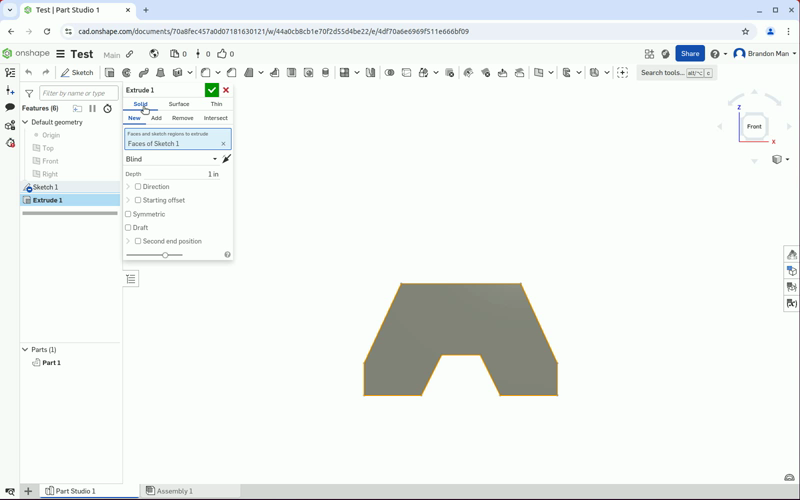
click(143, 106)
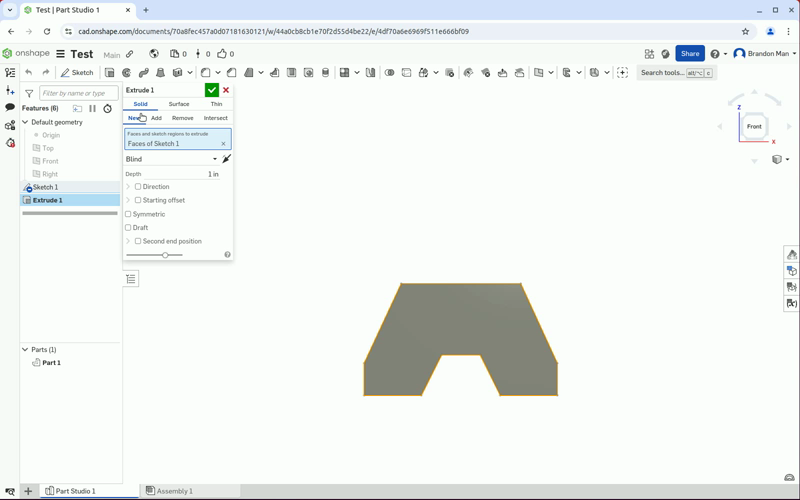
mouse_move(137, 120)
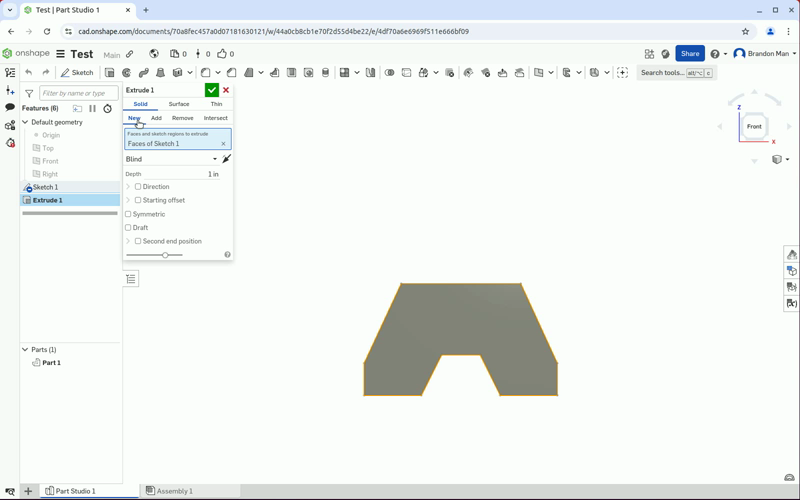
click(137, 120)
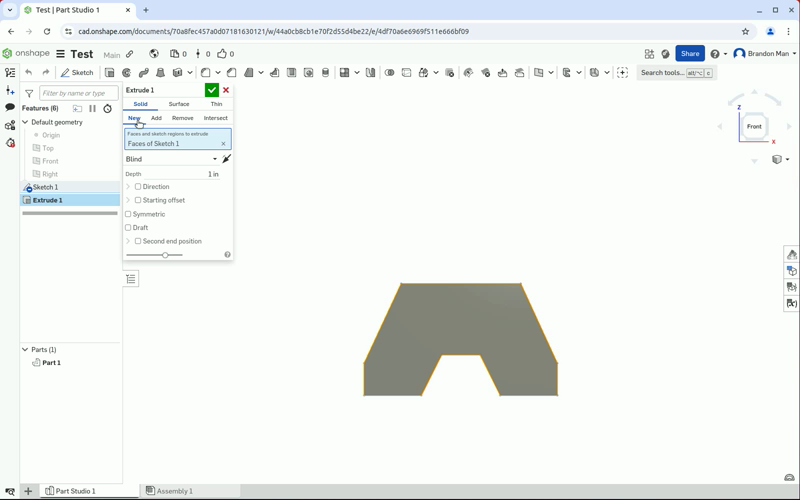
key(tab, 4)
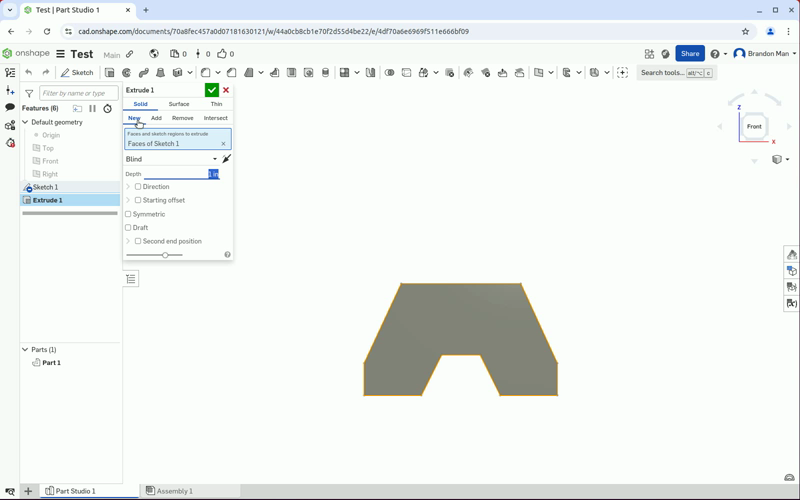
text(20.701)
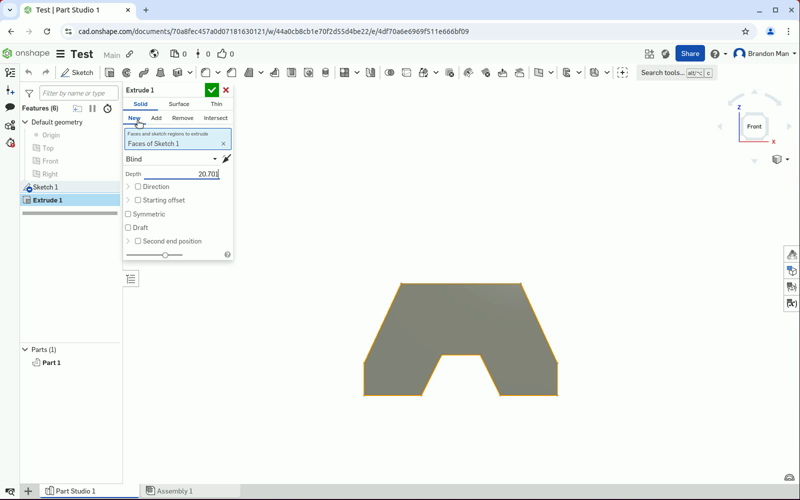
key(enter)
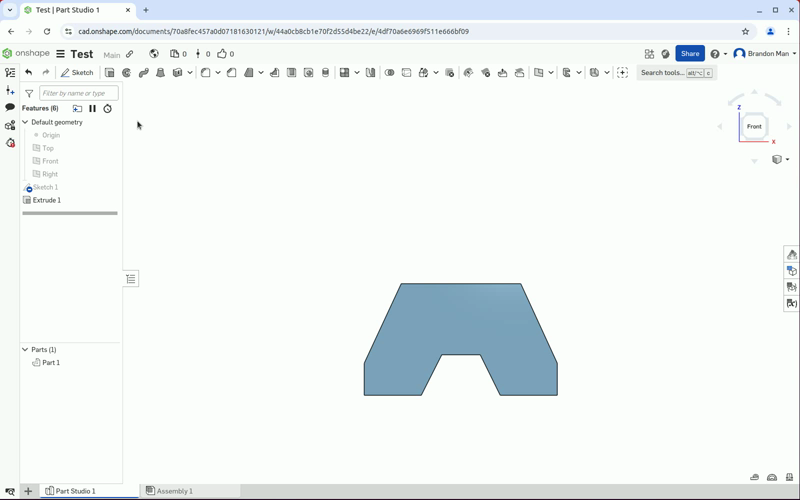
key(shift+h)
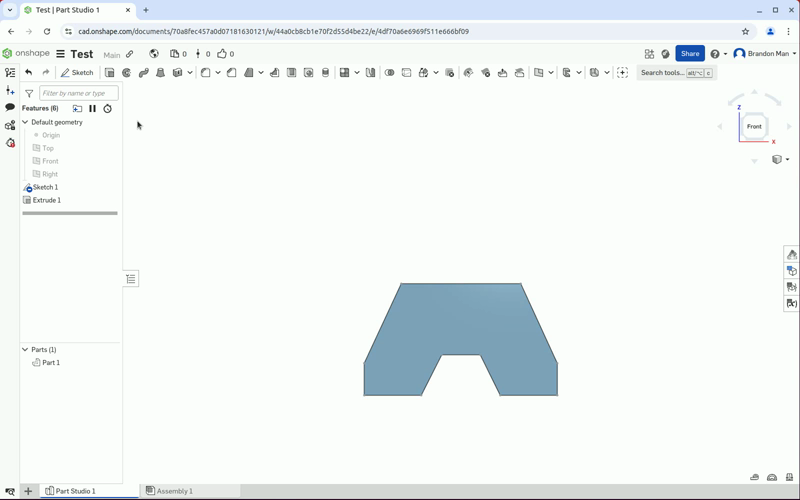
key(shift+h)
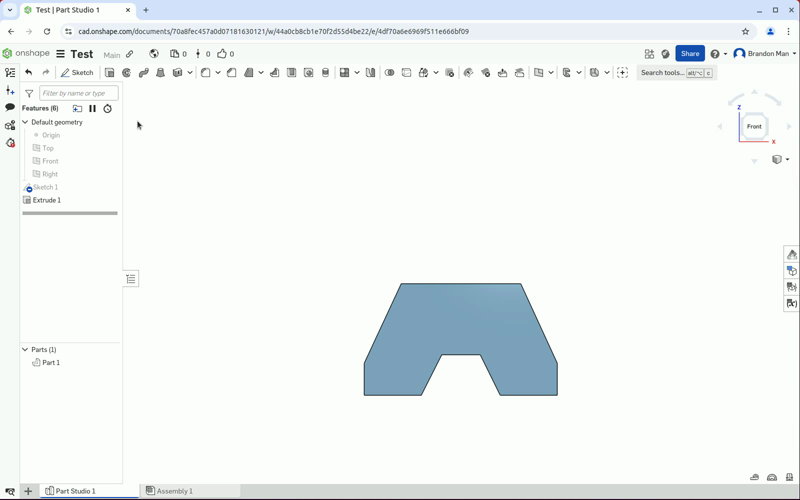
mouse_move(73, 189)
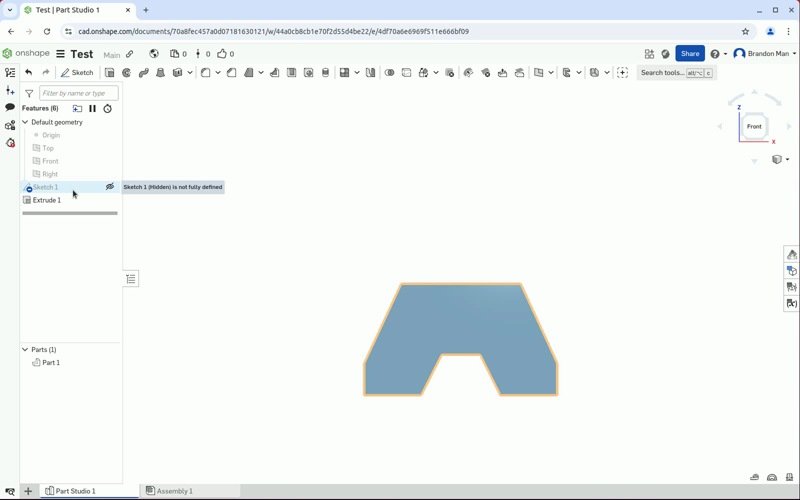
click(73, 189)
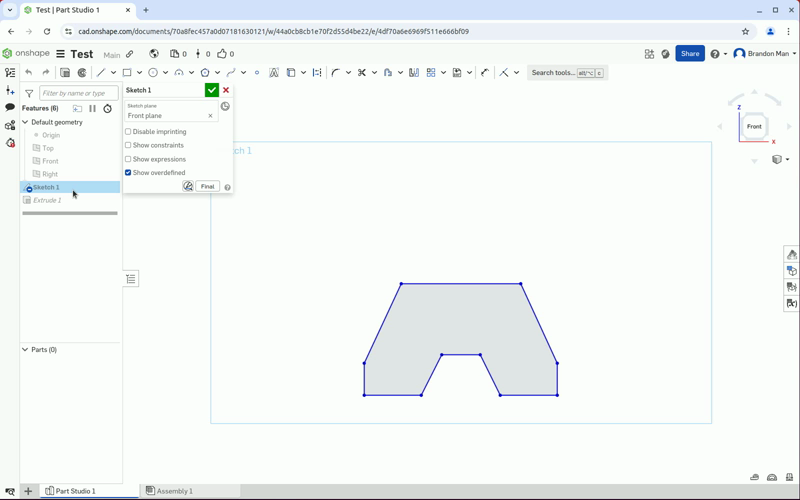
mouse_move(229, 92)
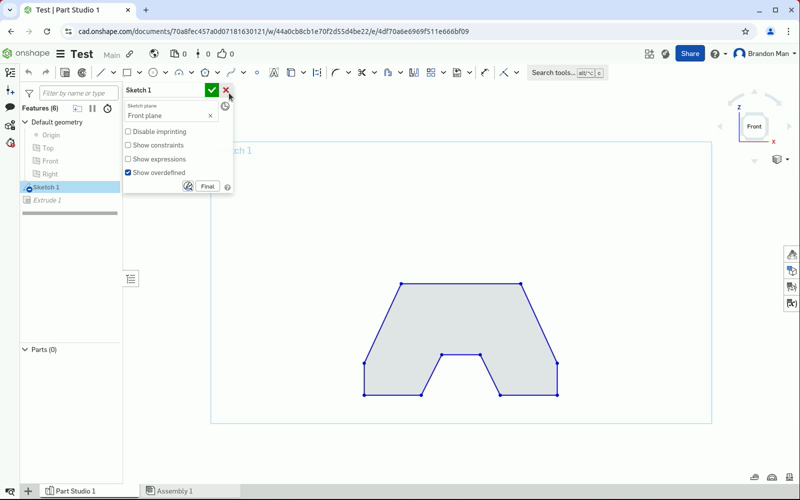
click(229, 92)
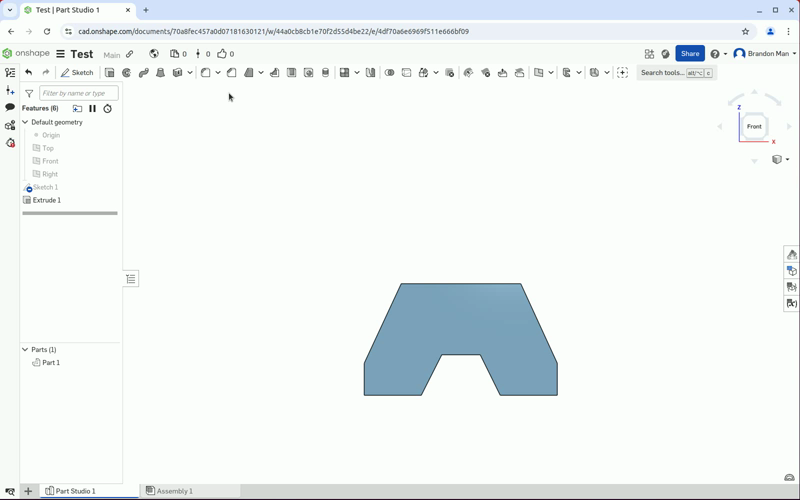
mouse_move(73, 352)
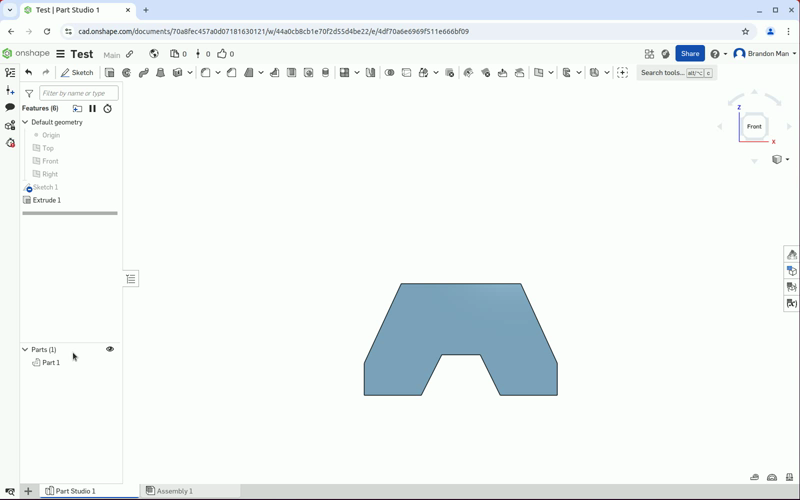
key(y)
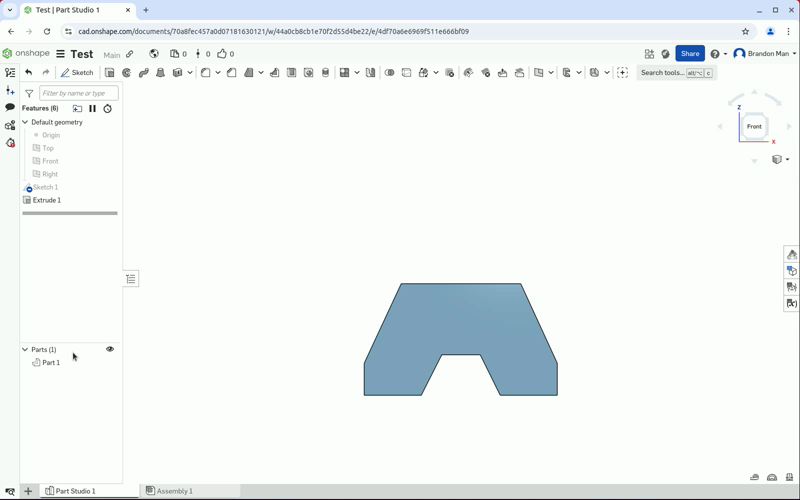
key(shift+p)
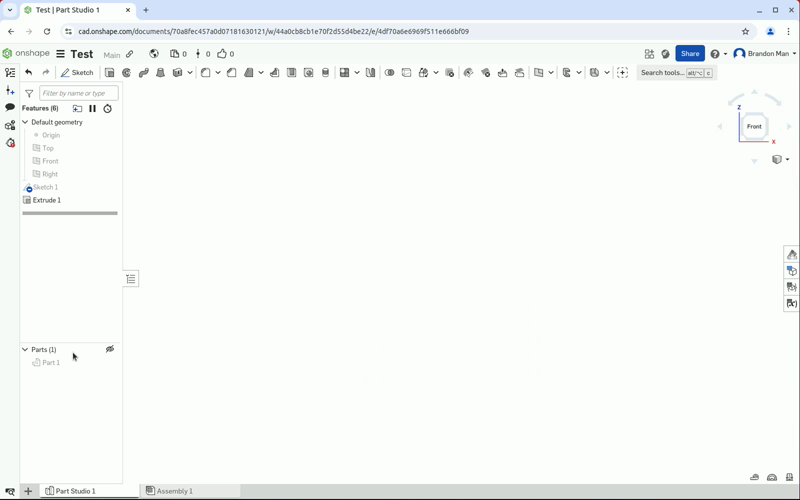
key(space)
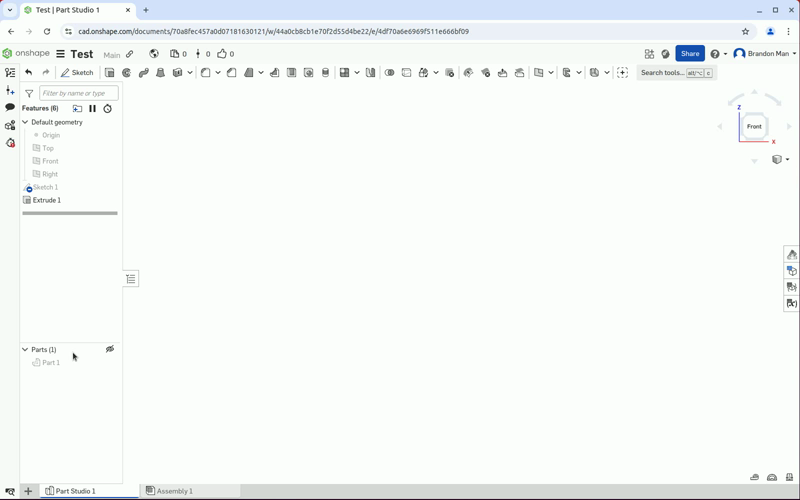
key_down(shift)
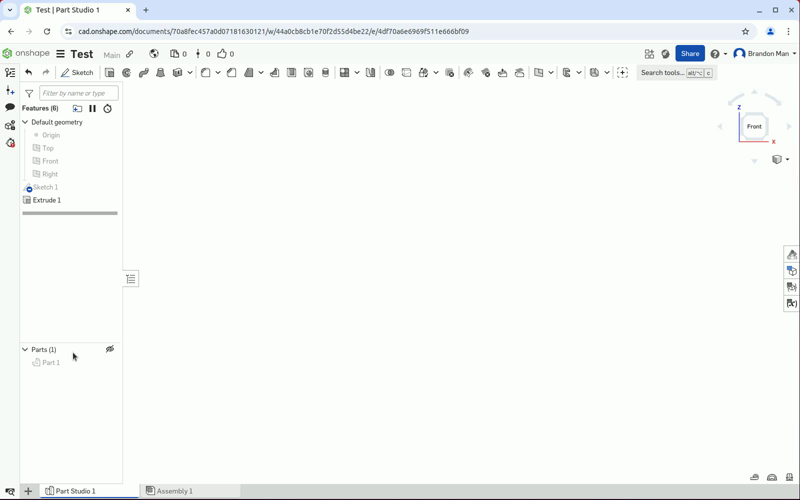
key(down)
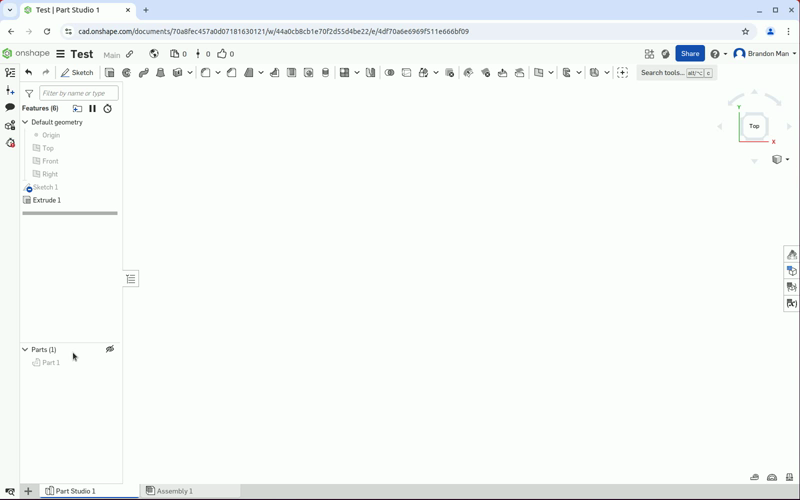
key_up(shift)
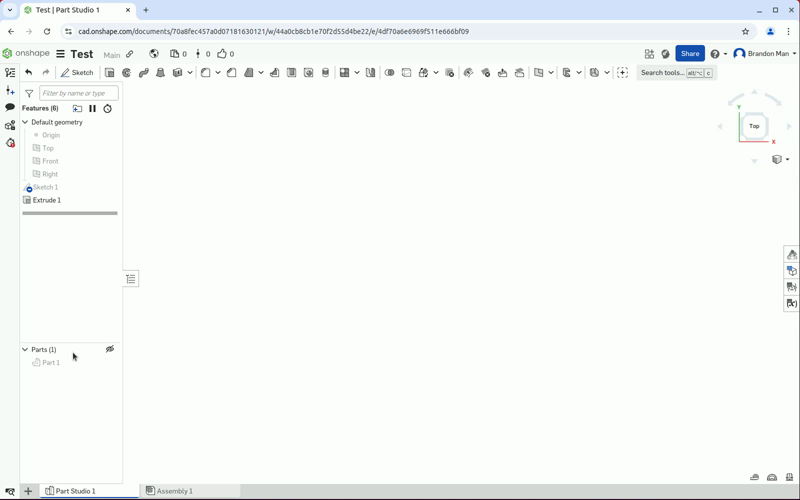
mouse_move(73, 352)
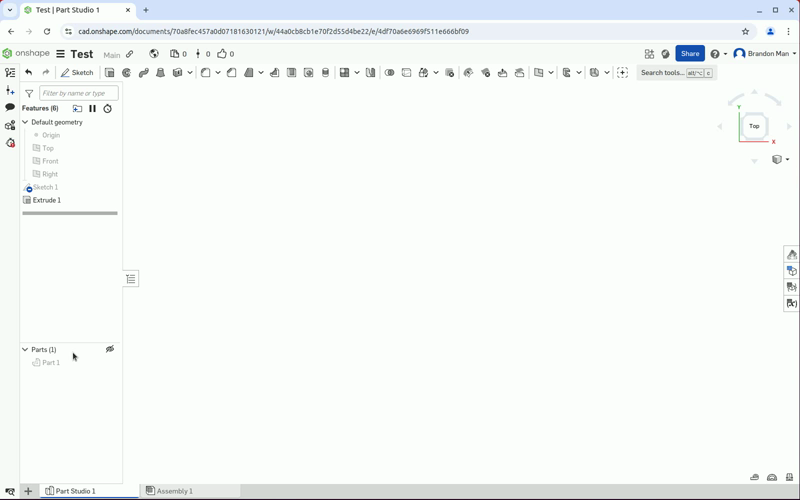
key(shift+y)
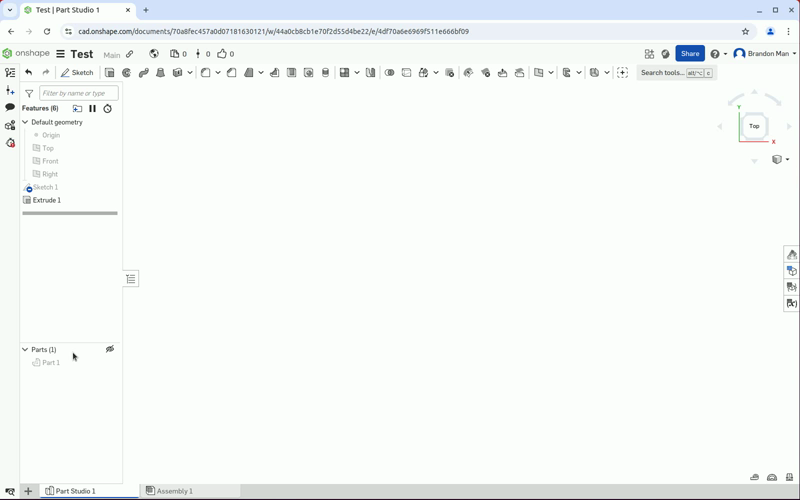
key(shift+s)
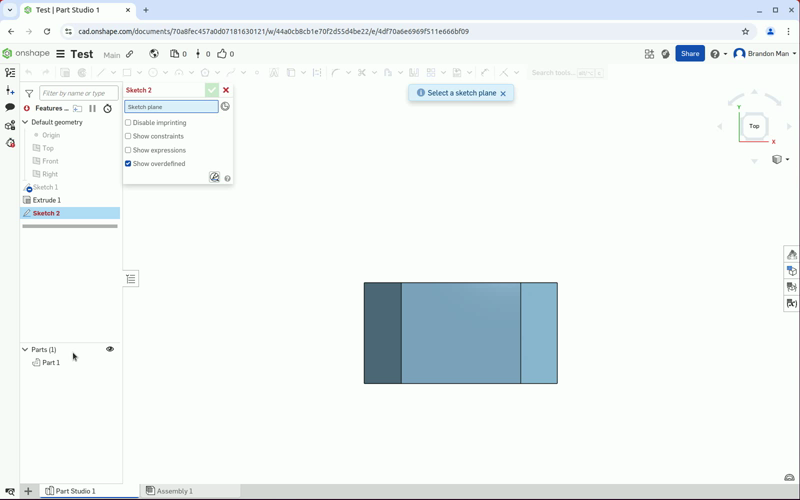
mouse_move(73, 150)
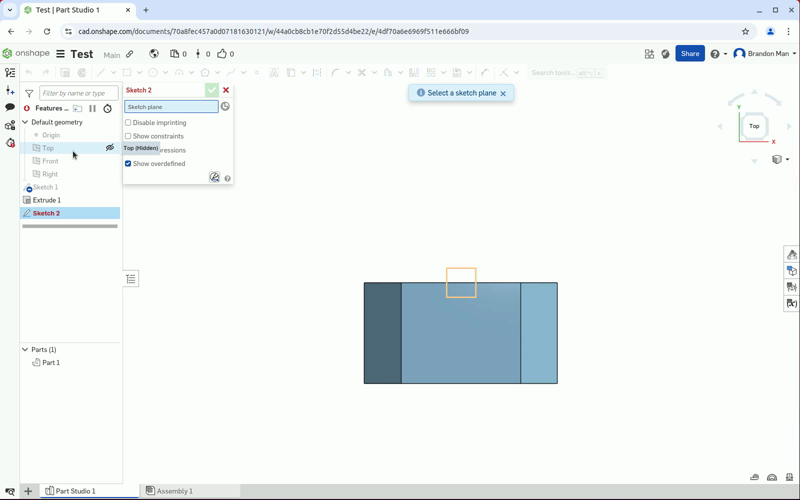
click(73, 150)
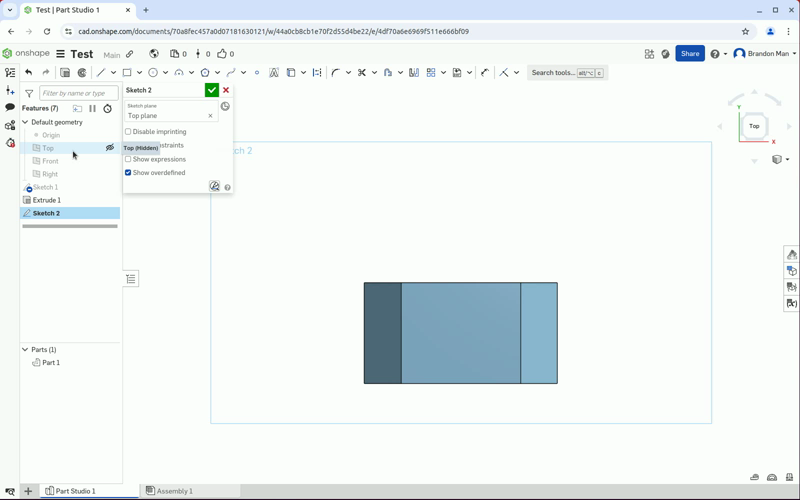
mouse_move(73, 352)
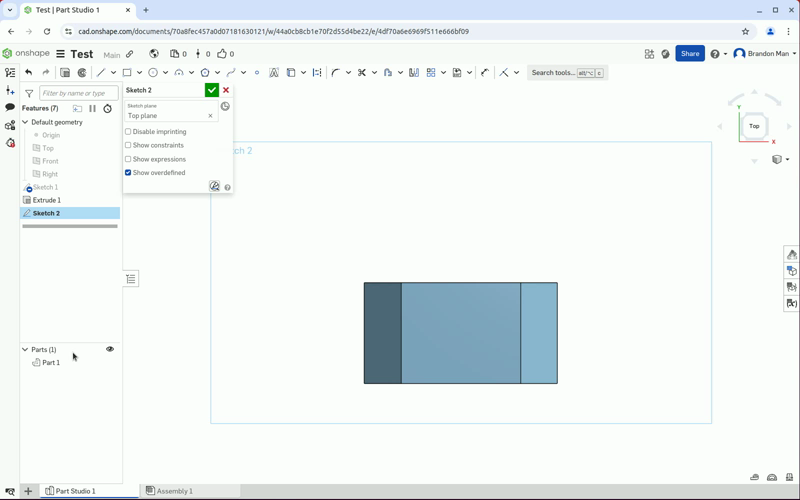
key(y)
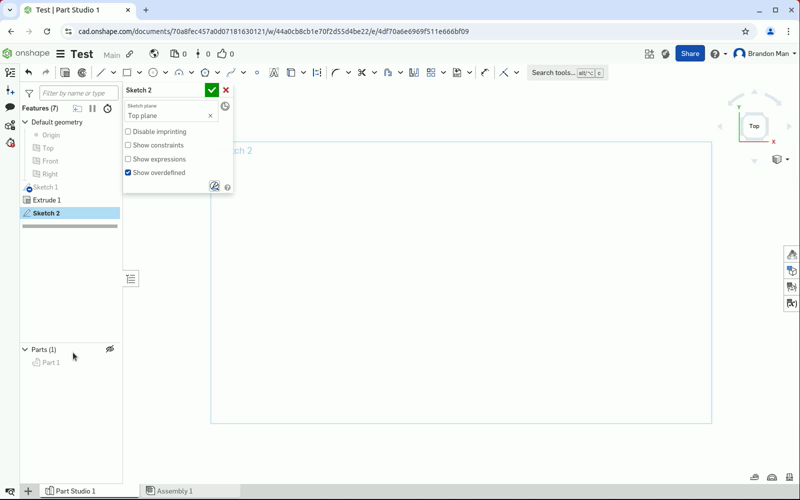
key(l)
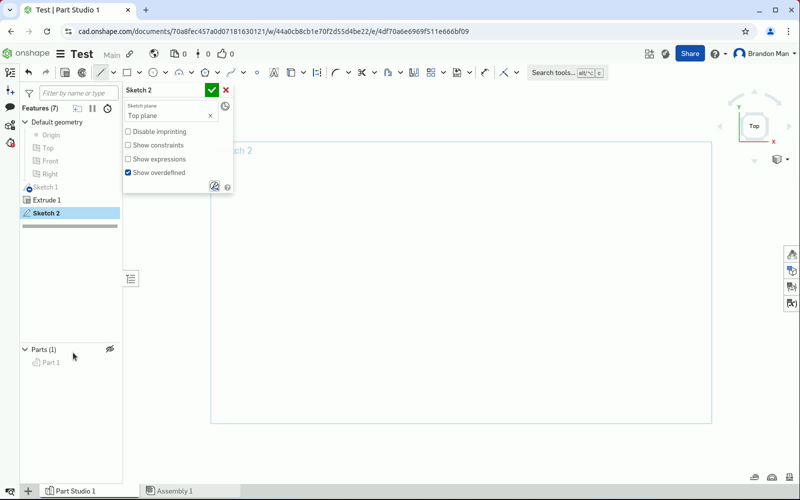
key_down(shift)
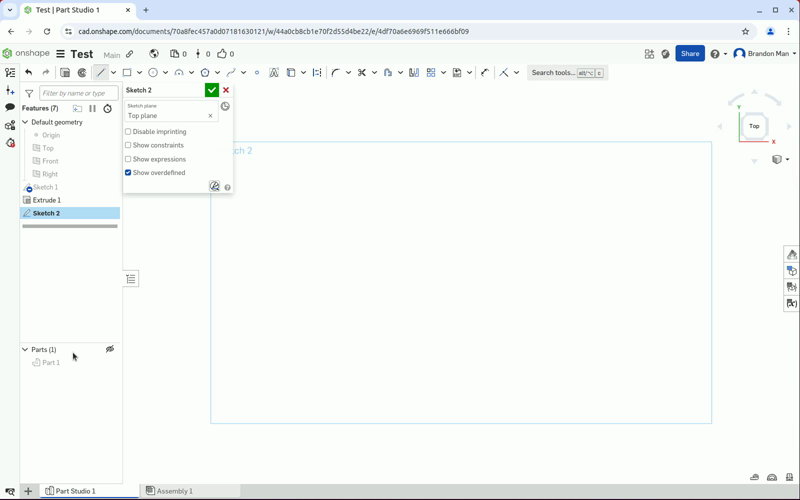
mouse_move(401, 363)
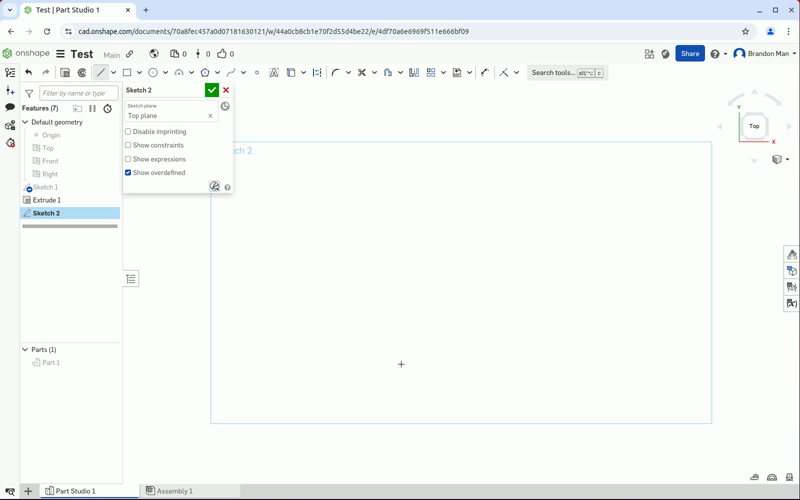
click(401, 363)
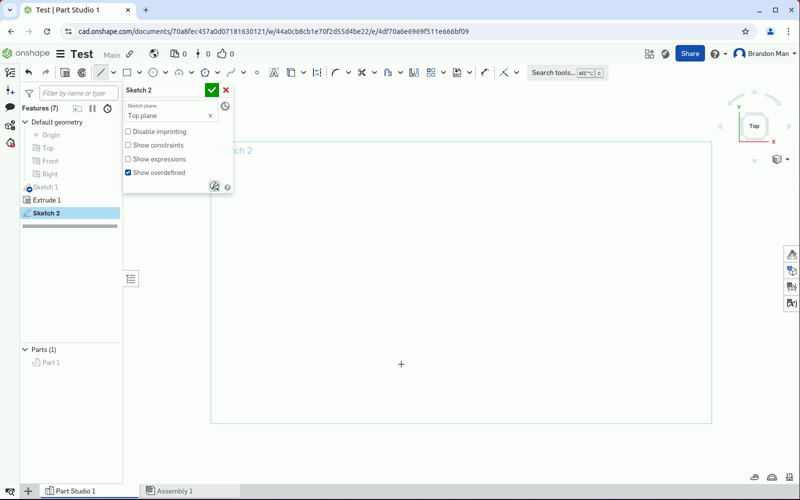
key_up(shift)
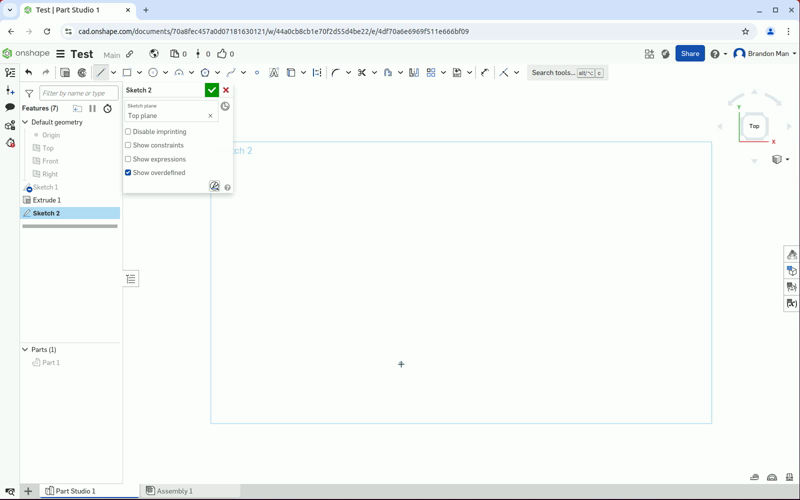
key_down(shift)
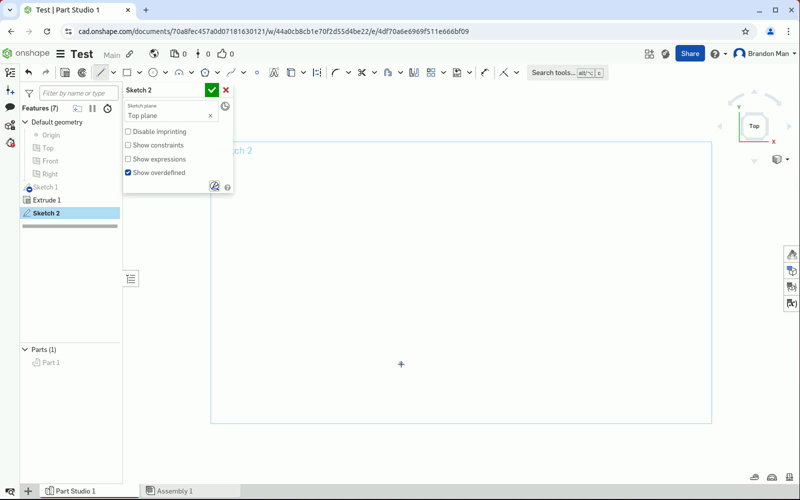
mouse_move(431, 363)
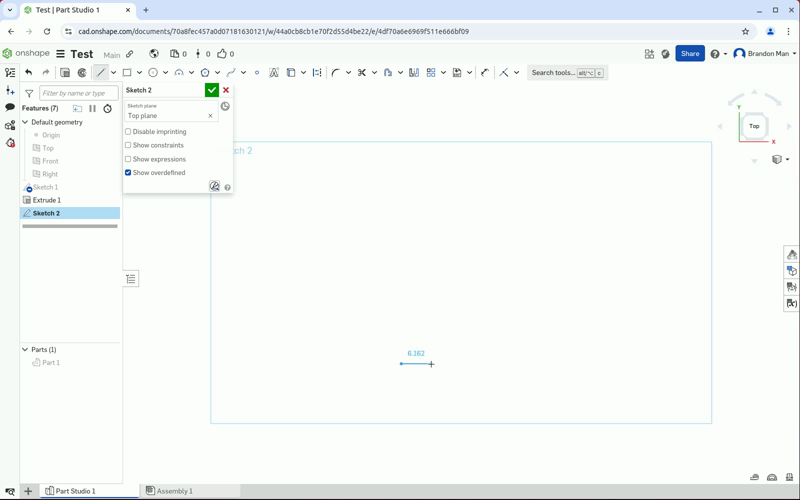
mouse_move(409, 363)
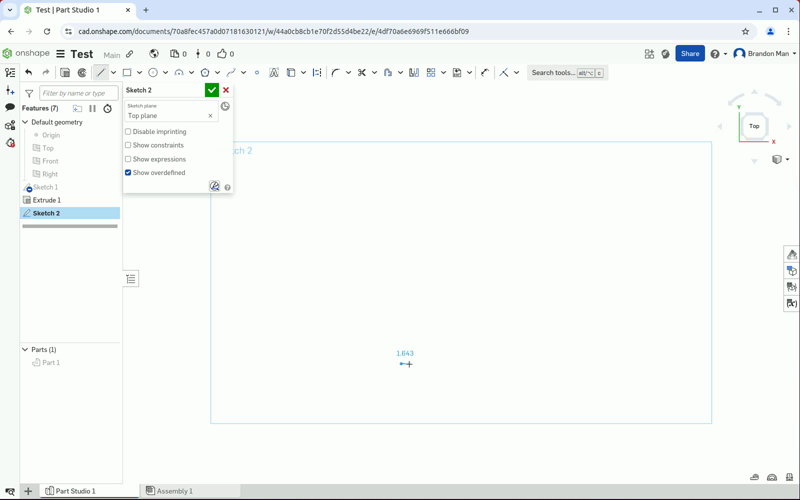
click(409, 363)
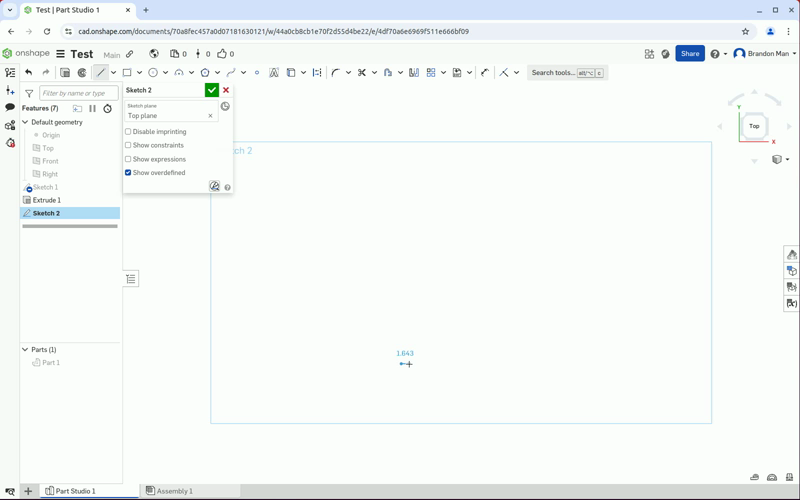
key_up(shift)
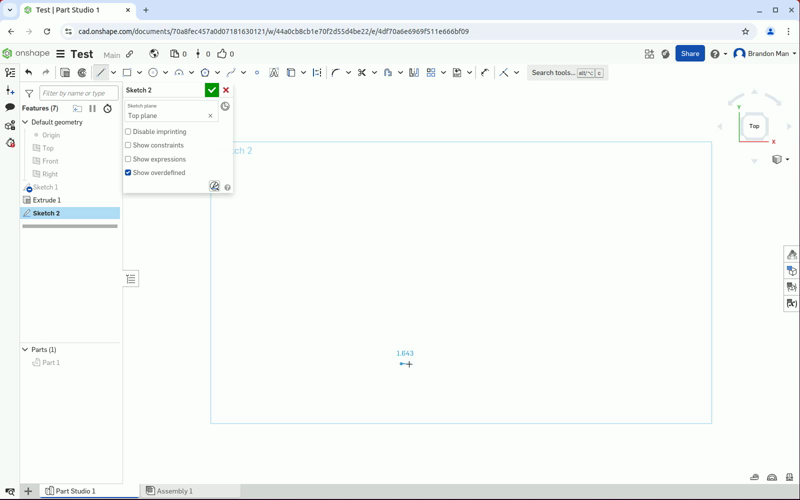
key_down(shift)
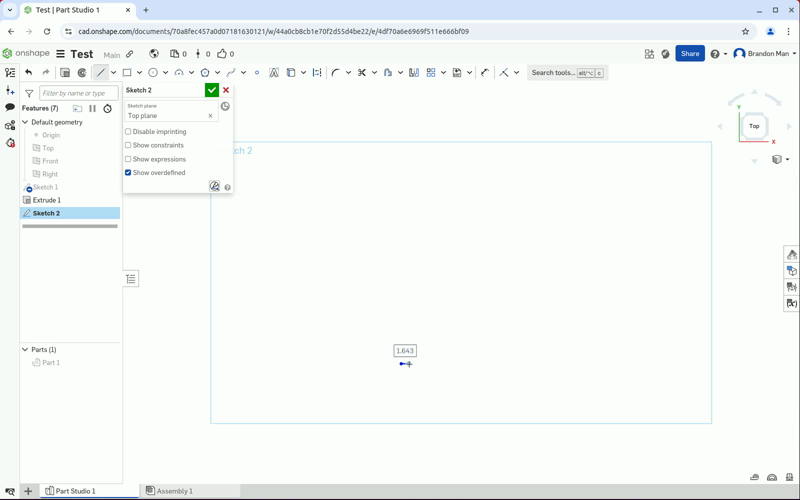
mouse_move(409, 303)
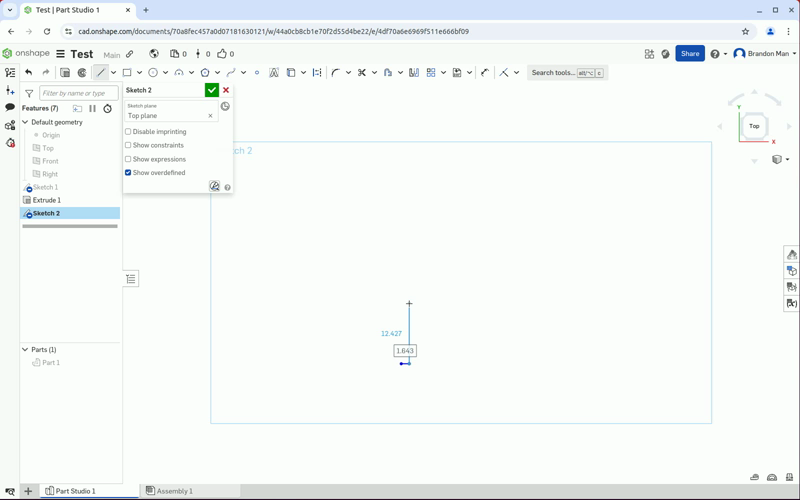
click(409, 303)
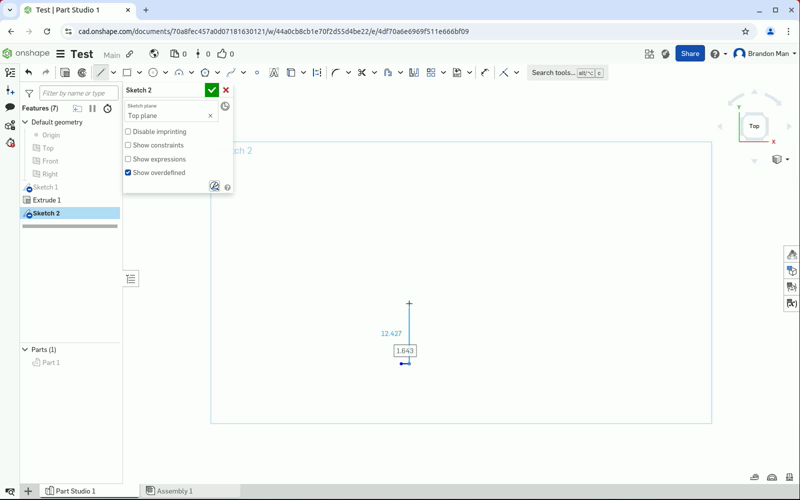
key_up(shift)
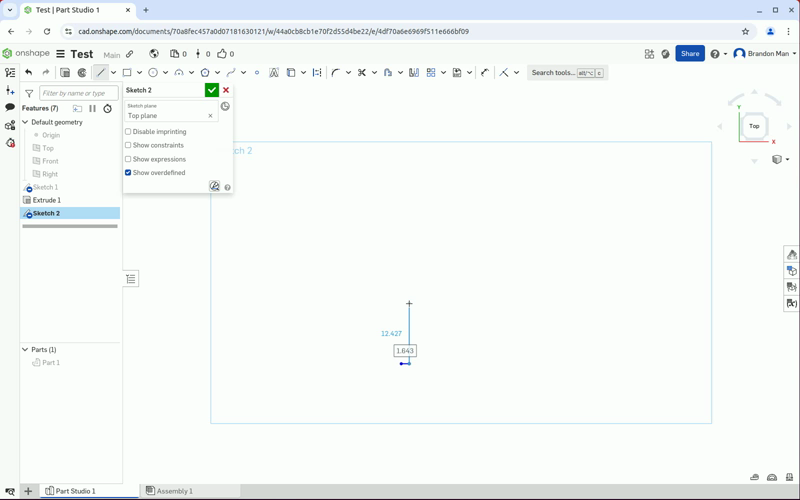
key_down(shift)
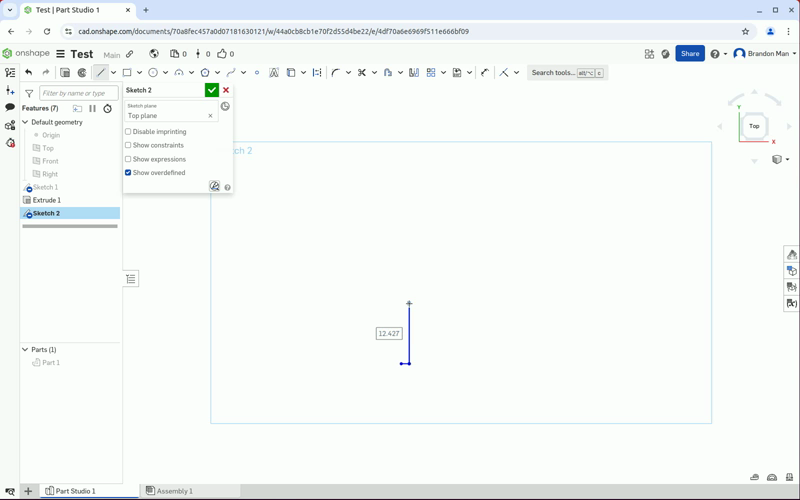
mouse_move(439, 303)
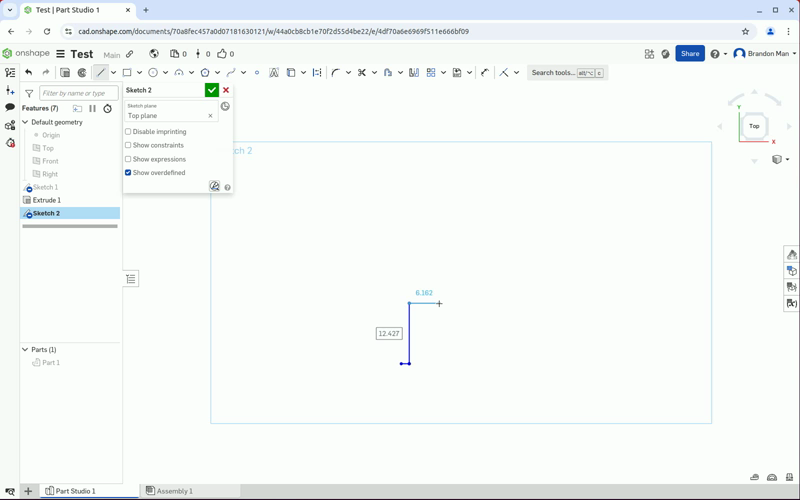
mouse_move(401, 303)
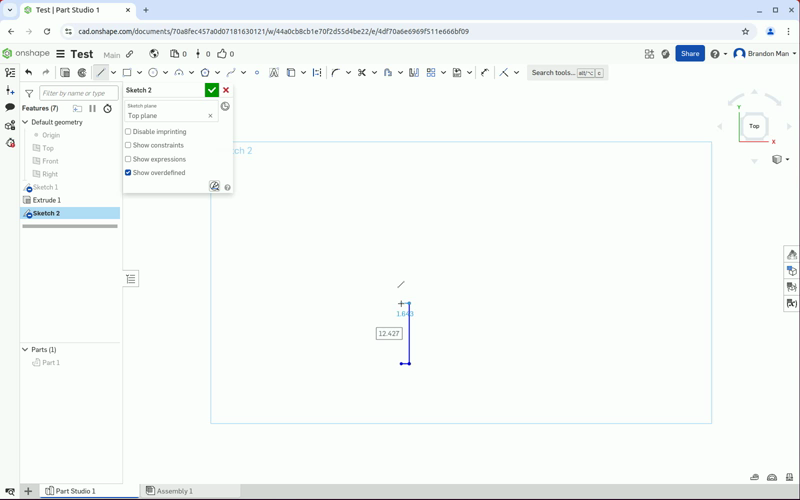
click(401, 303)
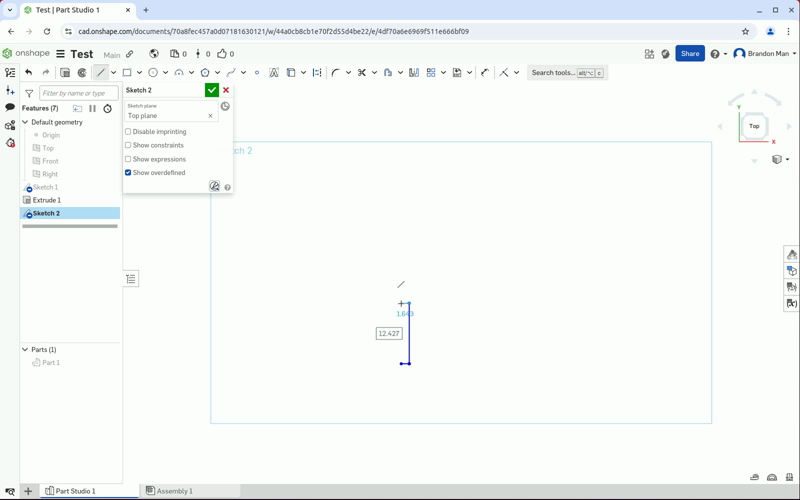
key_up(shift)
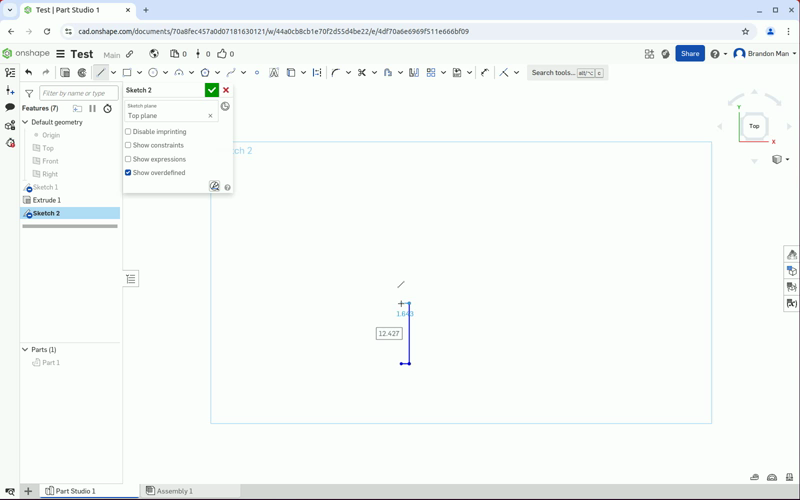
key_down(shift)
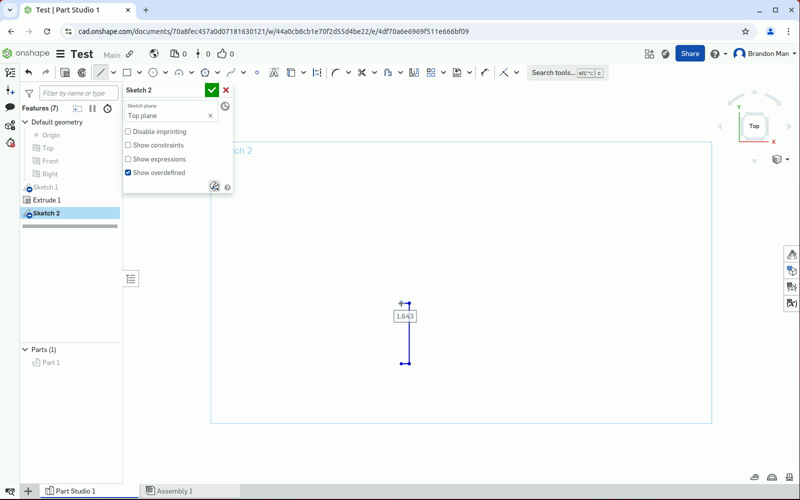
mouse_move(401, 363)
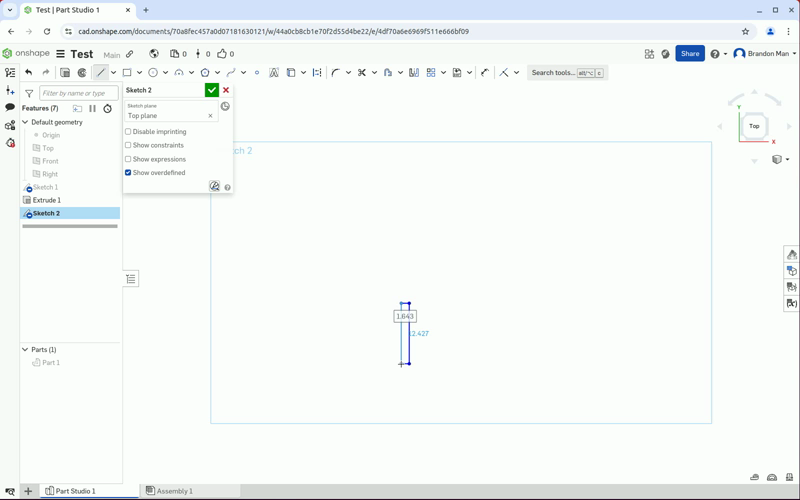
key_up(shift)
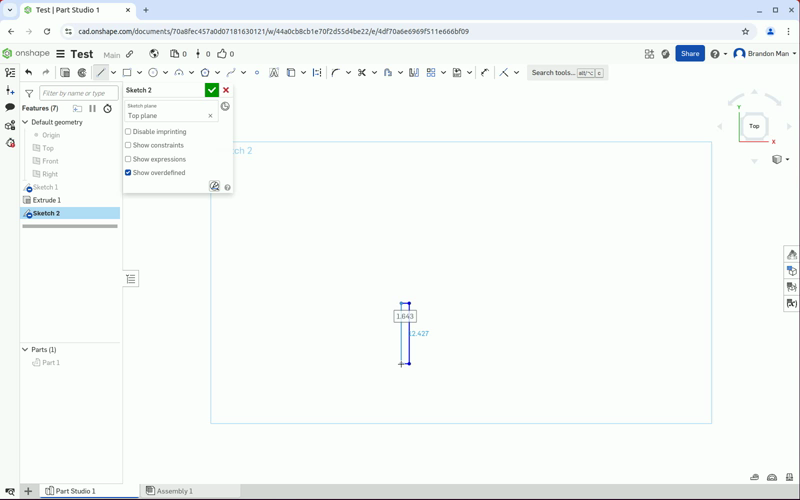
click(401, 363)
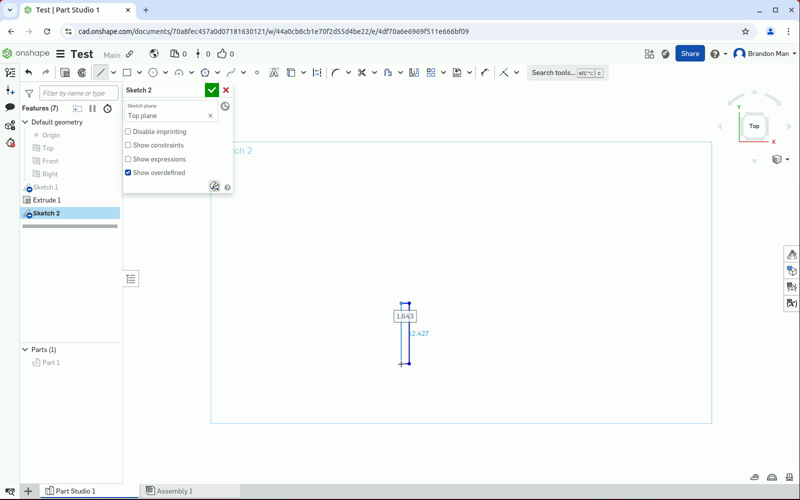
key(esc)
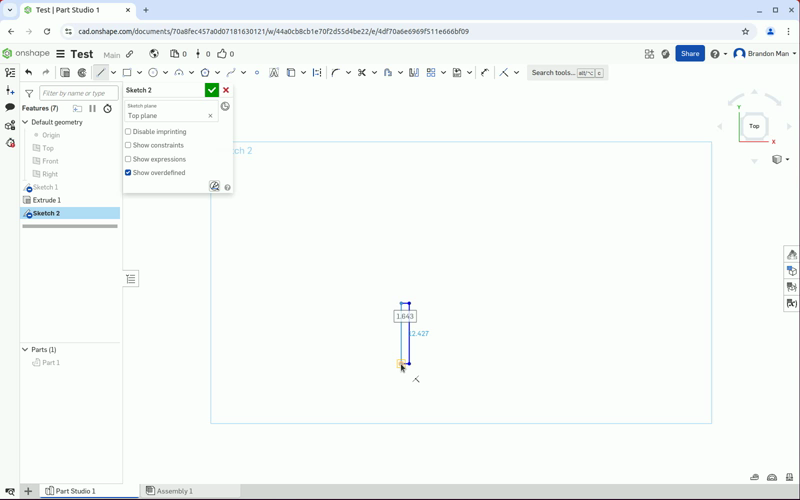
mouse_move(403, 346)
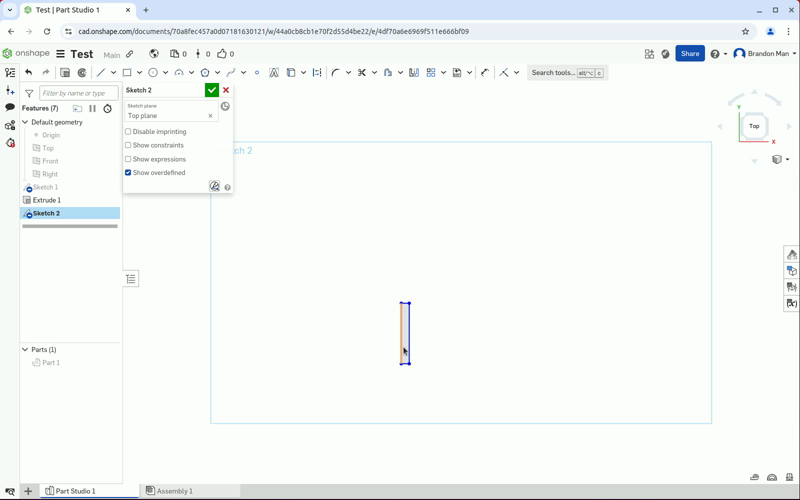
scroll(6)
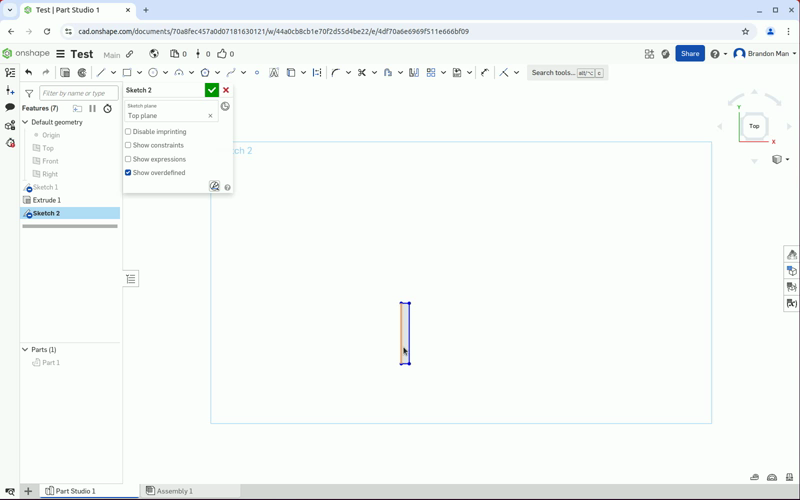
scroll(6)
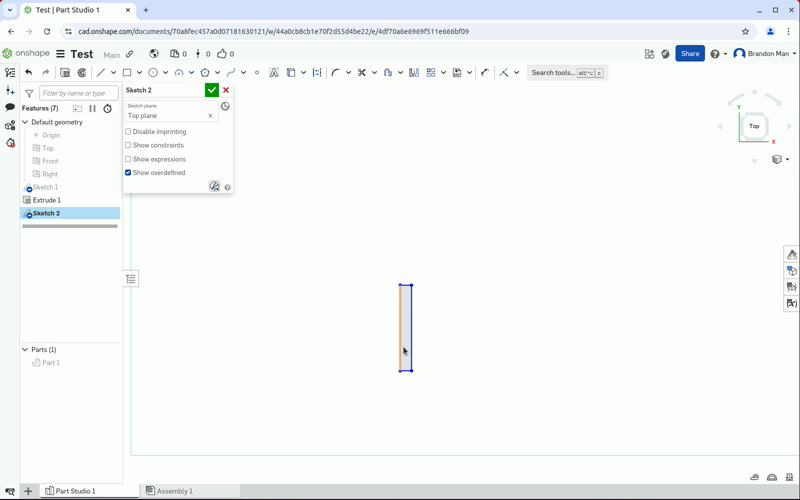
scroll(6)
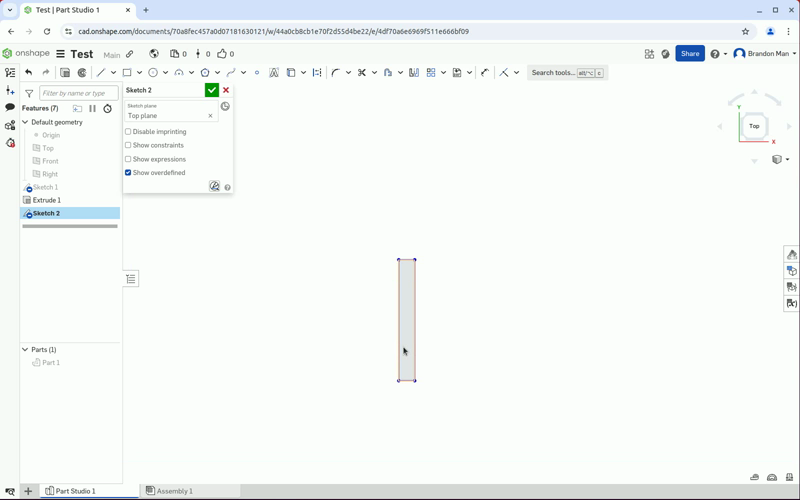
scroll(6)
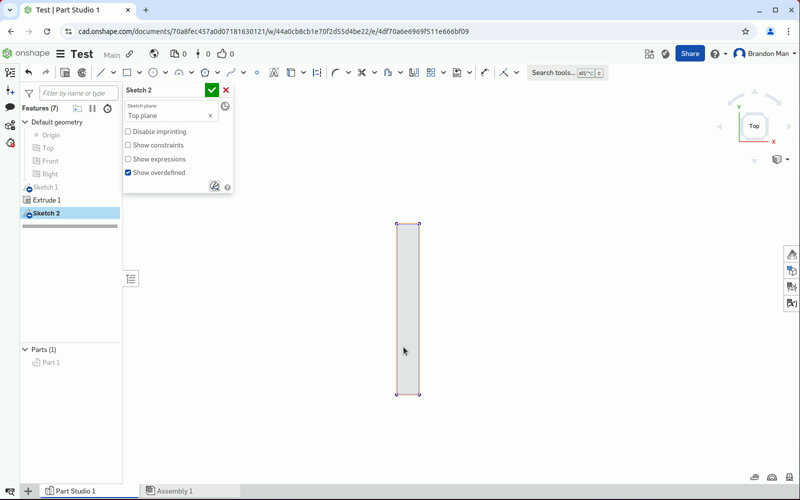
scroll(6)
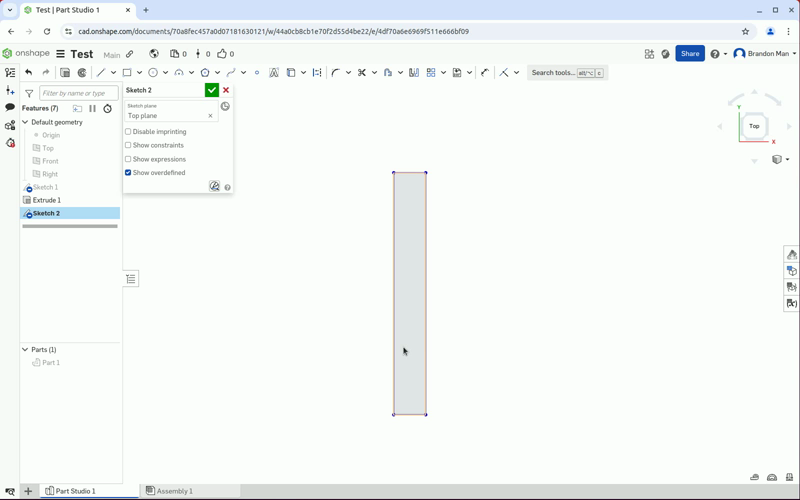
scroll(6)
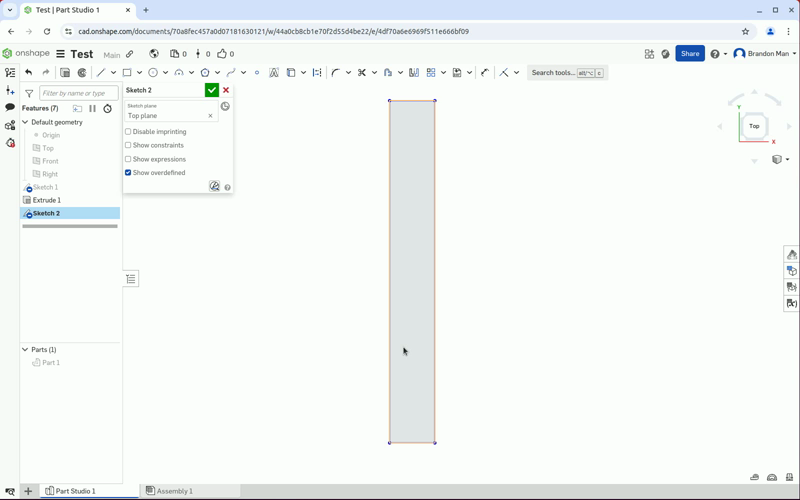
scroll(6)
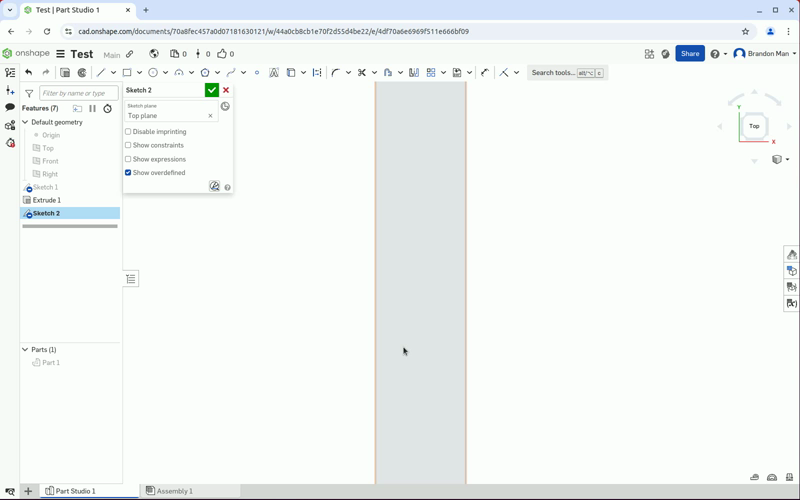
click(403, 346)
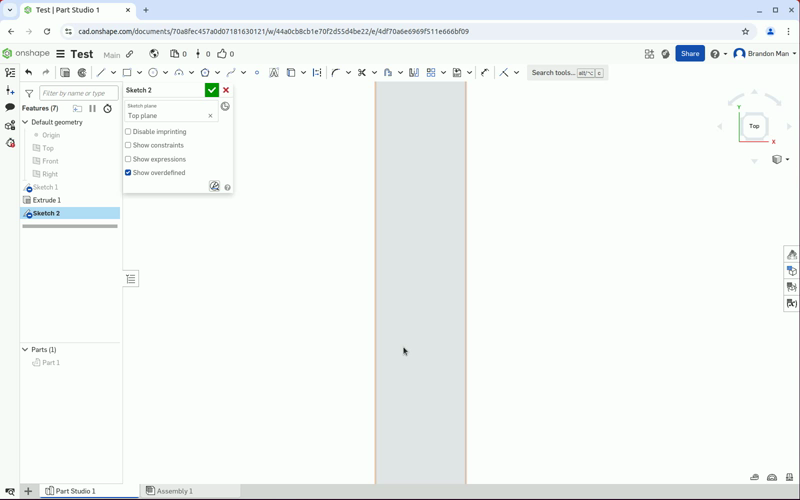
scroll(-6)
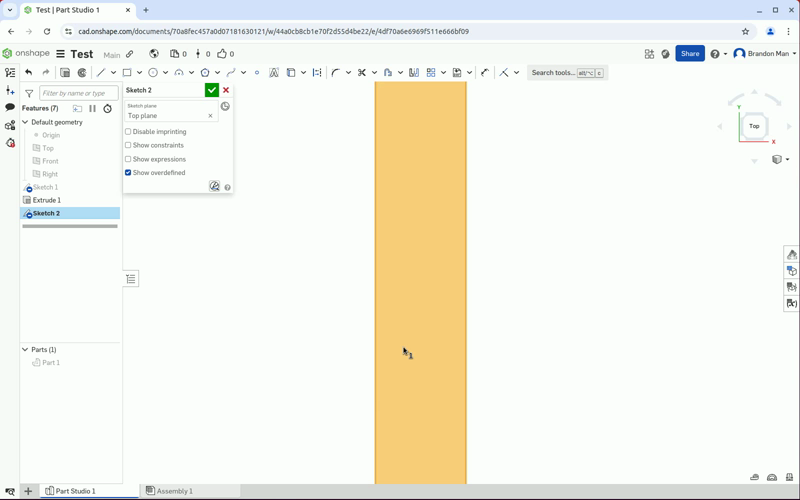
scroll(-6)
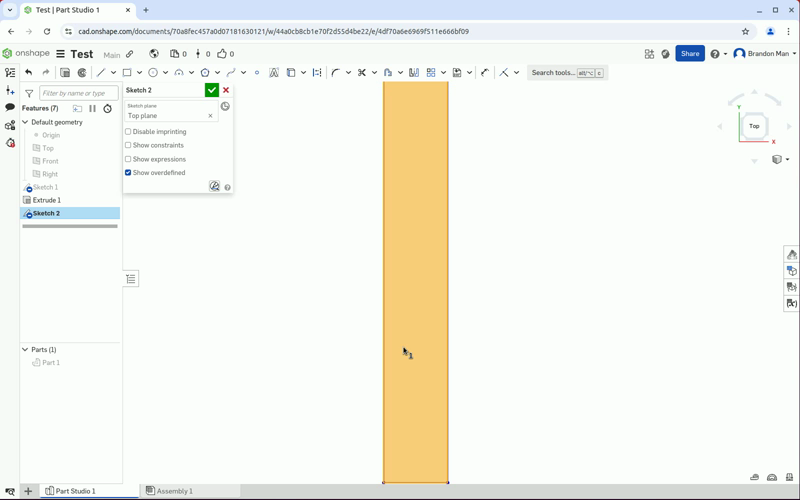
scroll(-6)
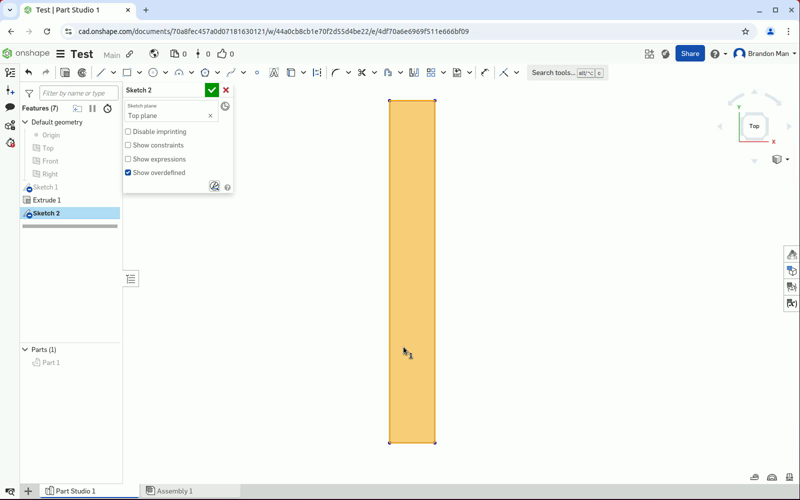
scroll(-6)
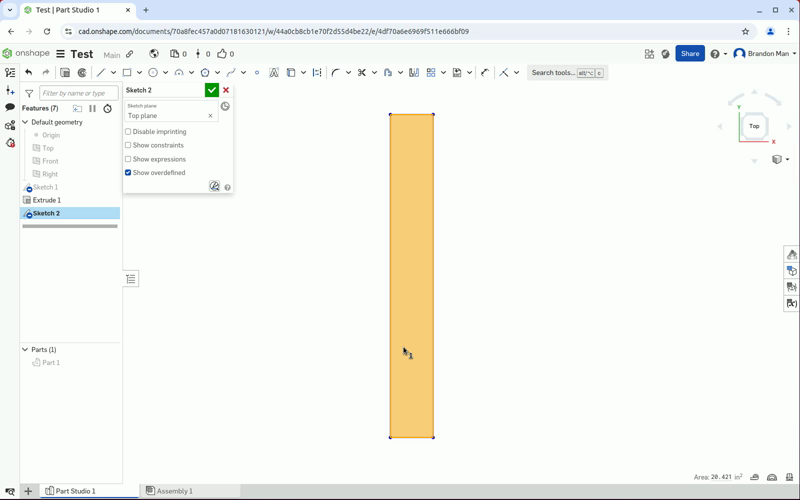
scroll(-6)
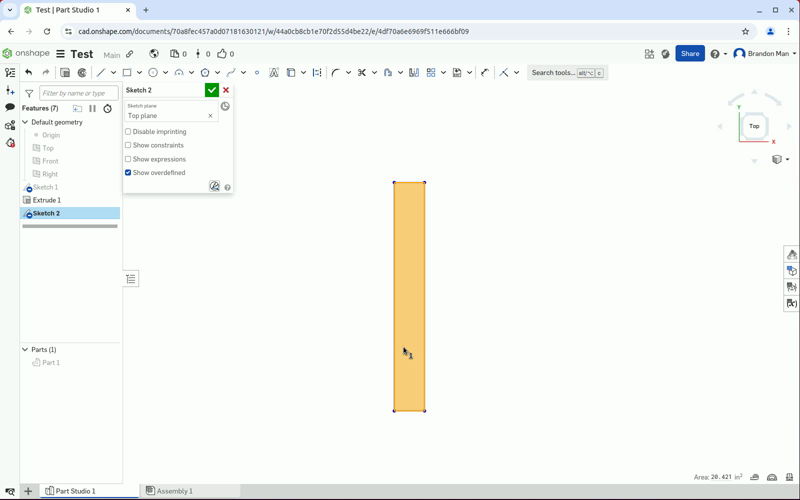
scroll(-6)
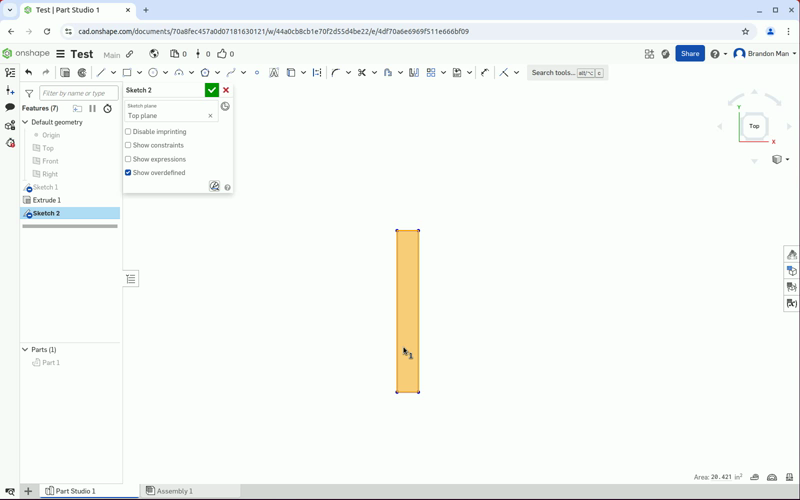
scroll(-6)
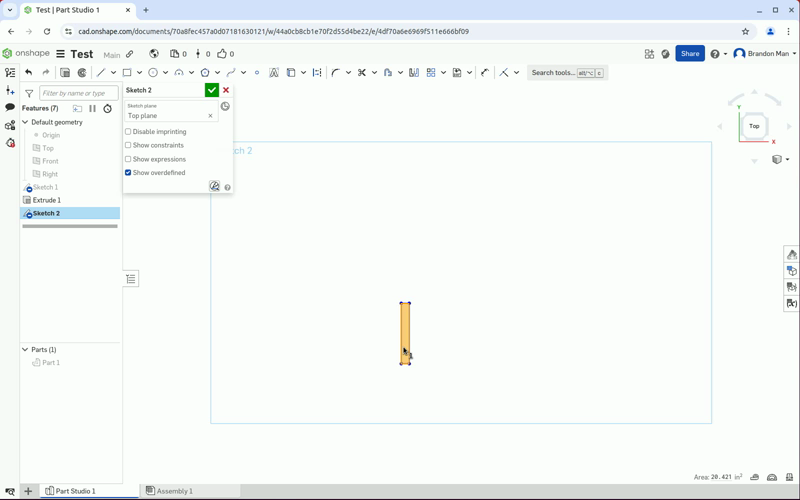
mouse_move(73, 352)
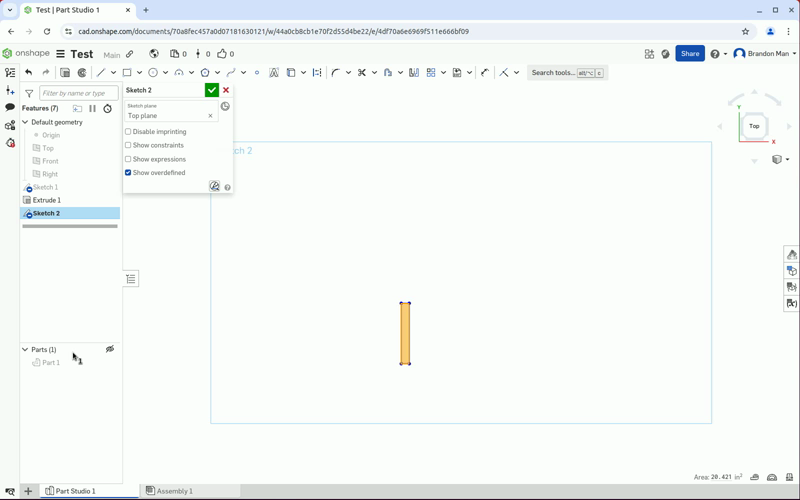
key(shift+y)
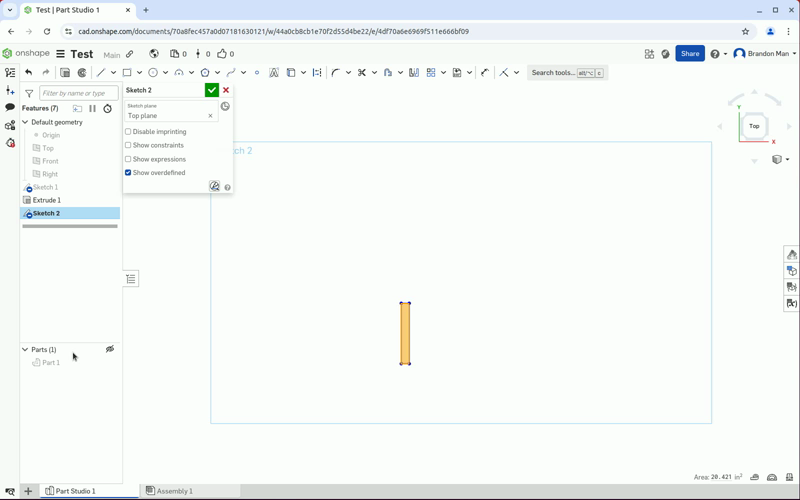
key(shift+e)
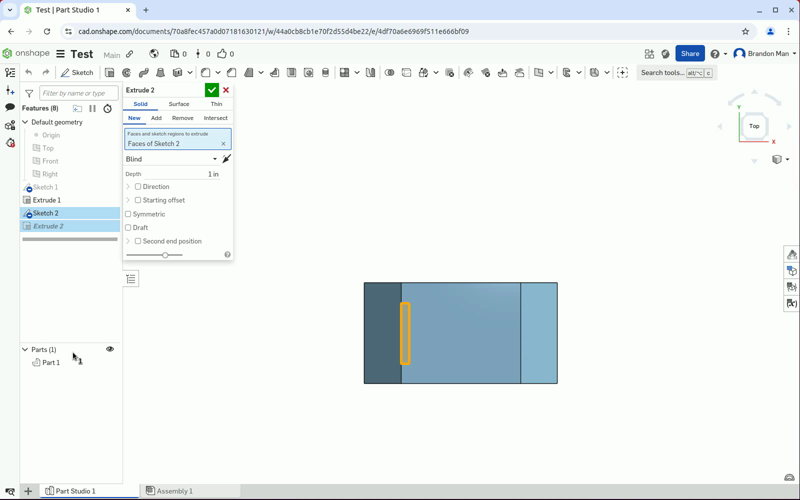
mouse_move(143, 106)
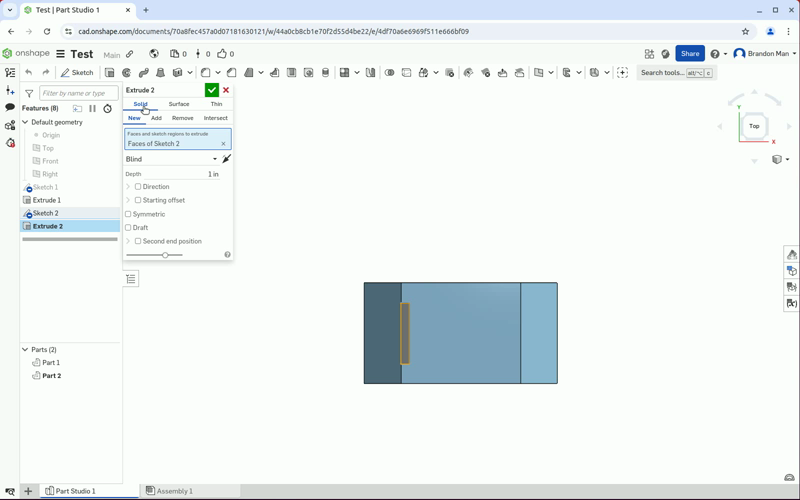
click(143, 106)
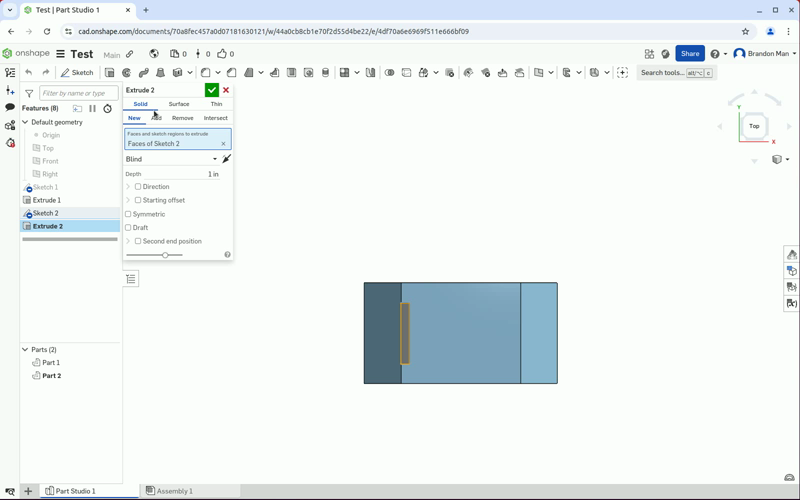
mouse_move(186, 120)
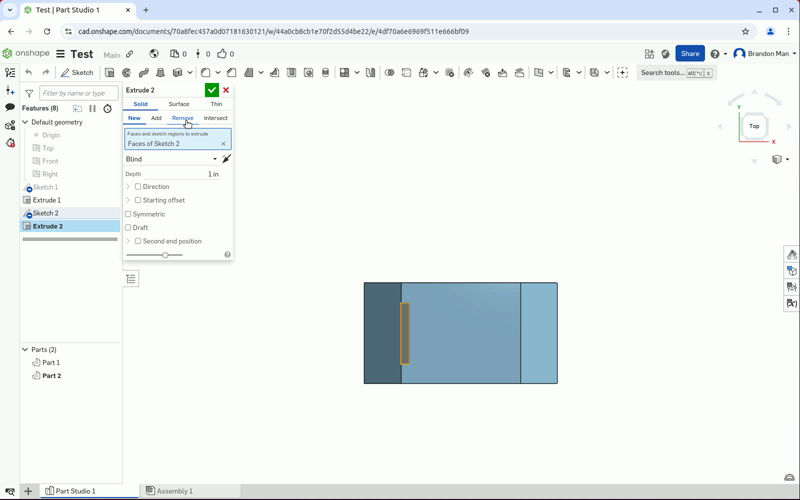
click(186, 120)
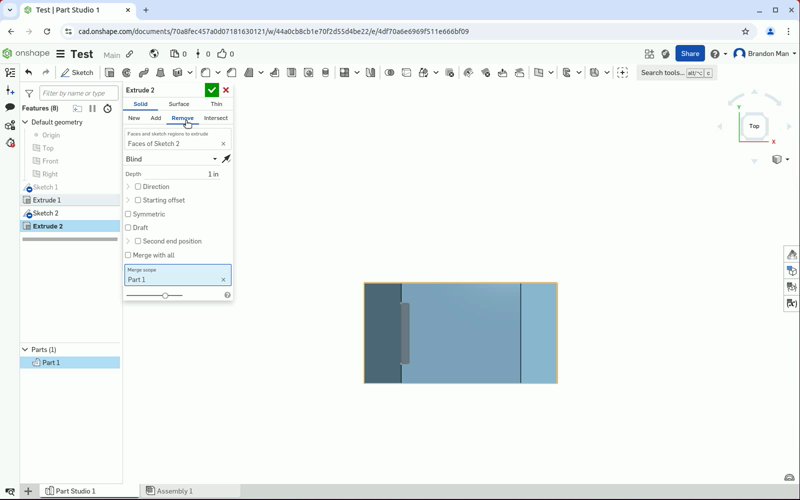
key(tab, 4)
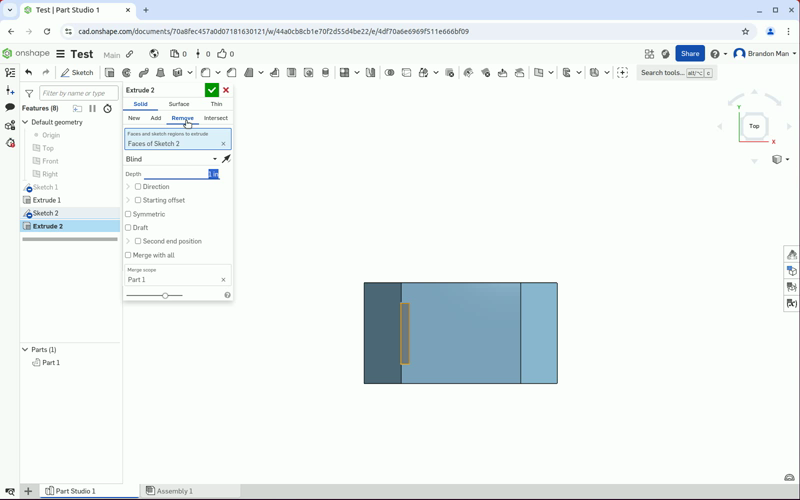
text(11.554)
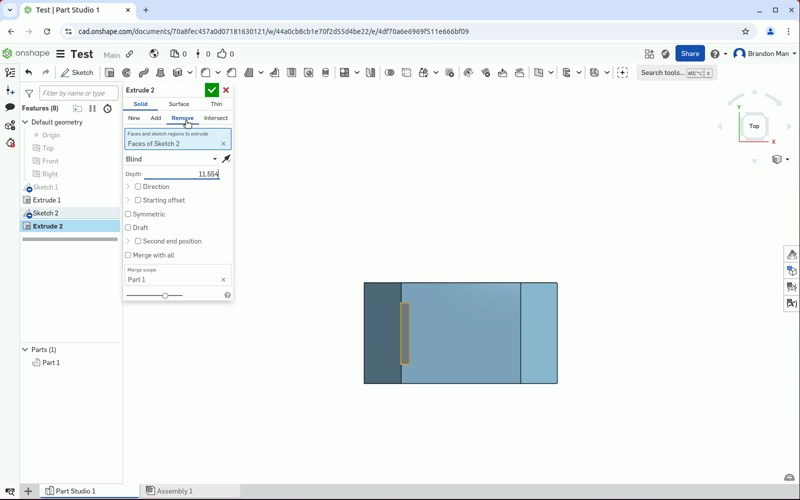
key(tab, 6)
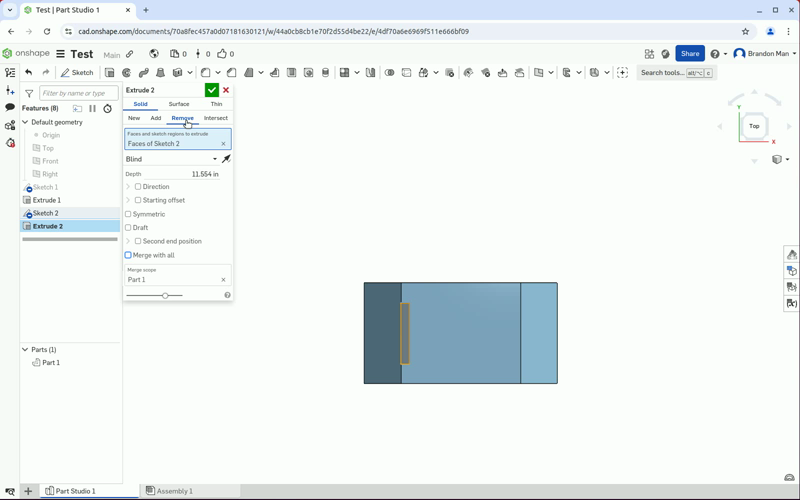
key(space)
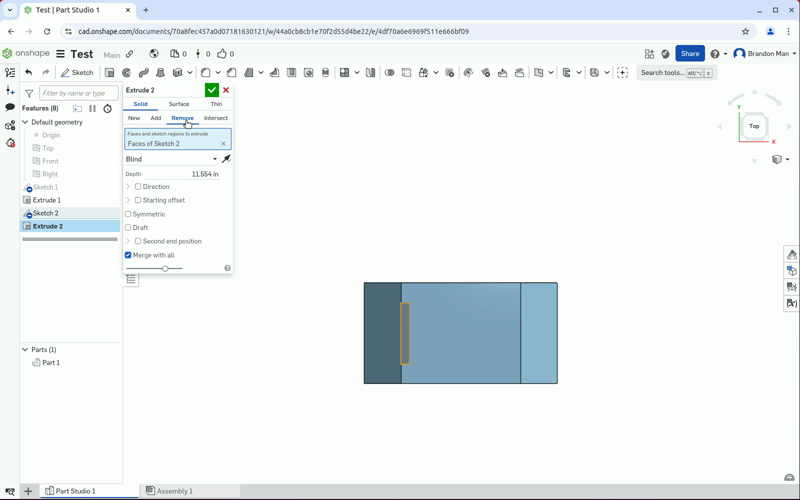
key(enter)
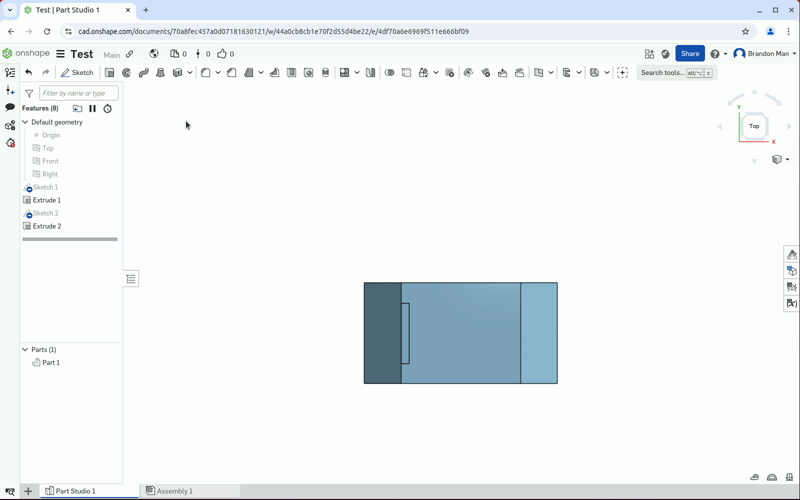
key(shift+h)
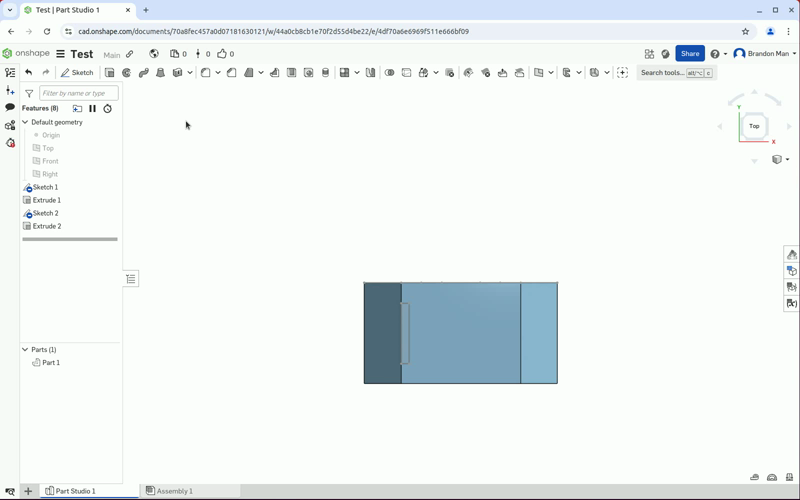
key(shift+h)
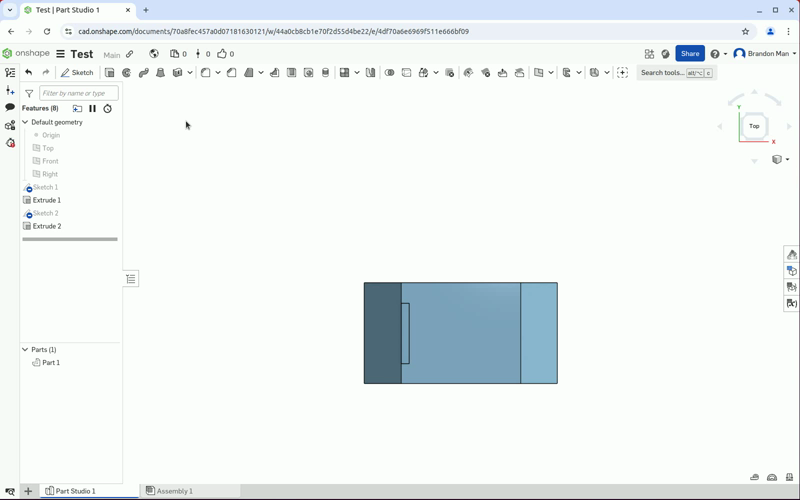
mouse_move(73, 189)
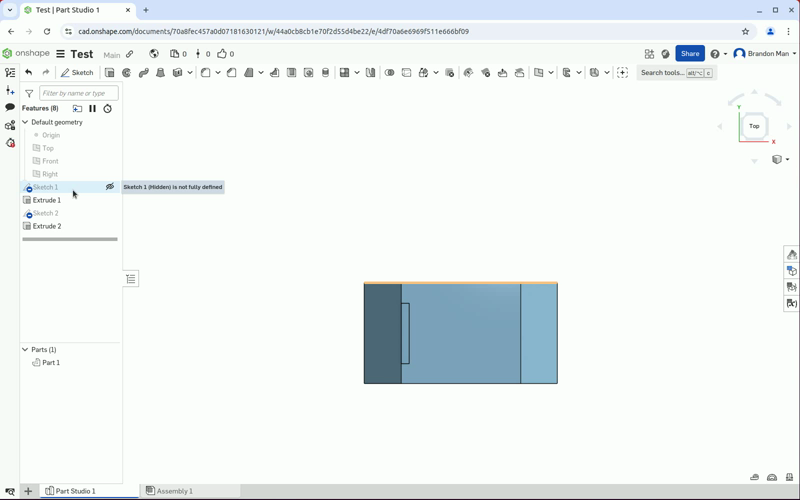
click(73, 189)
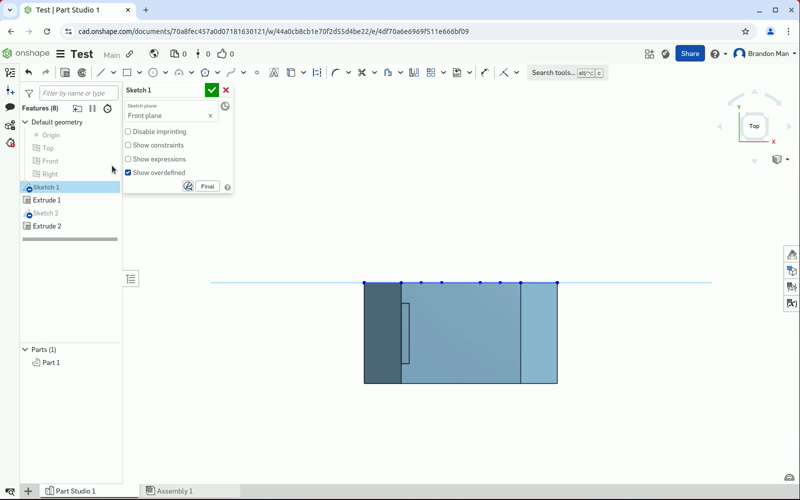
mouse_move(229, 92)
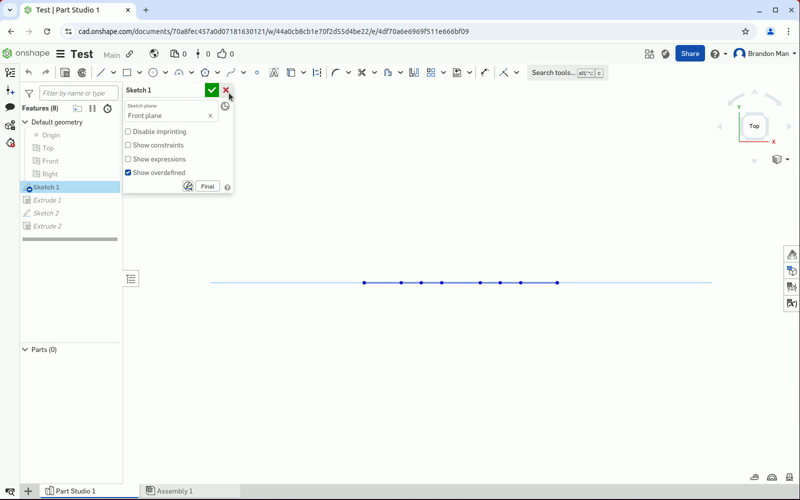
click(229, 92)
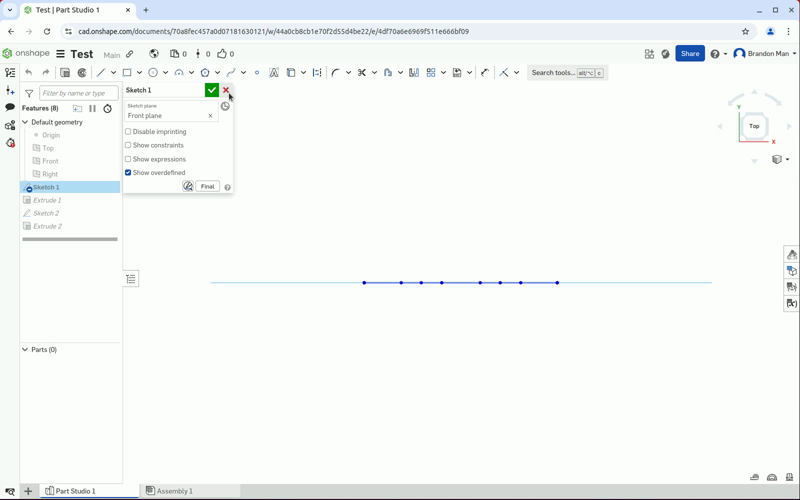
key(shift+s)
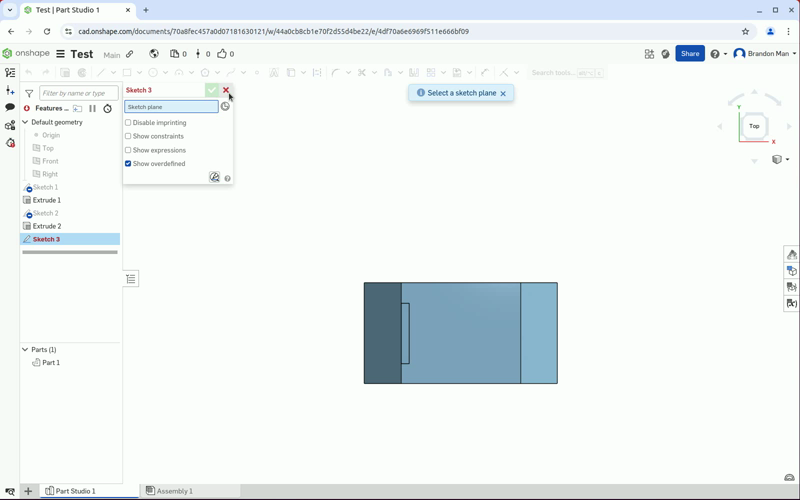
mouse_move(73, 150)
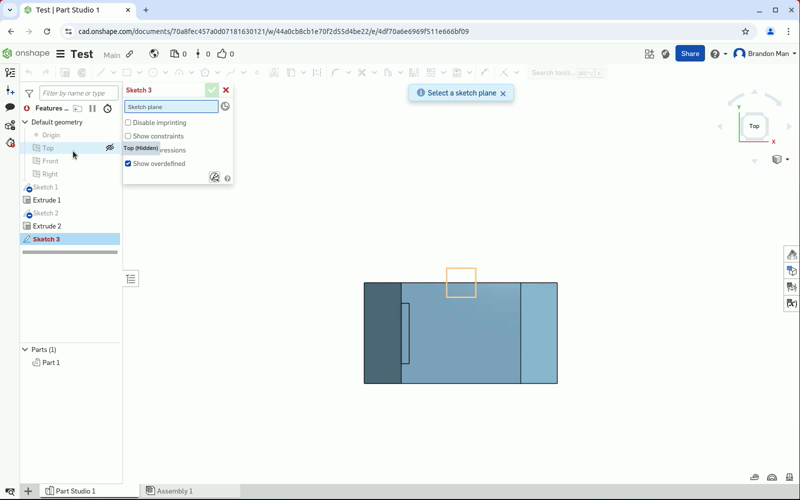
click(73, 150)
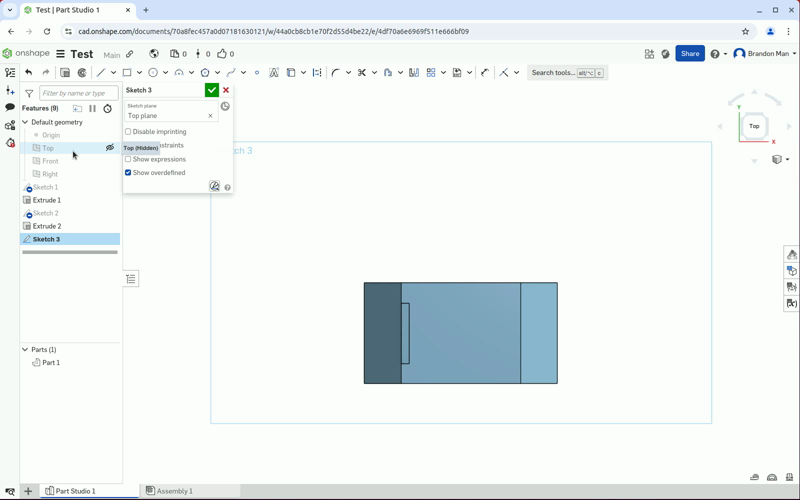
mouse_move(73, 352)
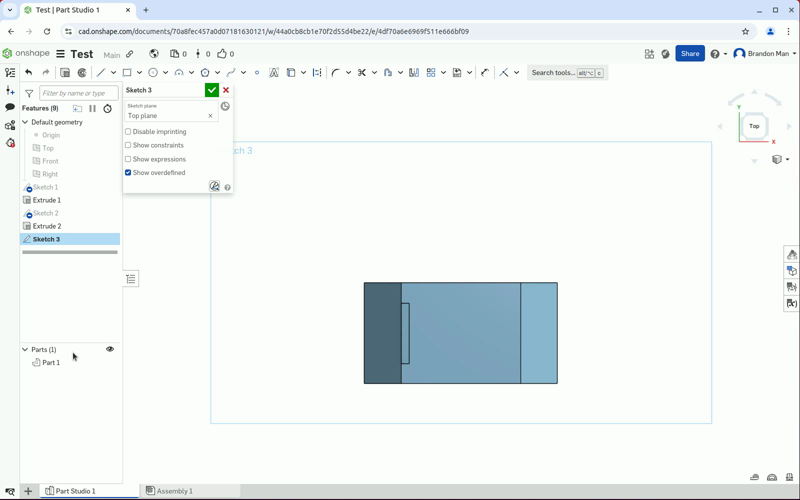
key(y)
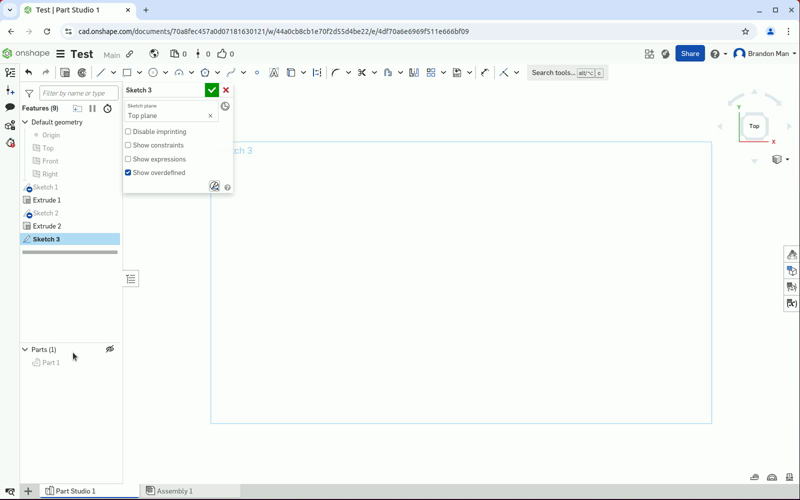
key(l)
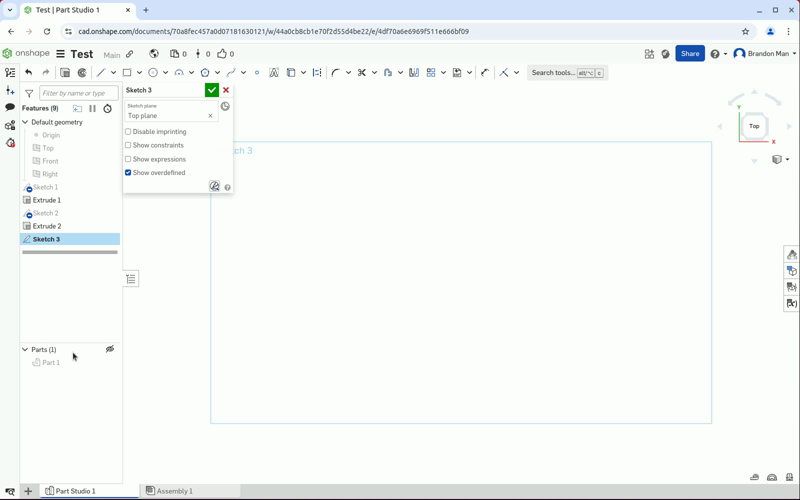
key_down(shift)
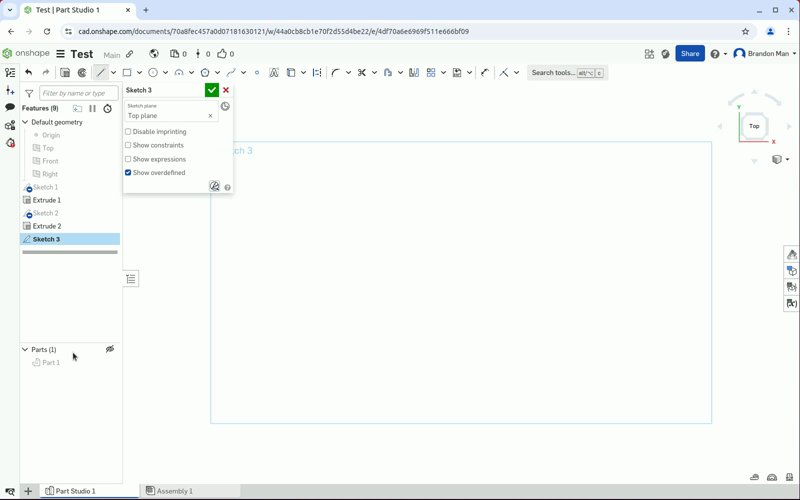
mouse_move(379, 363)
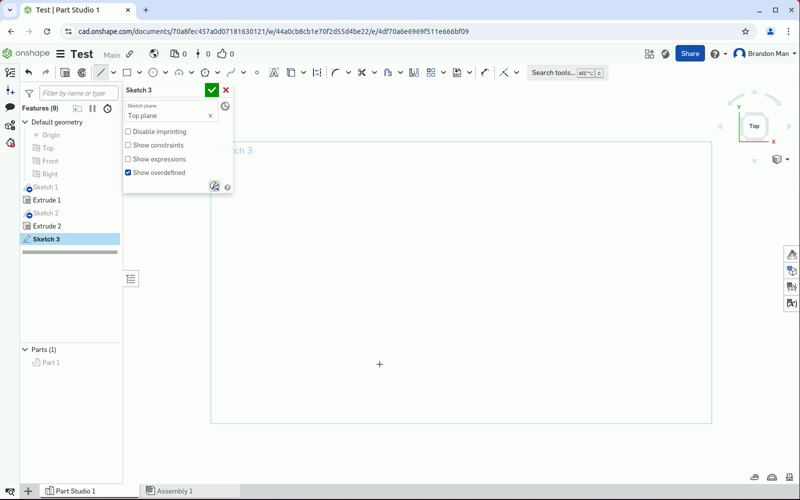
click(379, 363)
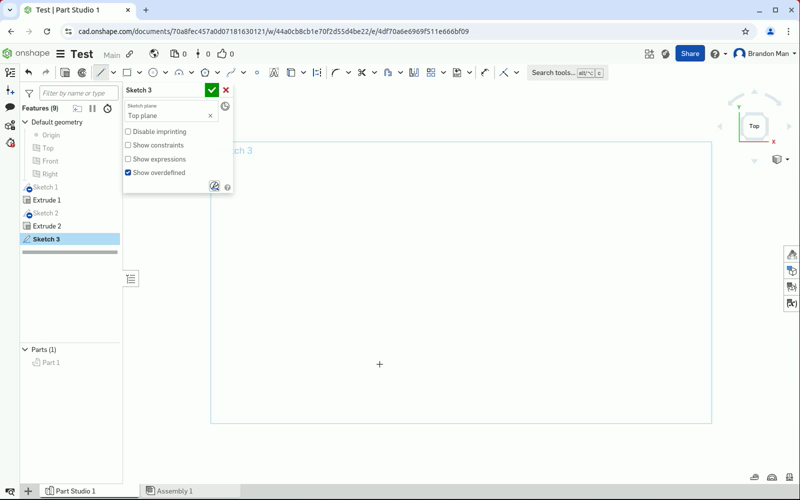
key_up(shift)
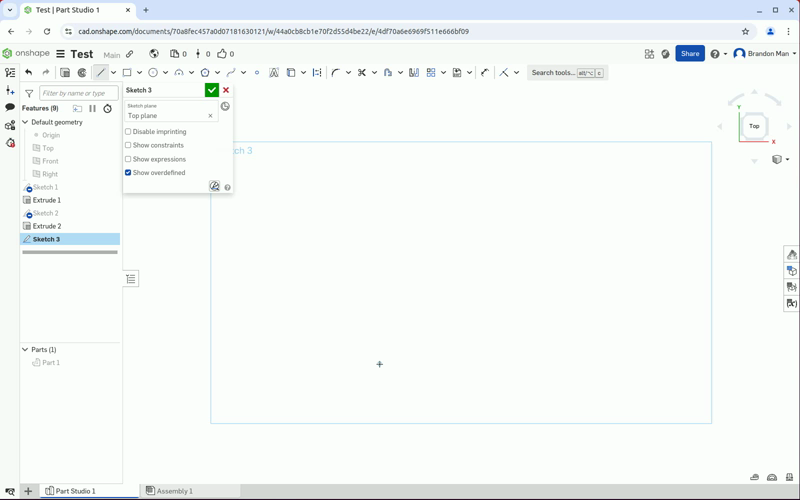
key_down(shift)
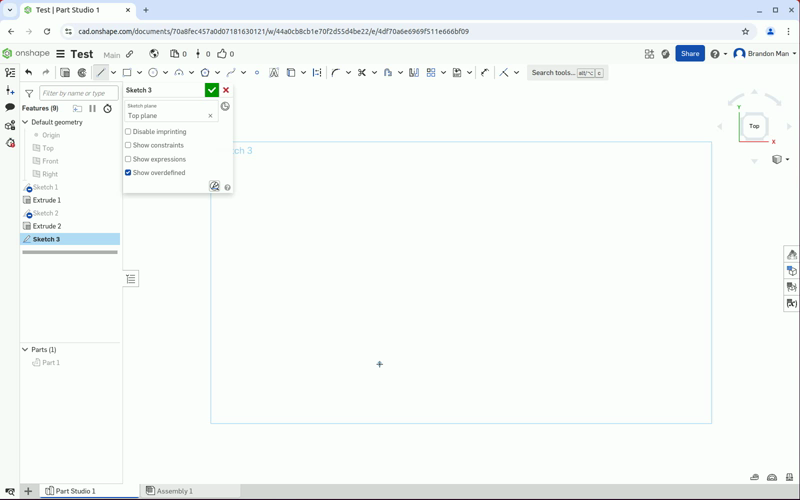
mouse_move(409, 363)
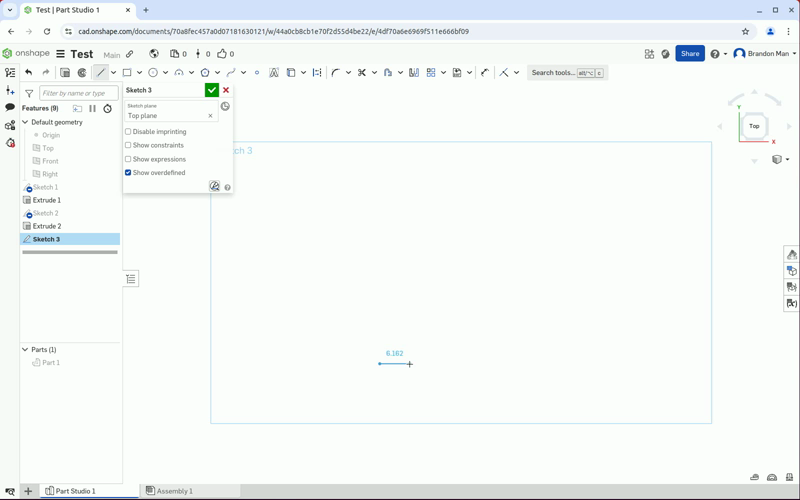
mouse_move(400, 363)
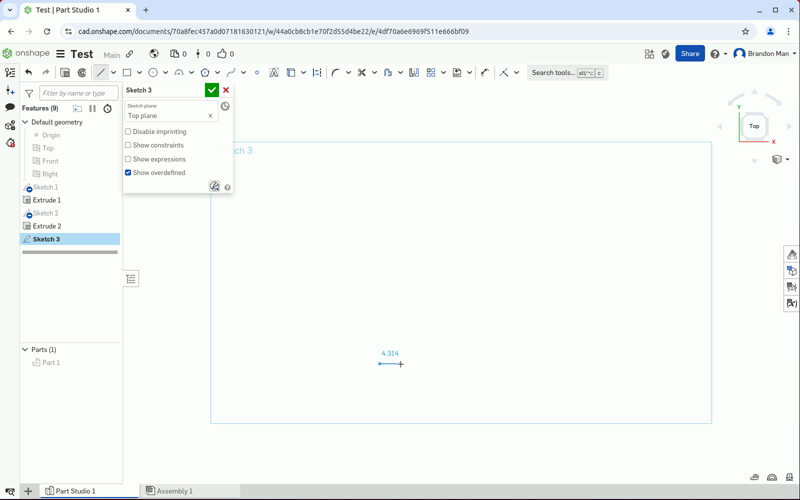
click(400, 363)
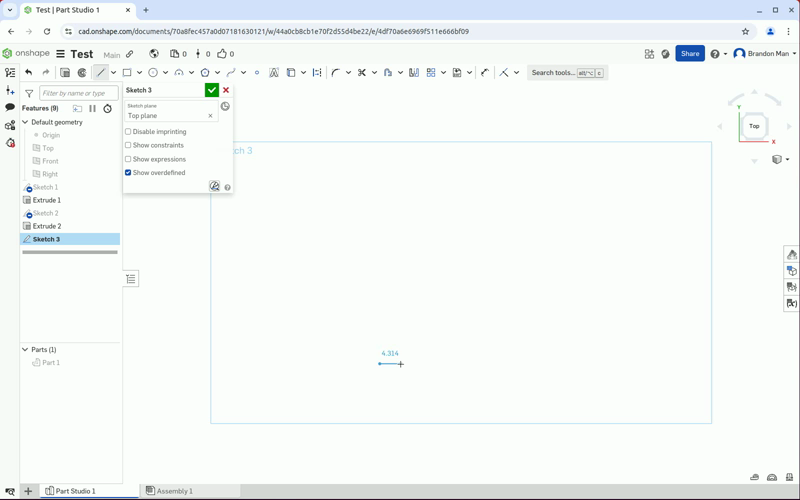
key_up(shift)
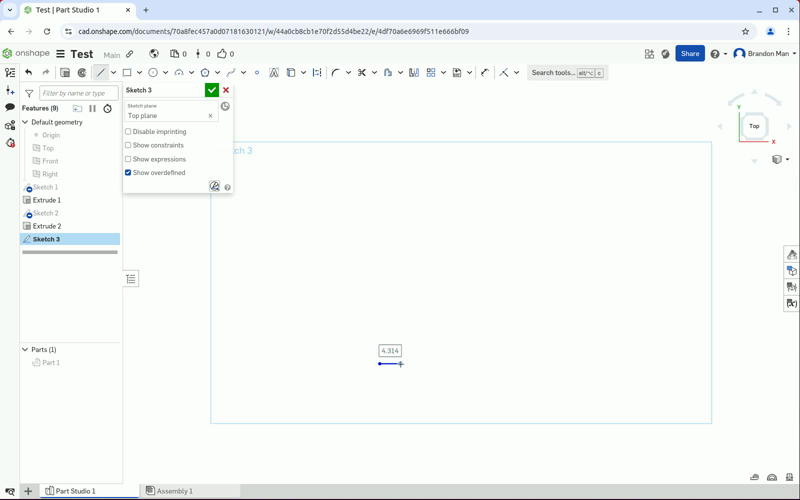
key_down(shift)
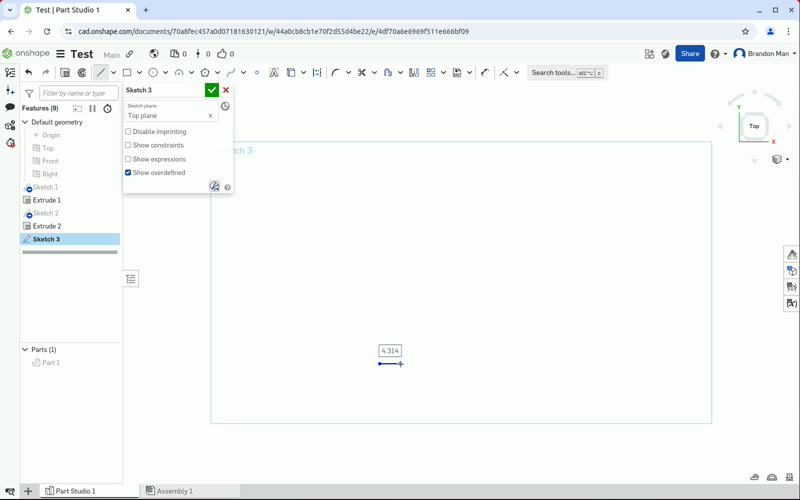
mouse_move(400, 303)
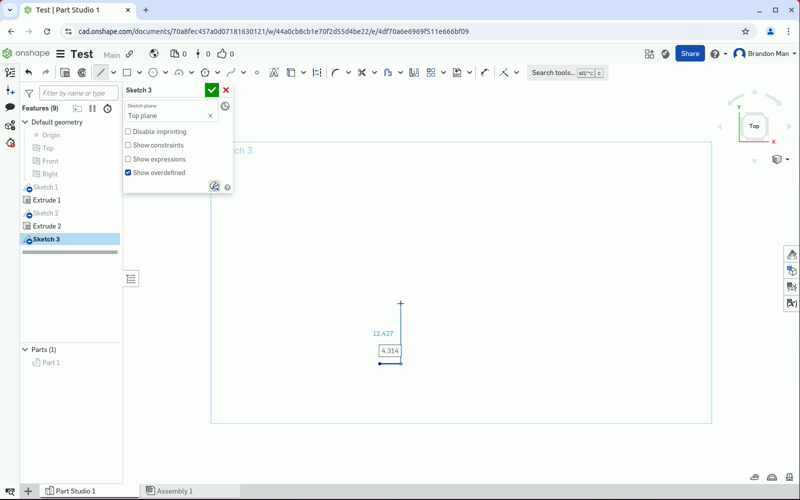
click(400, 303)
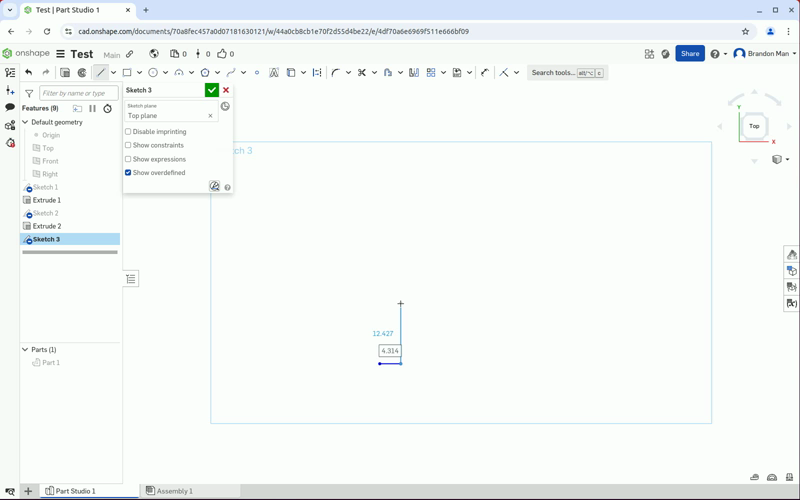
key_up(shift)
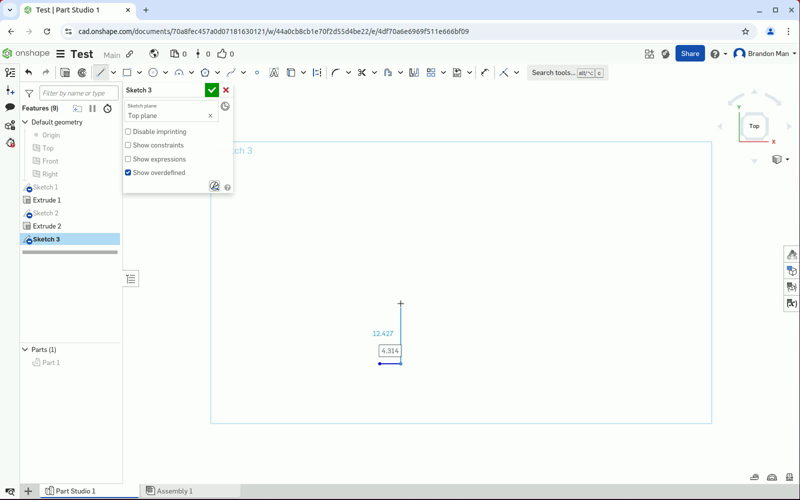
key_down(shift)
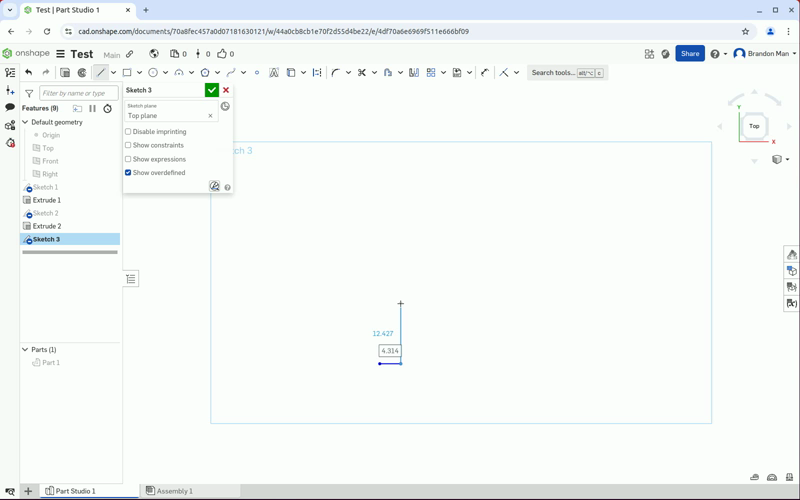
mouse_move(430, 303)
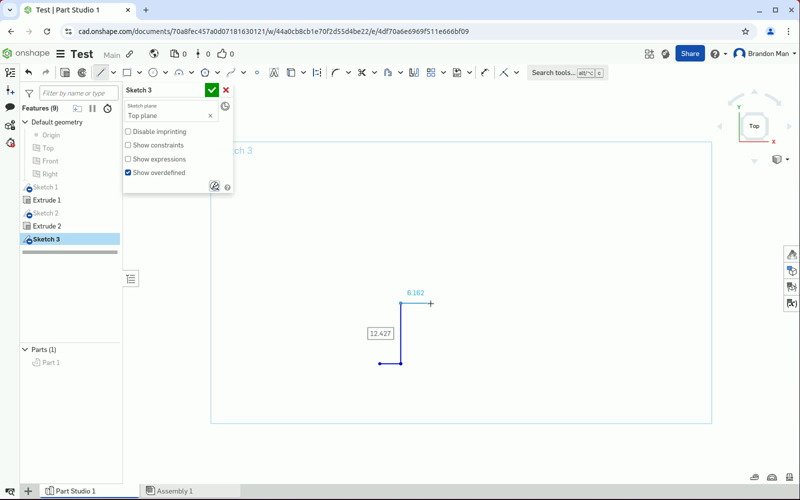
mouse_move(379, 303)
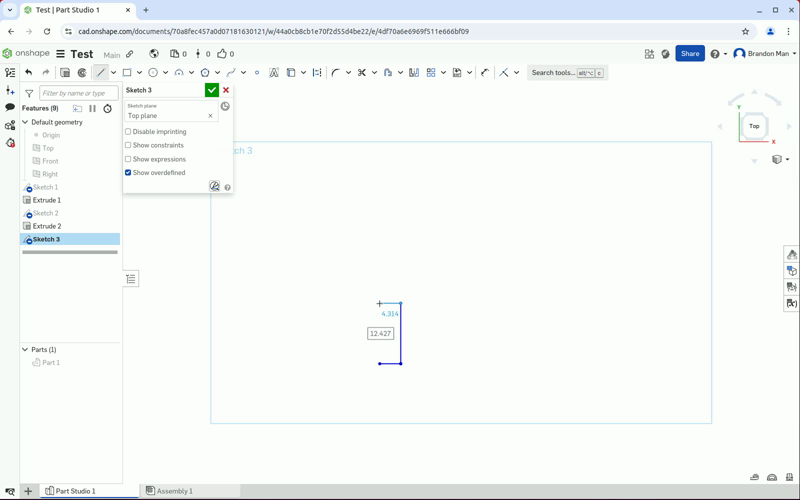
click(379, 303)
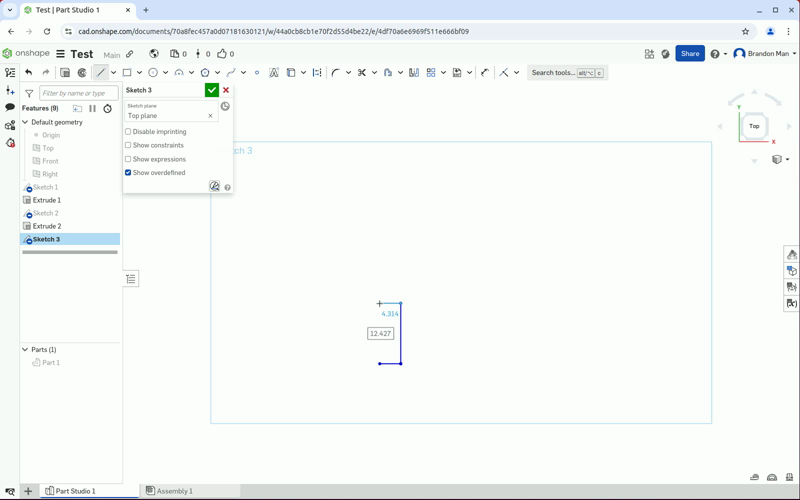
key_up(shift)
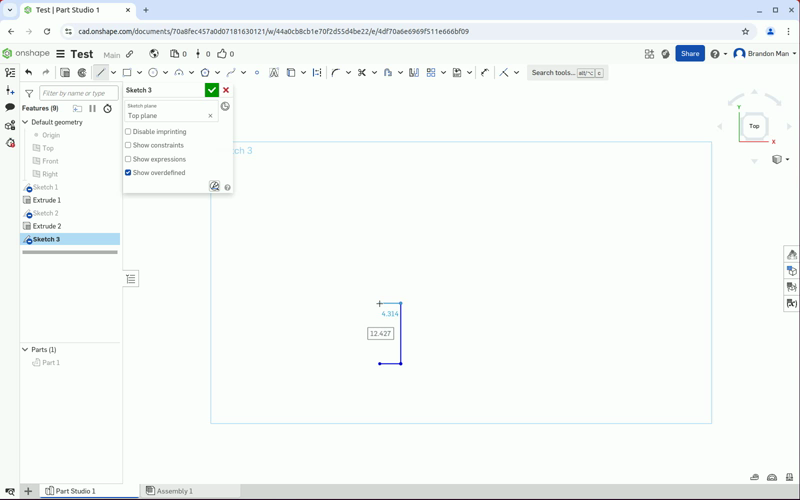
key_down(shift)
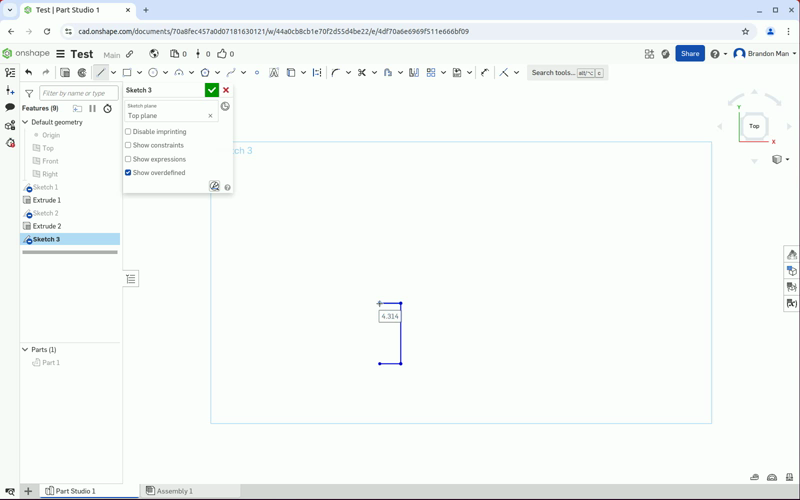
mouse_move(379, 363)
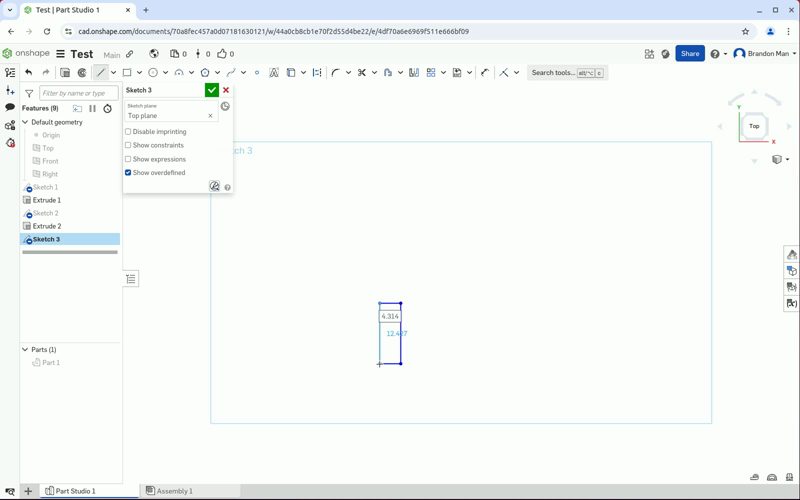
key_up(shift)
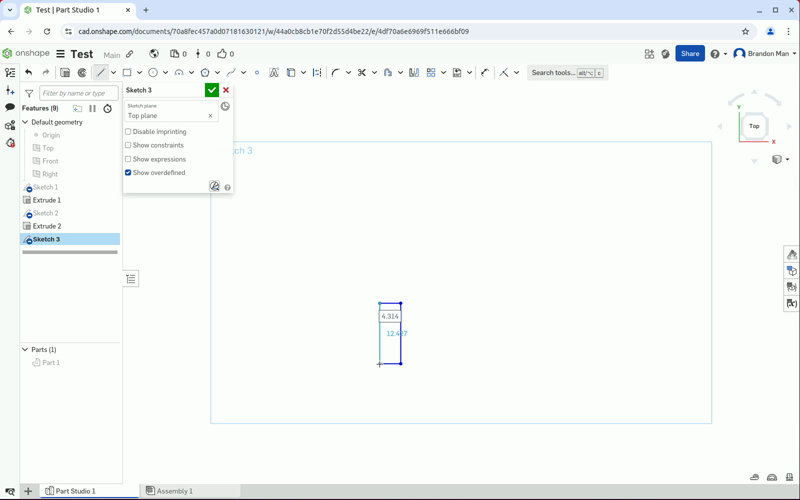
click(379, 363)
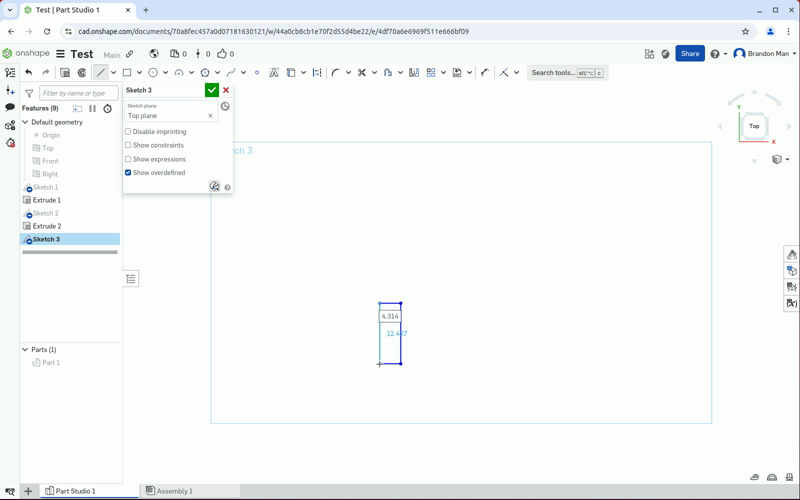
key(esc)
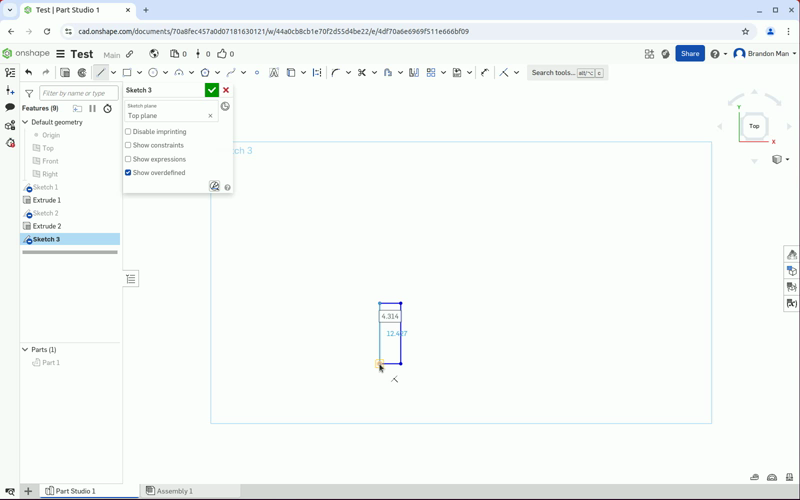
mouse_move(396, 325)
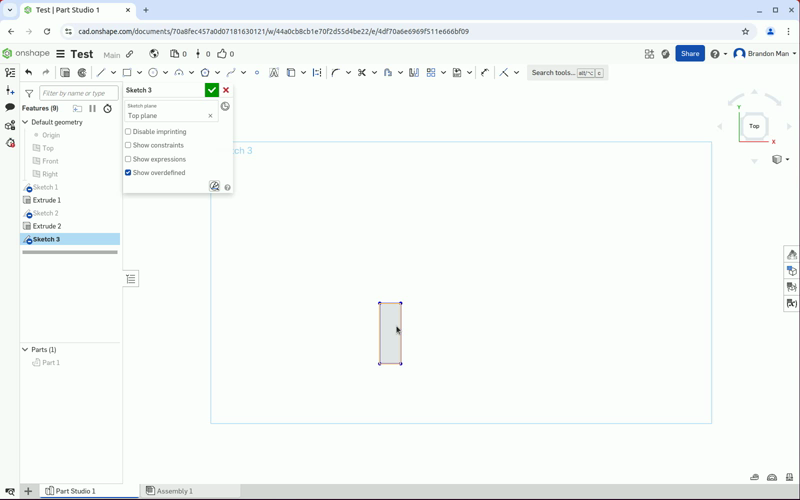
scroll(6)
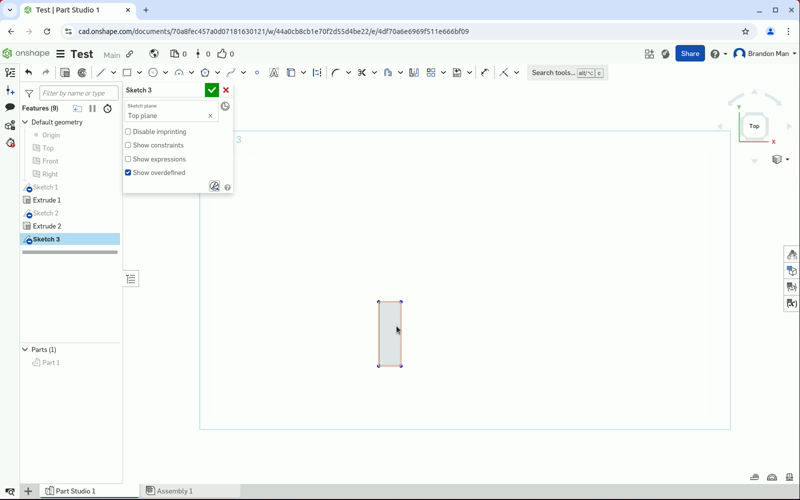
scroll(6)
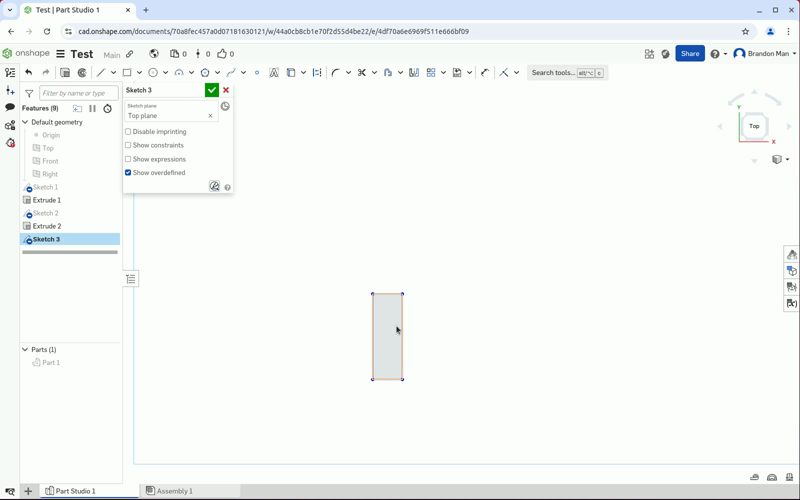
scroll(6)
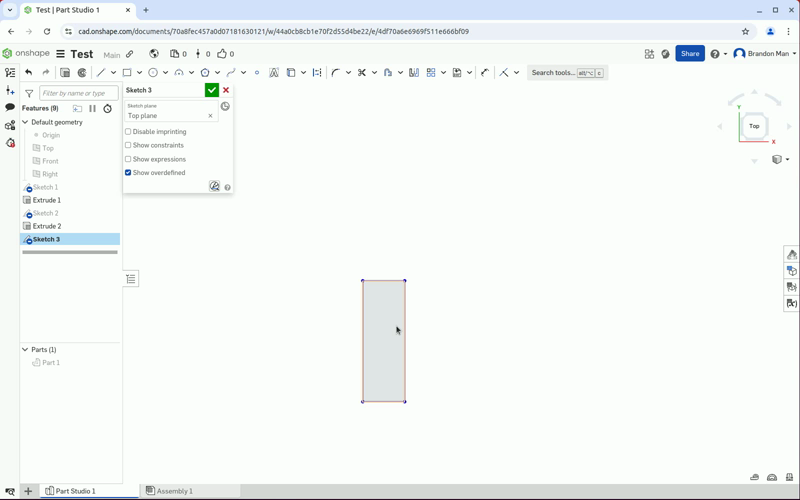
scroll(6)
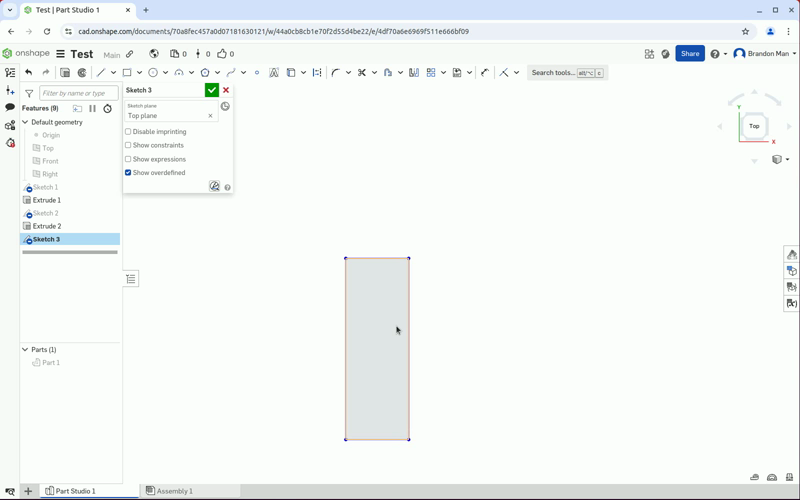
scroll(6)
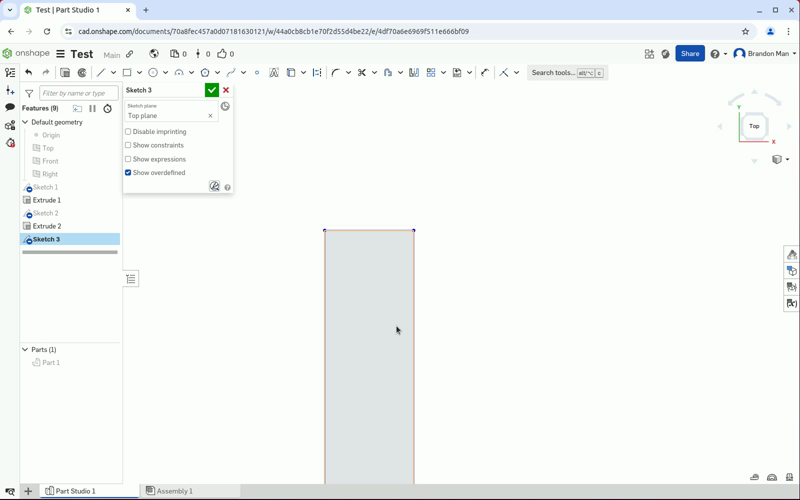
scroll(6)
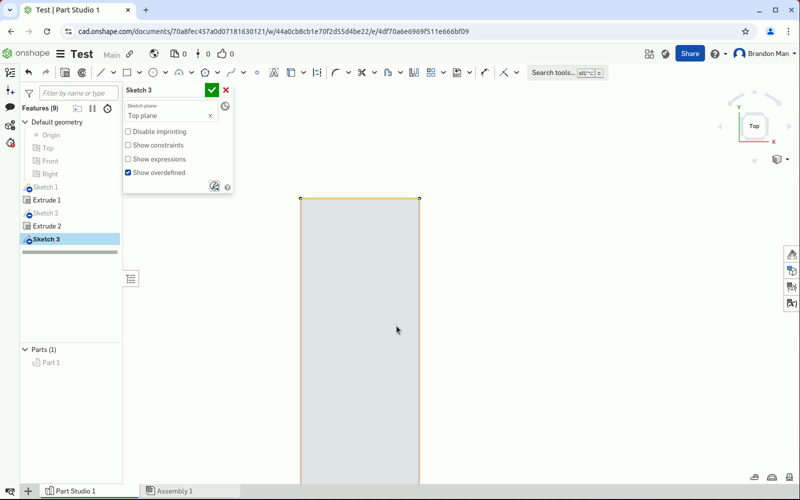
scroll(6)
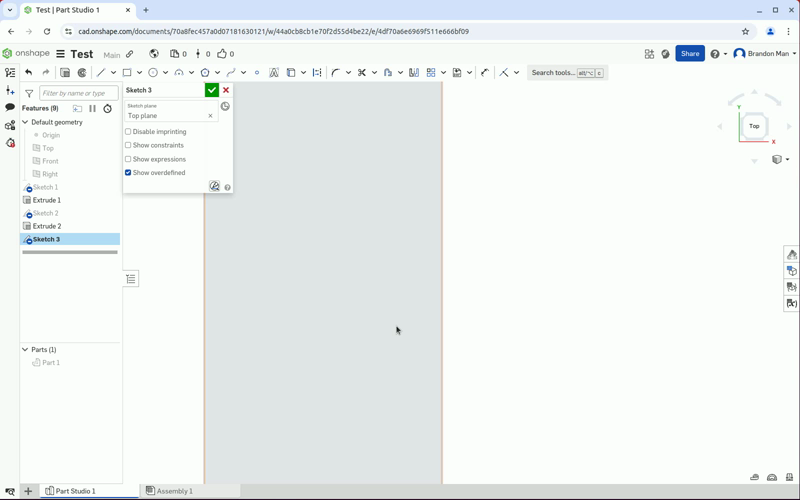
click(396, 325)
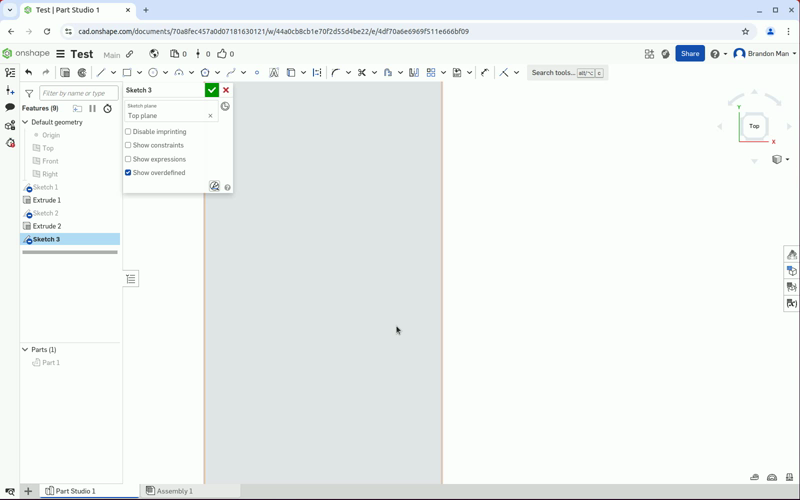
scroll(-6)
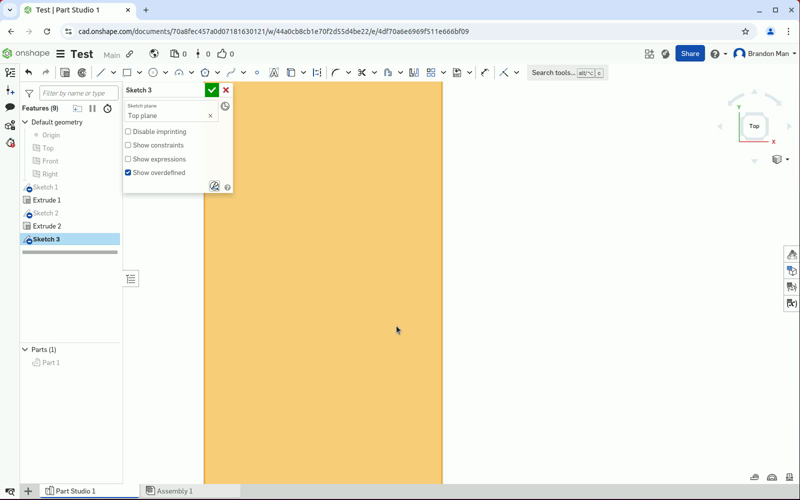
scroll(-6)
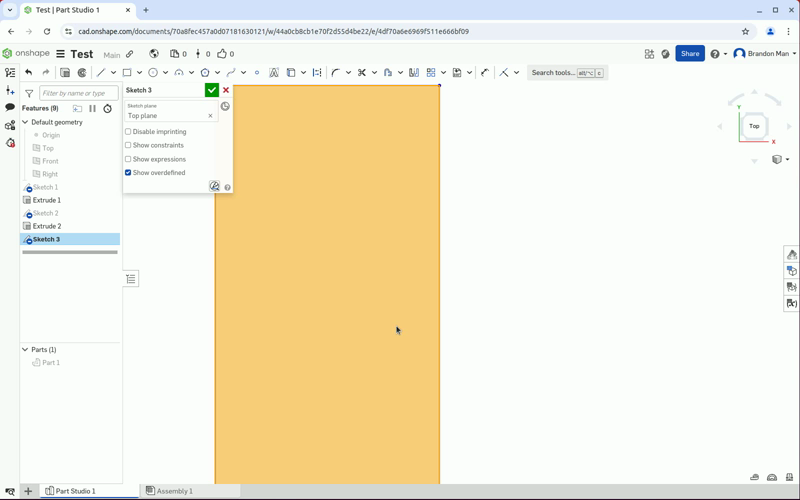
scroll(-6)
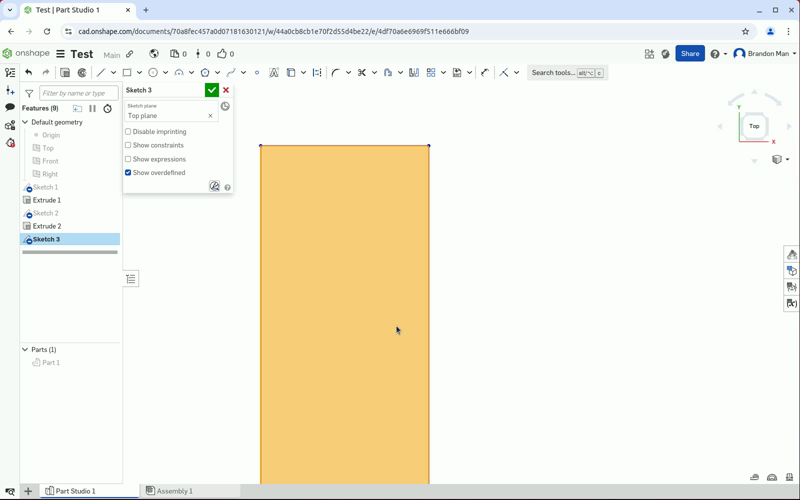
scroll(-6)
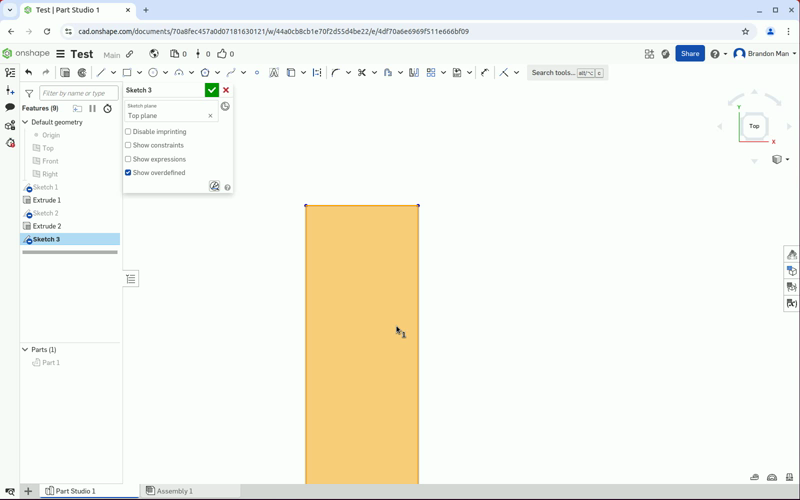
scroll(-6)
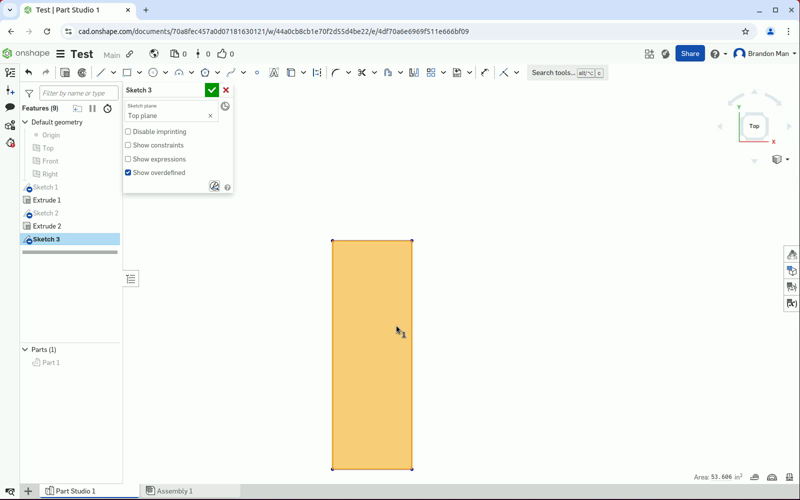
scroll(-6)
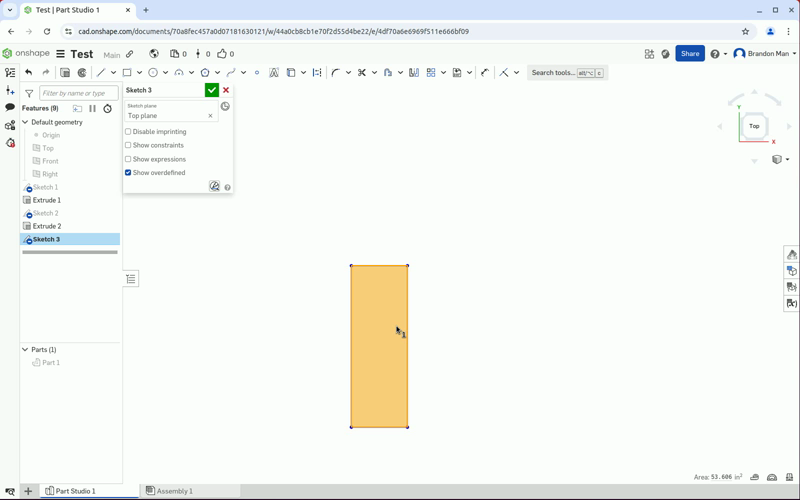
scroll(-6)
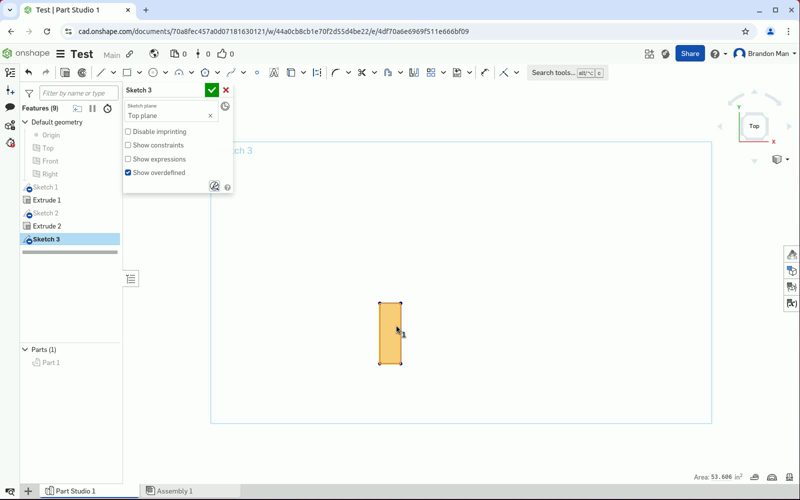
mouse_move(73, 352)
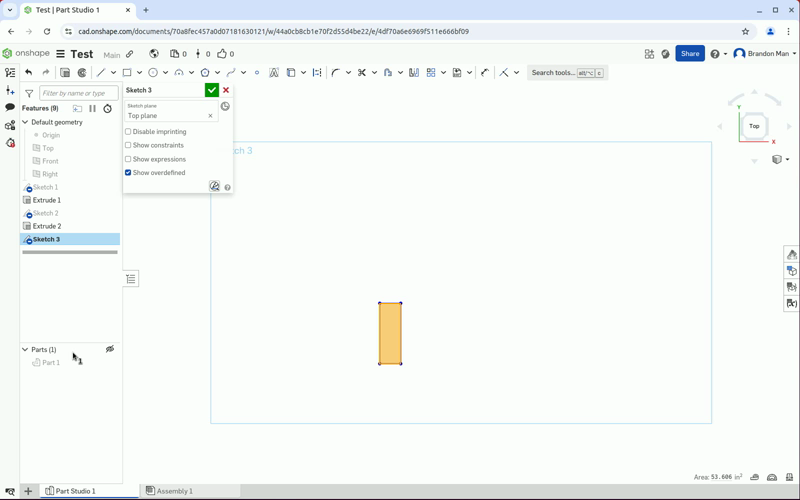
key(shift+y)
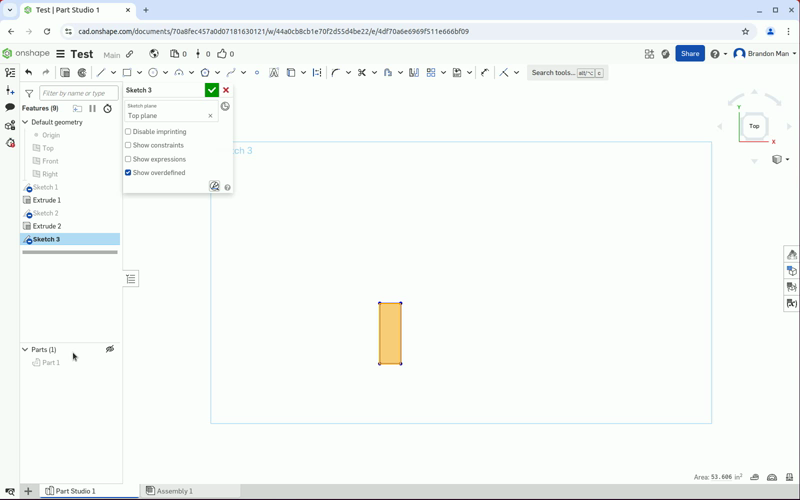
key(shift+e)
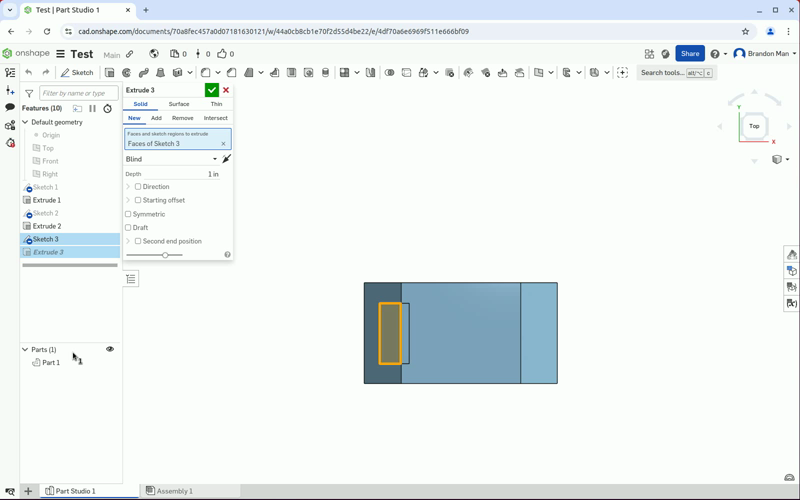
mouse_move(143, 106)
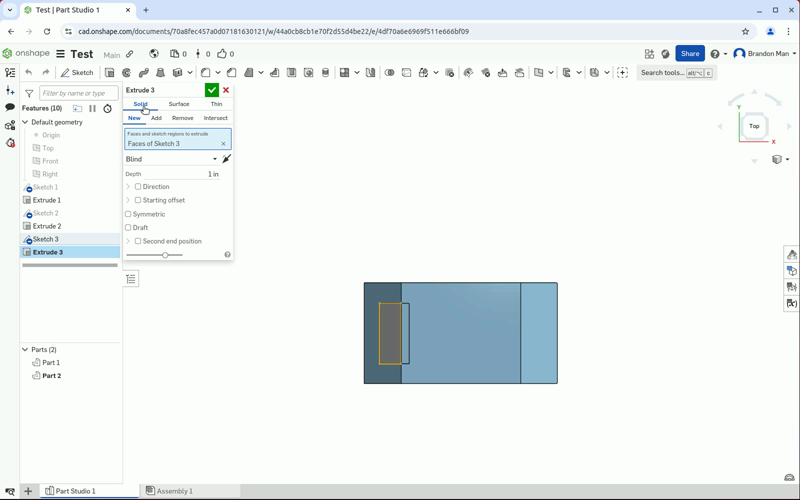
click(143, 106)
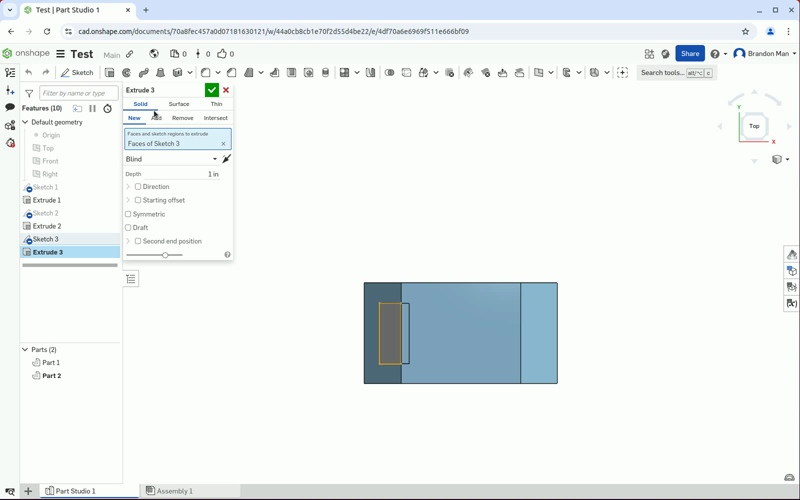
mouse_move(186, 120)
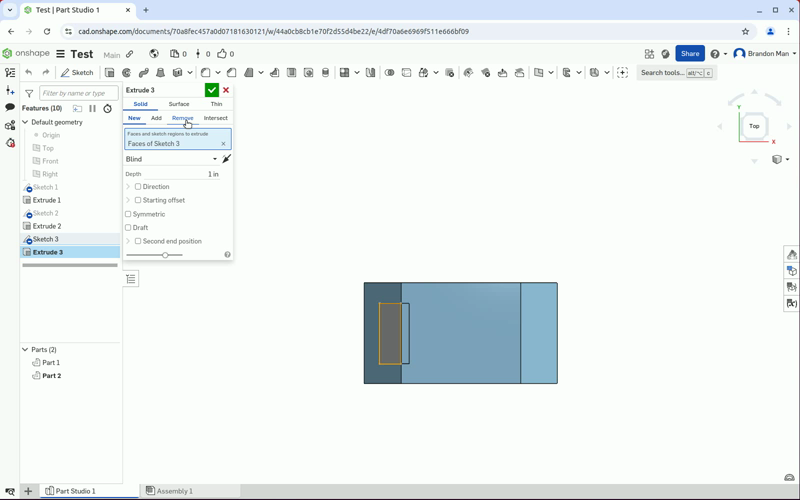
click(186, 120)
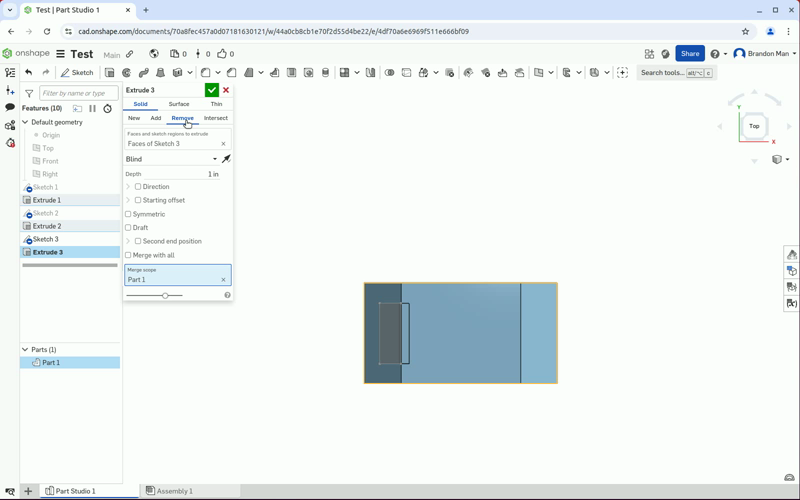
key(tab, 4)
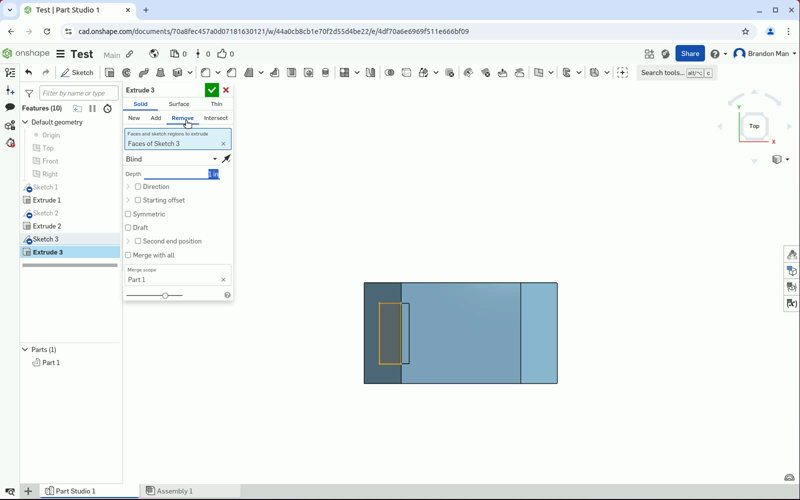
text(11.554)
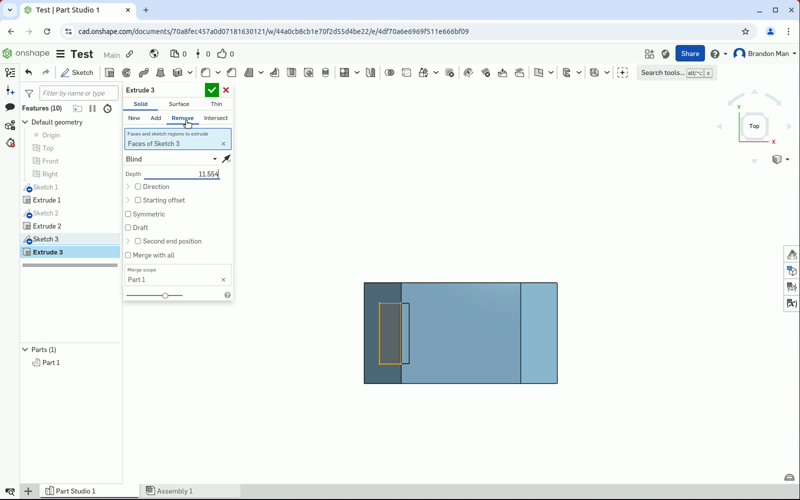
key(tab, 6)
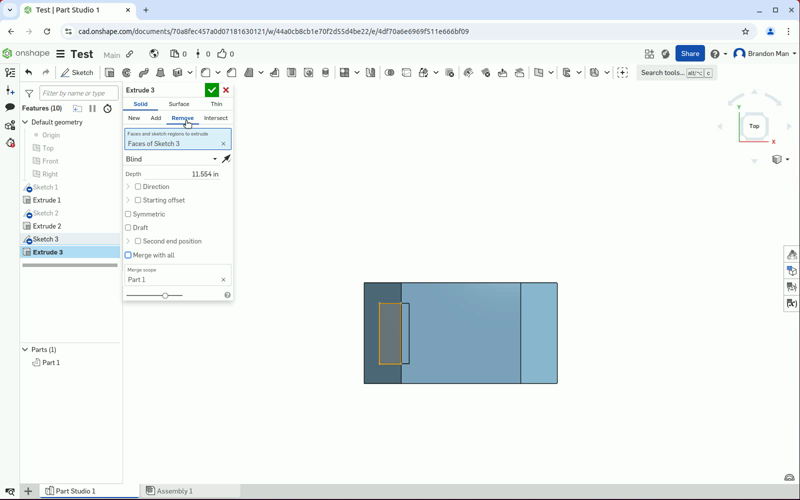
key(space)
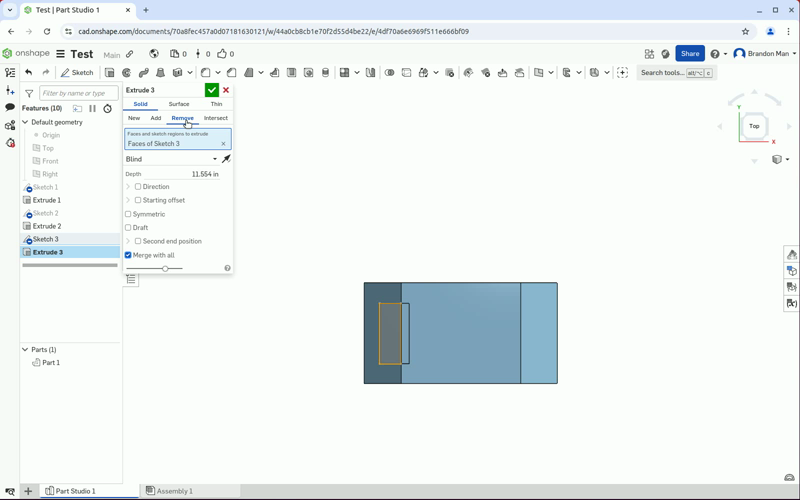
key(enter)
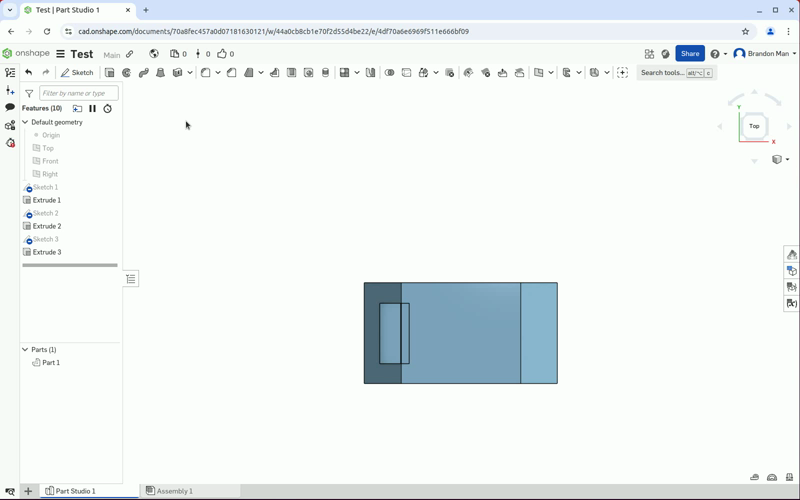
key(shift+h)
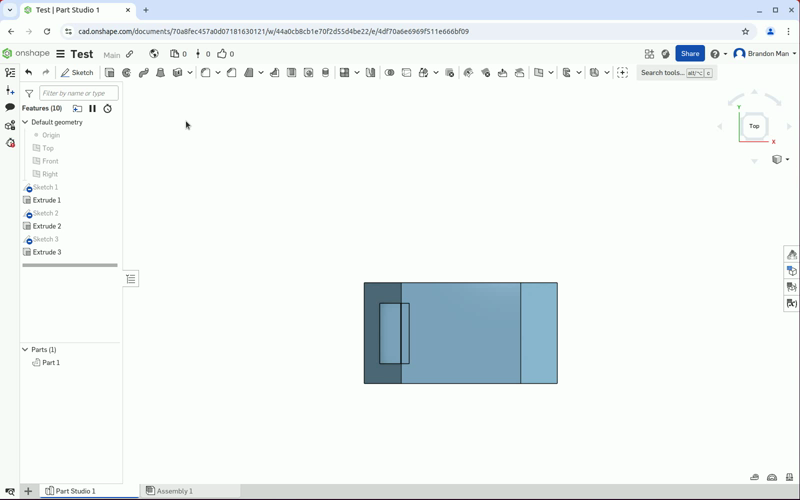
key(shift+h)
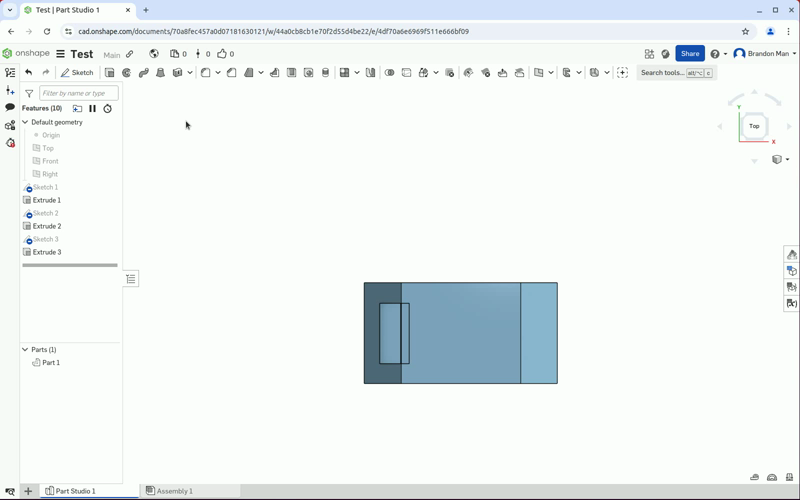
mouse_move(73, 189)
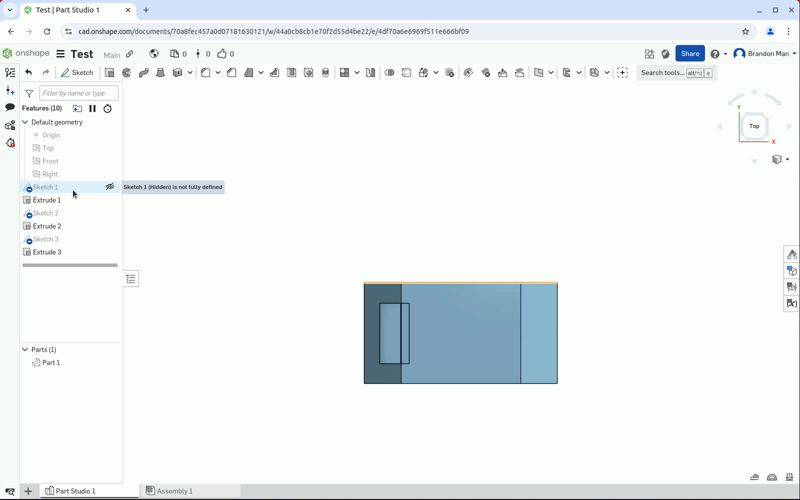
click(73, 189)
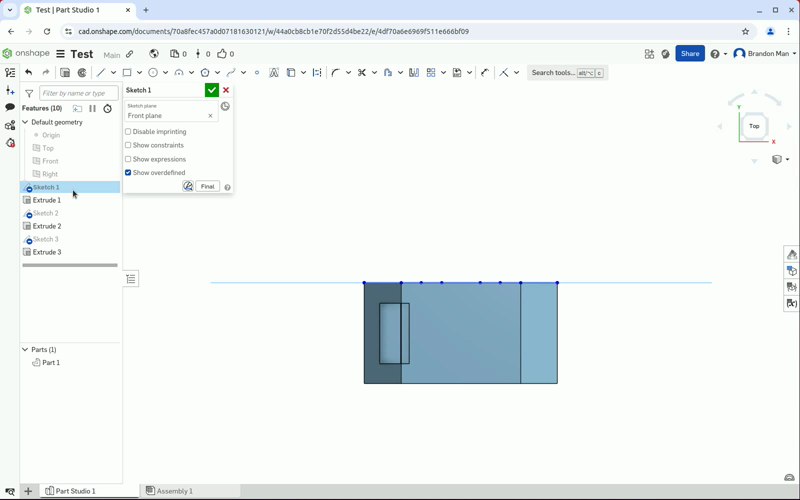
mouse_move(229, 92)
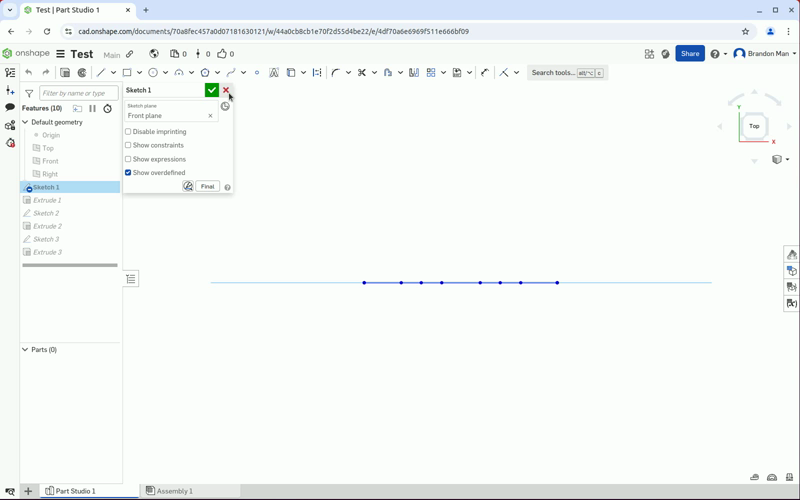
click(229, 92)
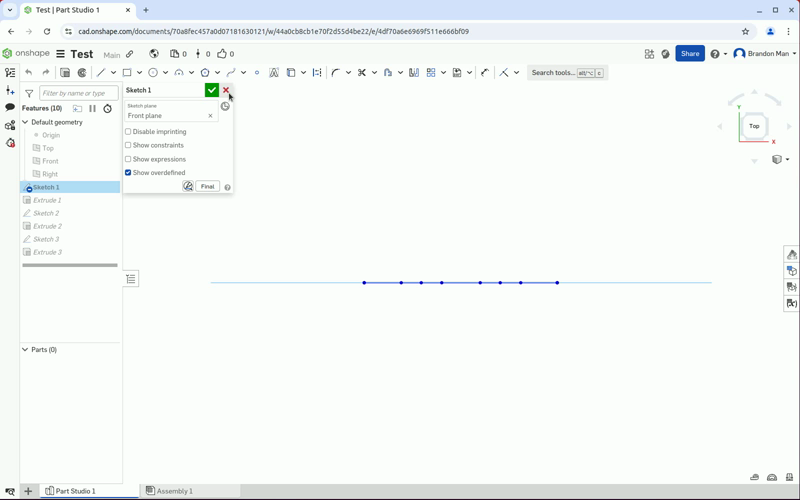
key(shift+s)
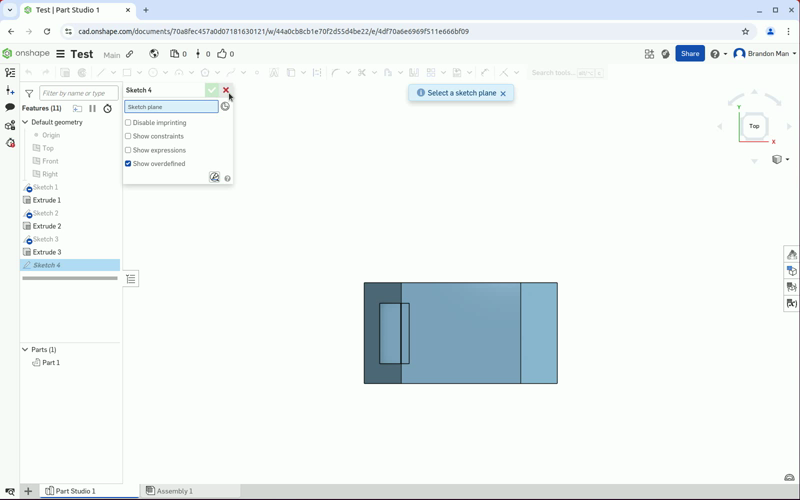
mouse_move(73, 150)
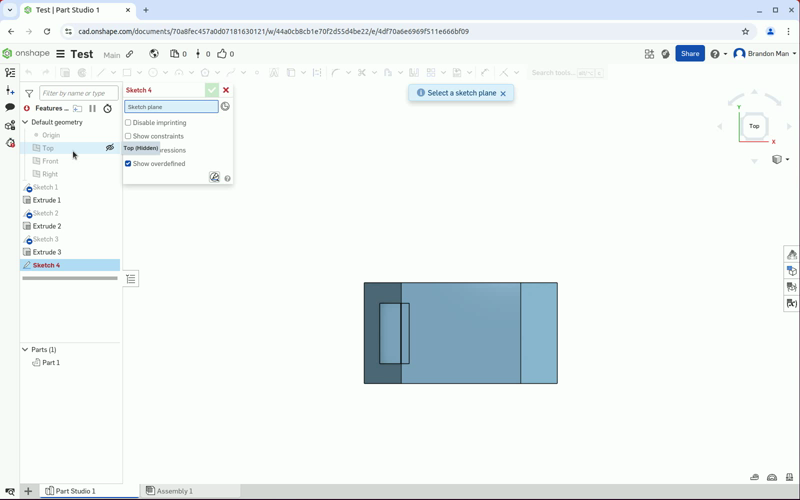
click(73, 150)
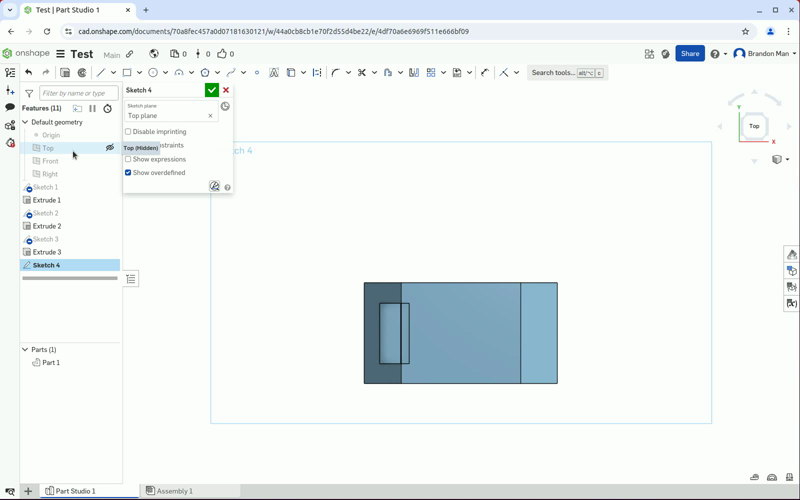
mouse_move(73, 352)
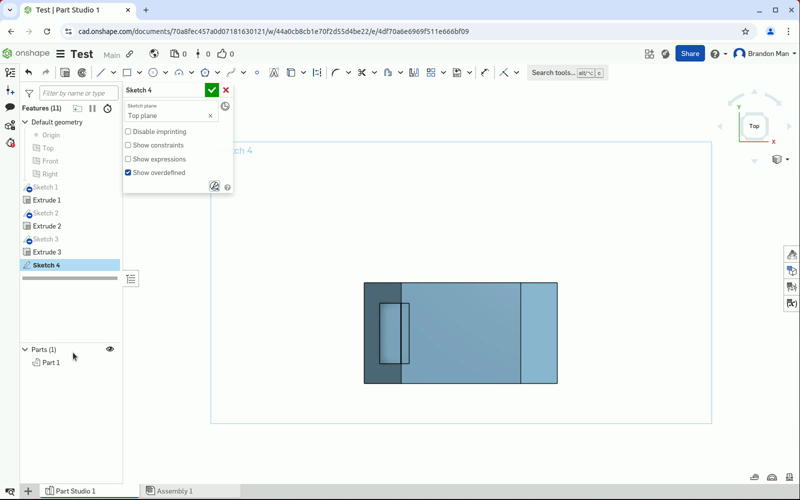
key(y)
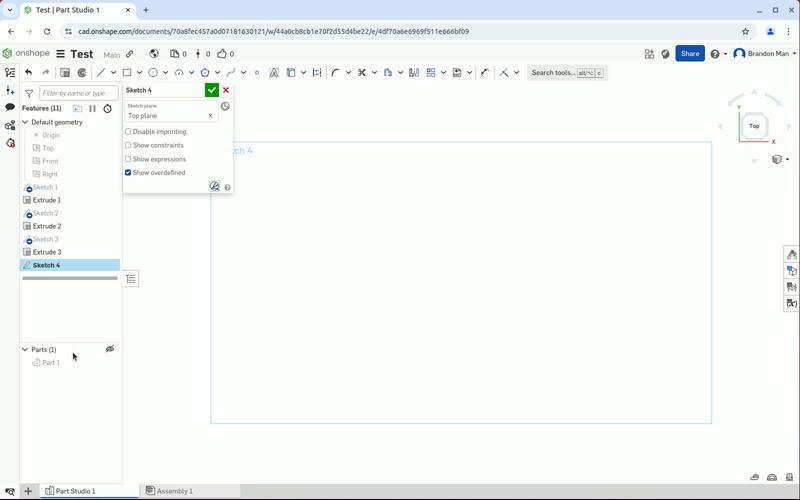
key(l)
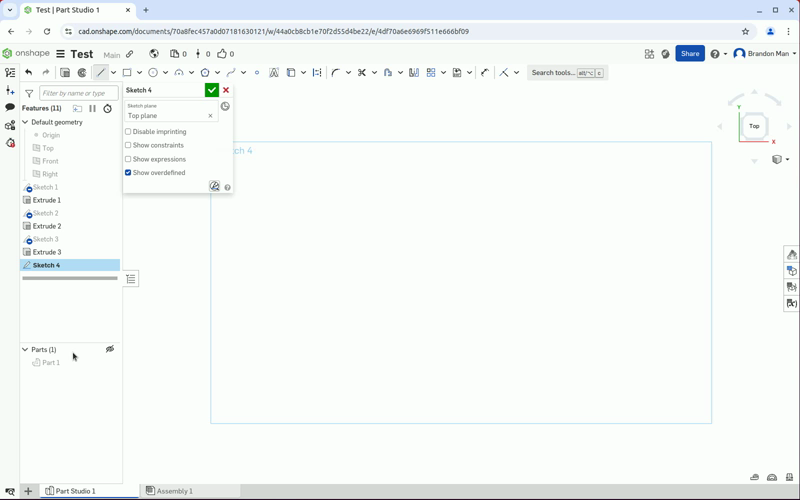
key_down(shift)
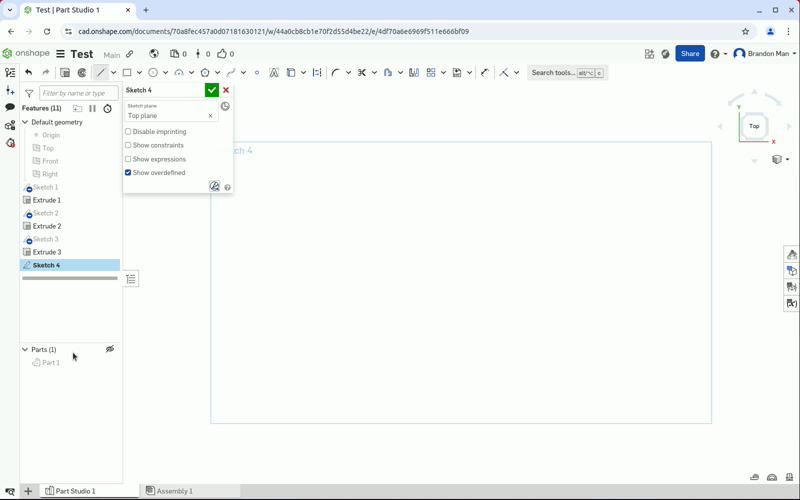
mouse_move(520, 363)
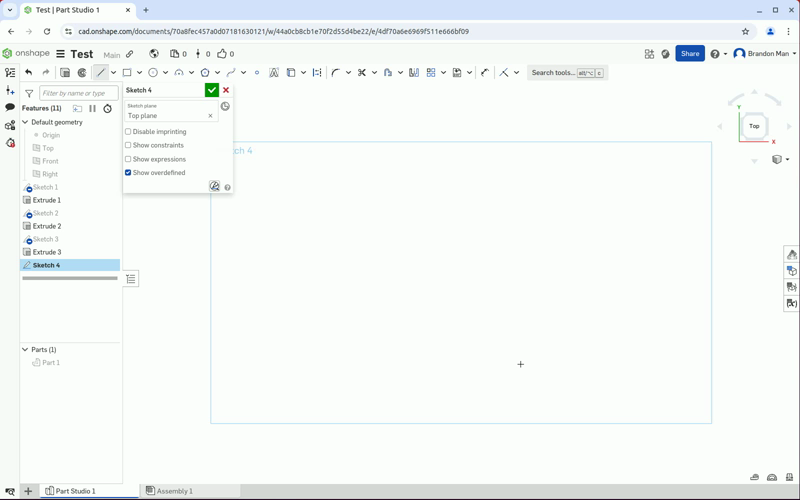
click(520, 363)
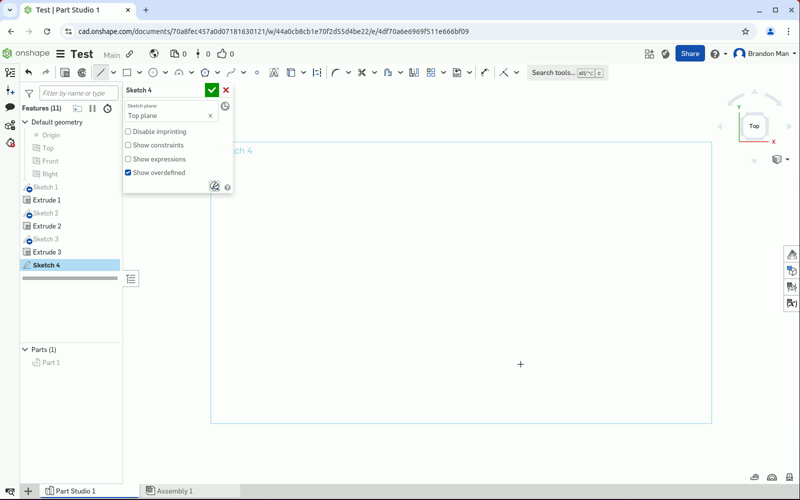
key_up(shift)
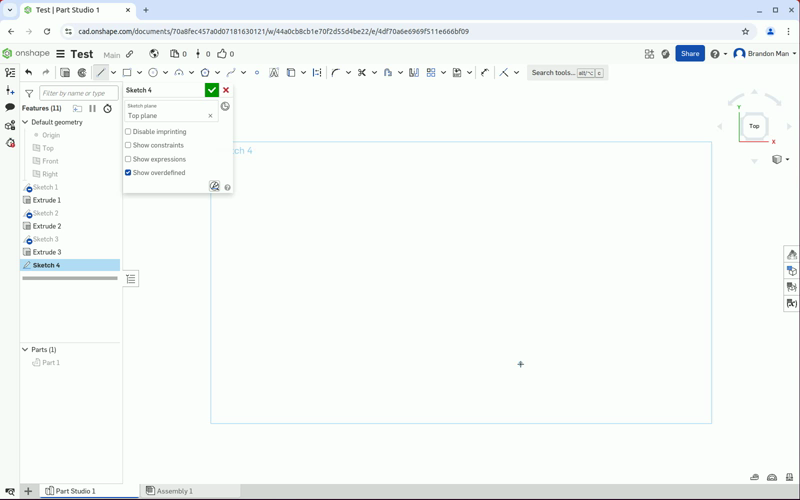
key_down(shift)
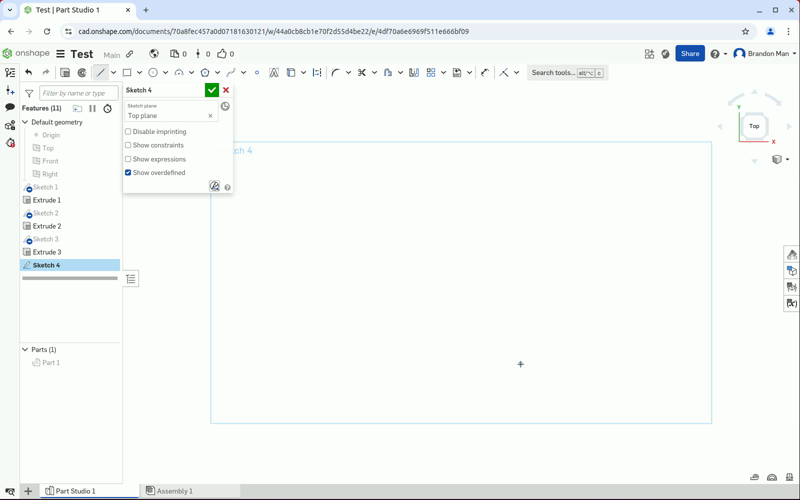
mouse_move(550, 363)
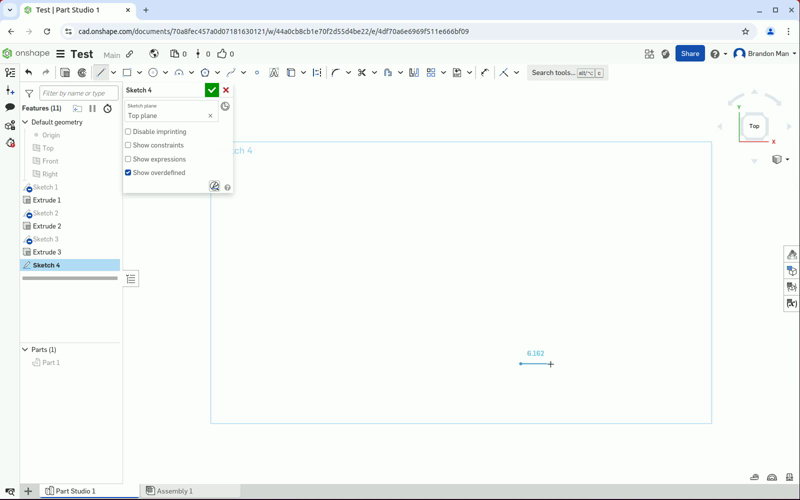
mouse_move(548, 363)
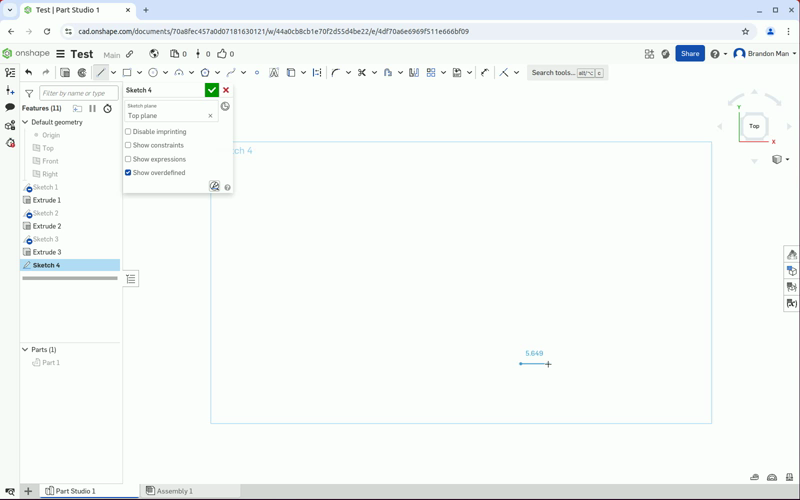
click(548, 363)
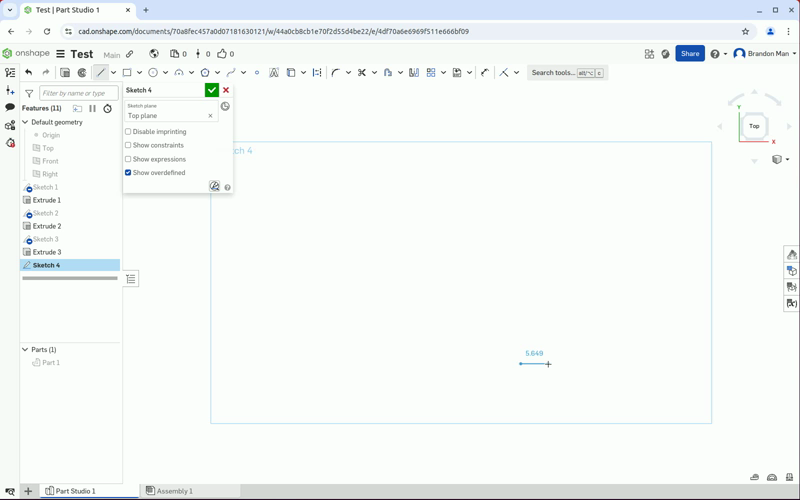
key_up(shift)
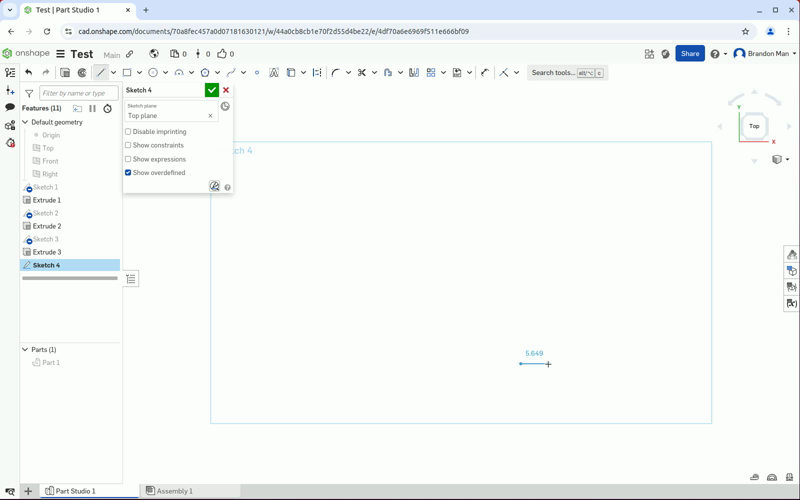
key_down(shift)
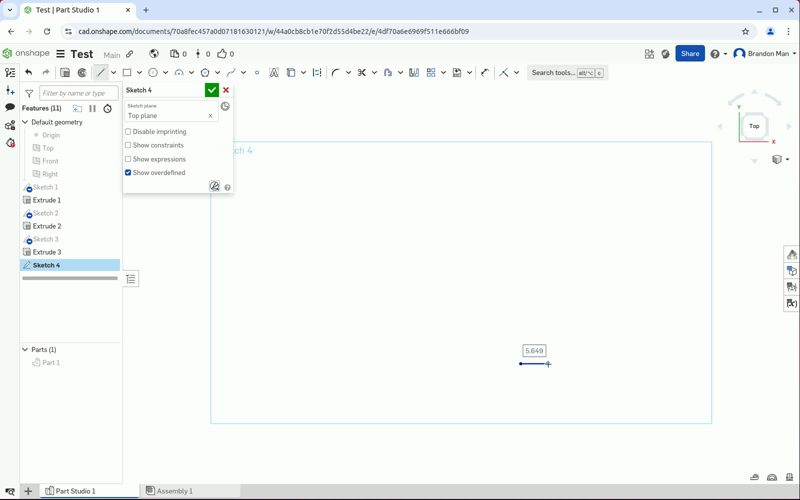
mouse_move(548, 303)
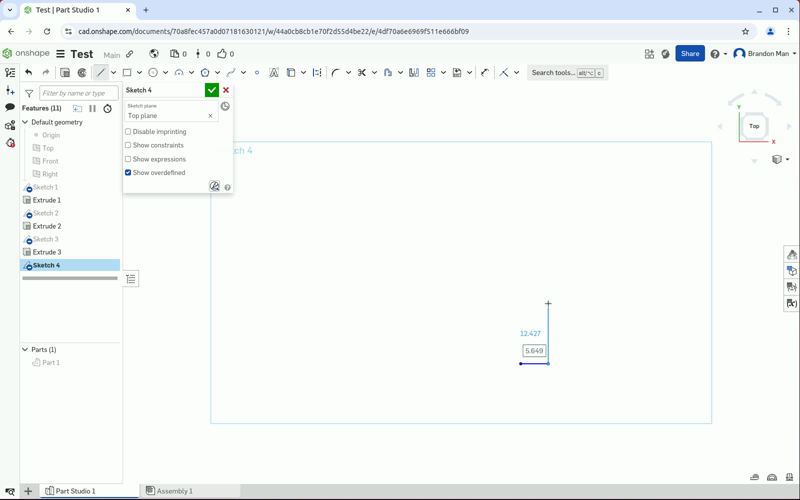
click(548, 303)
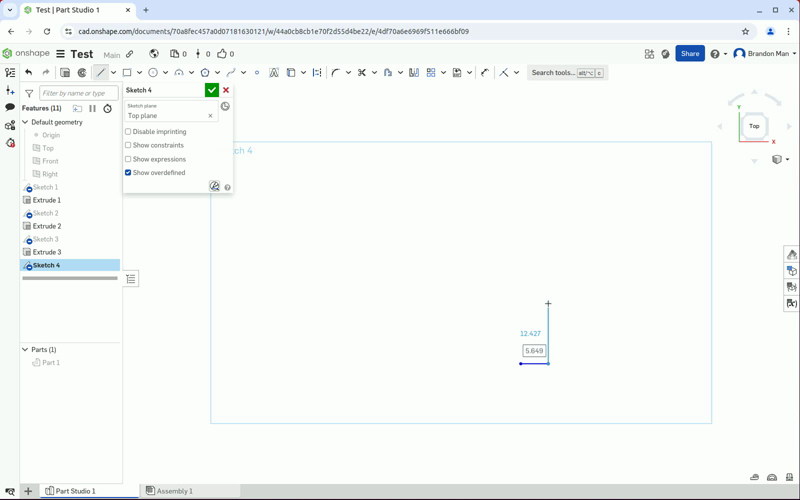
key_up(shift)
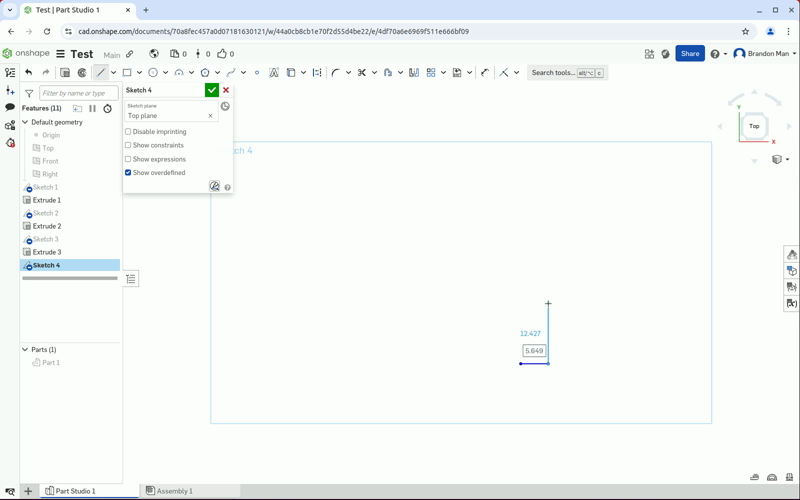
key_down(shift)
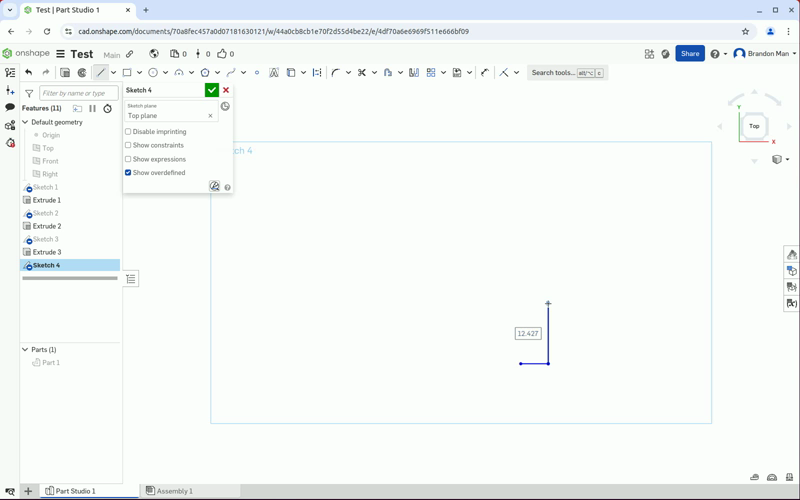
mouse_move(578, 303)
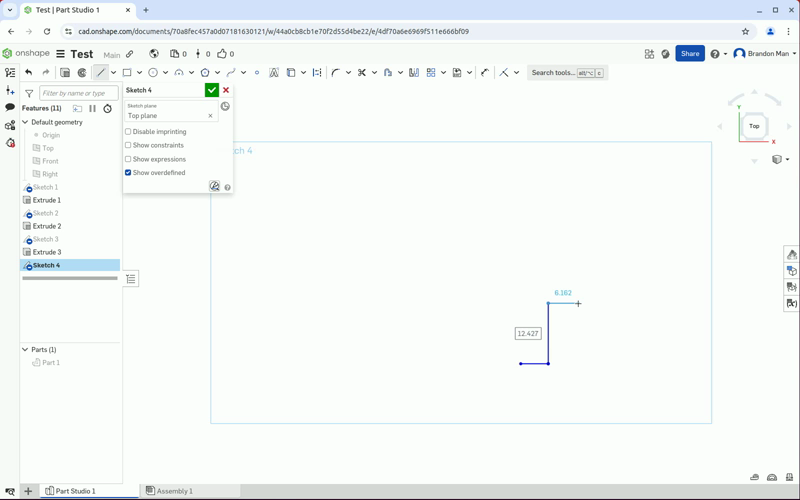
mouse_move(520, 303)
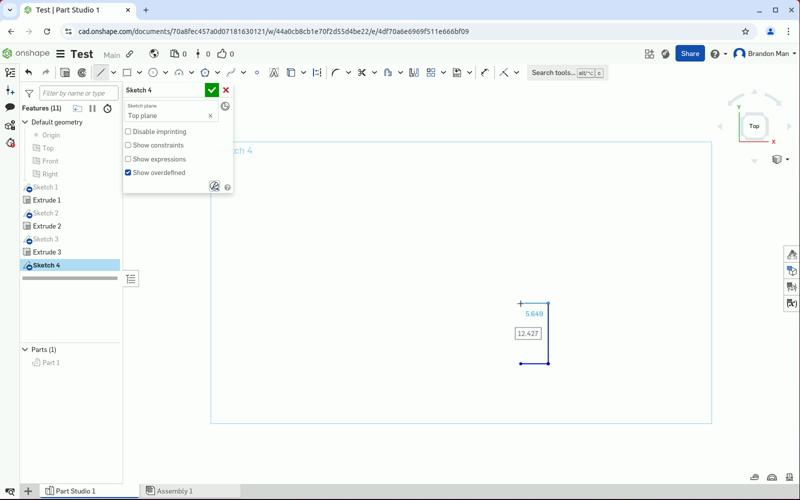
click(520, 303)
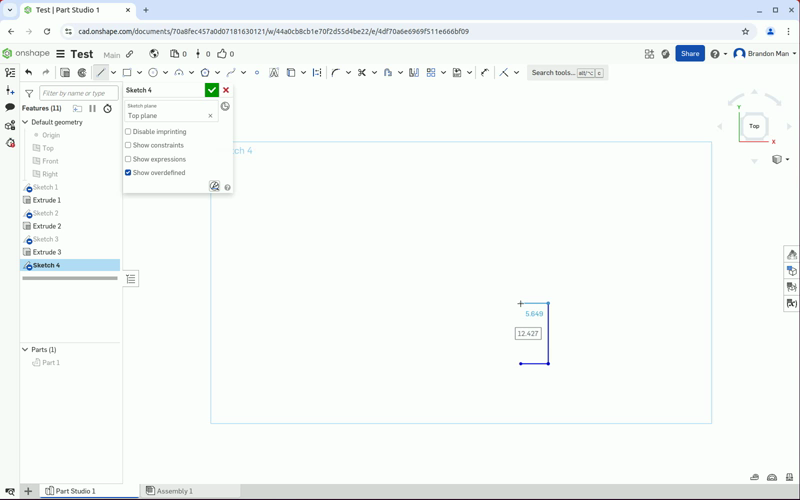
key_up(shift)
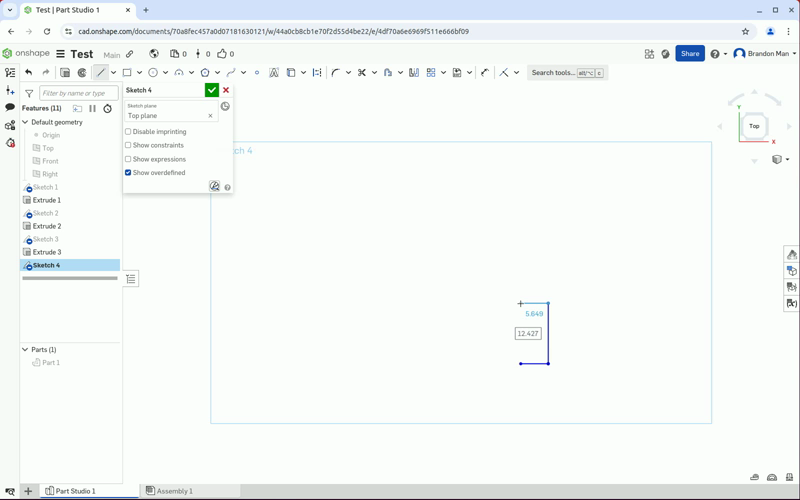
key_down(shift)
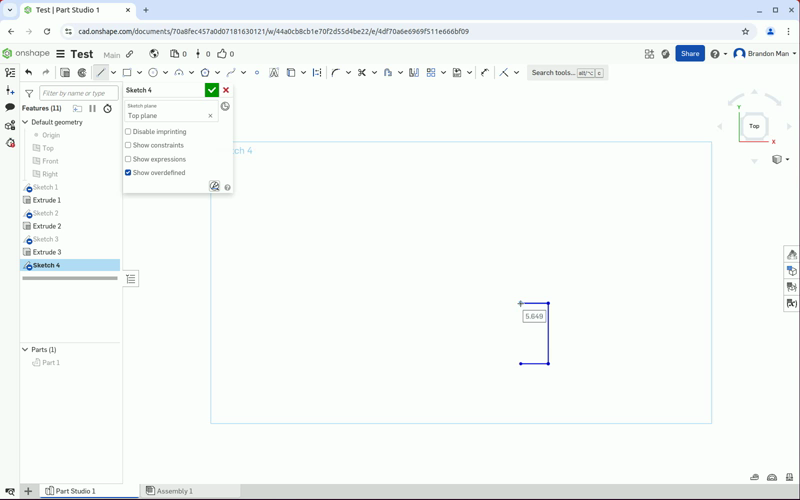
mouse_move(520, 363)
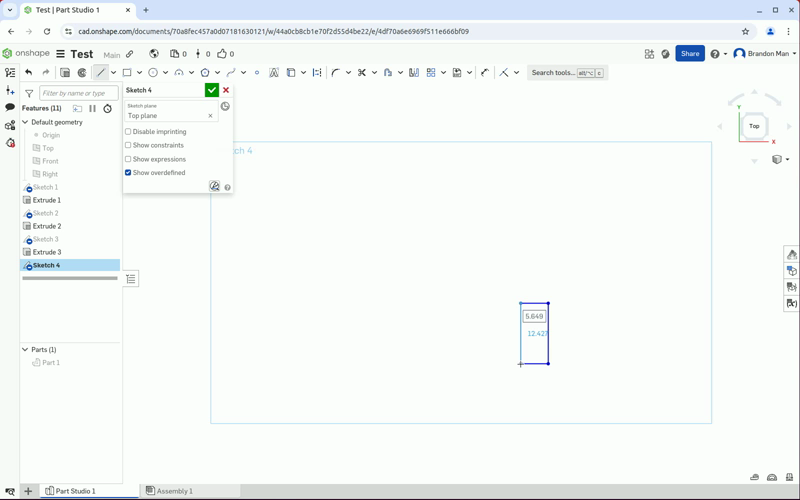
key_up(shift)
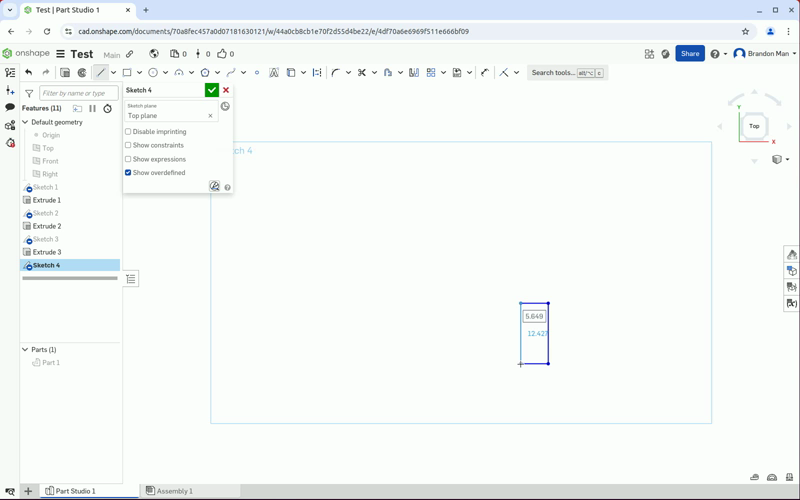
click(520, 363)
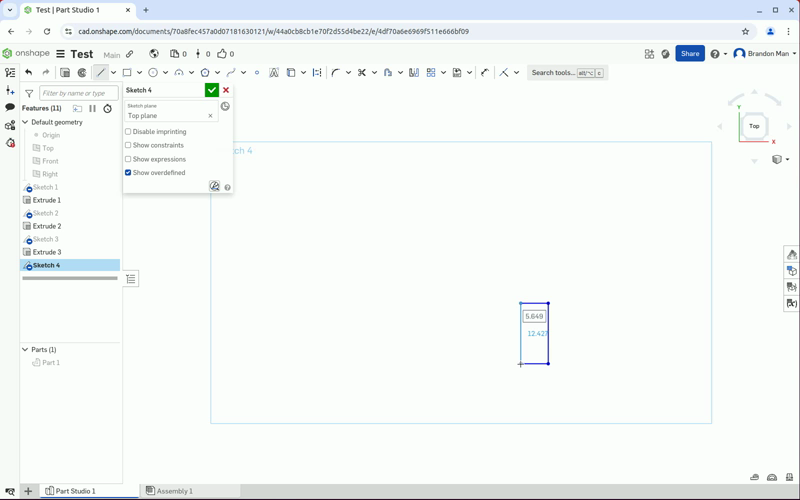
key(esc)
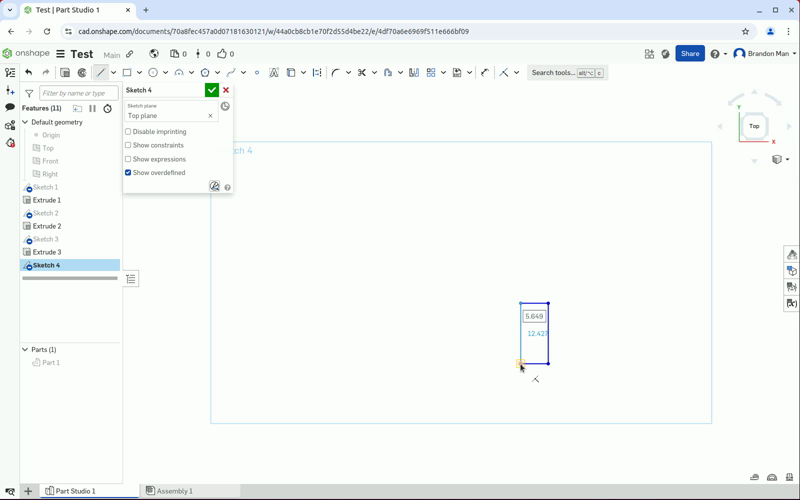
mouse_move(524, 328)
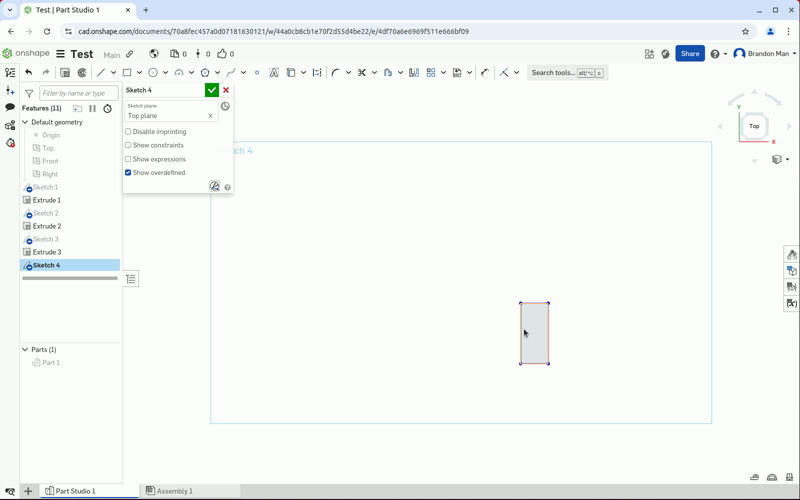
scroll(6)
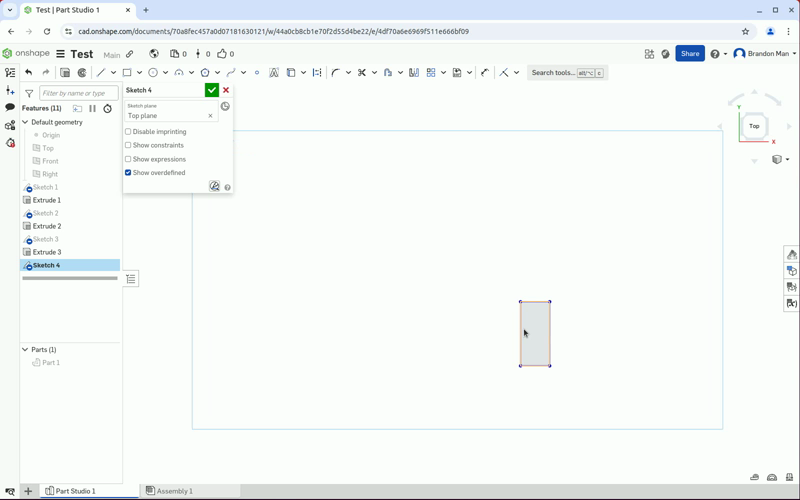
scroll(6)
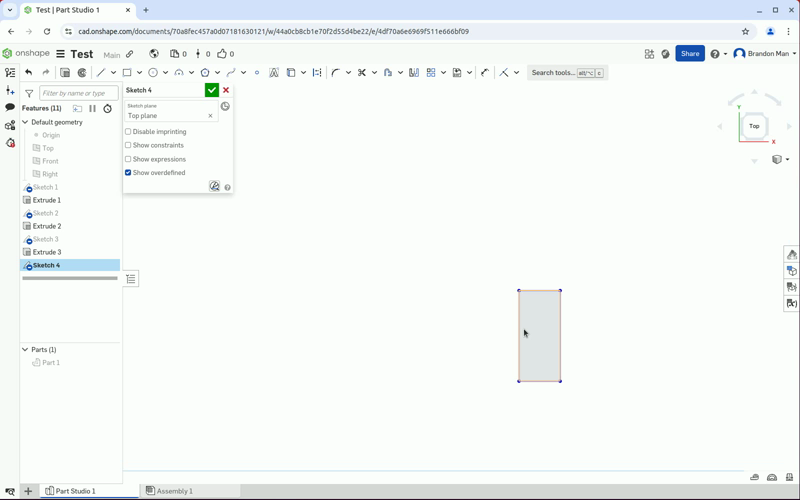
scroll(6)
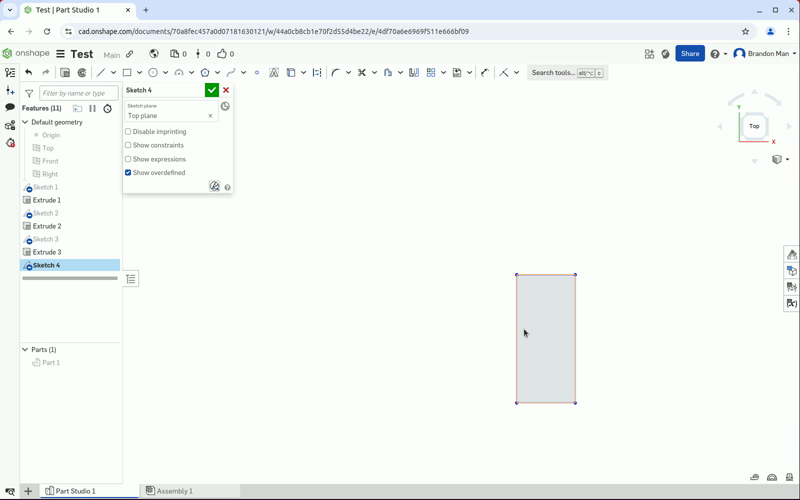
scroll(6)
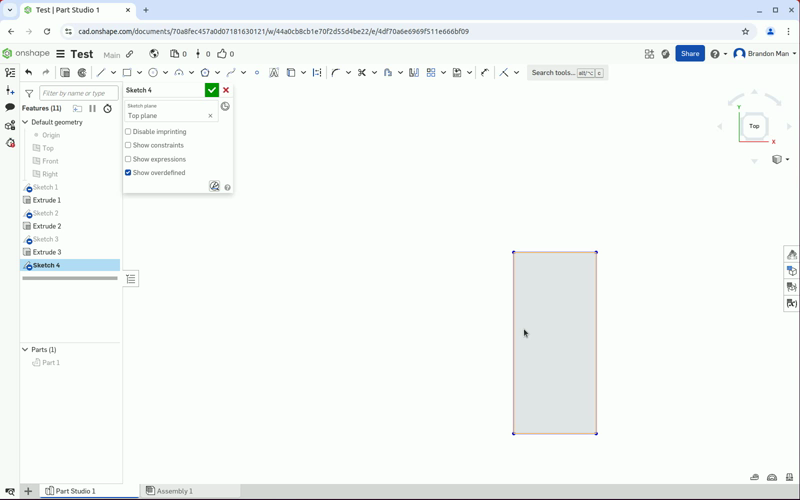
scroll(6)
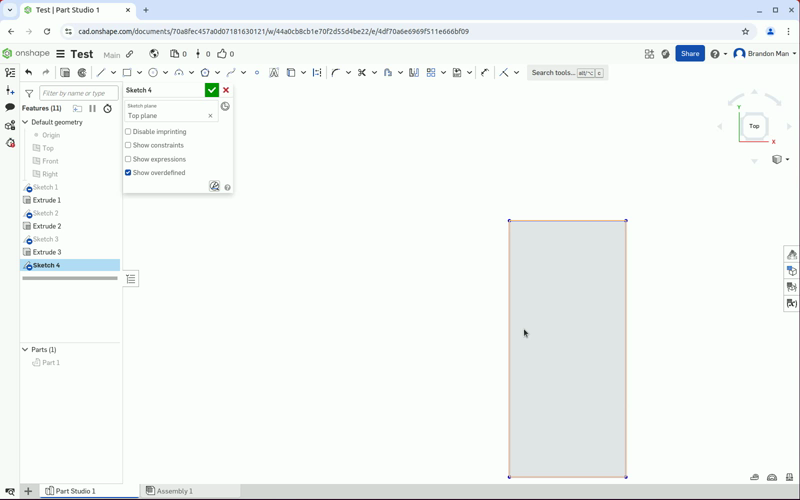
scroll(6)
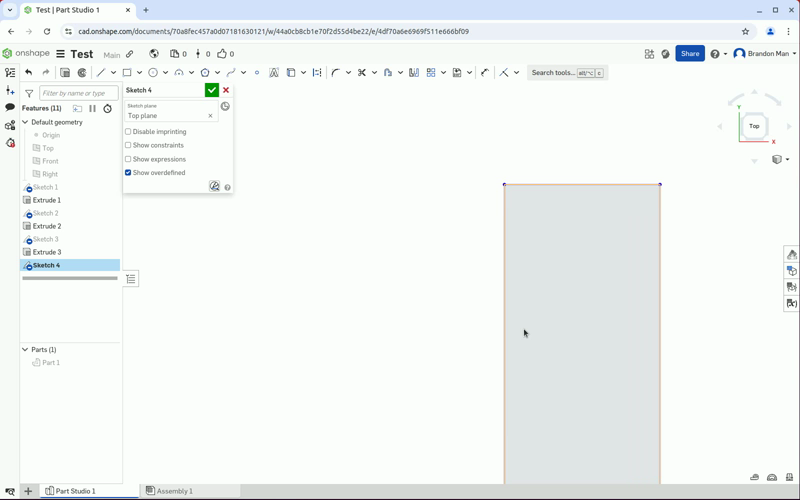
scroll(6)
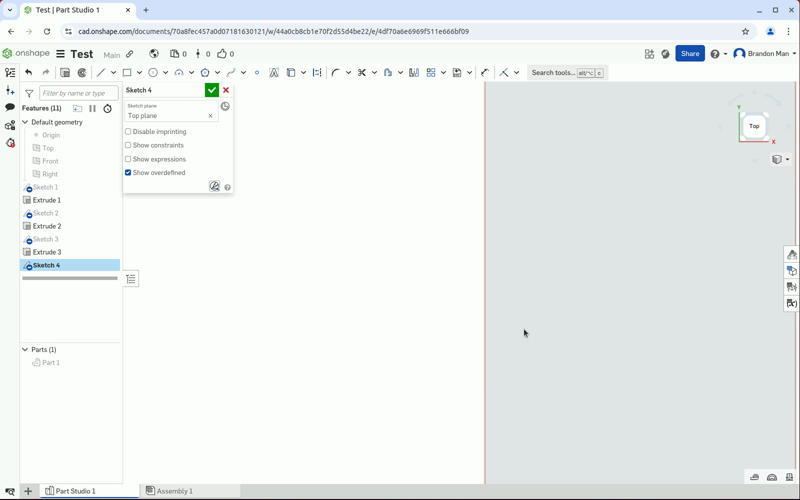
click(524, 328)
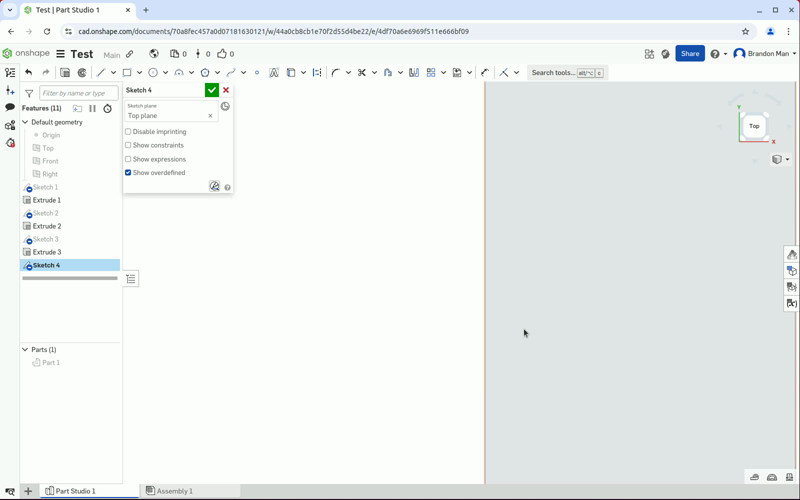
scroll(-6)
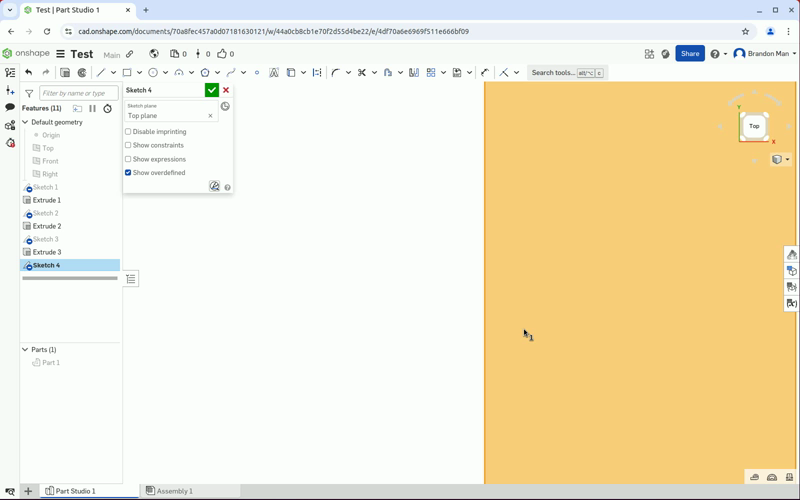
scroll(-6)
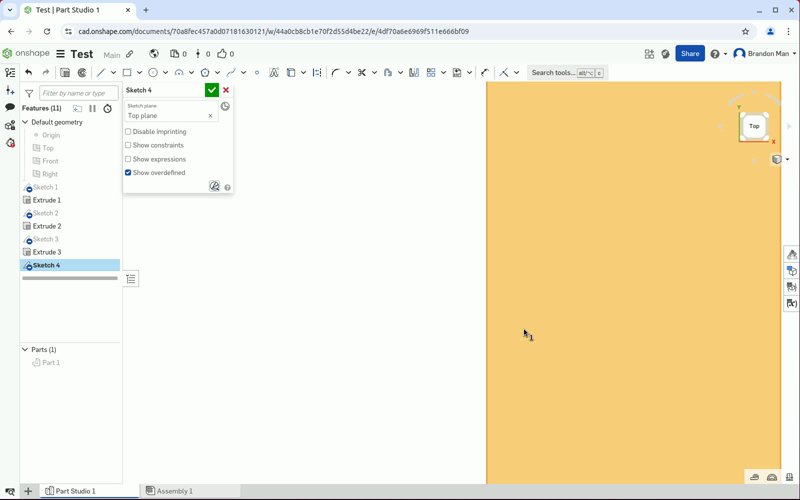
scroll(-6)
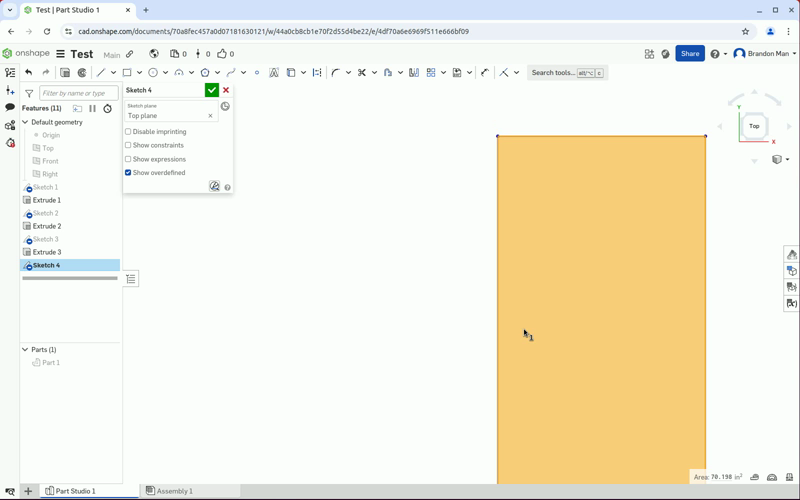
scroll(-6)
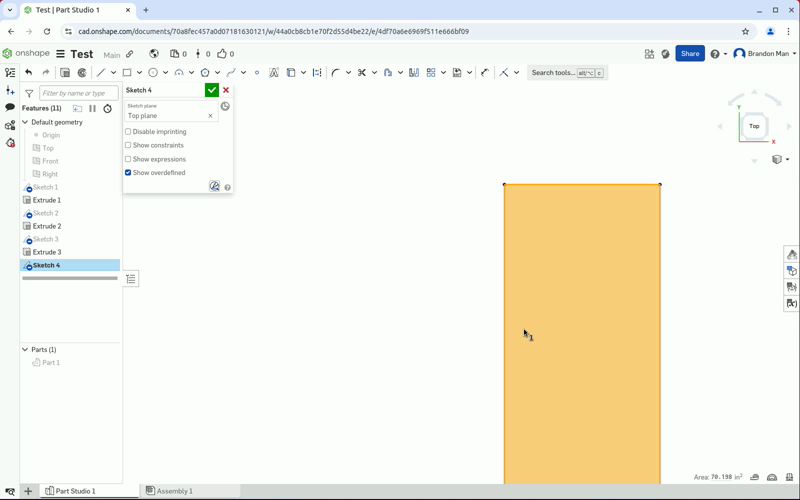
scroll(-6)
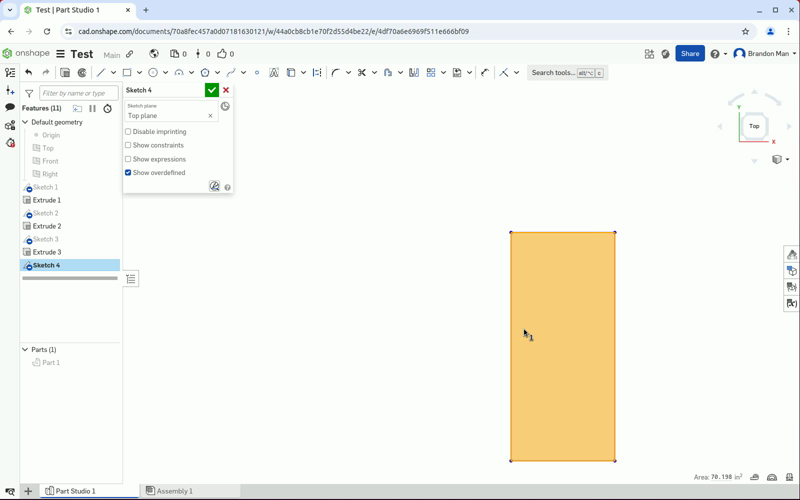
scroll(-6)
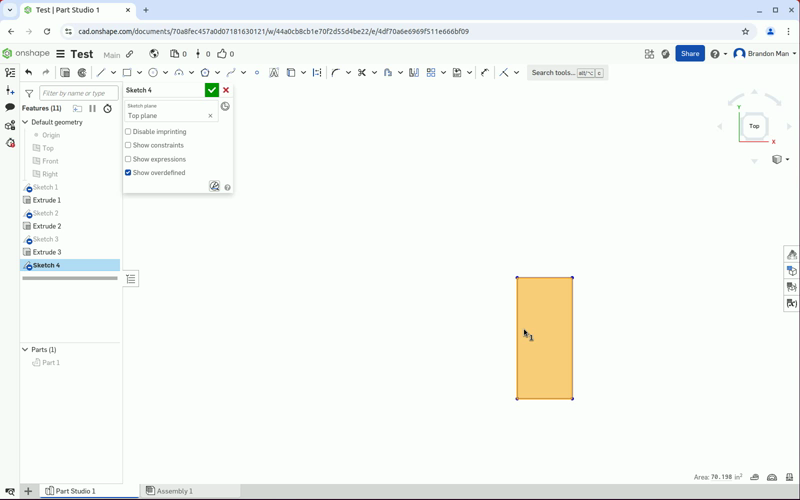
scroll(-6)
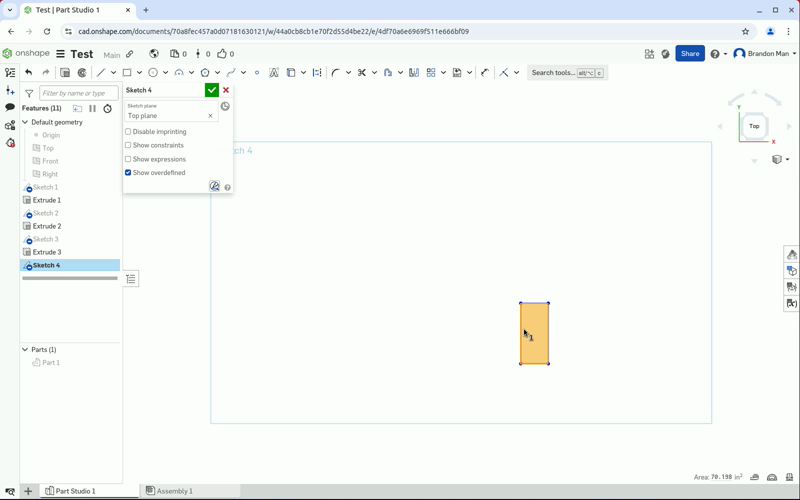
mouse_move(73, 352)
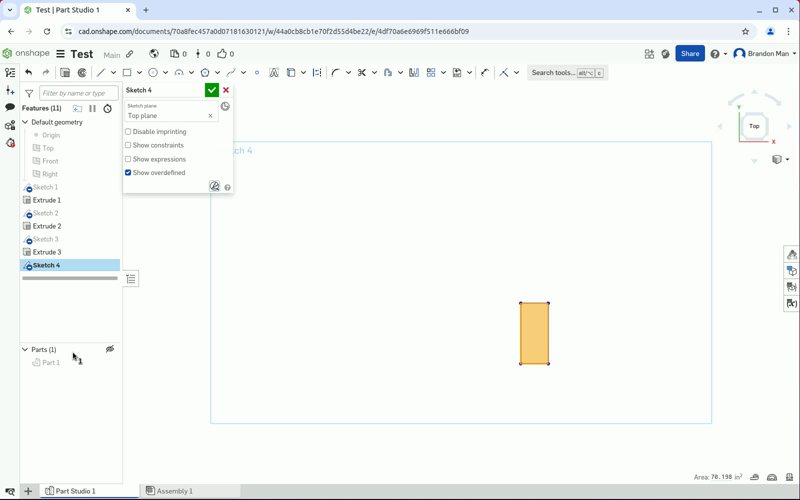
key(shift+y)
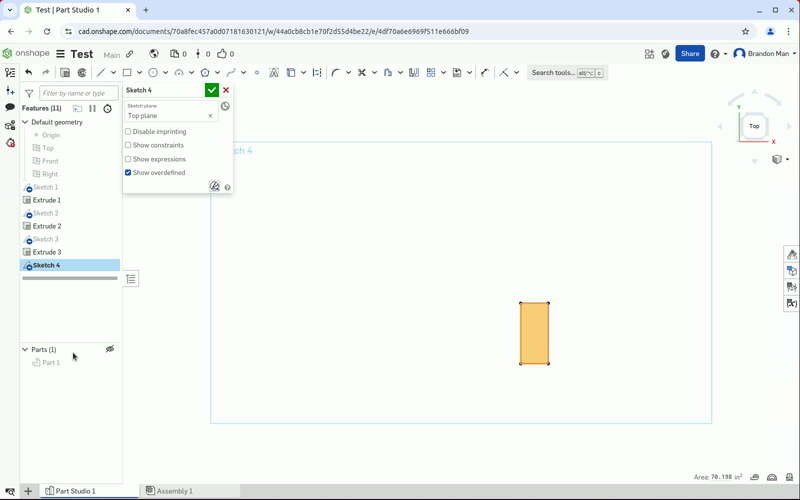
key(shift+e)
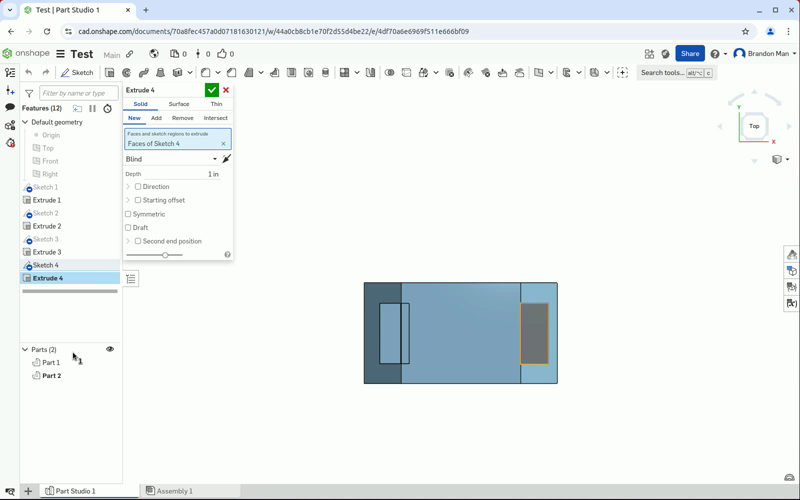
mouse_move(143, 106)
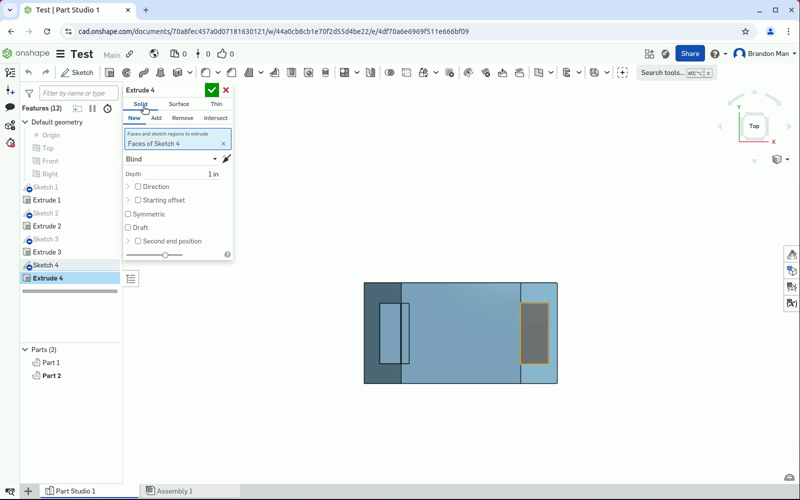
click(143, 106)
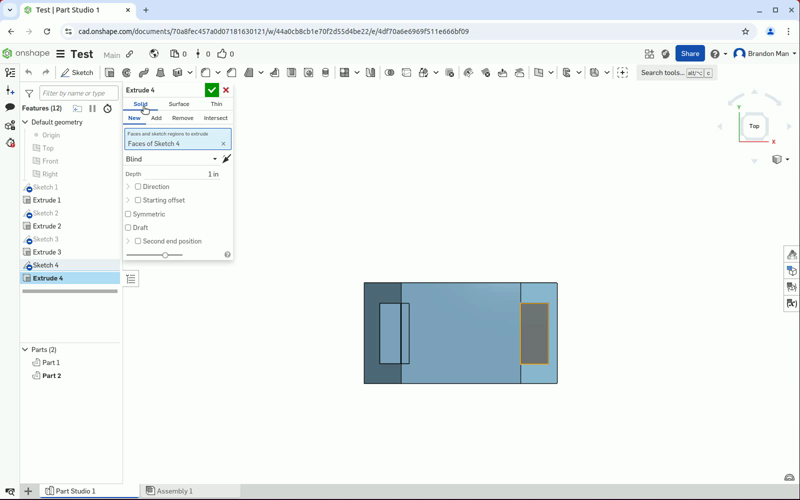
mouse_move(186, 120)
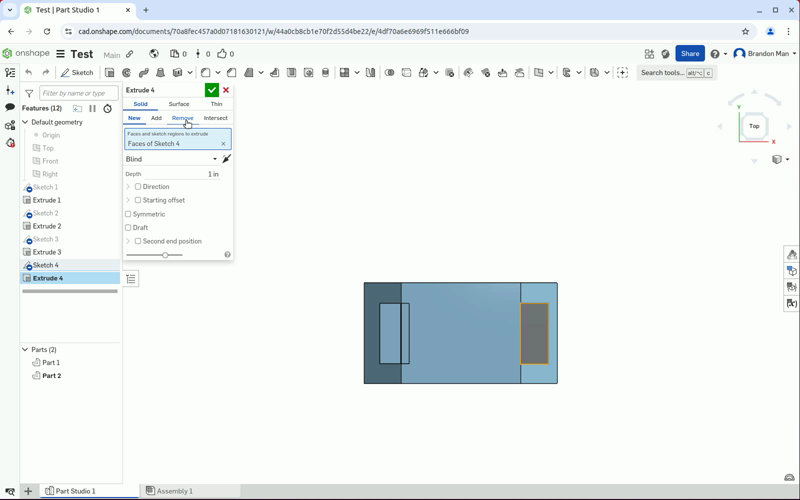
click(186, 120)
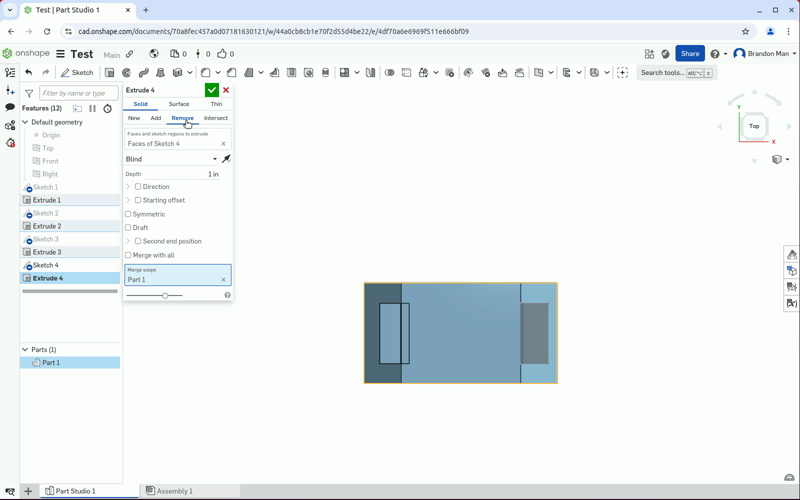
key(tab, 4)
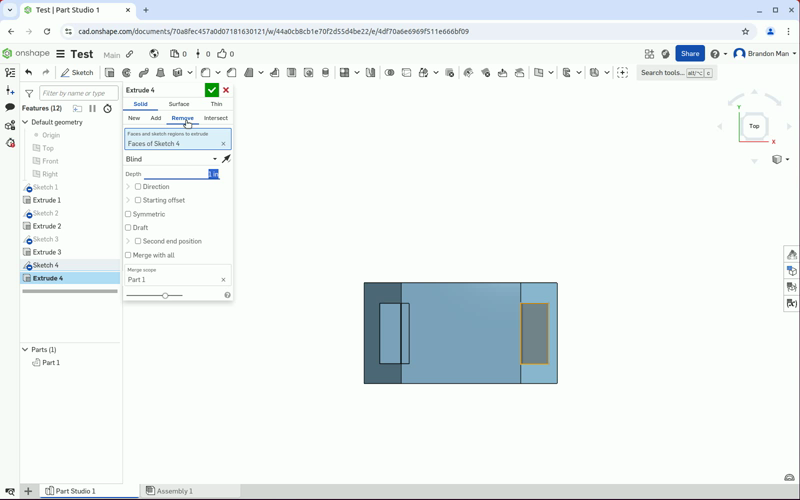
text(11.554)
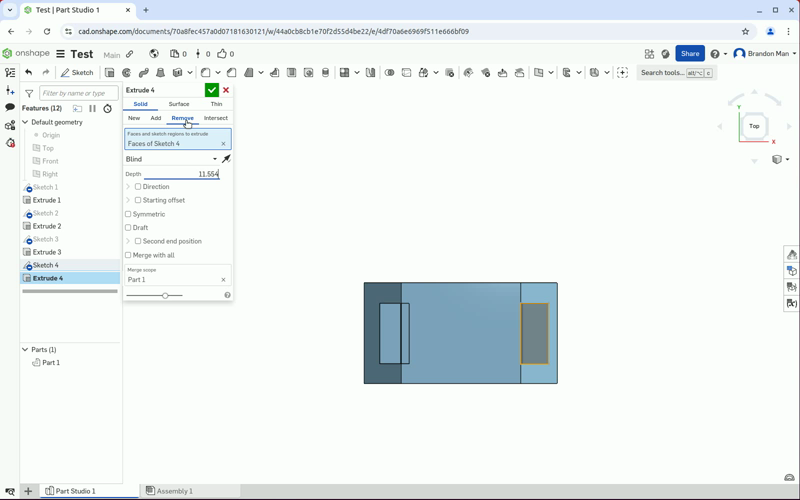
key(tab, 6)
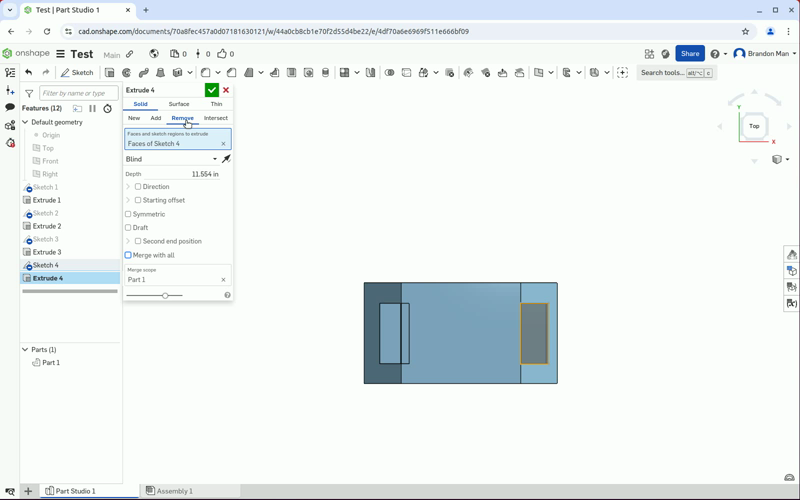
key(space)
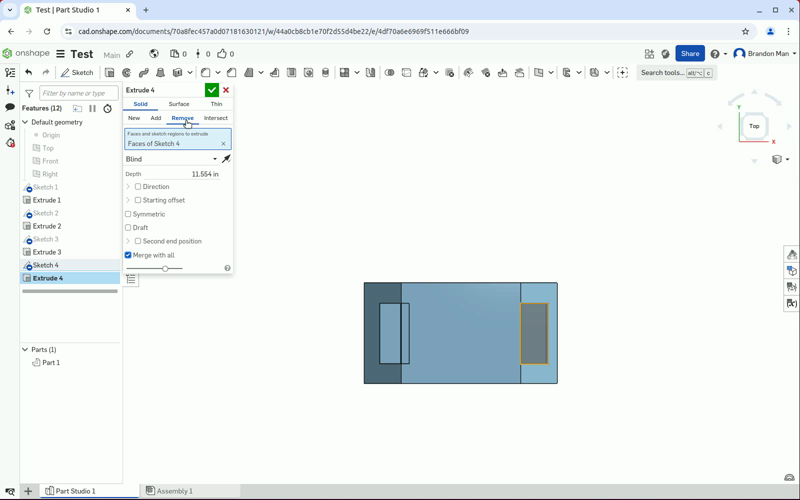
key(enter)
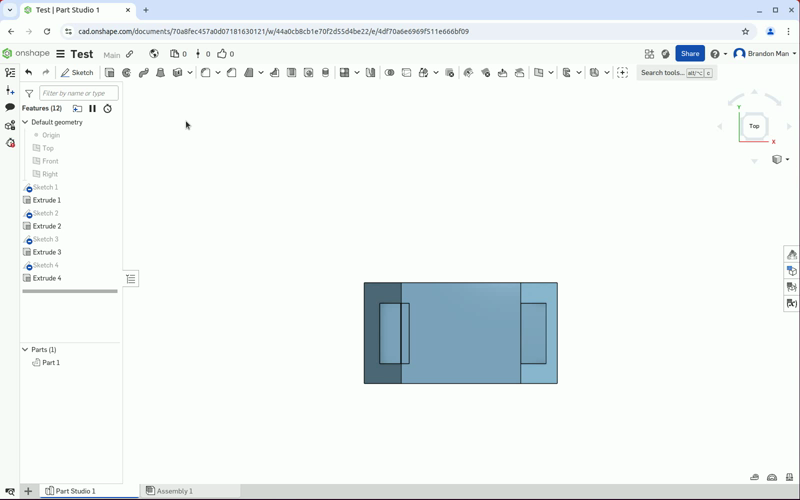
key(shift+h)
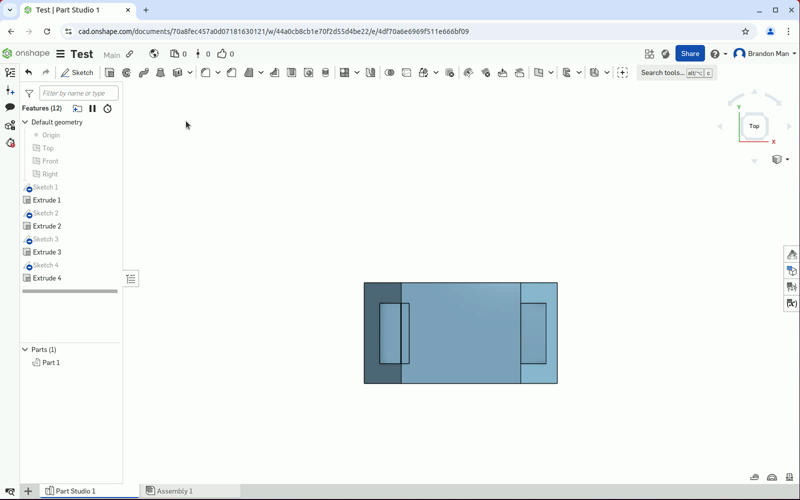
key(shift+h)
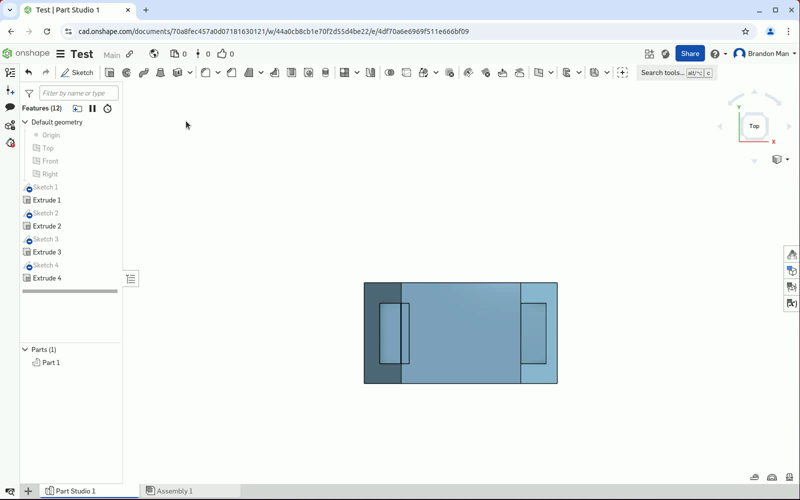
mouse_move(73, 189)
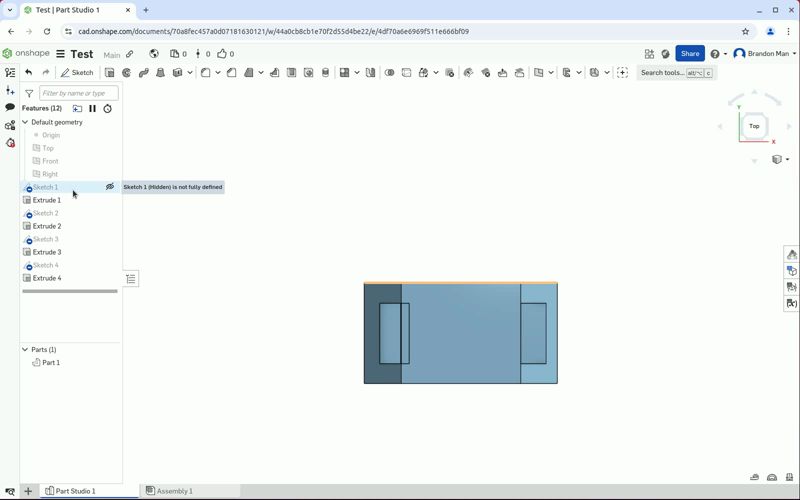
click(73, 189)
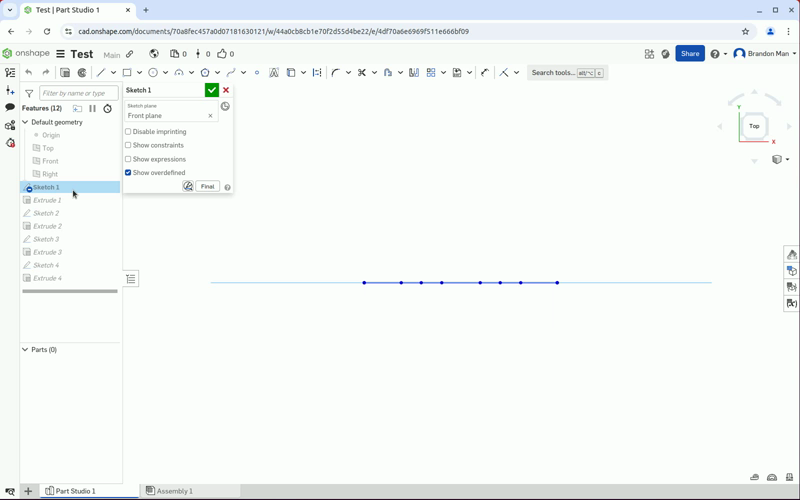
mouse_move(229, 92)
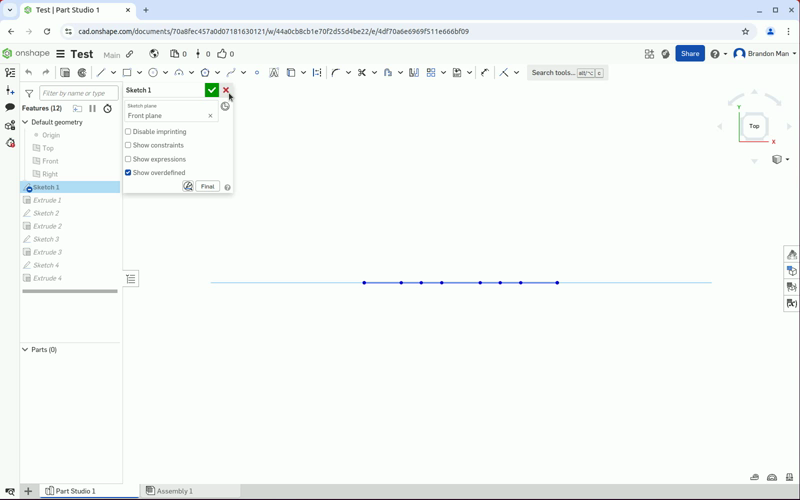
click(229, 92)
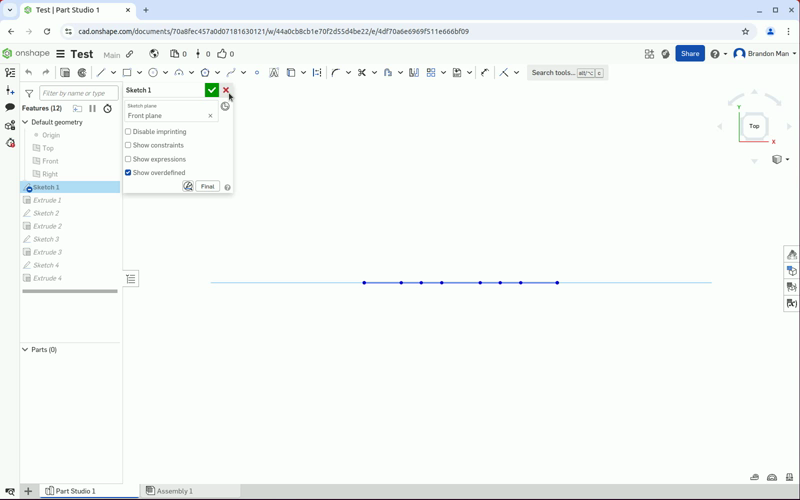
key(shift+s)
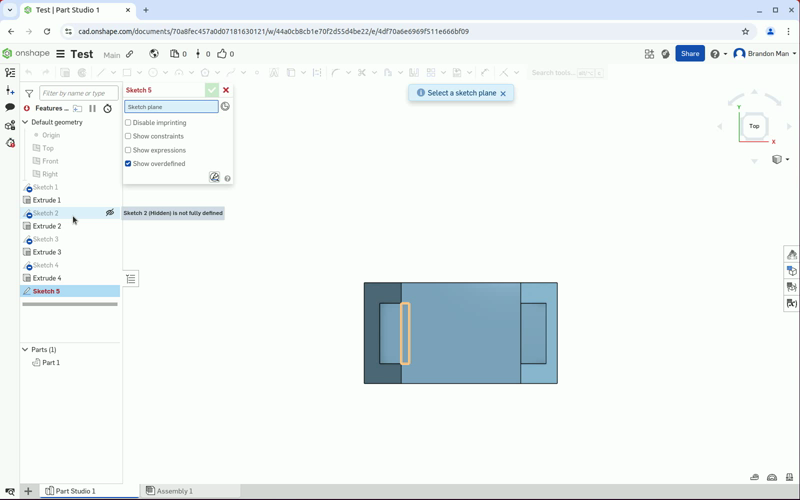
scroll(3)
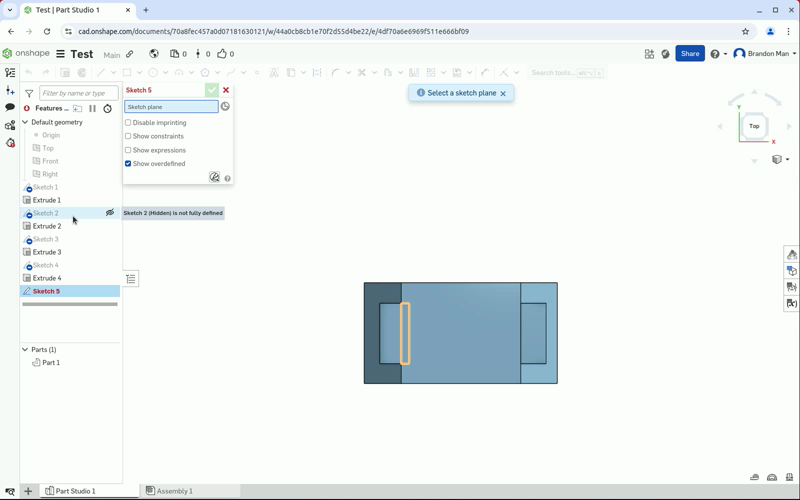
mouse_move(73, 150)
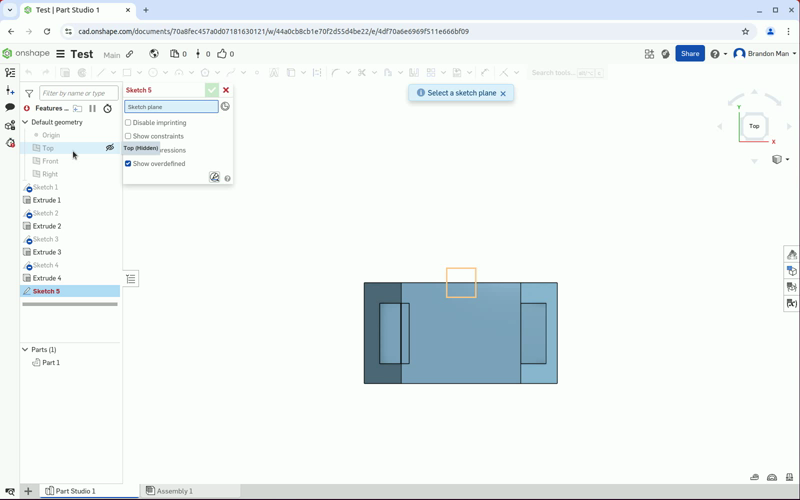
click(73, 150)
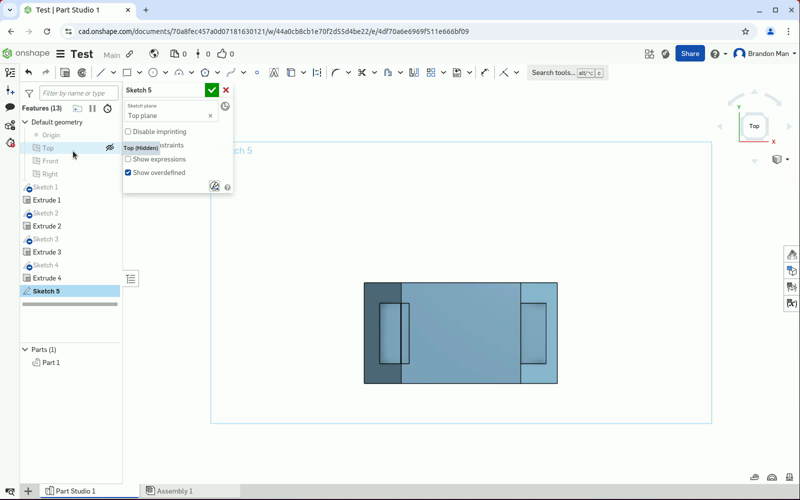
mouse_move(73, 352)
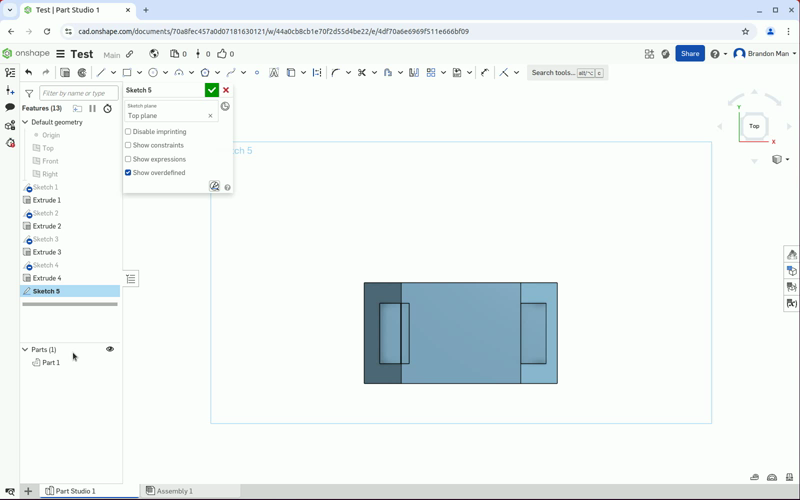
key(y)
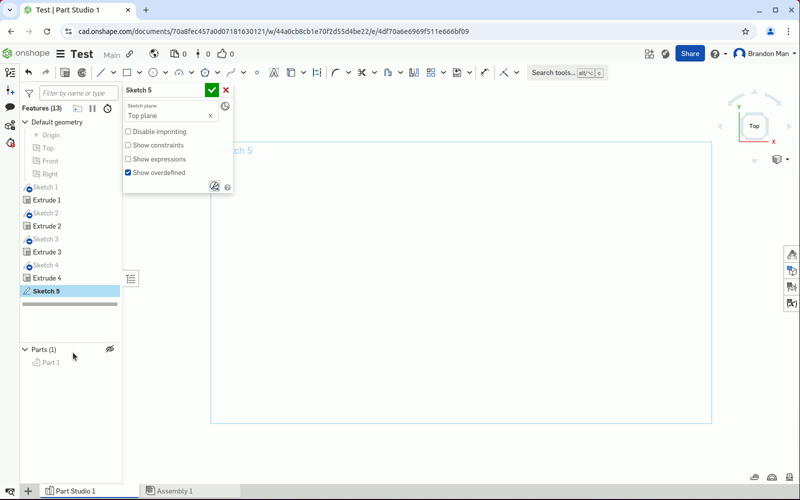
key(l)
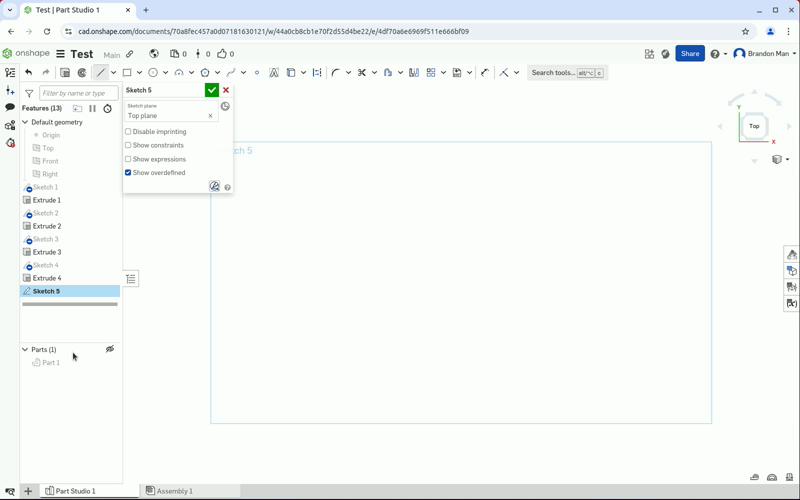
key_down(shift)
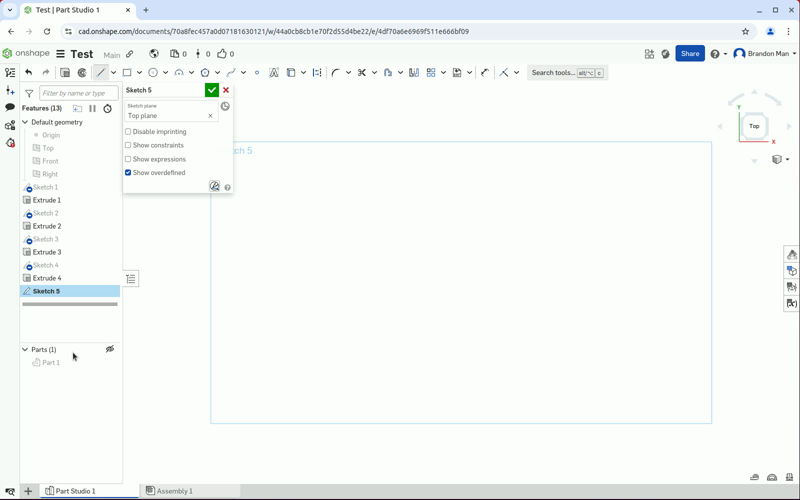
mouse_move(513, 363)
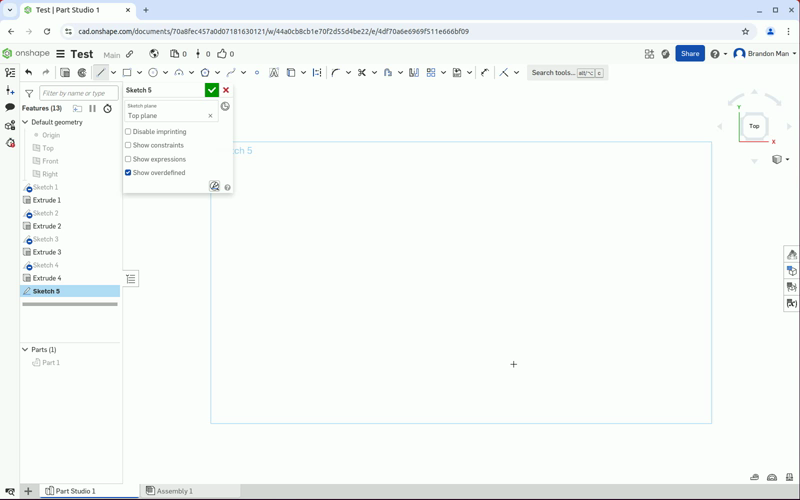
click(513, 363)
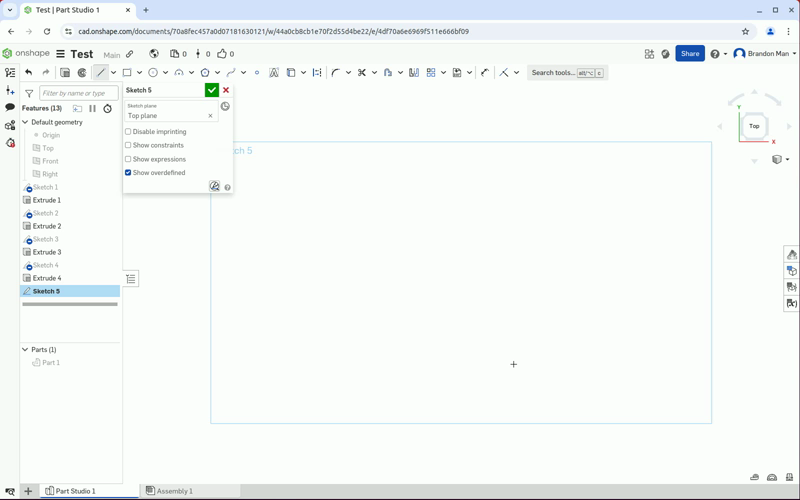
key_up(shift)
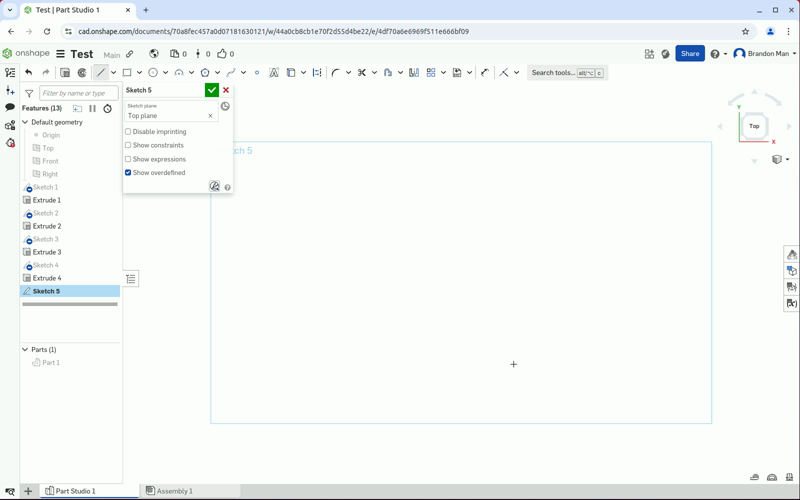
key_down(shift)
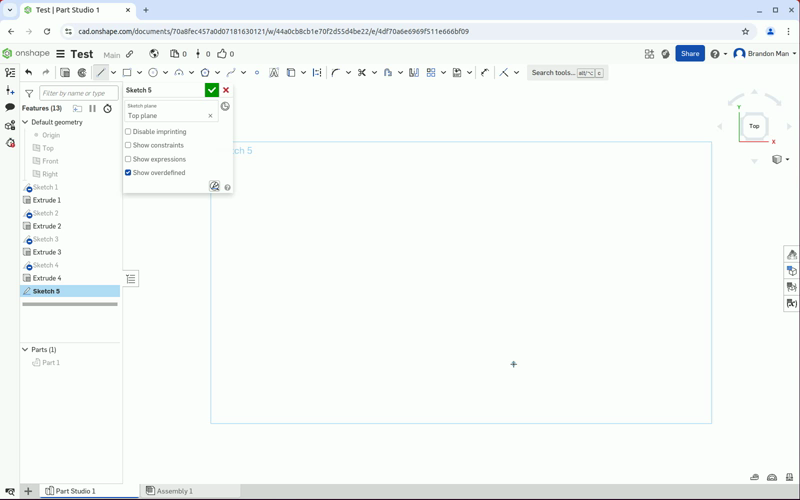
mouse_move(543, 363)
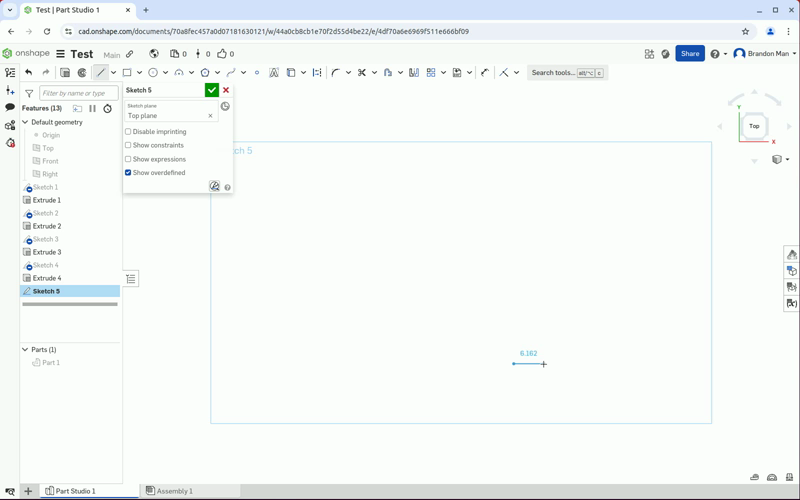
mouse_move(522, 363)
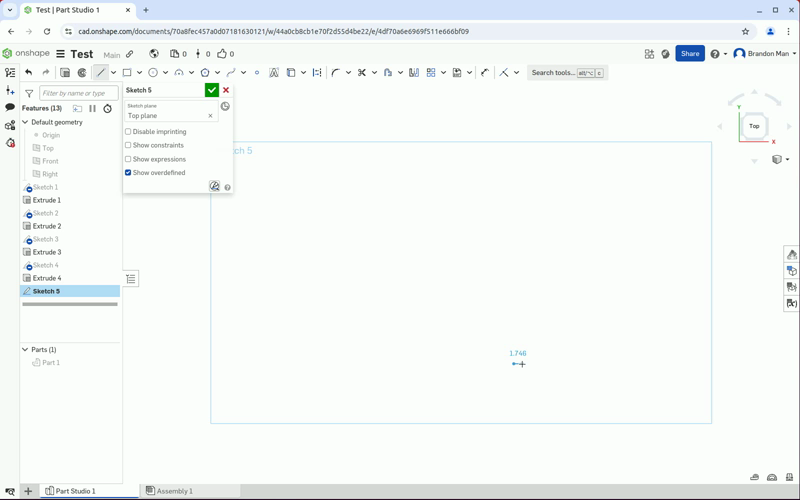
click(522, 363)
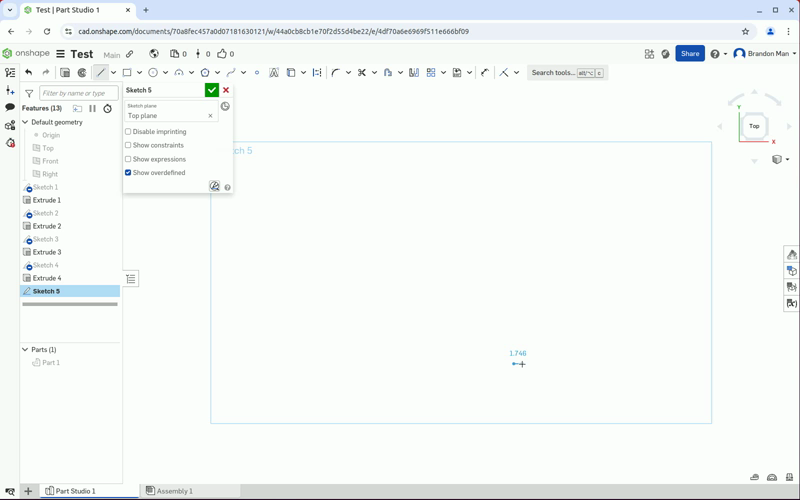
key_up(shift)
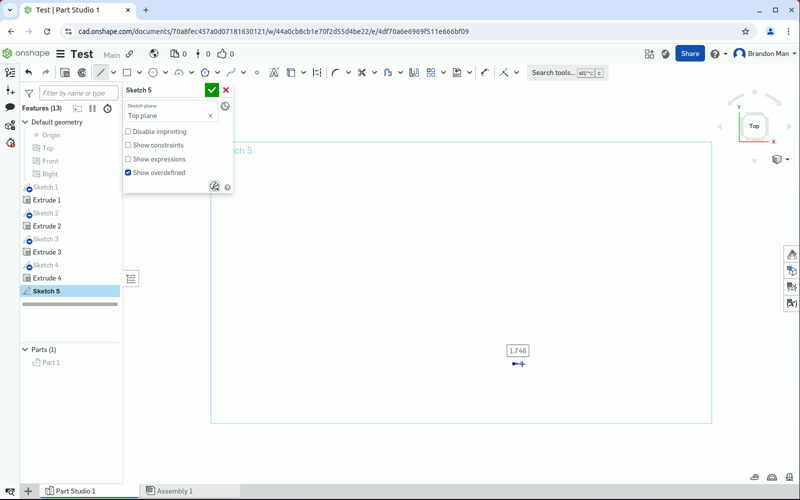
key_down(shift)
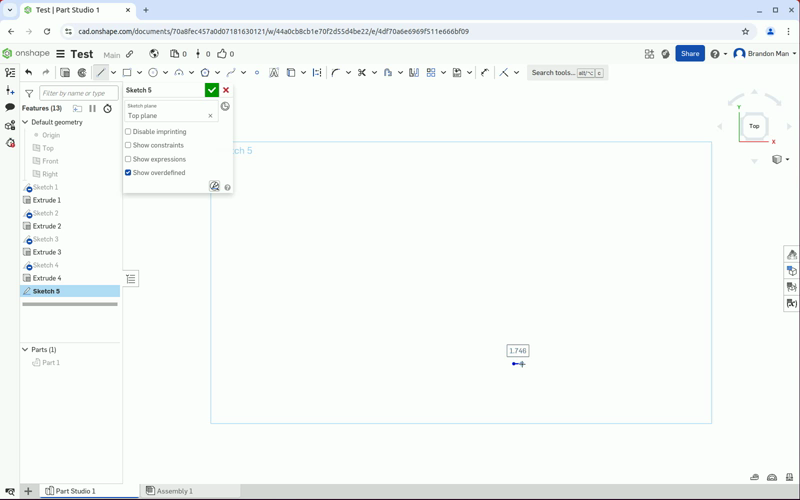
mouse_move(522, 303)
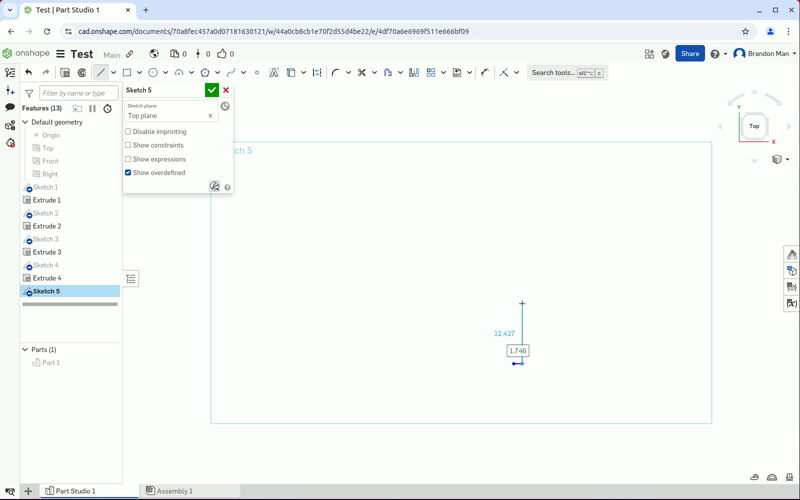
click(522, 303)
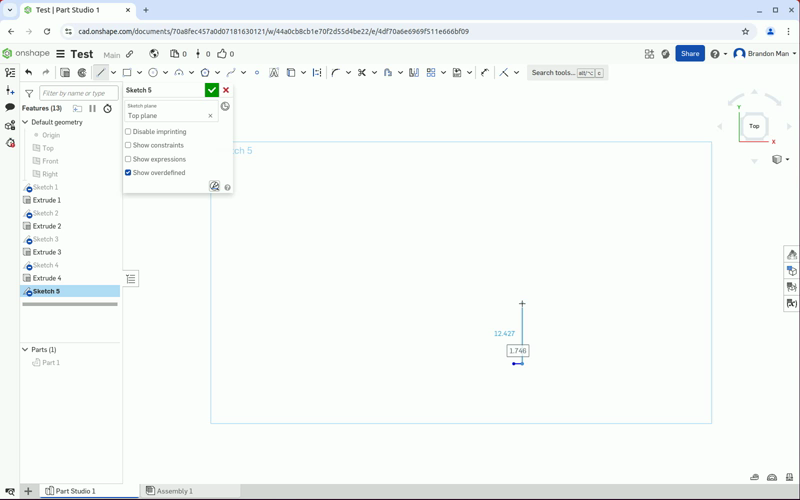
key_up(shift)
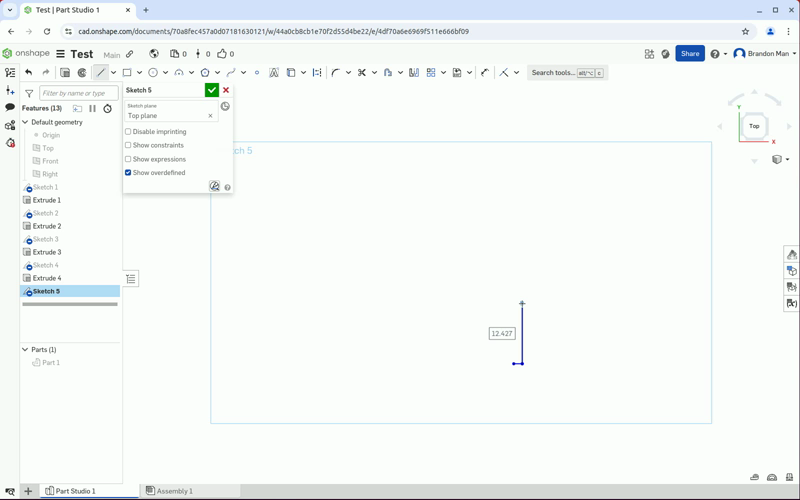
key_down(shift)
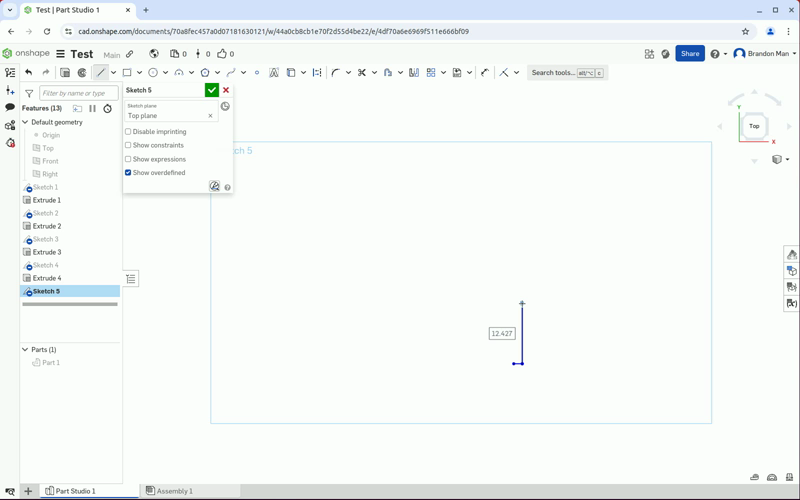
mouse_move(552, 303)
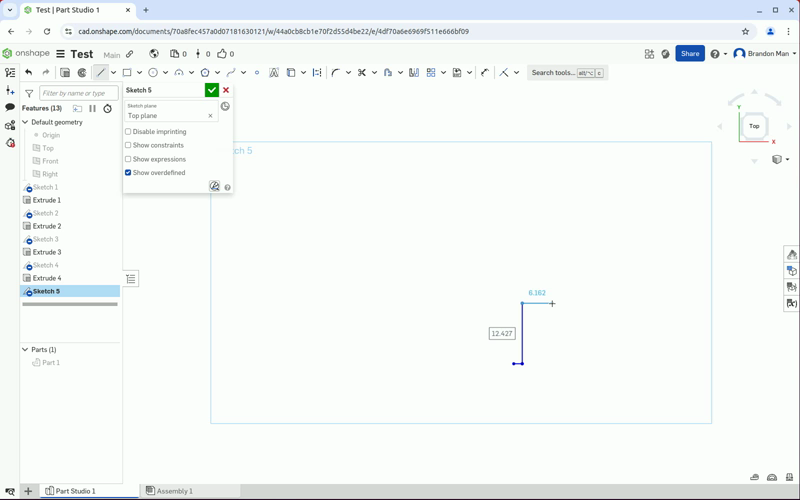
mouse_move(513, 303)
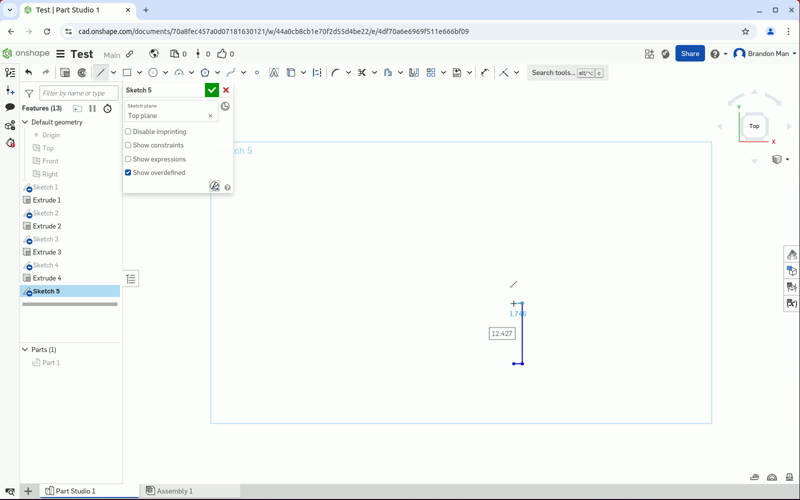
click(513, 303)
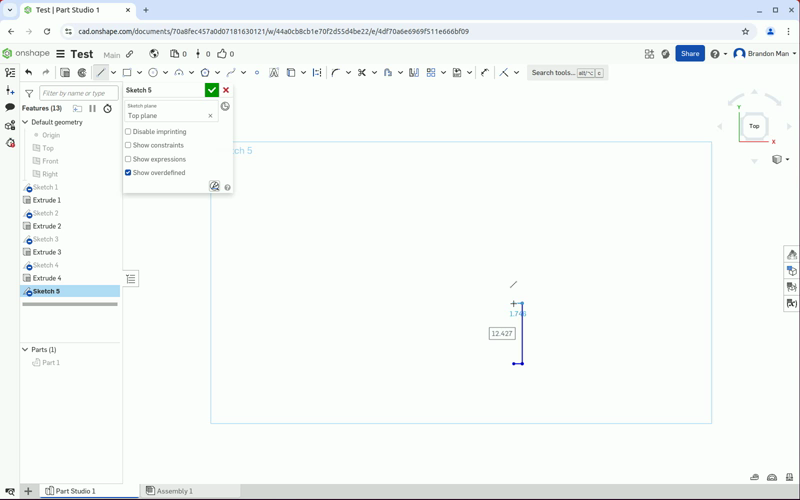
key_up(shift)
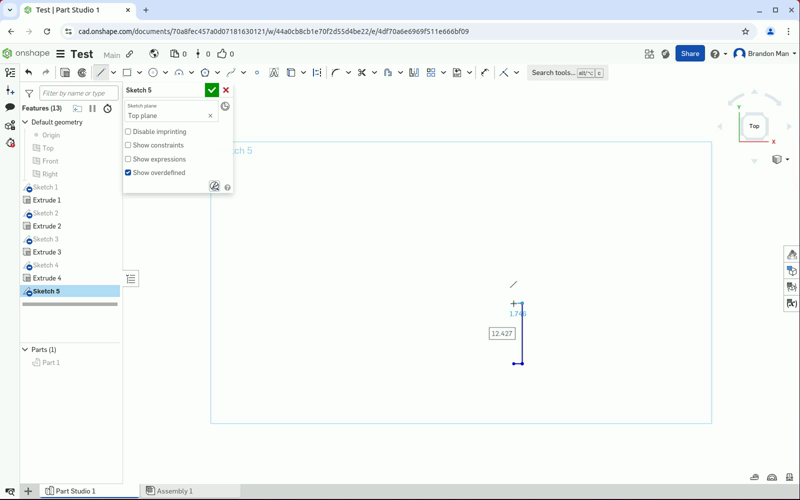
key_down(shift)
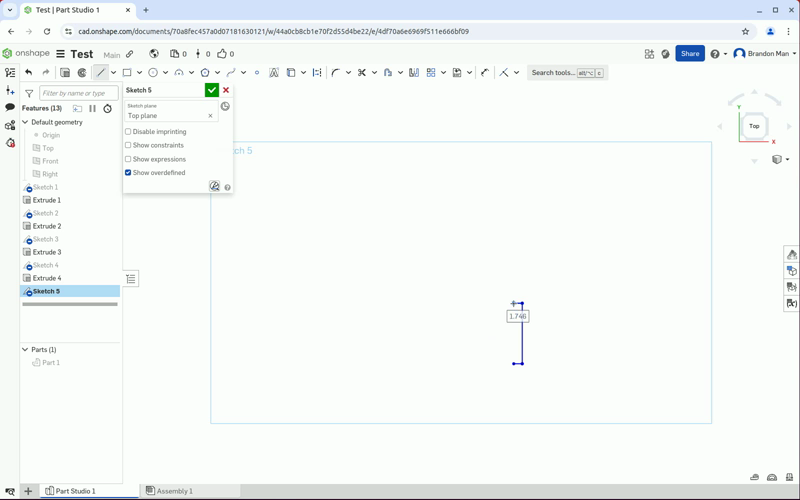
mouse_move(513, 363)
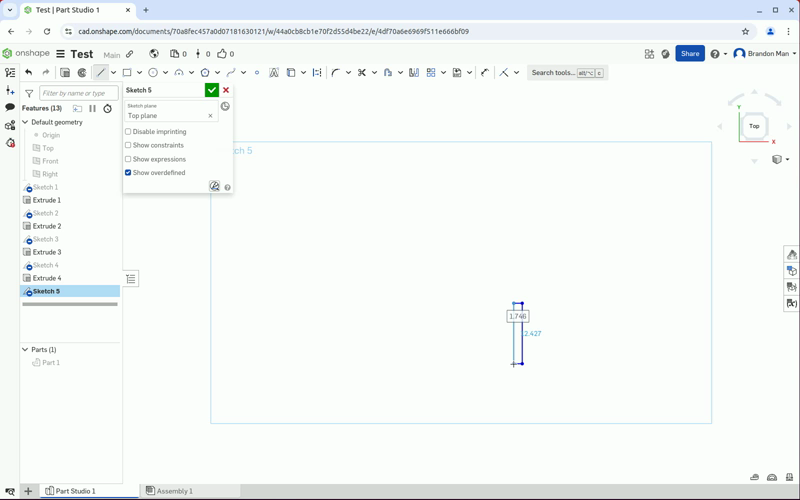
key_up(shift)
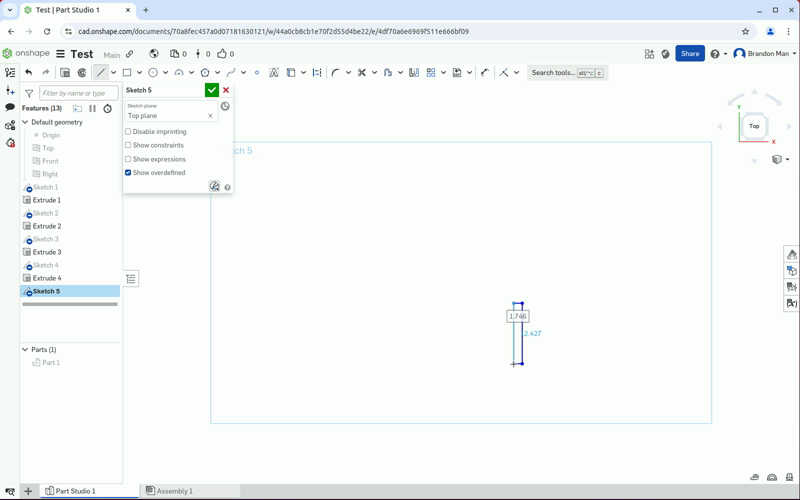
click(513, 363)
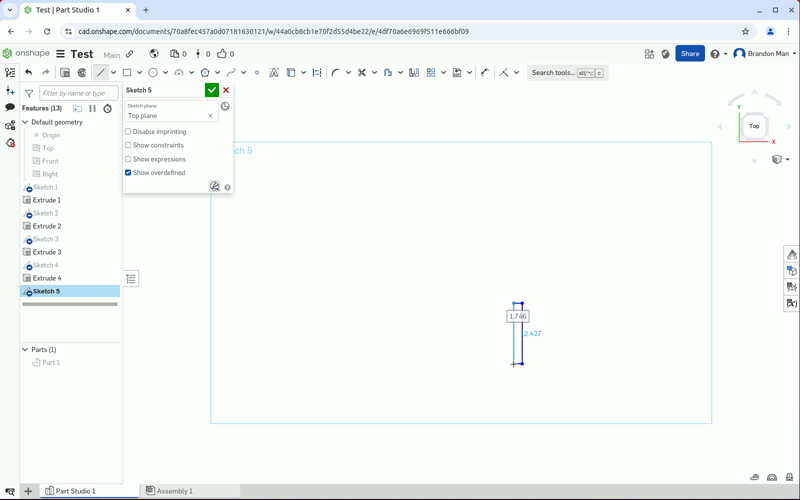
key(esc)
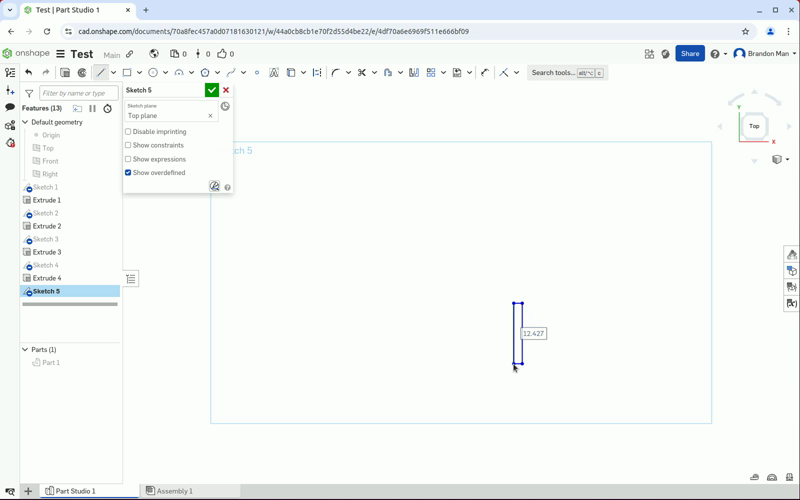
mouse_move(520, 351)
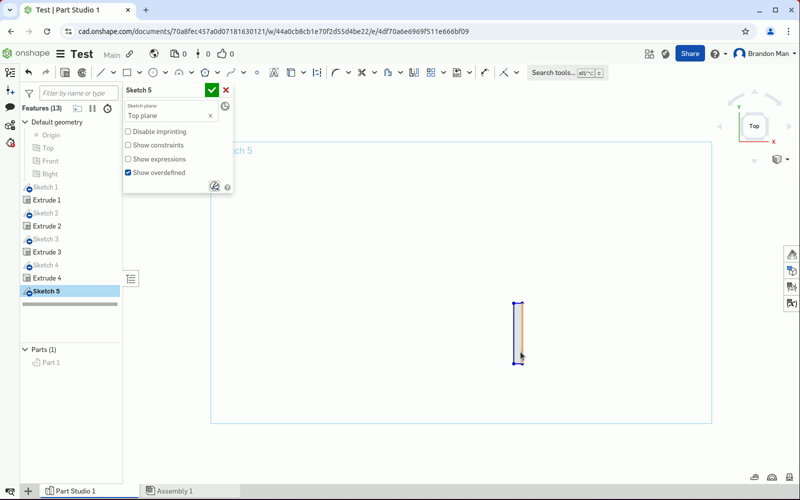
scroll(6)
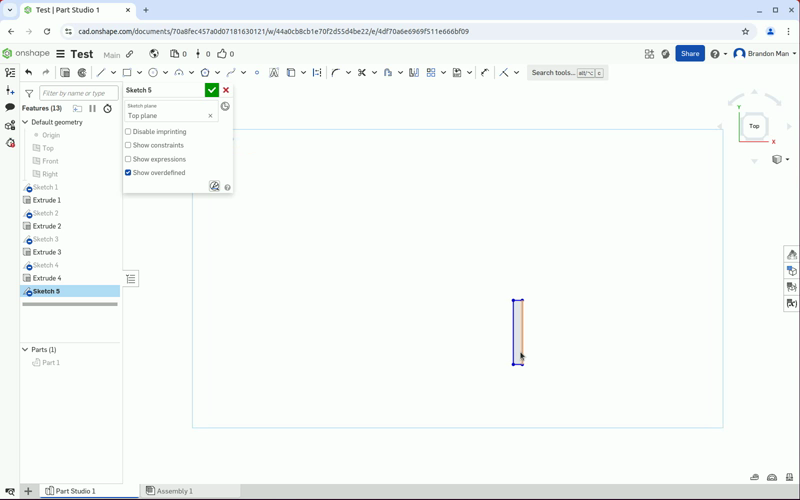
scroll(6)
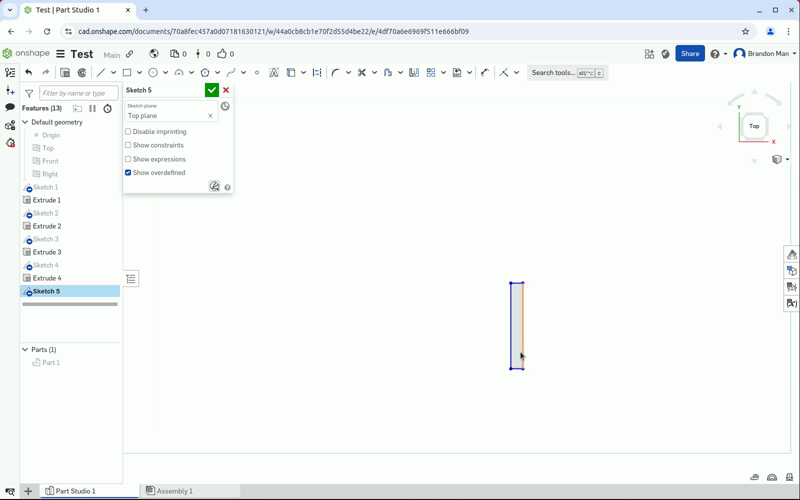
scroll(6)
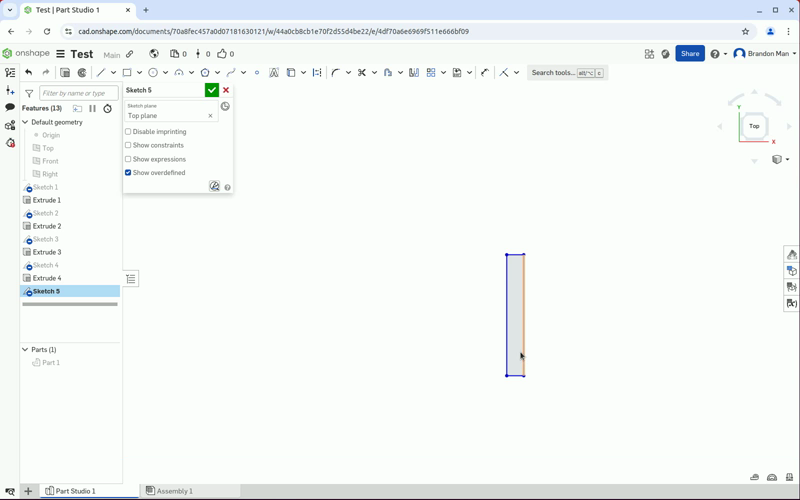
scroll(6)
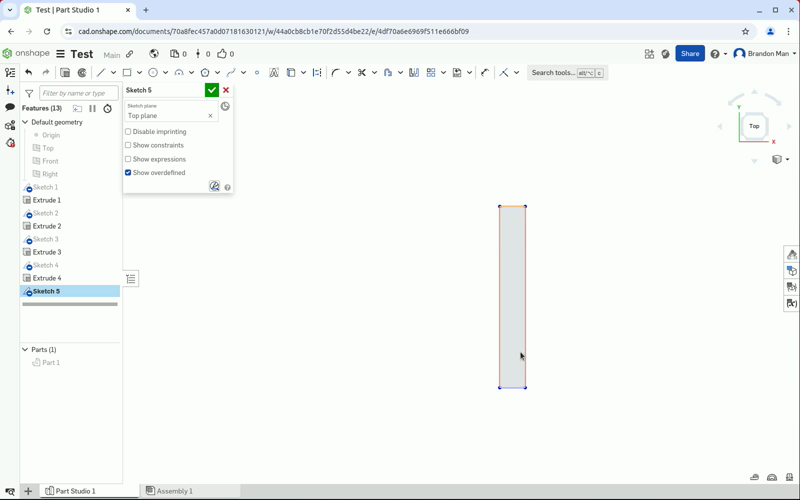
scroll(6)
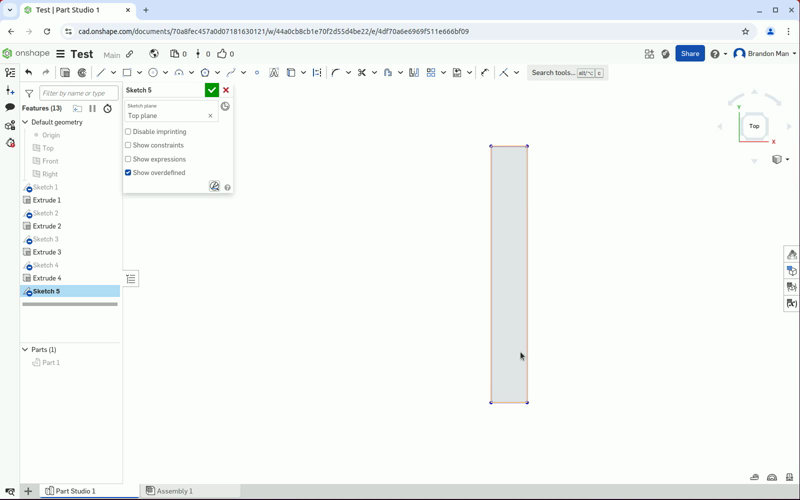
scroll(6)
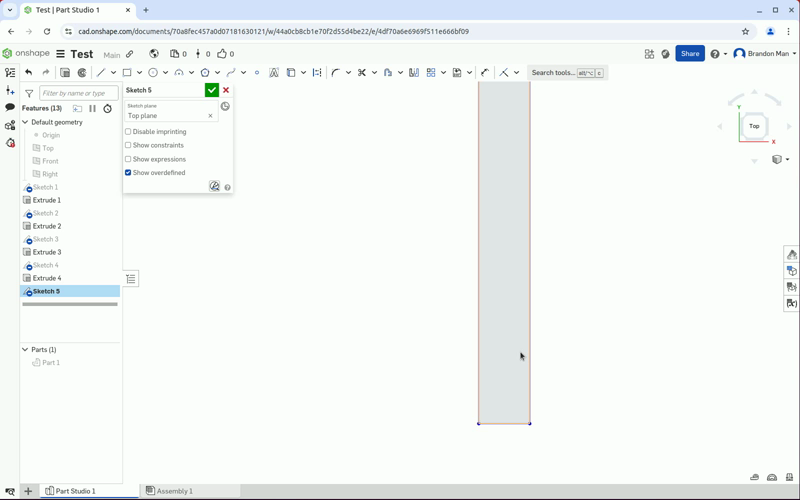
scroll(6)
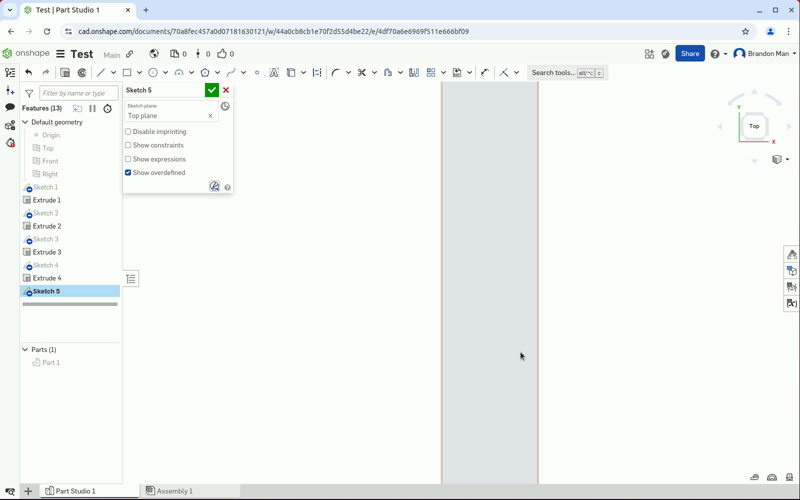
click(520, 351)
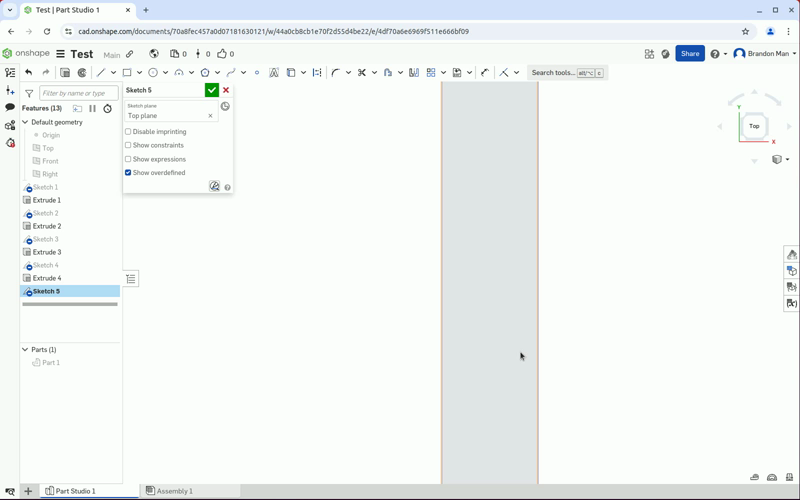
scroll(-6)
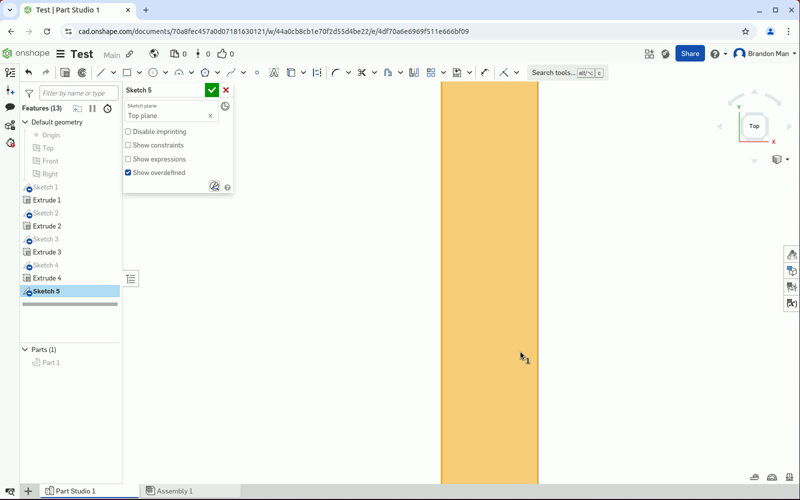
scroll(-6)
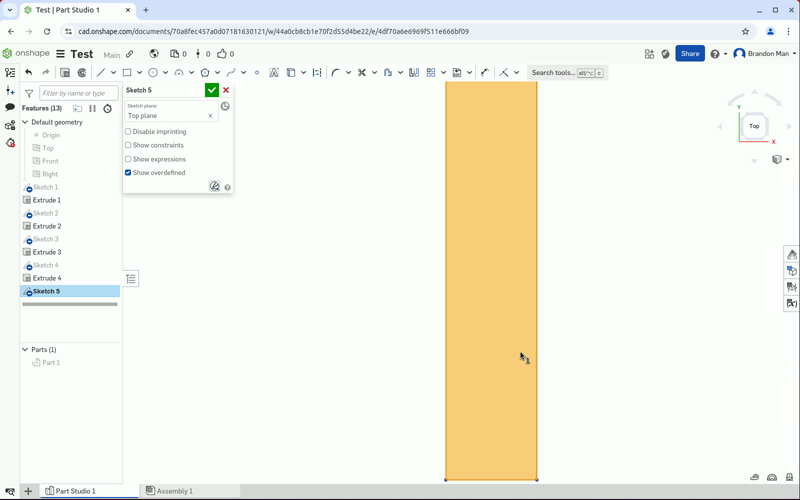
scroll(-6)
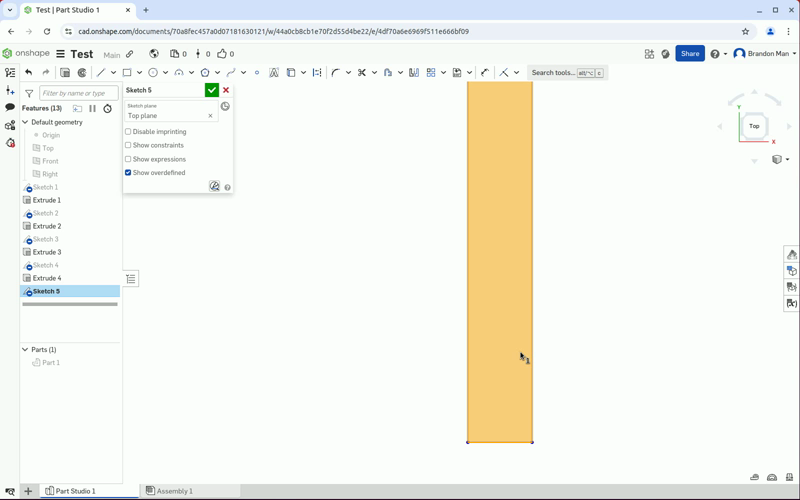
scroll(-6)
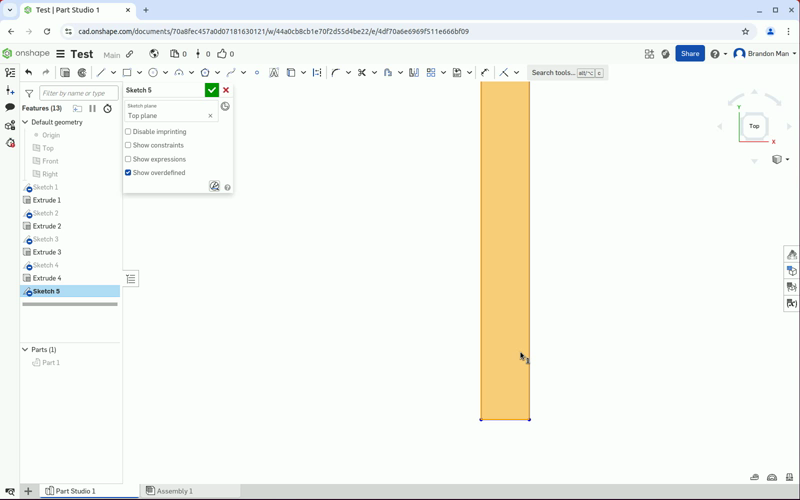
scroll(-6)
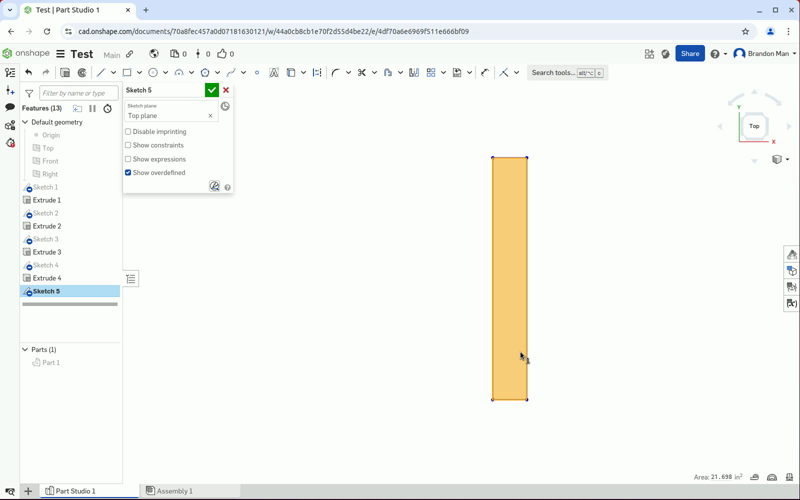
scroll(-6)
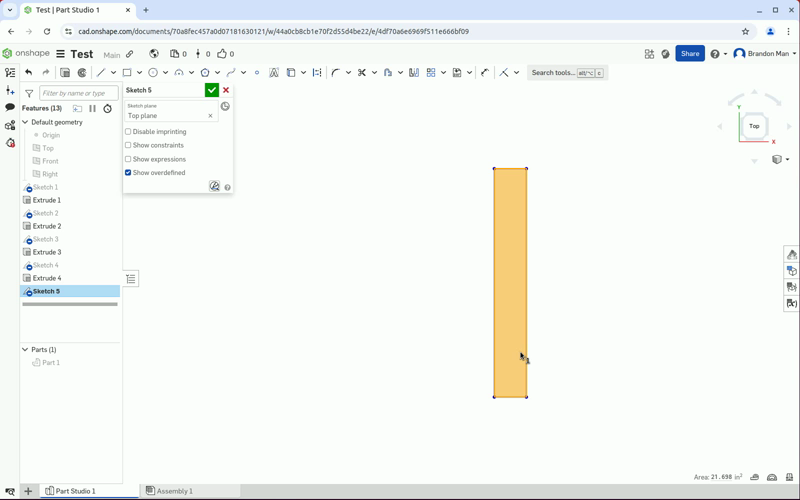
scroll(-6)
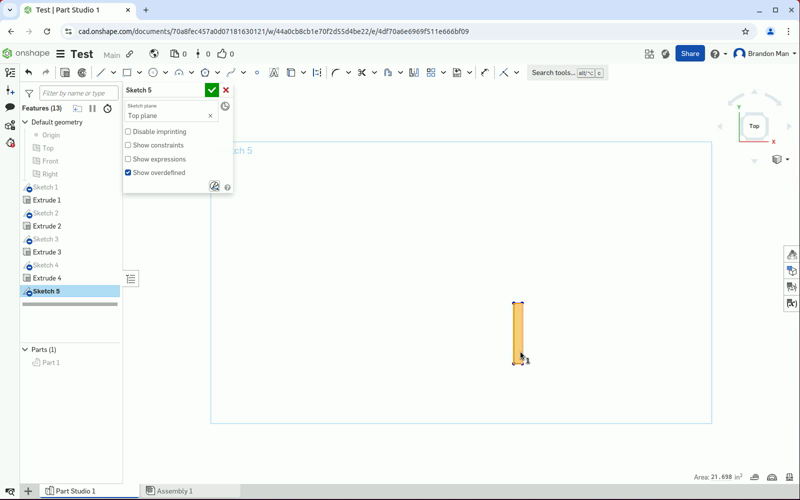
mouse_move(73, 352)
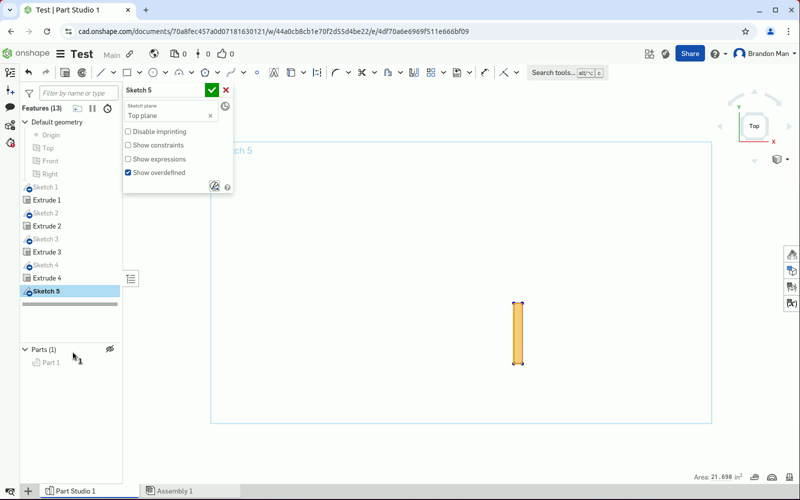
key(shift+y)
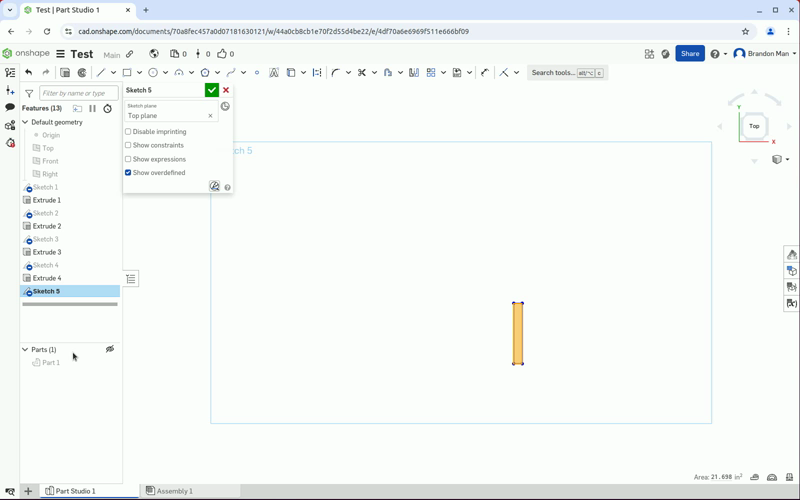
key(shift+e)
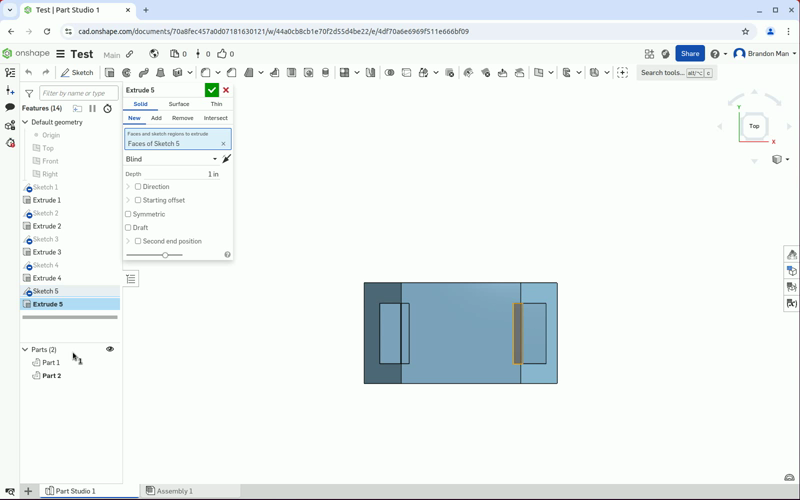
mouse_move(143, 106)
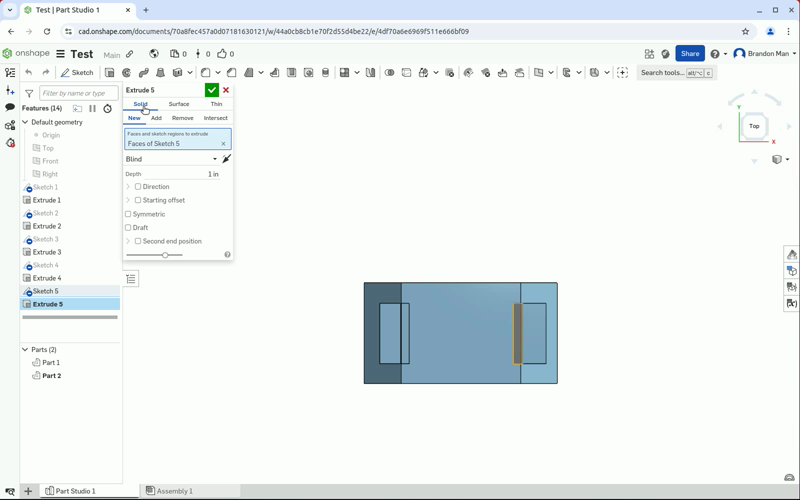
click(143, 106)
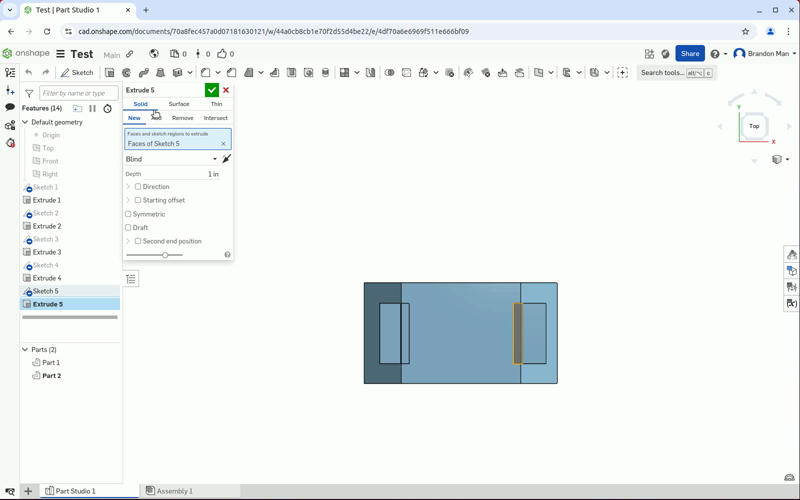
mouse_move(186, 120)
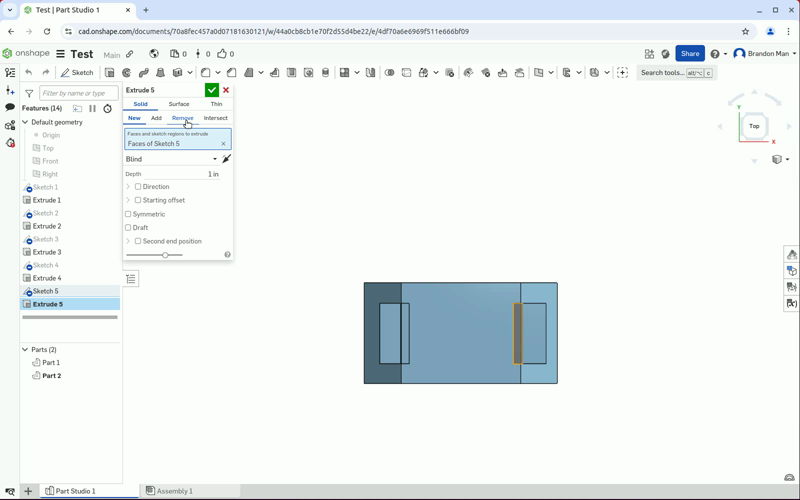
click(186, 120)
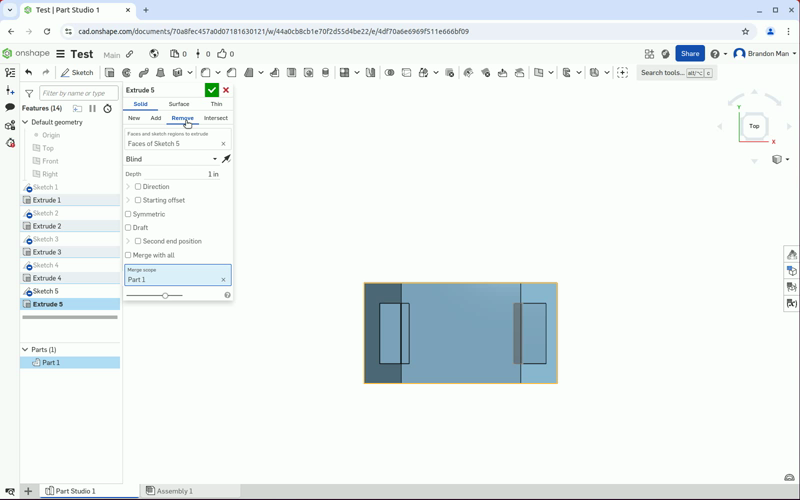
key(tab, 4)
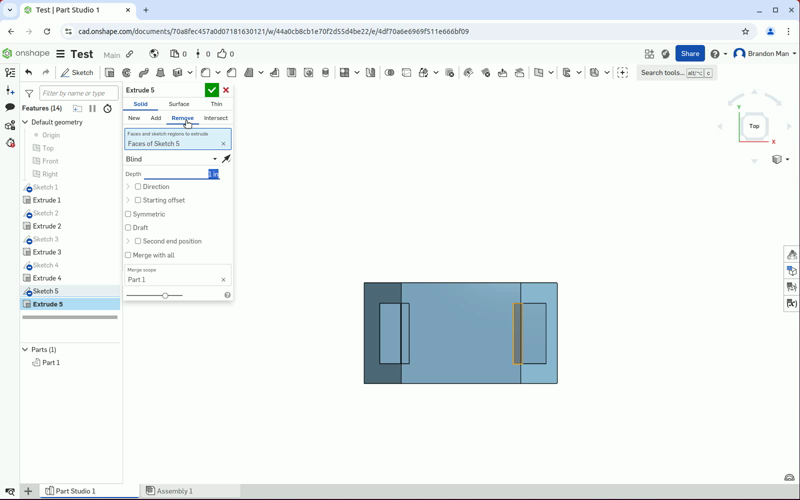
text(11.554)
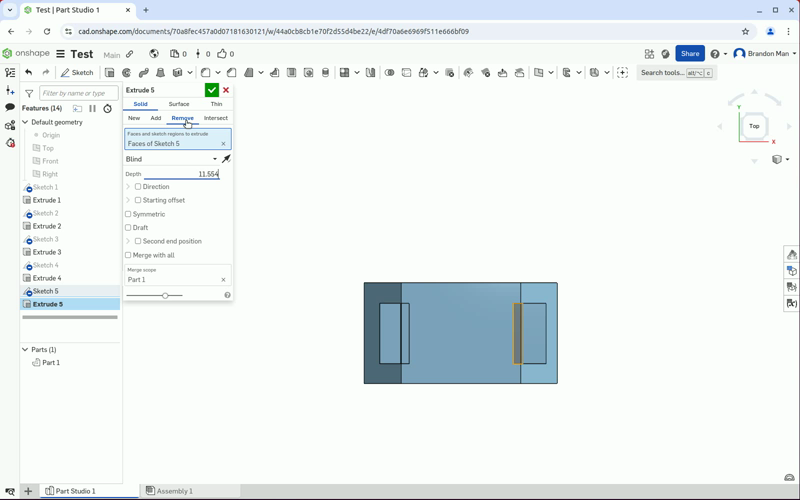
key(tab, 6)
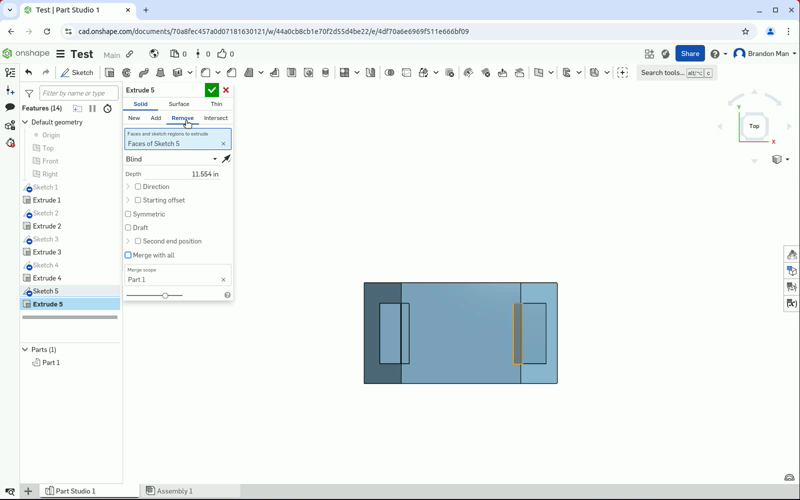
key(space)
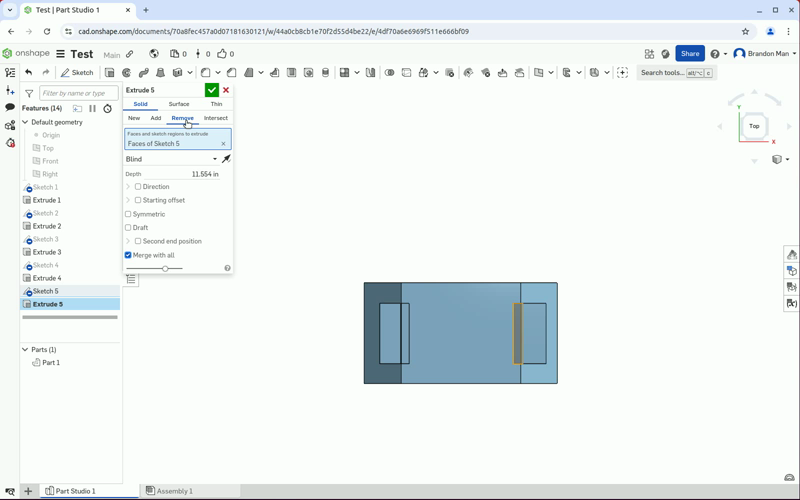
key(enter)
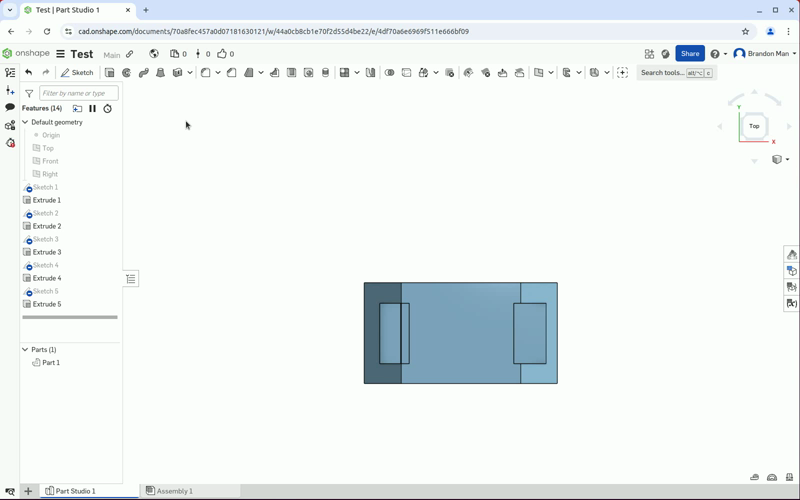
key(shift+h)
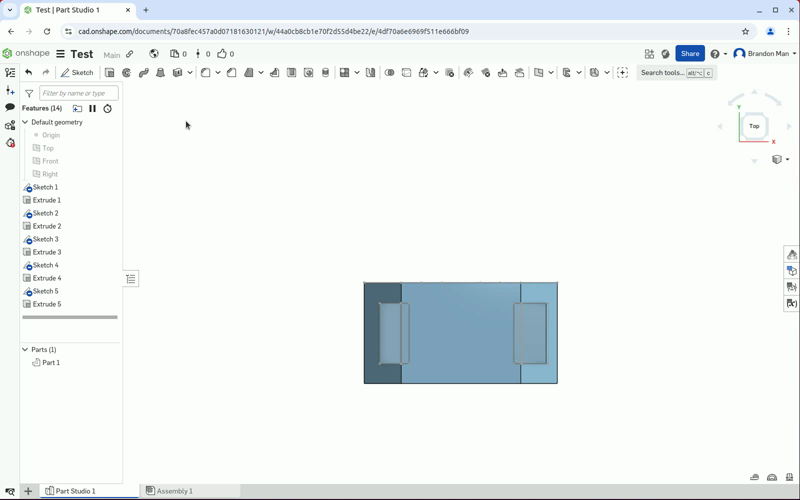
key(shift+h)
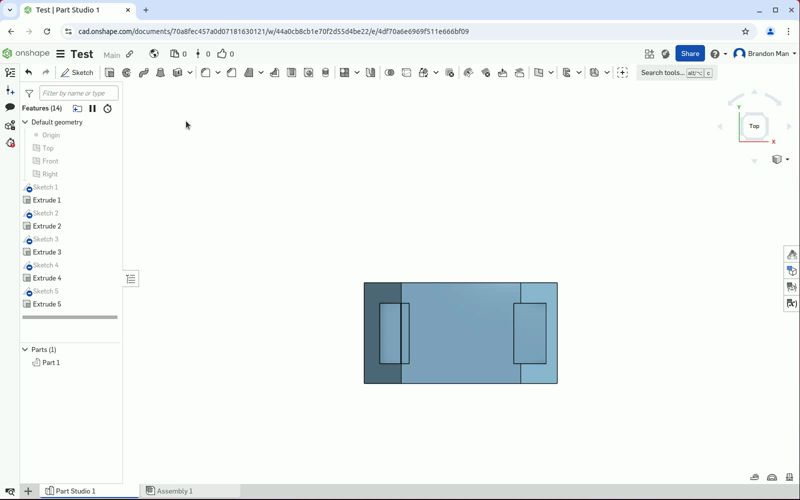
mouse_move(73, 189)
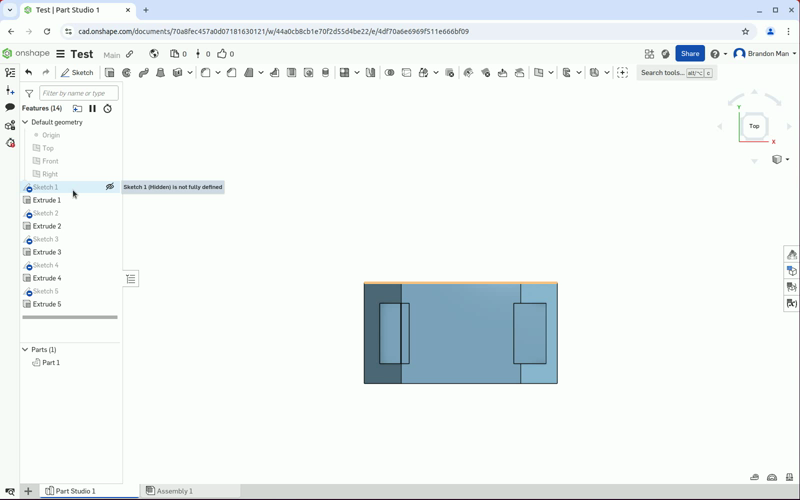
click(73, 189)
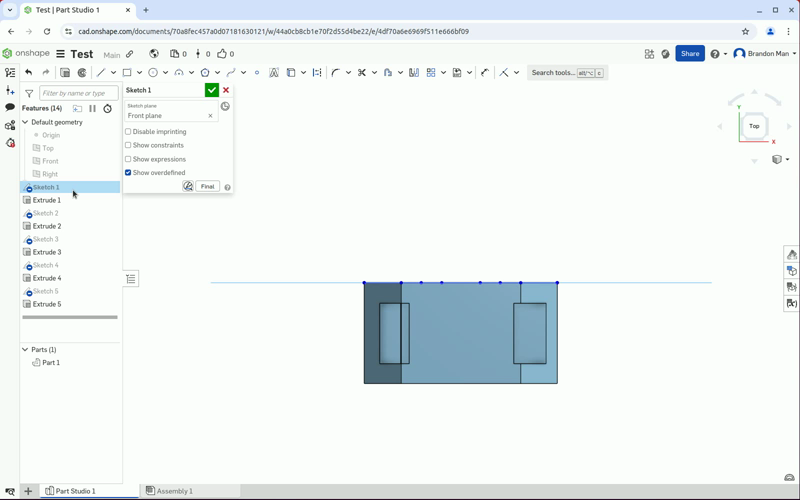
mouse_move(229, 92)
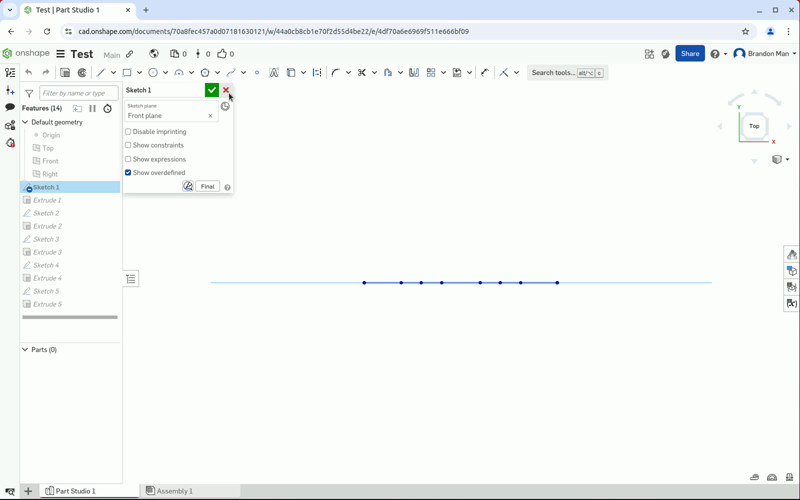
click(229, 92)
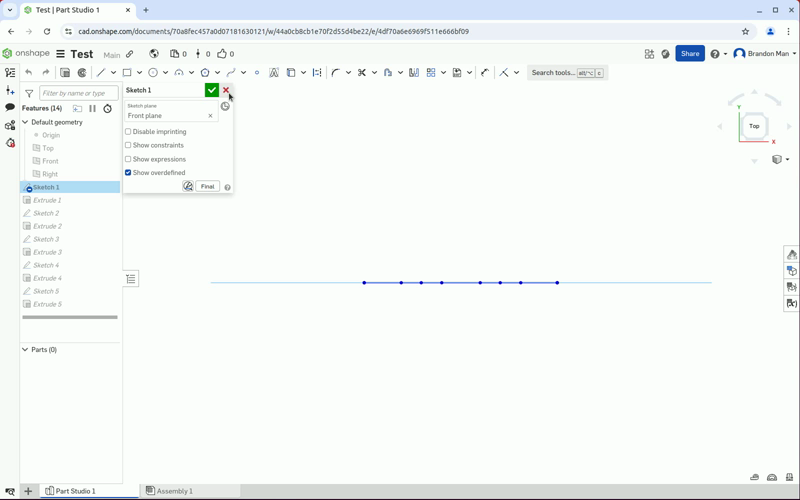
key(shift+s)
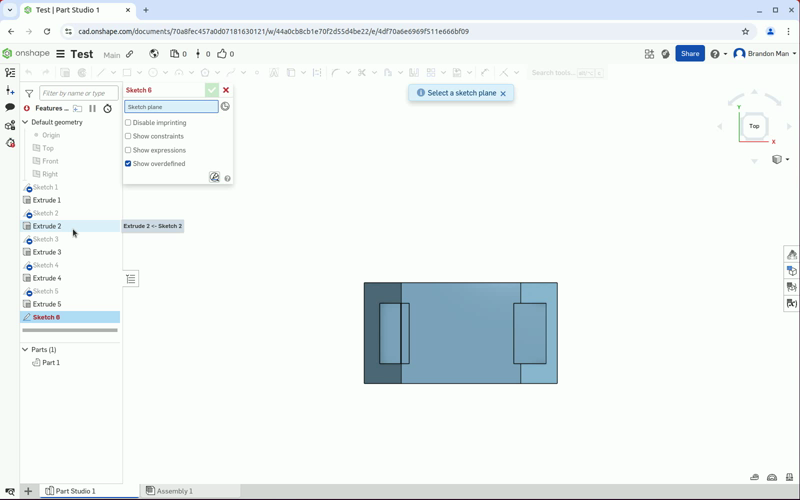
scroll(3)
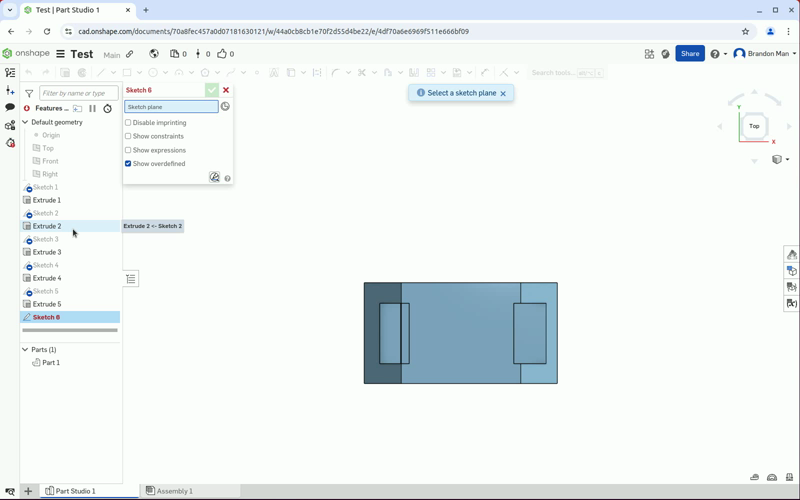
mouse_move(73, 150)
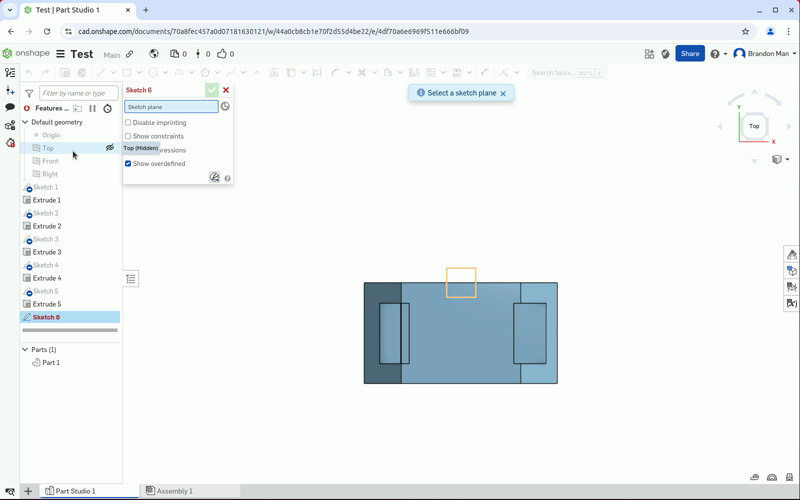
click(73, 150)
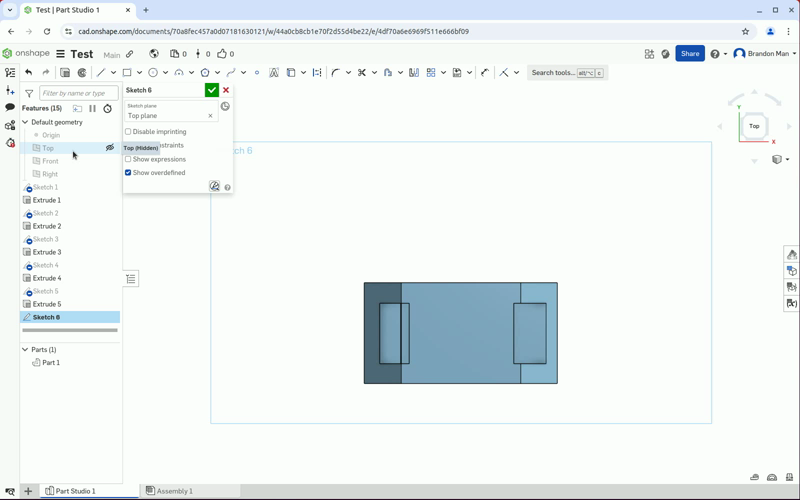
mouse_move(73, 352)
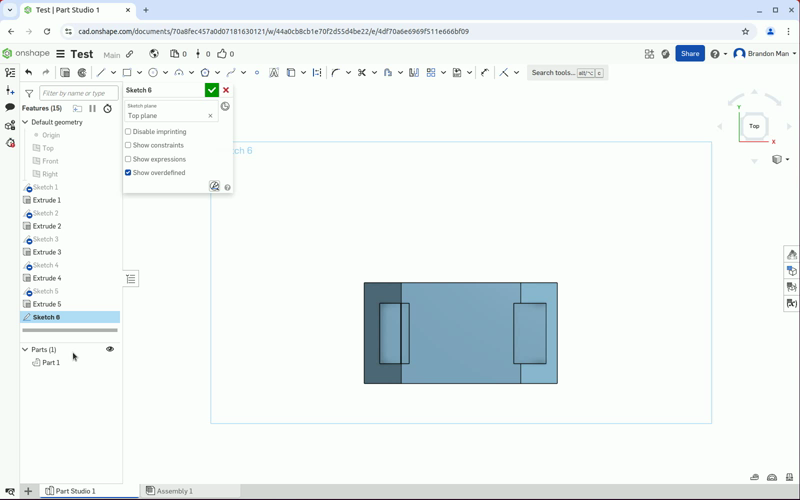
key(y)
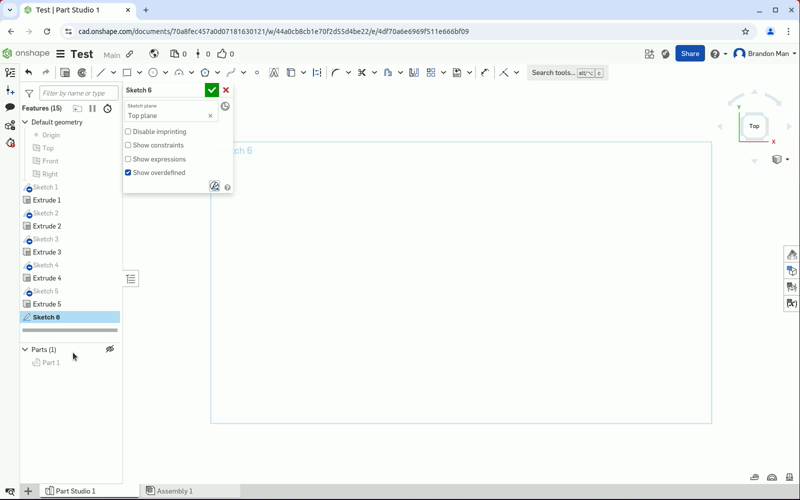
key(c)
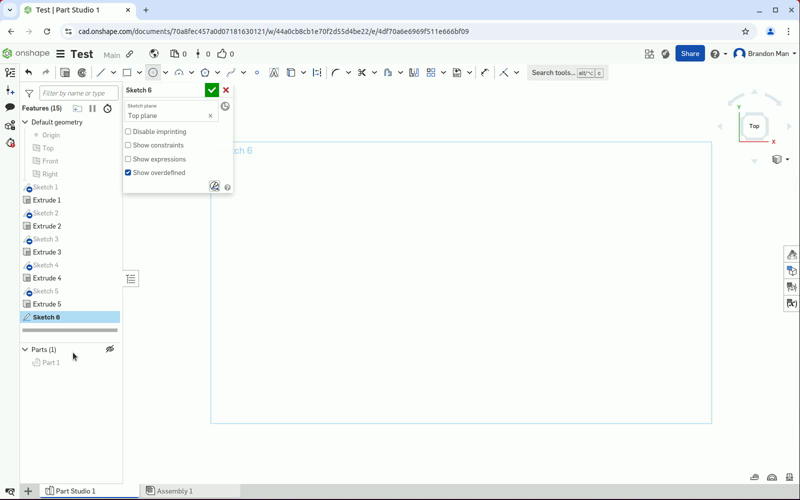
key_down(shift)
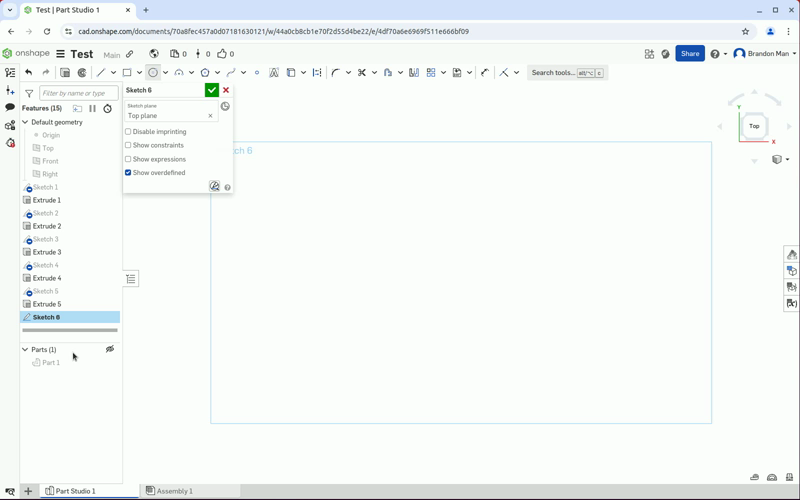
mouse_move(461, 333)
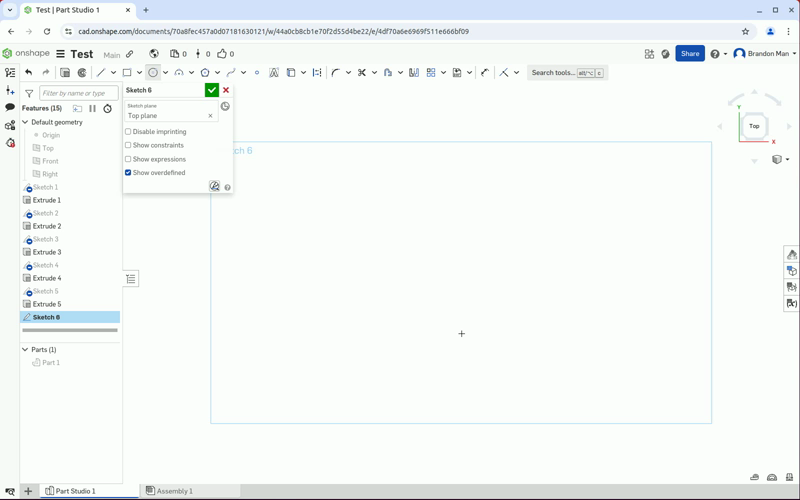
click(461, 333)
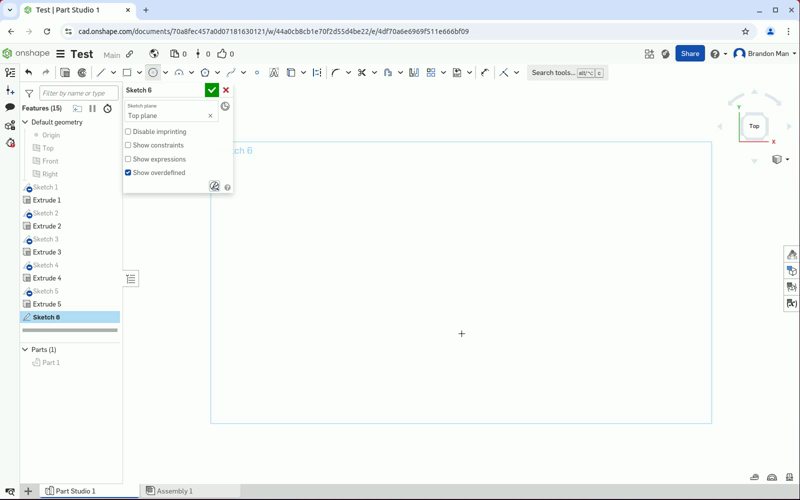
key_up(shift)
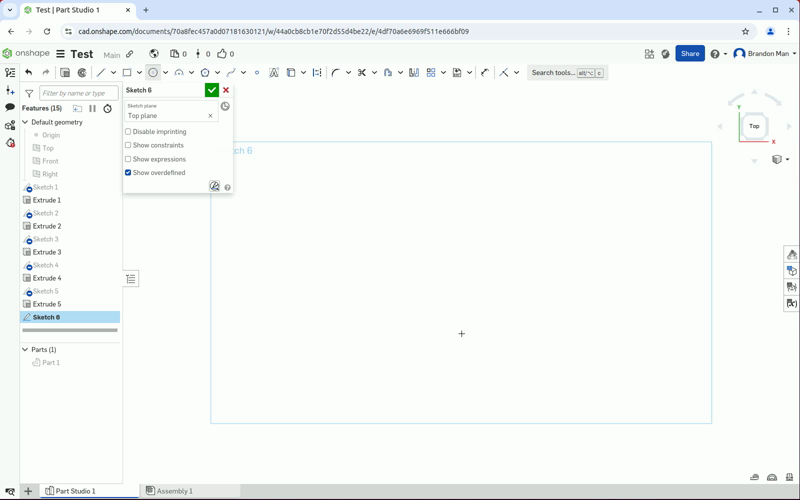
mouse_move(503, 333)
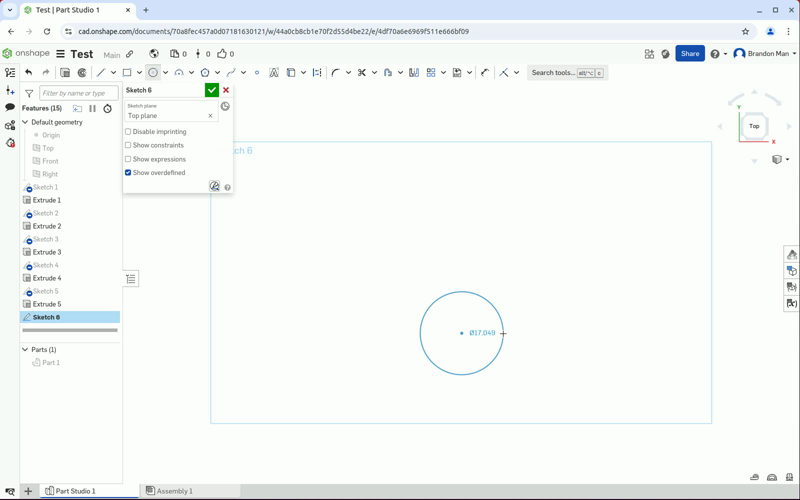
click(503, 333)
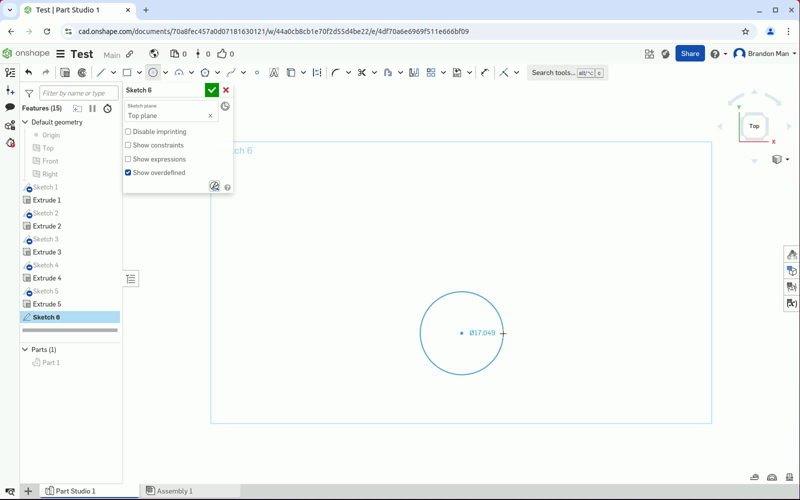
key(esc)
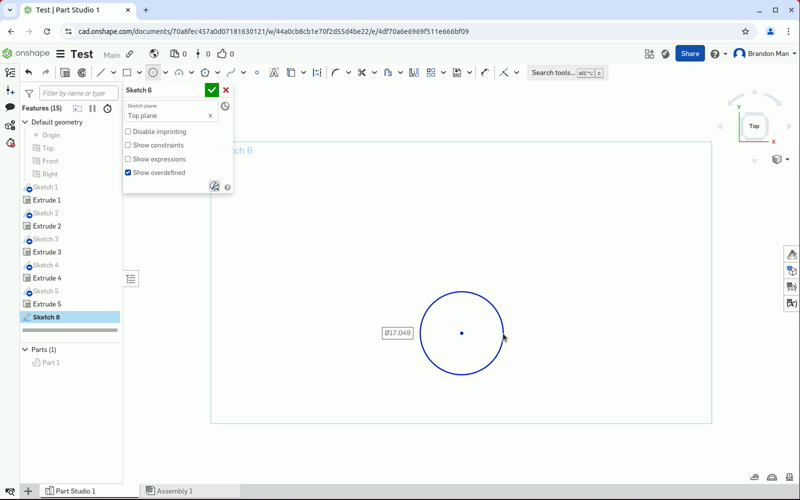
mouse_move(451, 315)
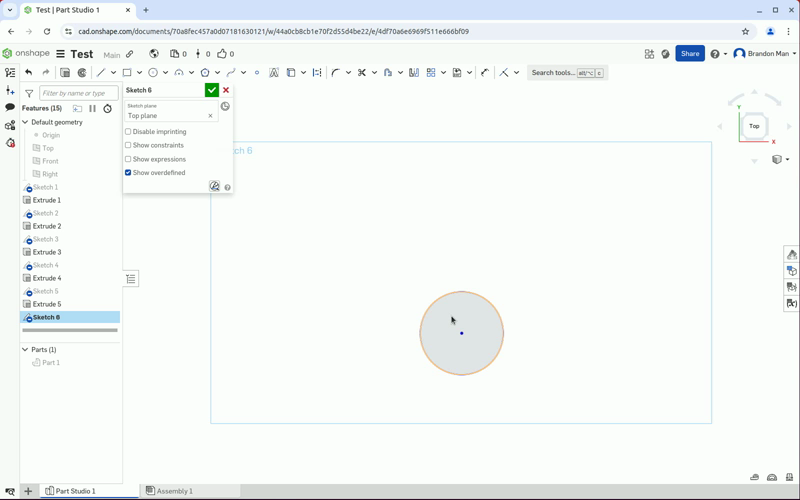
click(451, 315)
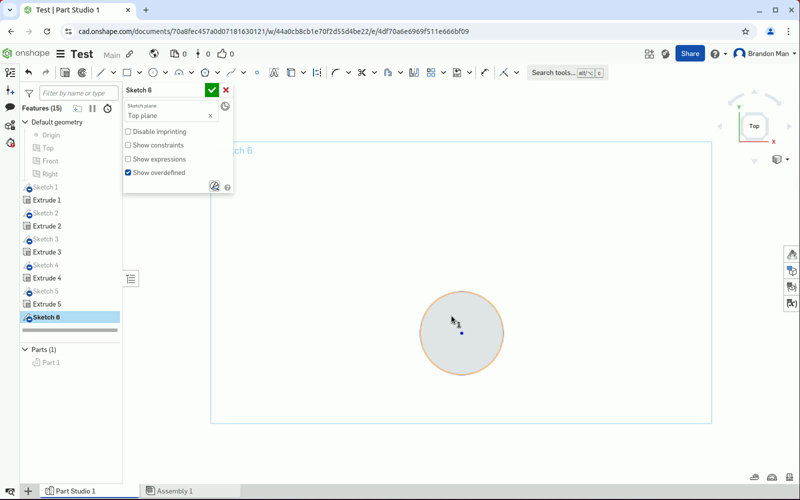
mouse_move(73, 352)
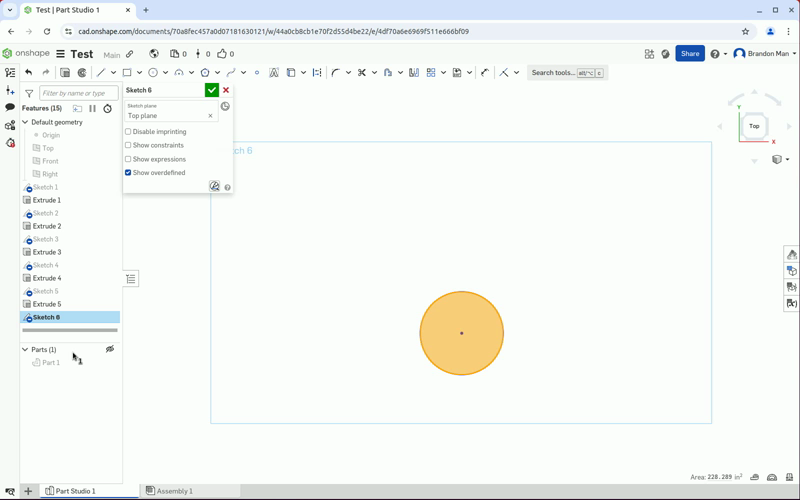
key(shift+y)
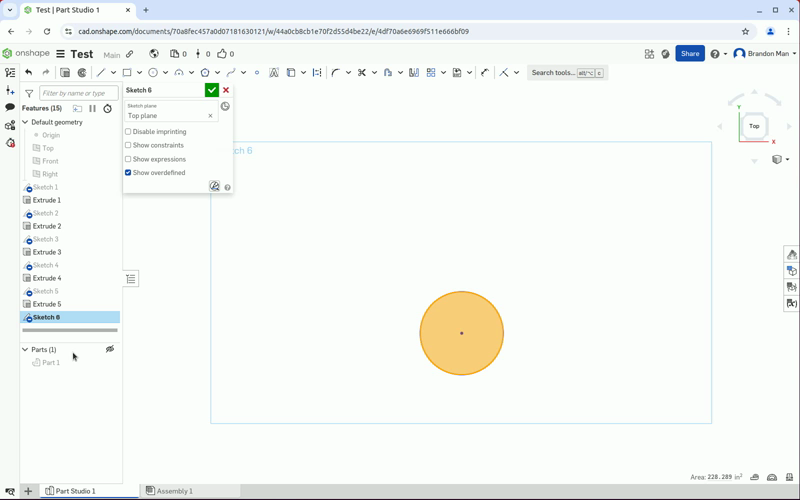
key(shift+e)
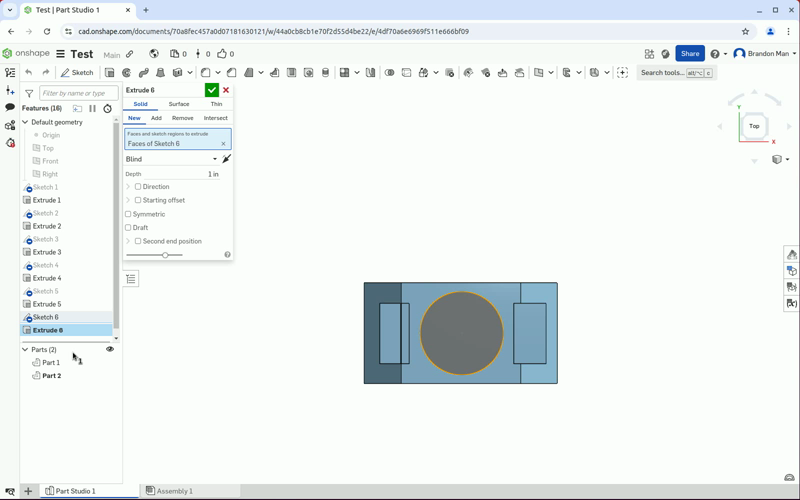
mouse_move(143, 106)
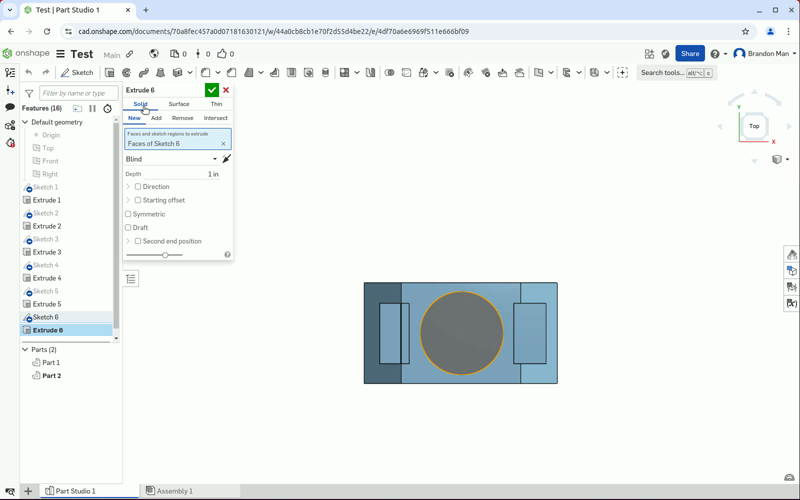
click(143, 106)
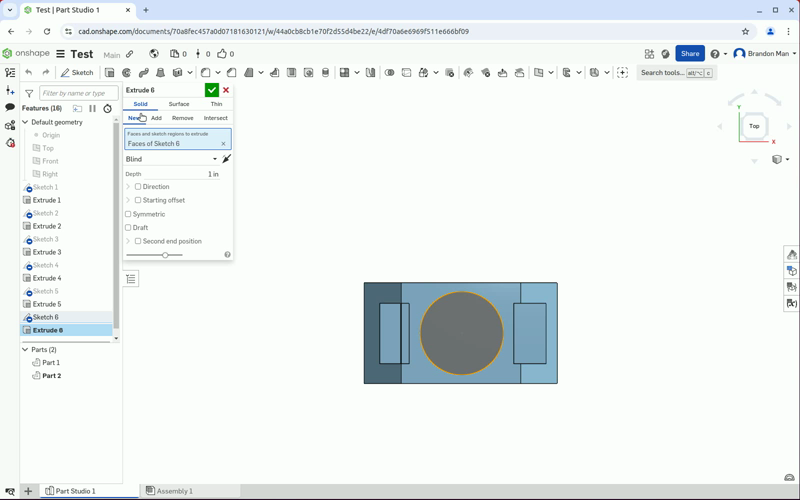
mouse_move(137, 120)
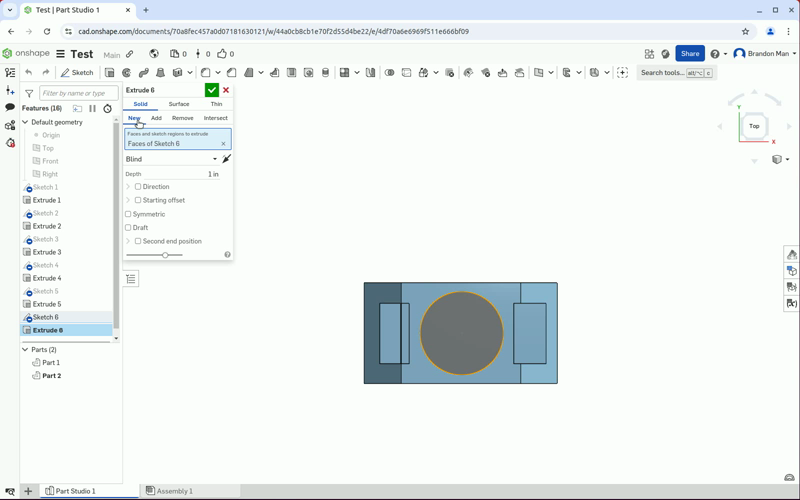
click(137, 120)
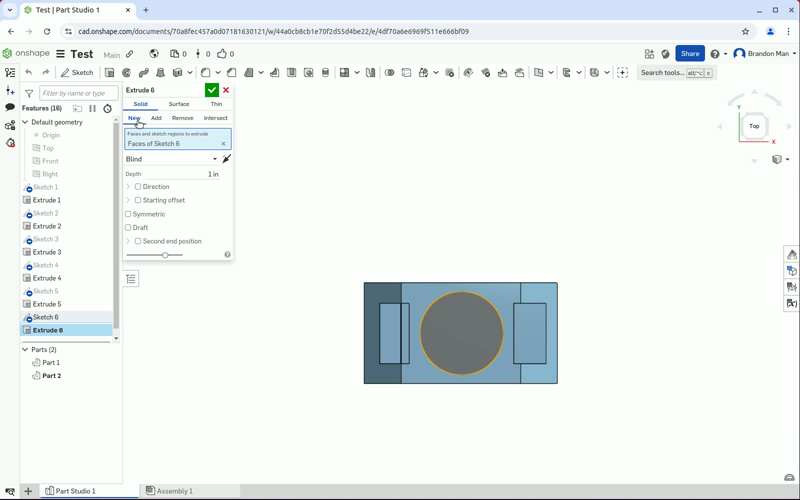
key(tab, 4)
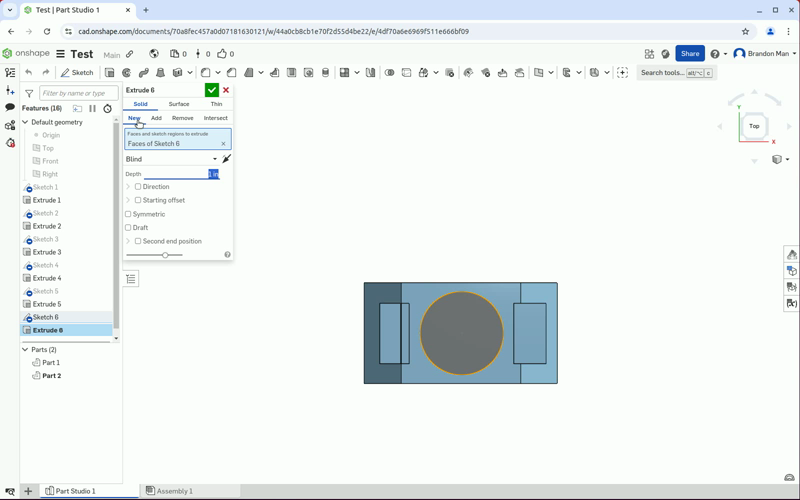
text(12.276)
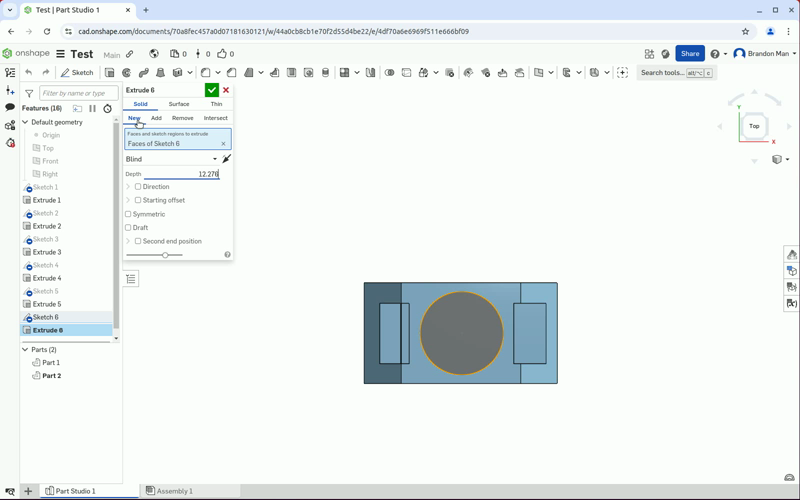
key(enter)
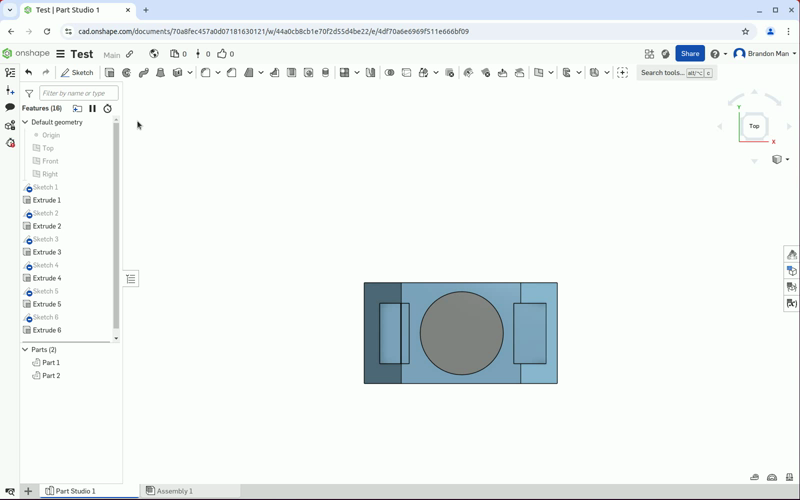
key(shift+h)
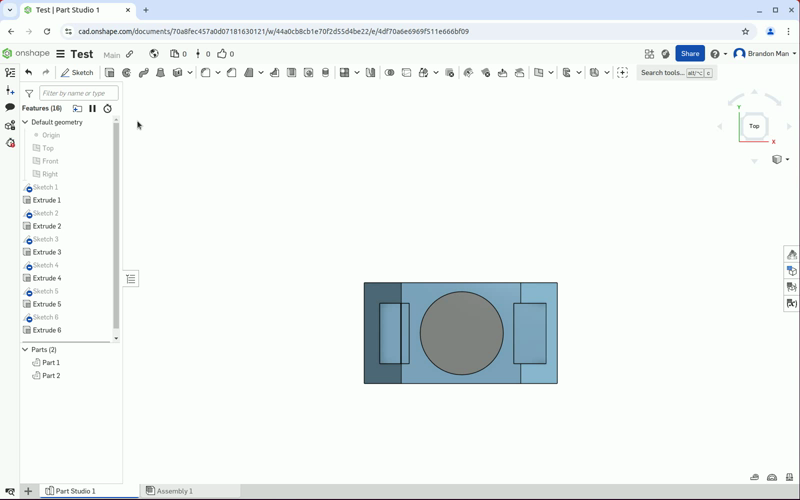
key(shift+h)
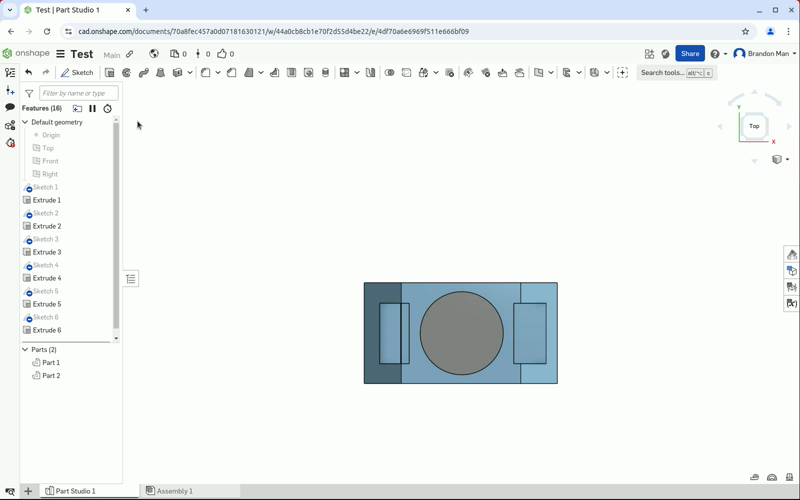
mouse_move(69, 189)
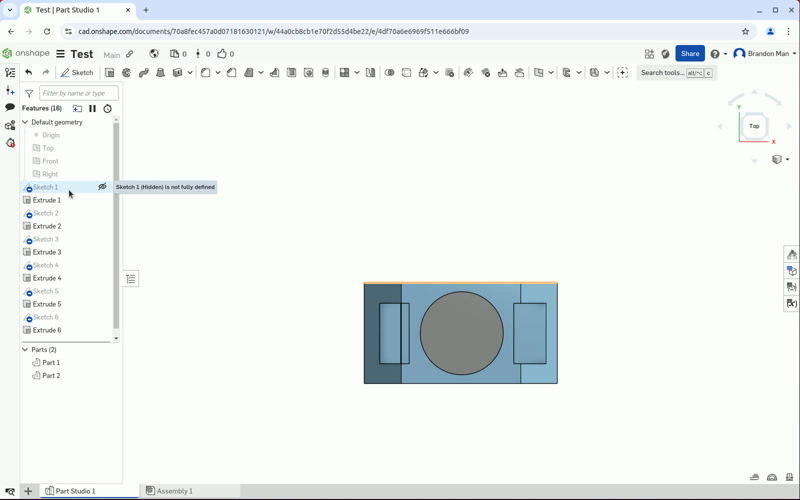
click(69, 189)
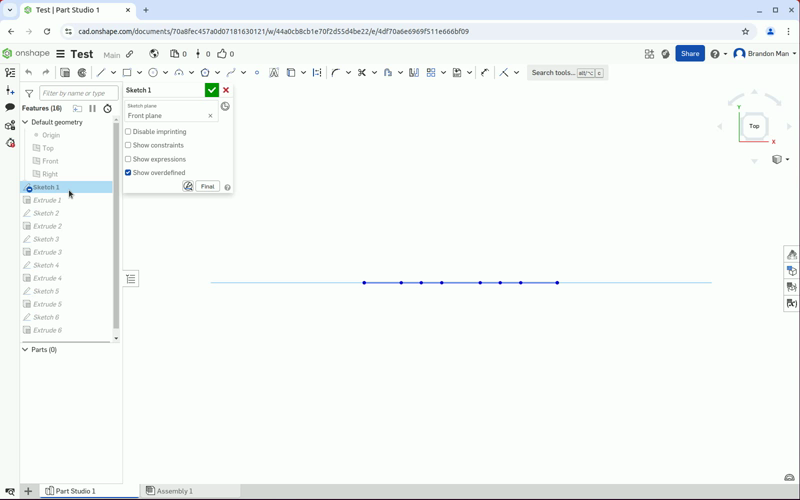
mouse_move(229, 92)
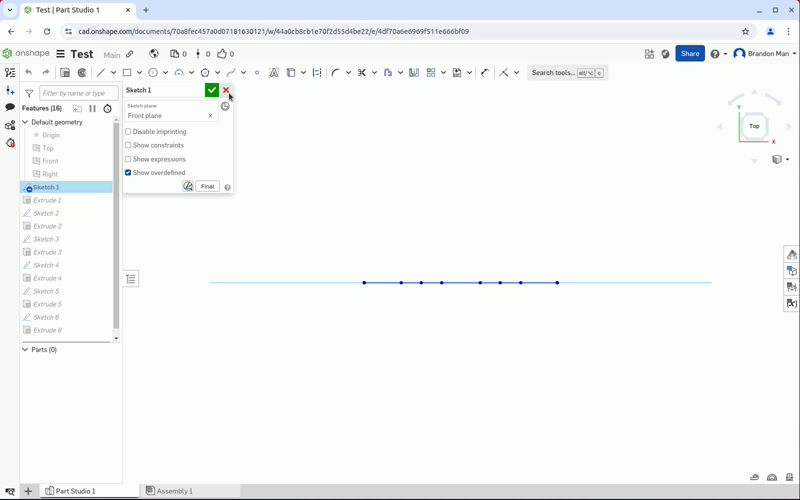
click(229, 92)
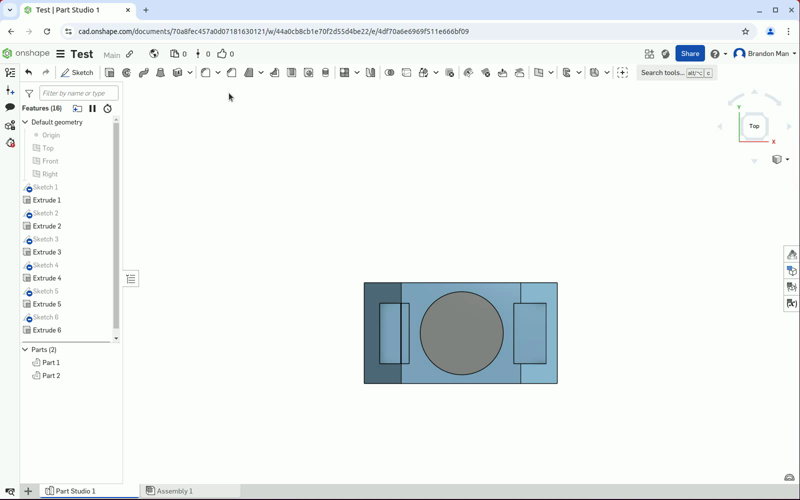
mouse_move(541, 75)
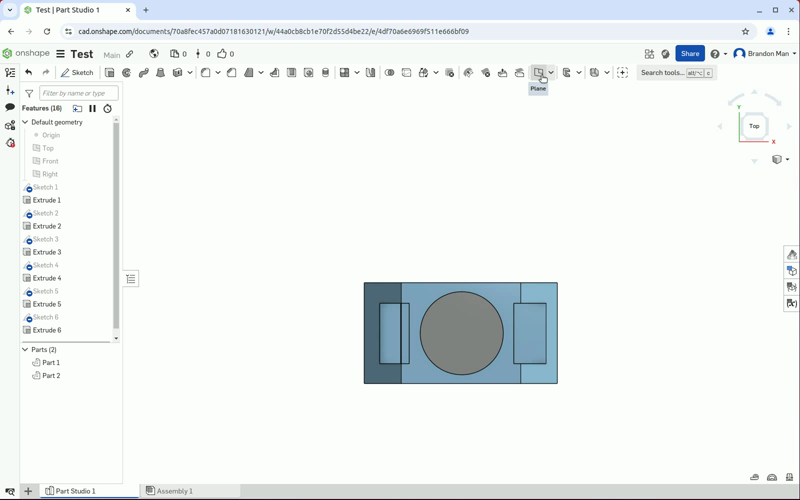
click(541, 75)
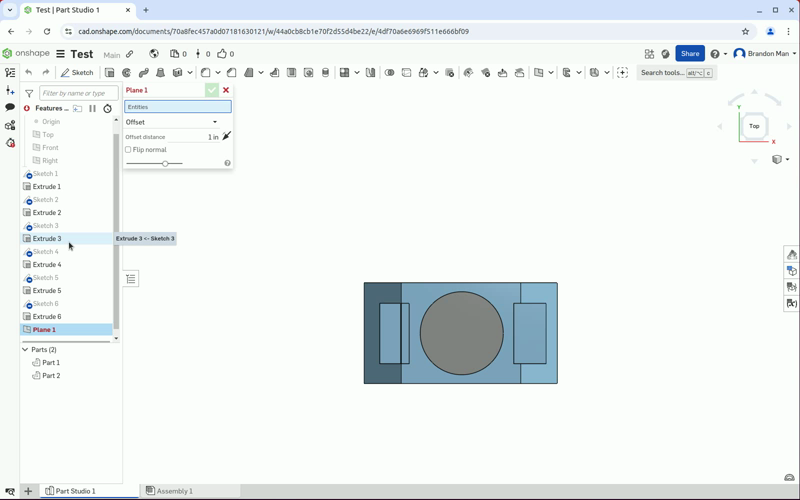
scroll(3)
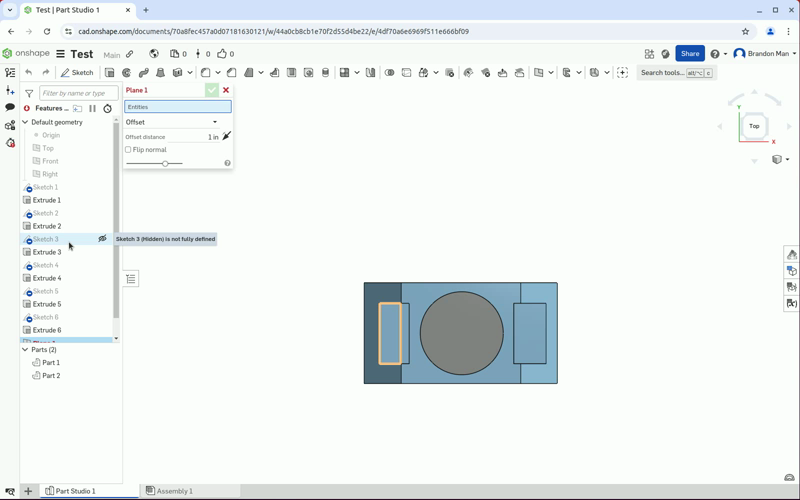
mouse_move(69, 150)
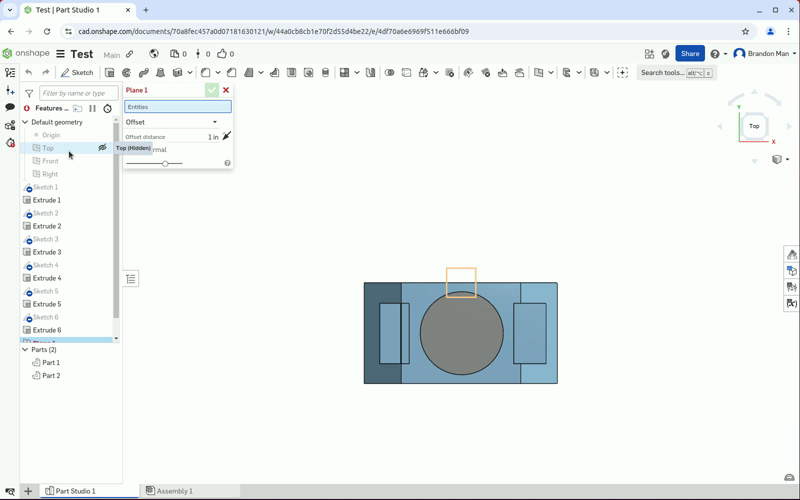
click(69, 150)
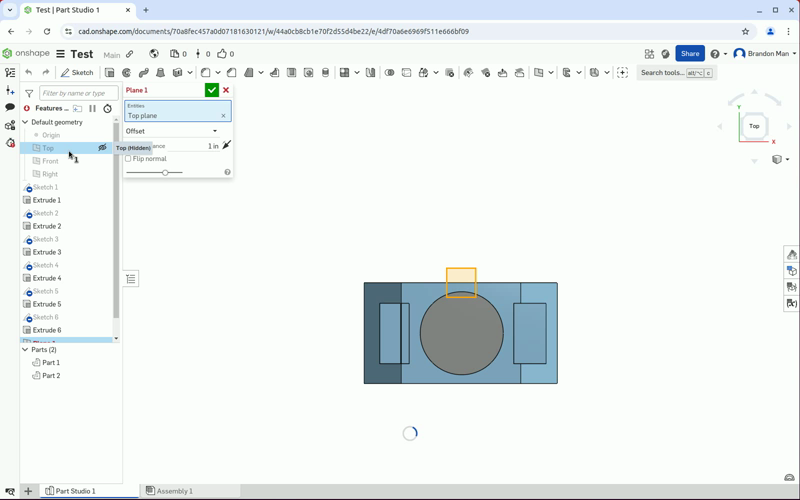
key(tab, 2)
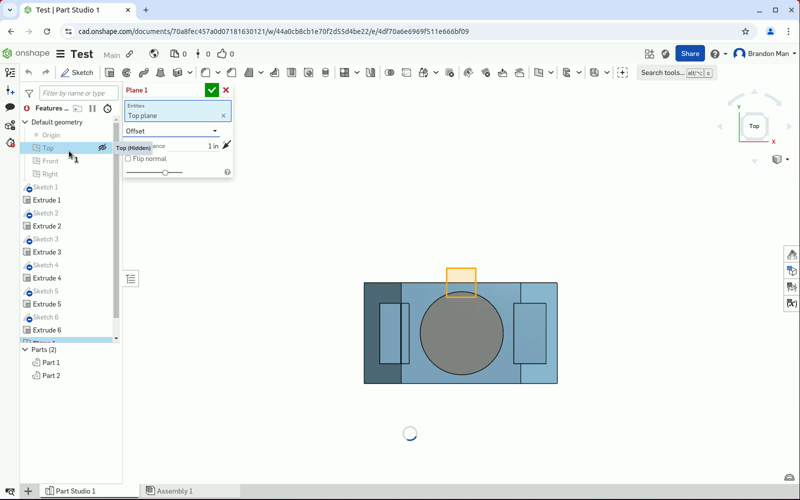
text(12.263)
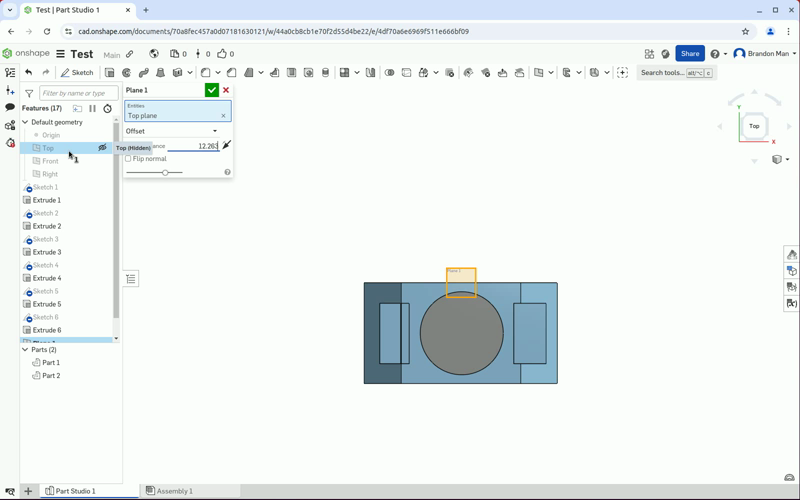
key(enter, 2)
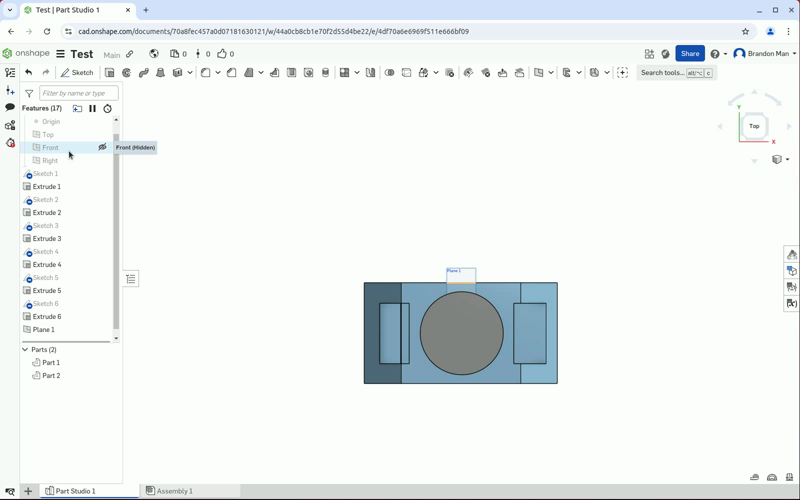
key(shift+s)
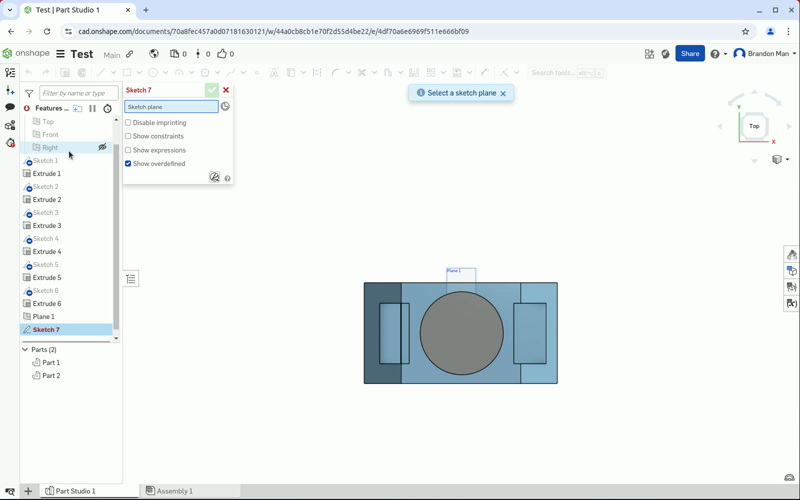
mouse_move(69, 319)
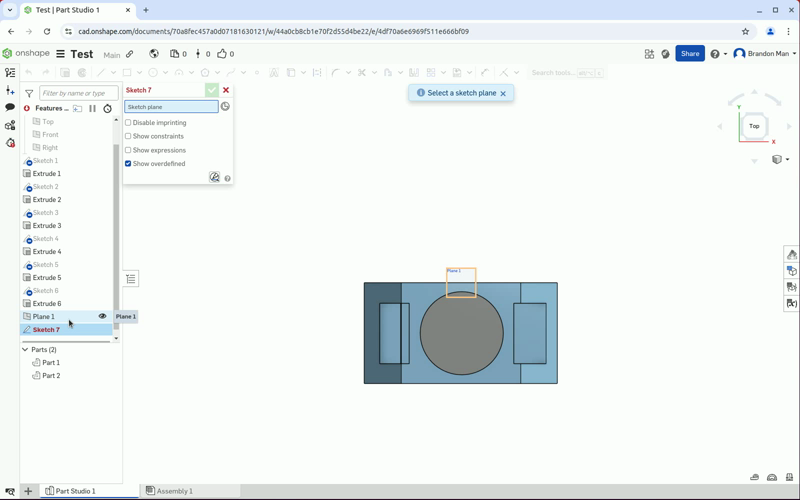
click(69, 319)
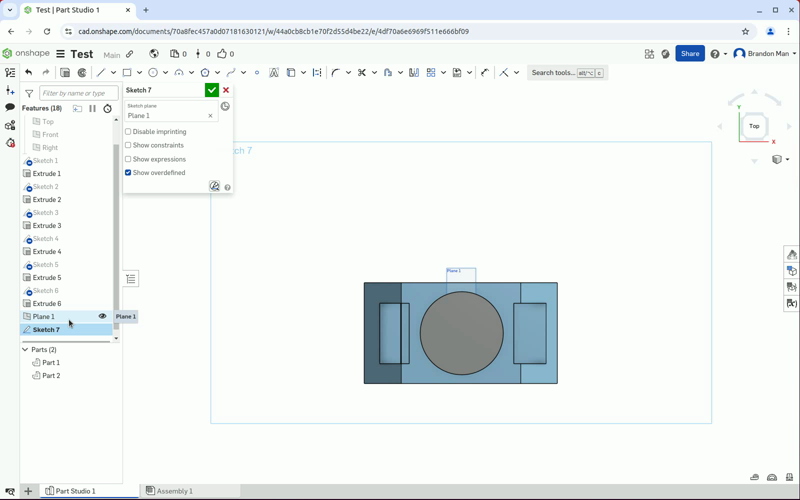
mouse_move(73, 352)
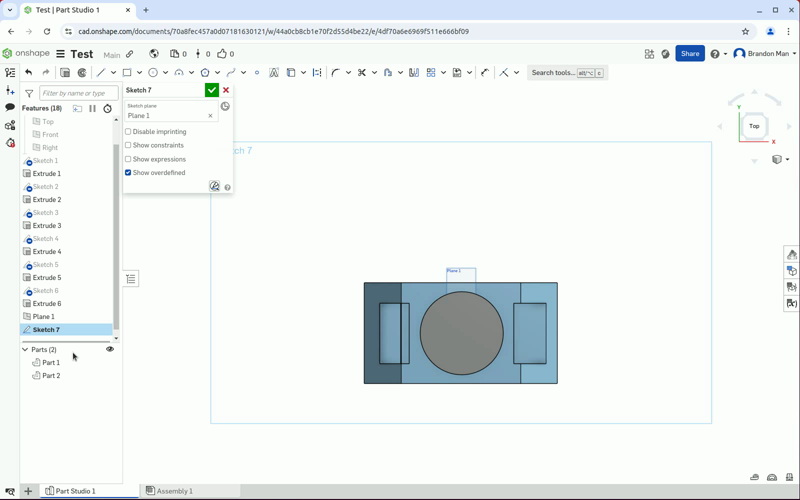
key(y)
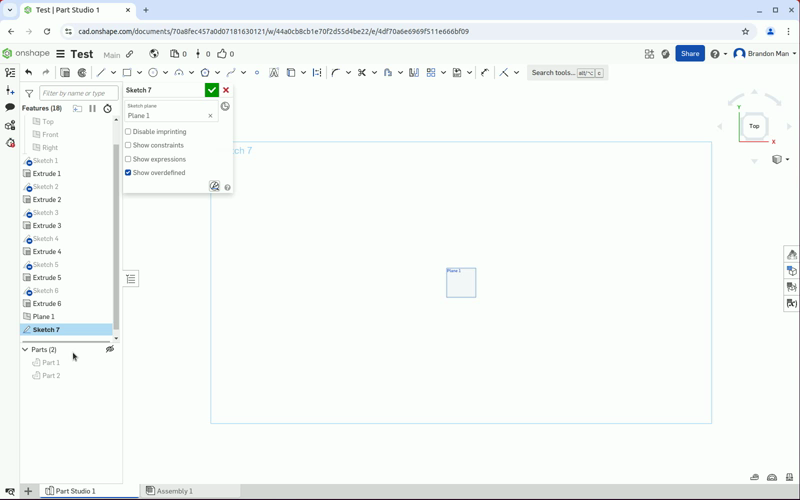
key(l)
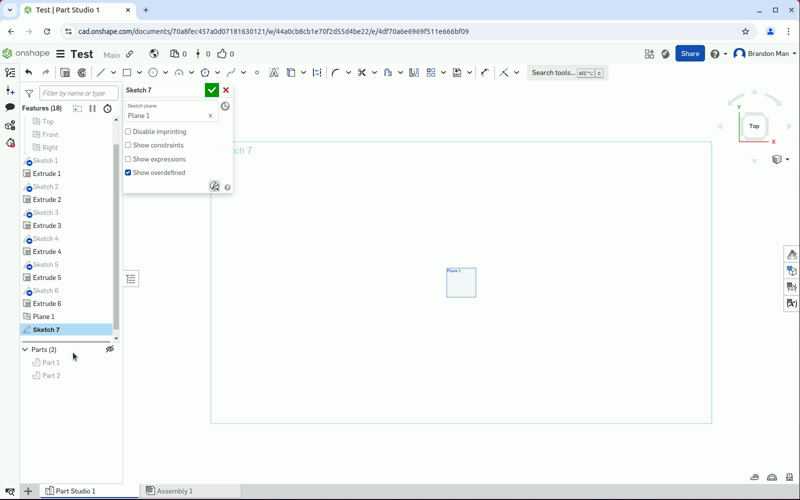
key_down(shift)
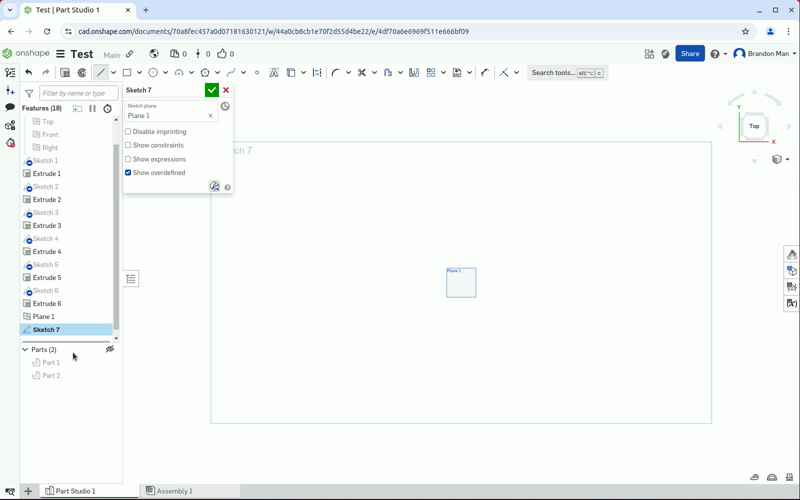
mouse_move(423, 349)
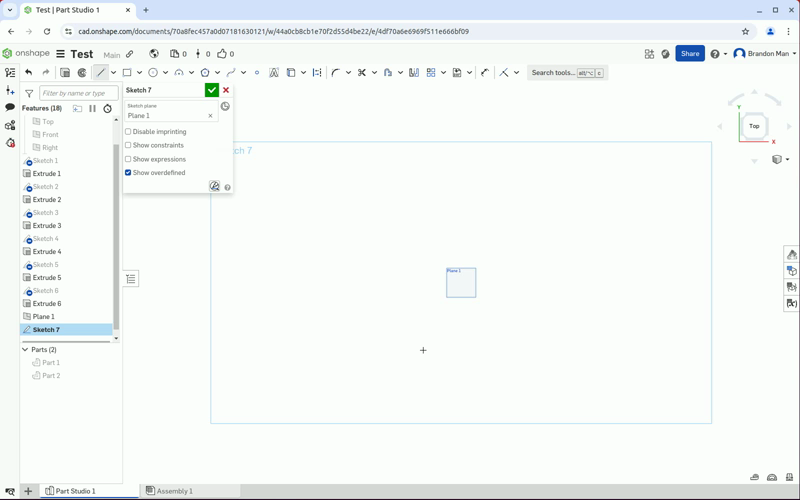
click(423, 349)
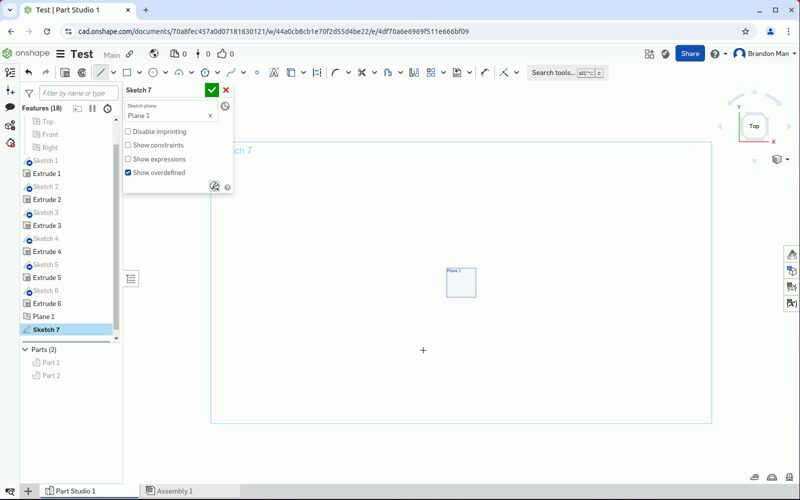
key_up(shift)
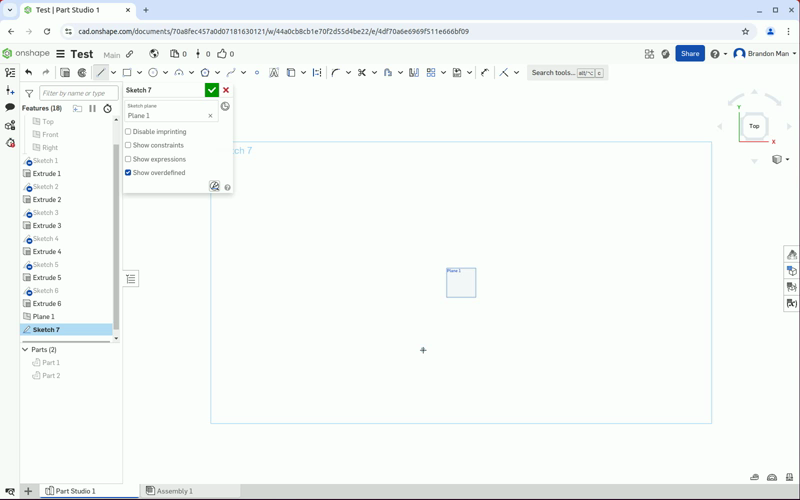
key_down(shift)
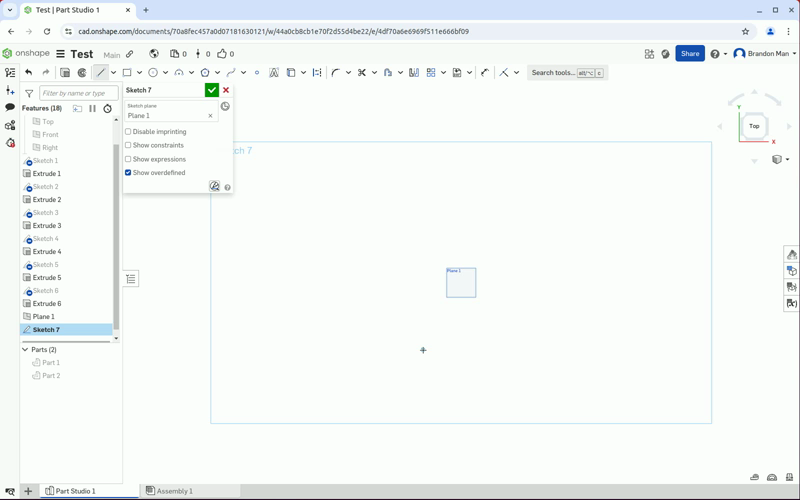
mouse_move(497, 349)
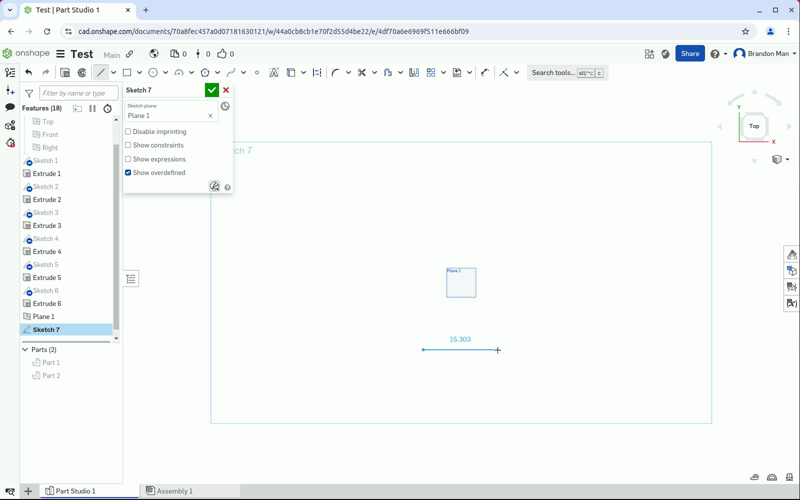
click(497, 349)
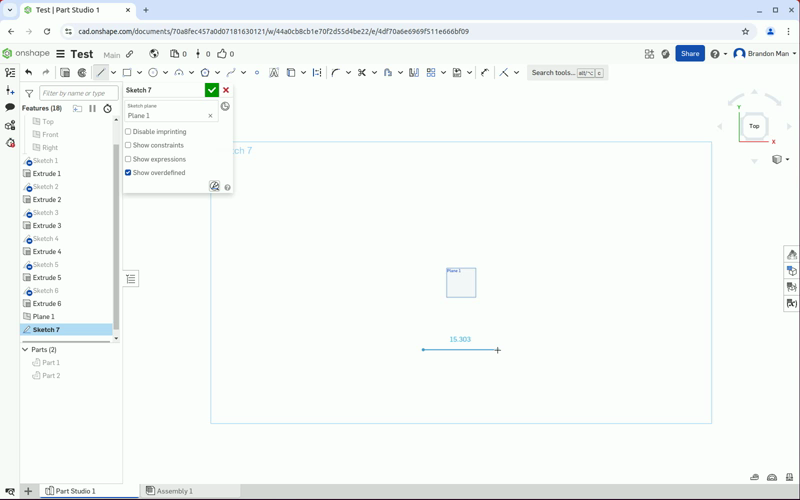
key_up(shift)
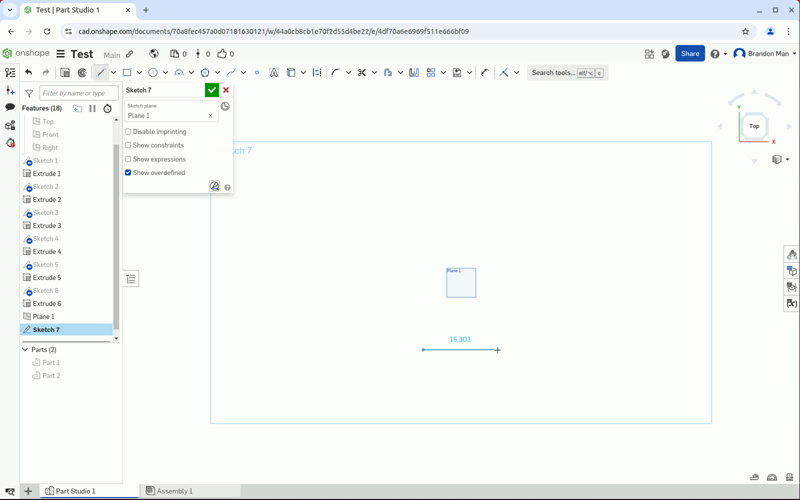
key(esc)
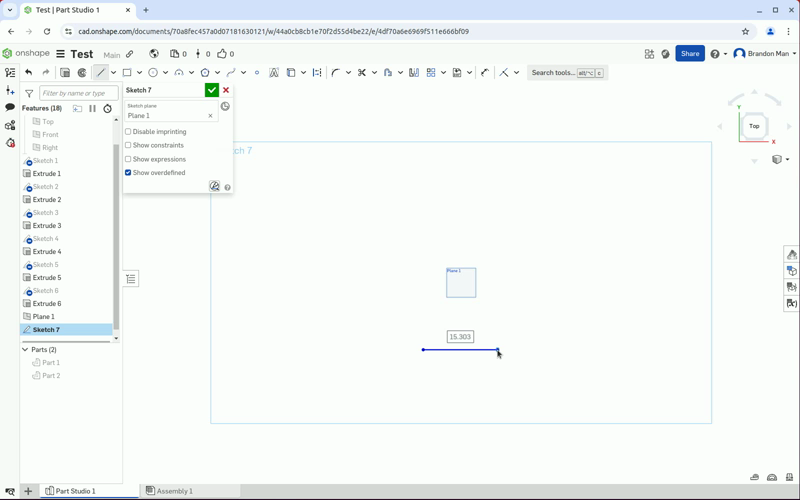
key(a)
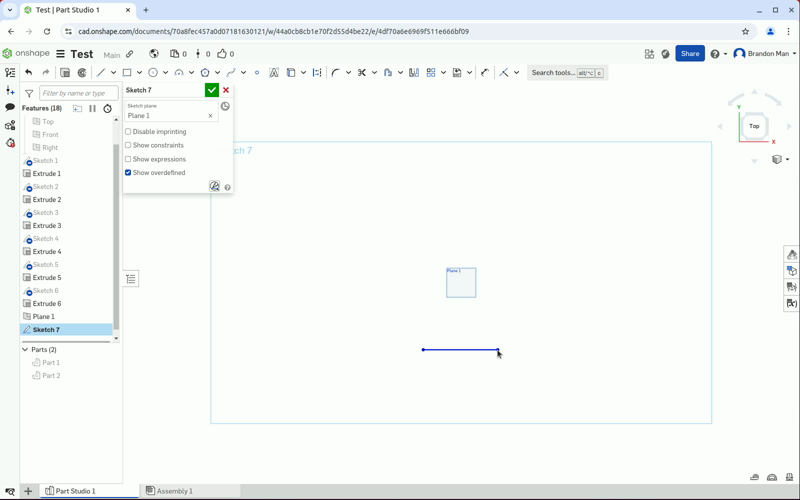
mouse_move(497, 349)
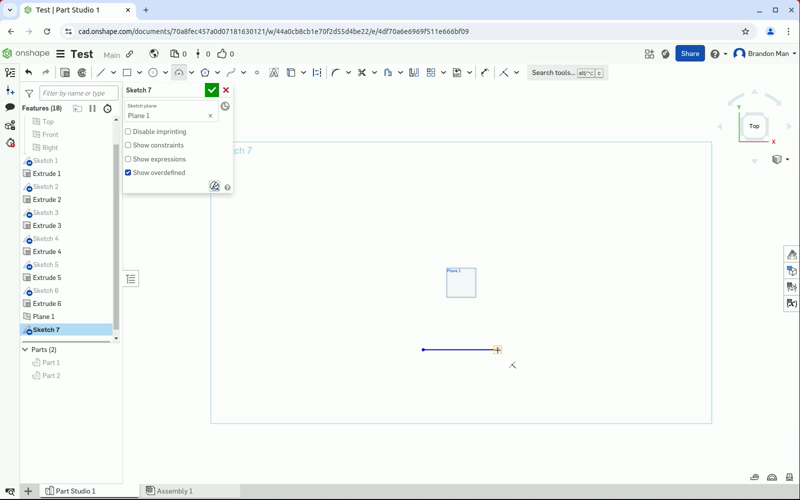
click(497, 349)
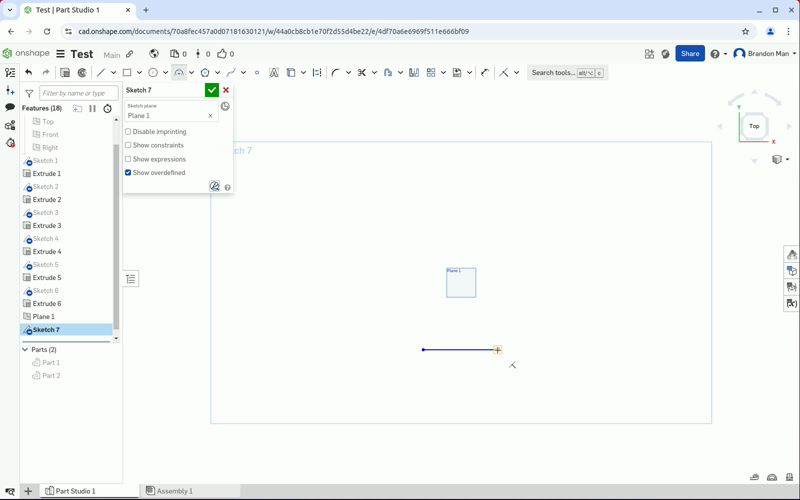
key_down(shift)
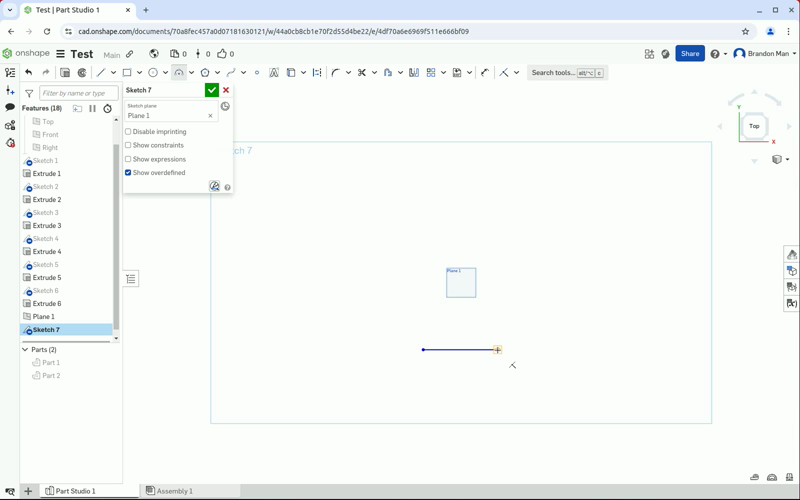
mouse_move(497, 316)
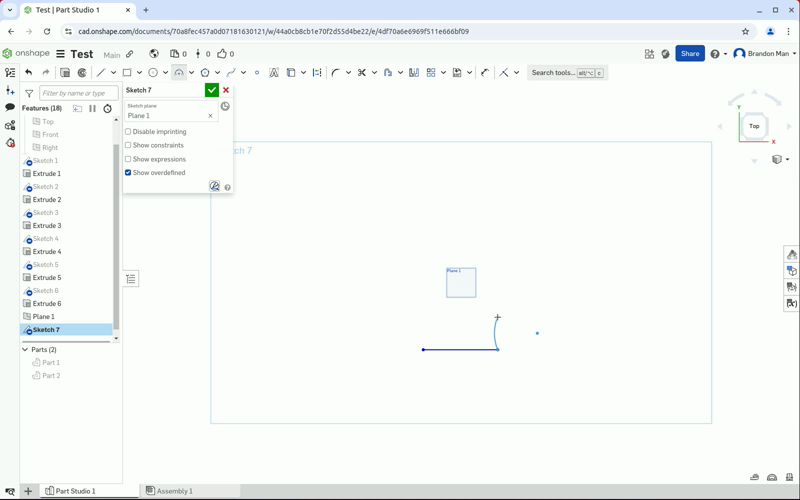
click(497, 316)
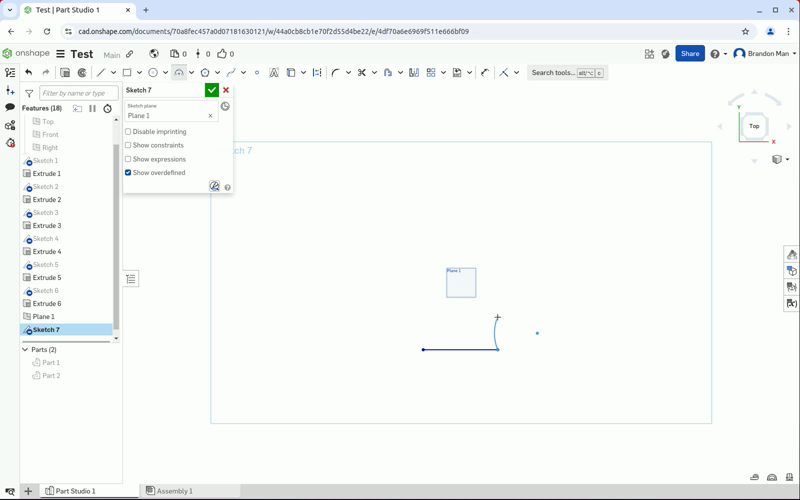
mouse_move(501, 333)
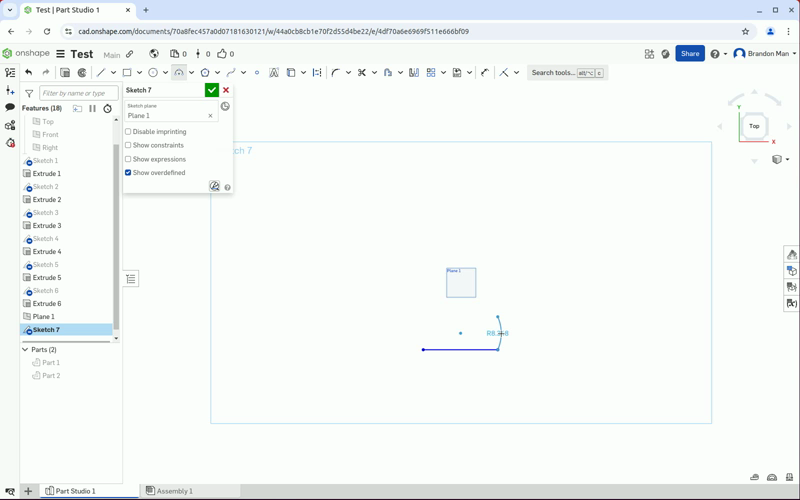
click(501, 333)
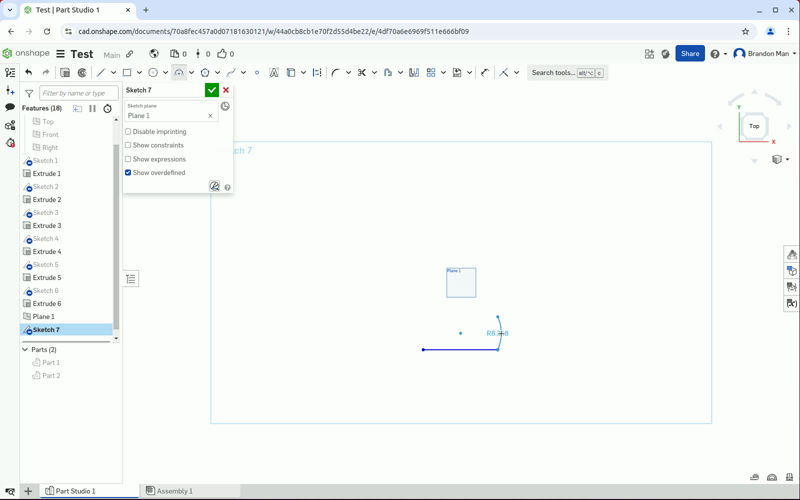
key_up(shift)
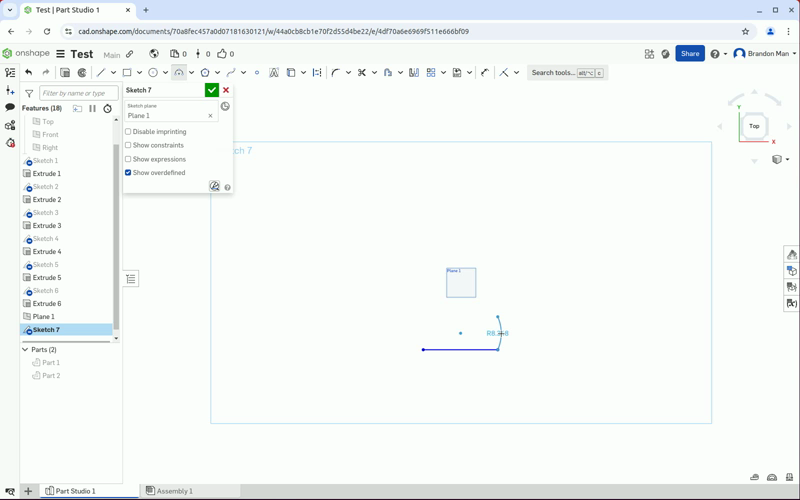
key(esc)
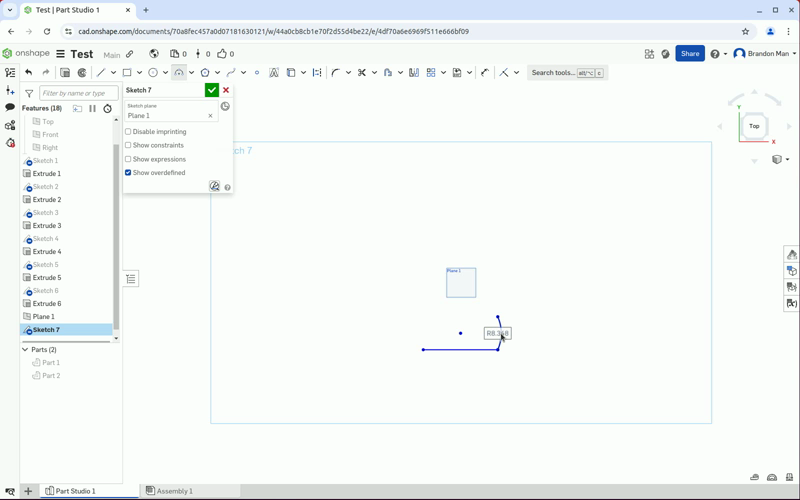
key(l)
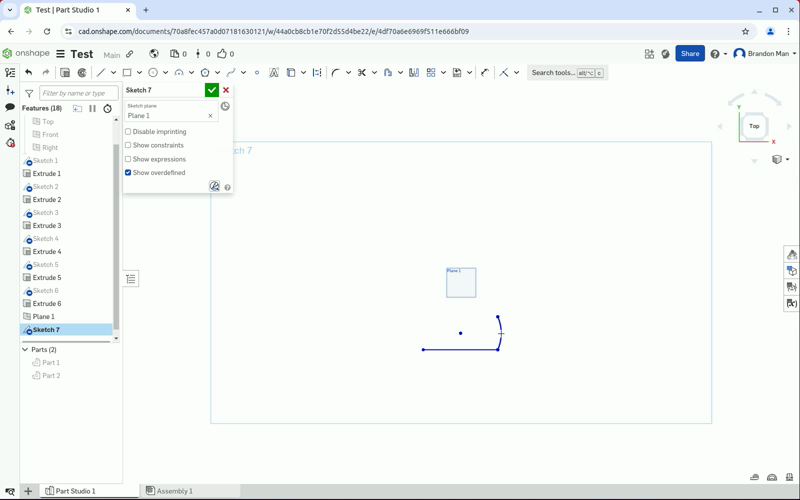
mouse_move(497, 316)
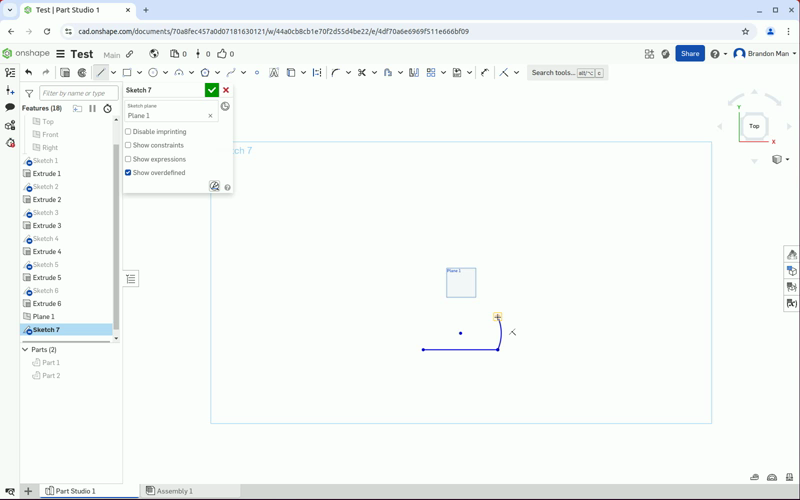
click(497, 316)
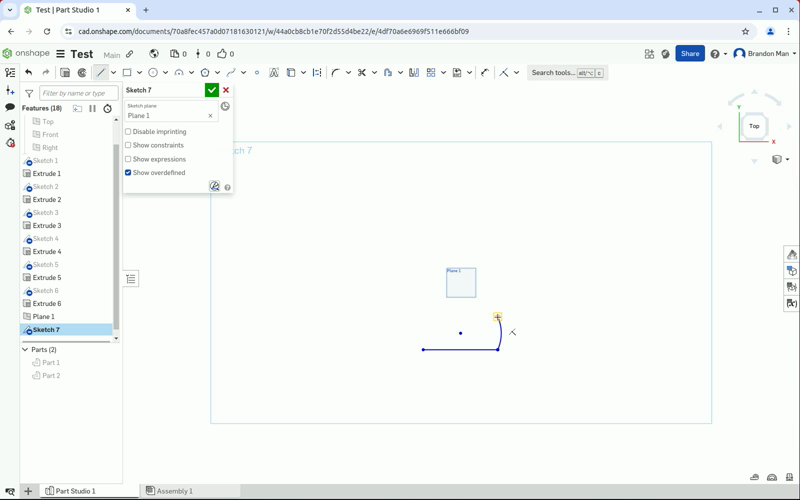
key_down(shift)
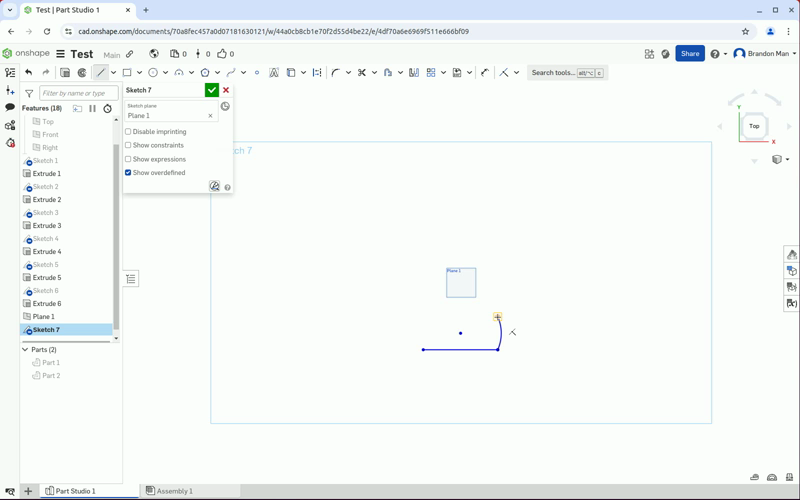
mouse_move(423, 316)
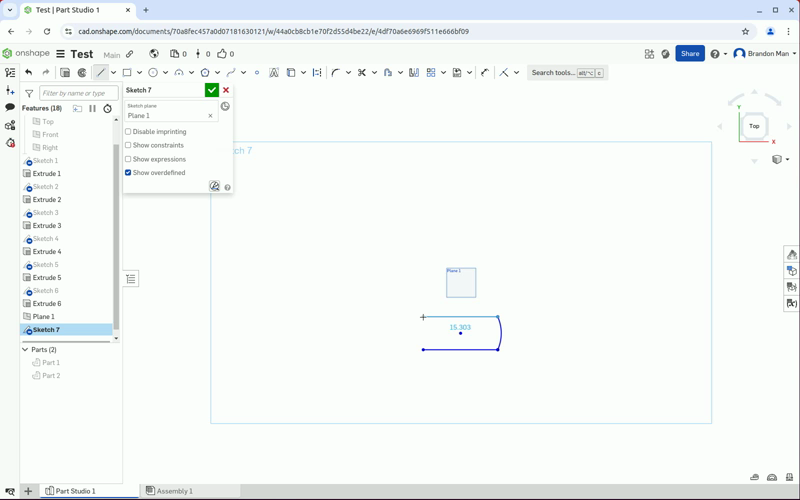
click(423, 316)
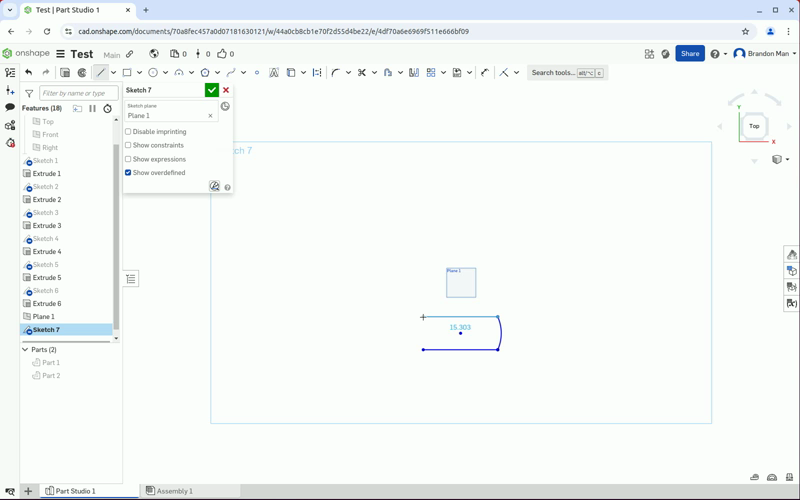
key_up(shift)
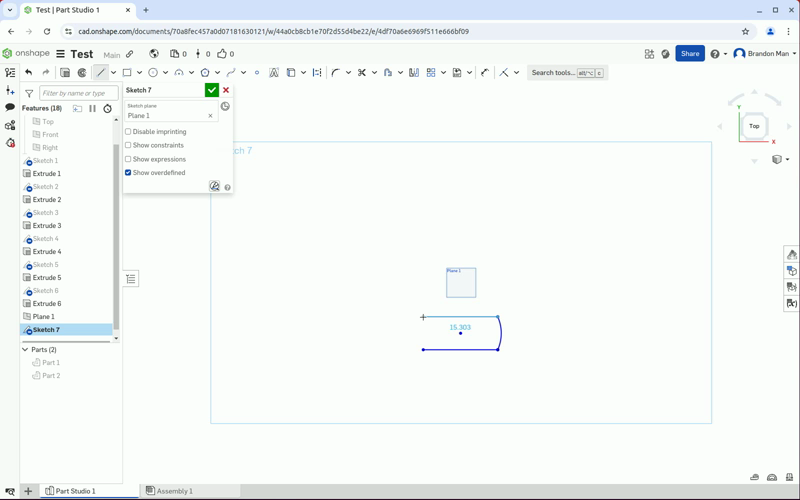
key(esc)
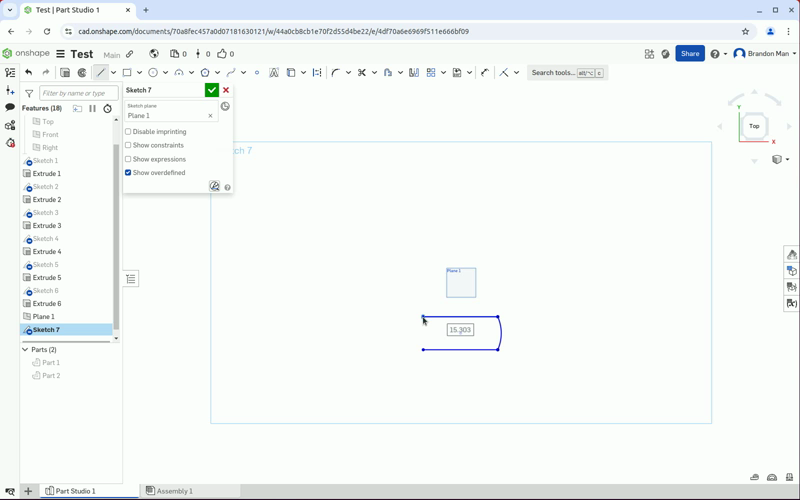
key(a)
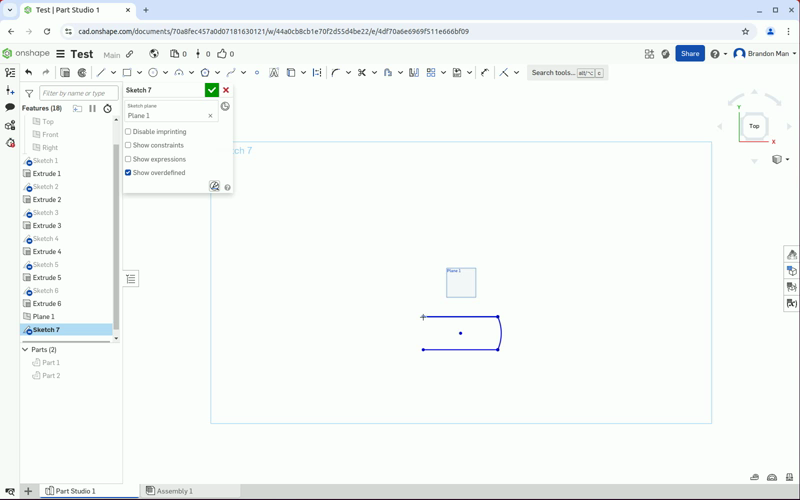
mouse_move(423, 316)
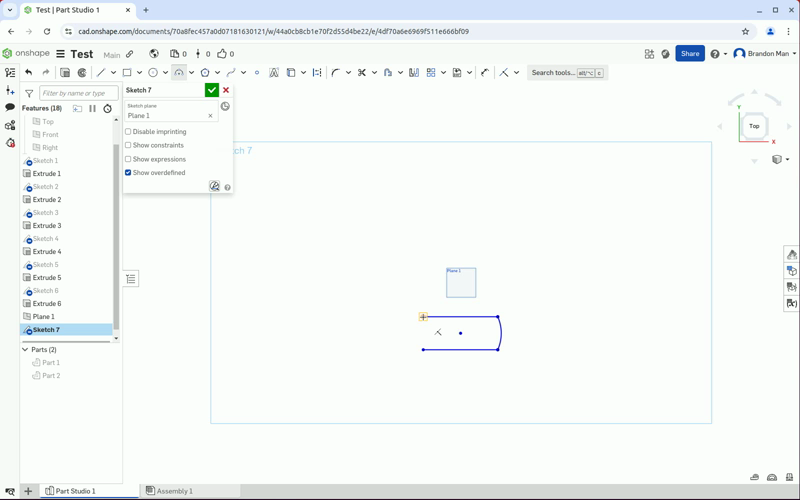
click(423, 316)
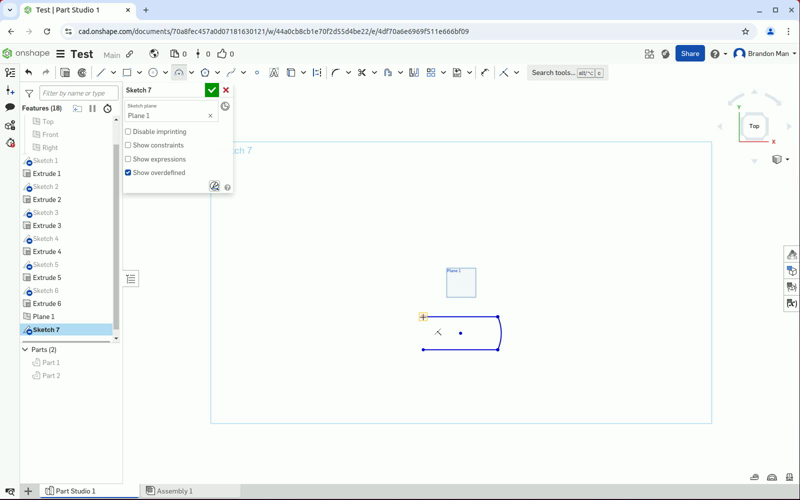
mouse_move(423, 349)
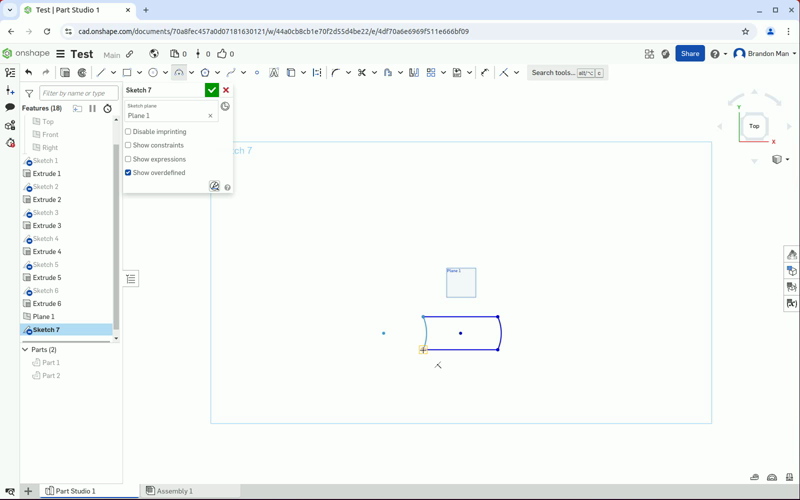
click(423, 349)
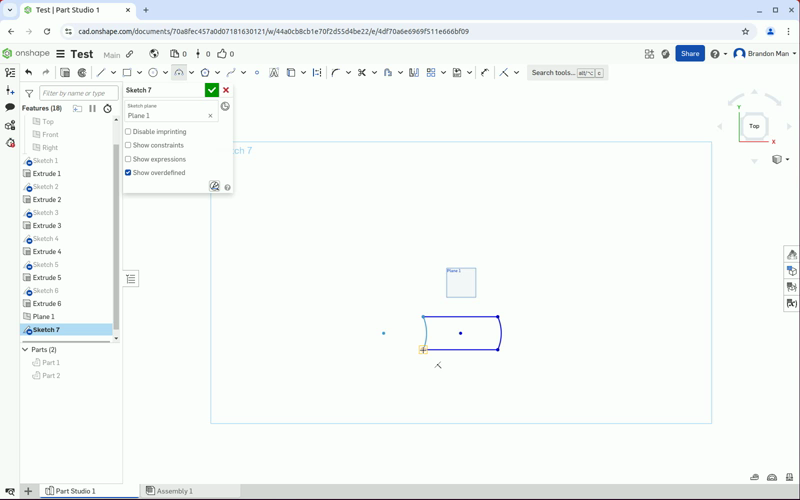
key_down(shift)
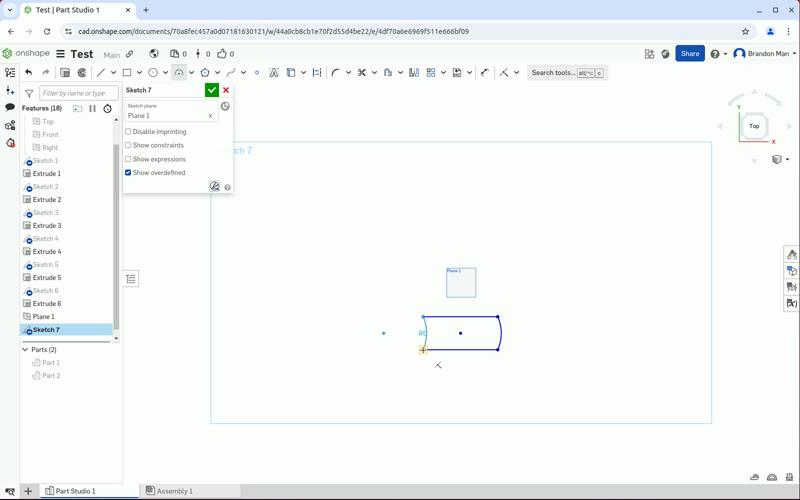
mouse_move(419, 333)
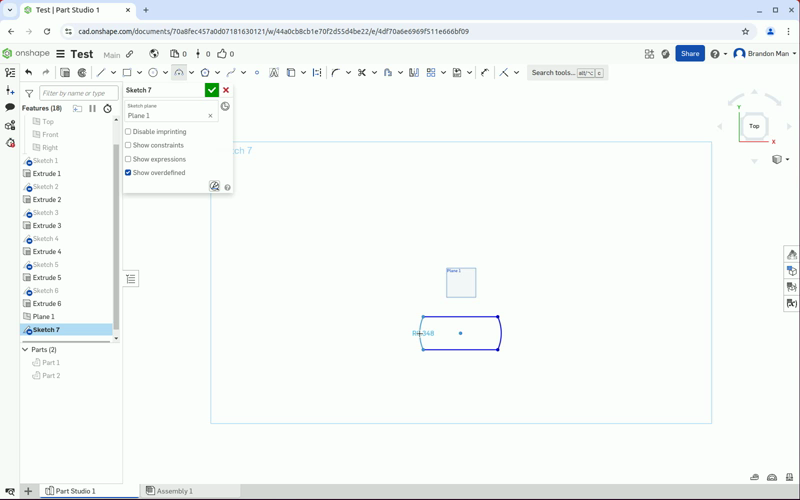
click(419, 333)
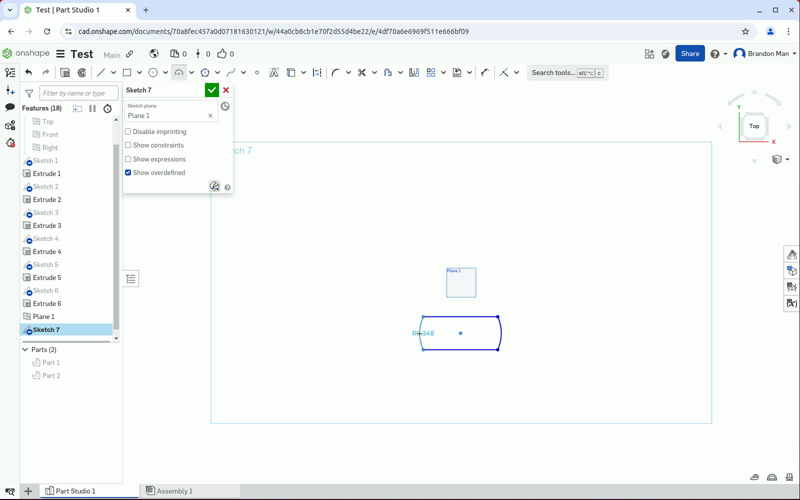
key_up(shift)
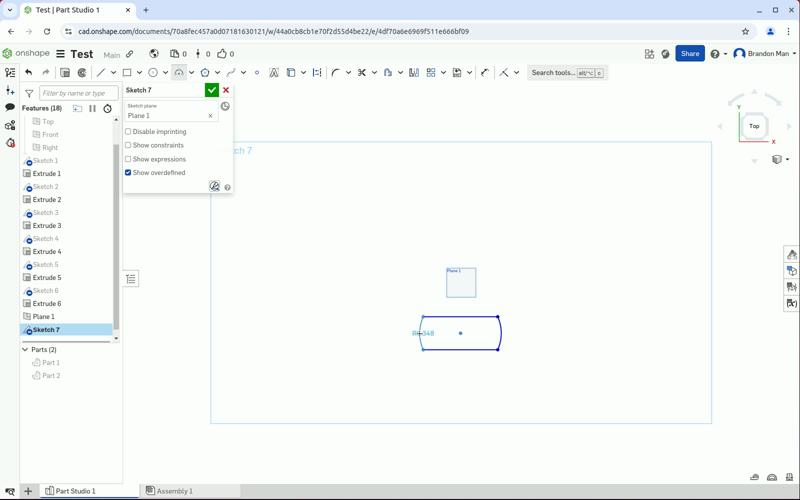
key(esc)
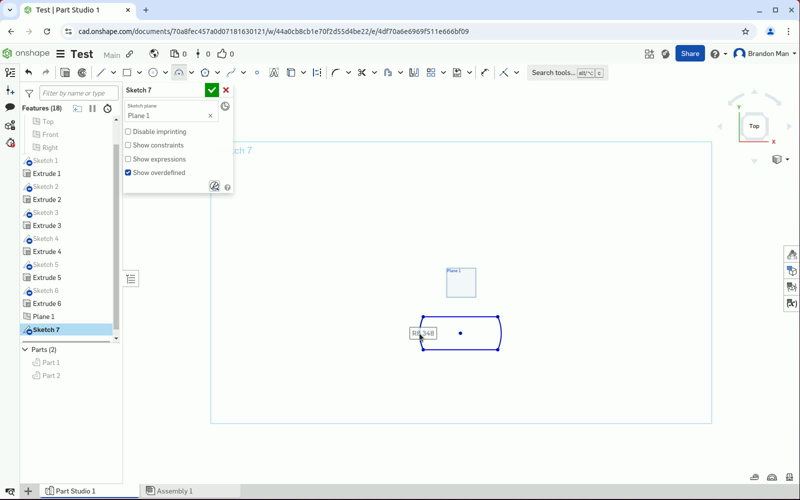
mouse_move(446, 329)
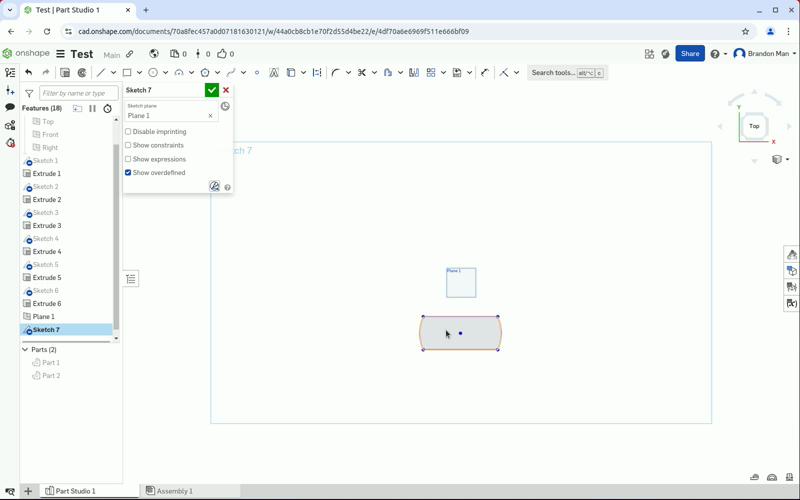
click(446, 329)
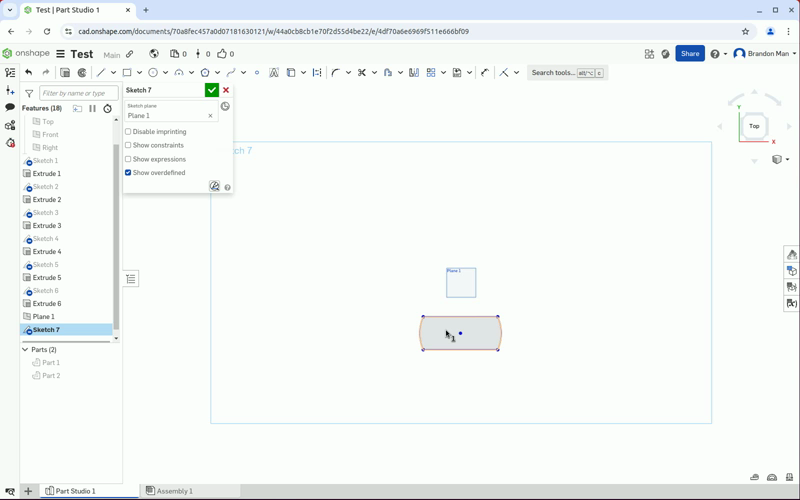
mouse_move(73, 352)
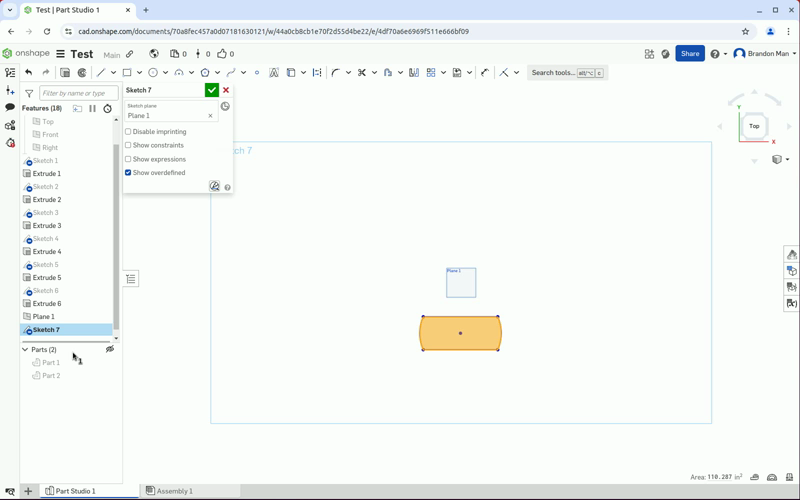
key(shift+y)
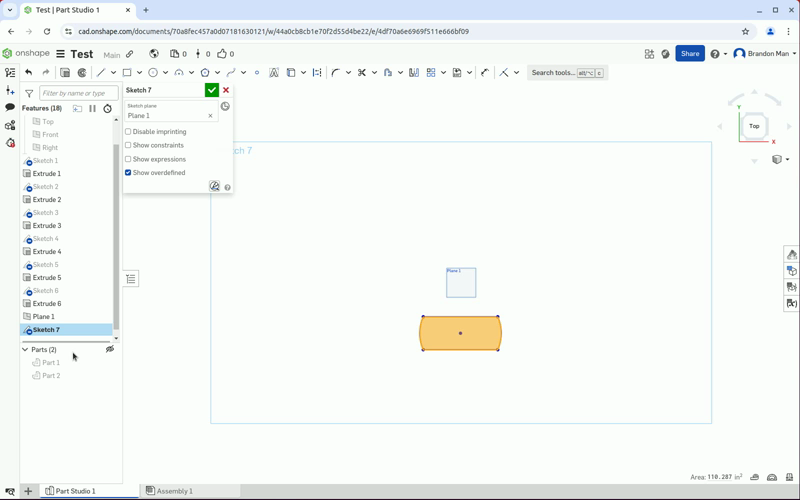
key(shift+e)
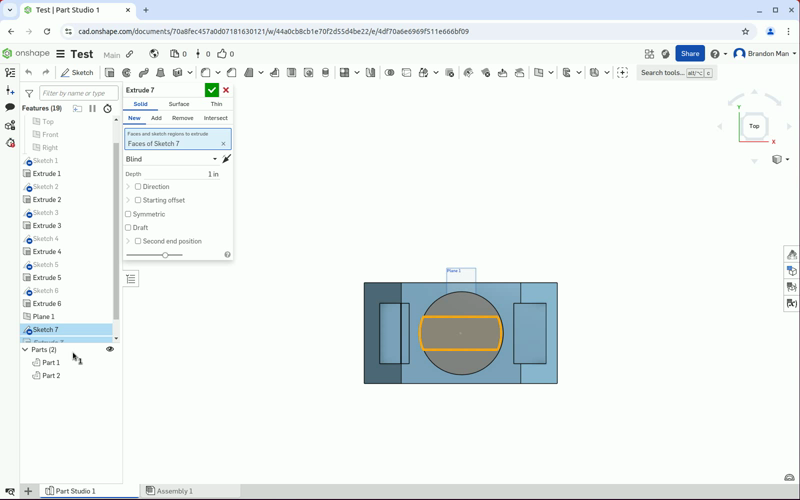
mouse_move(143, 106)
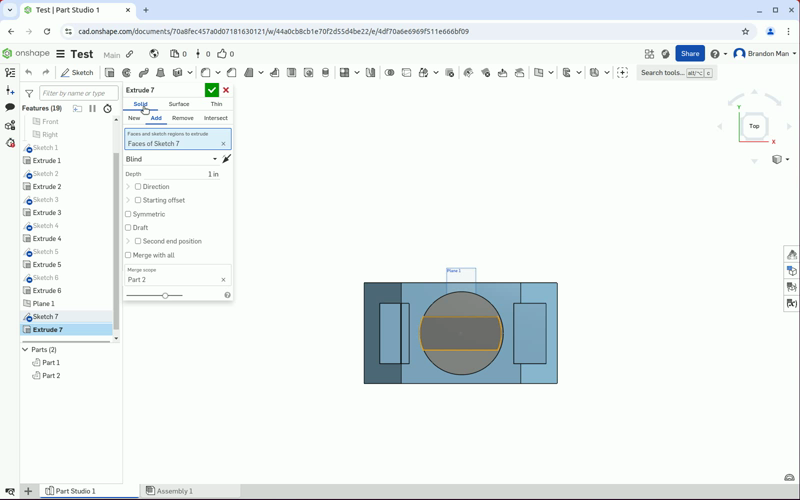
click(143, 106)
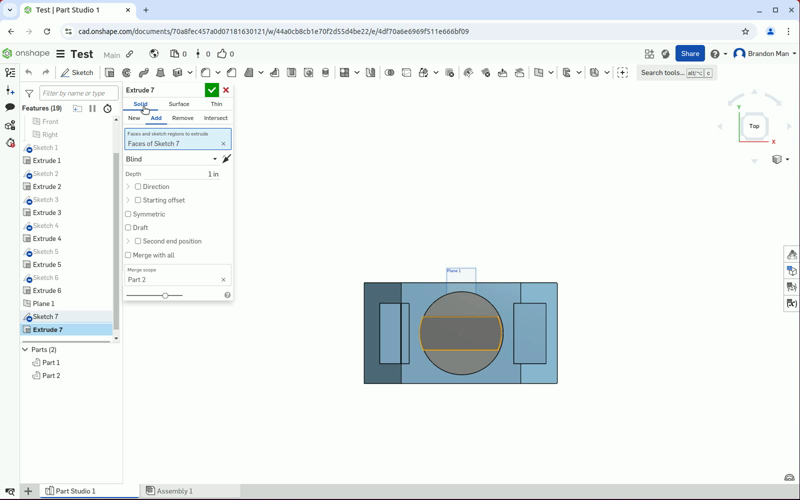
mouse_move(186, 120)
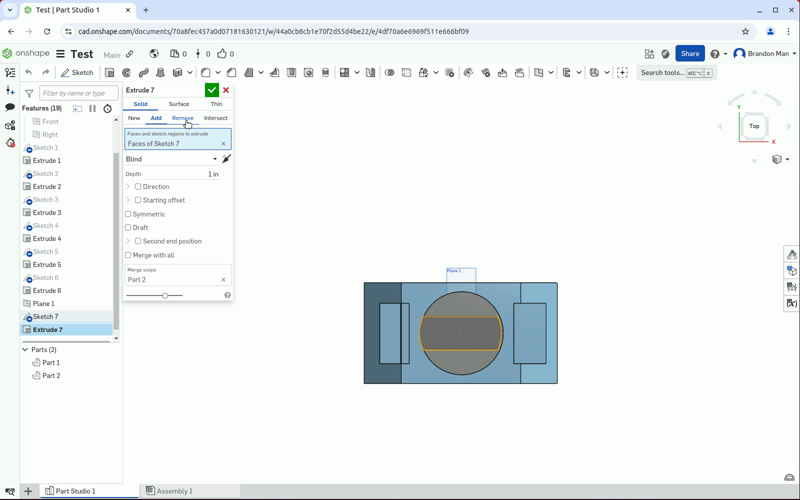
click(186, 120)
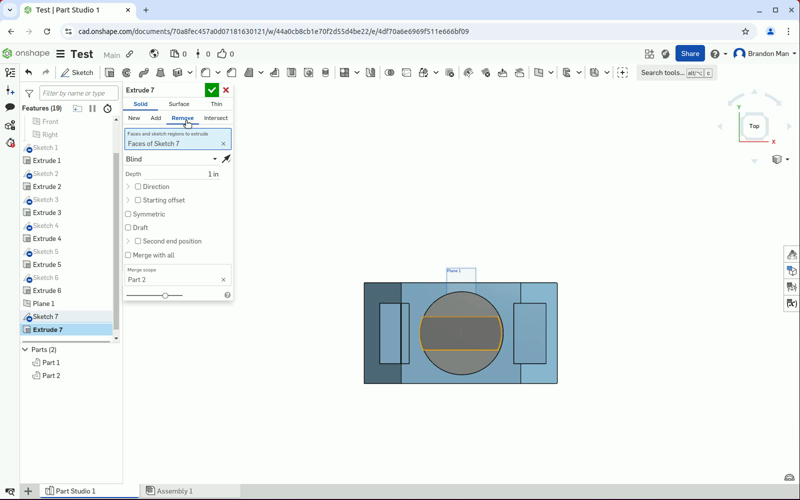
key(tab, 4)
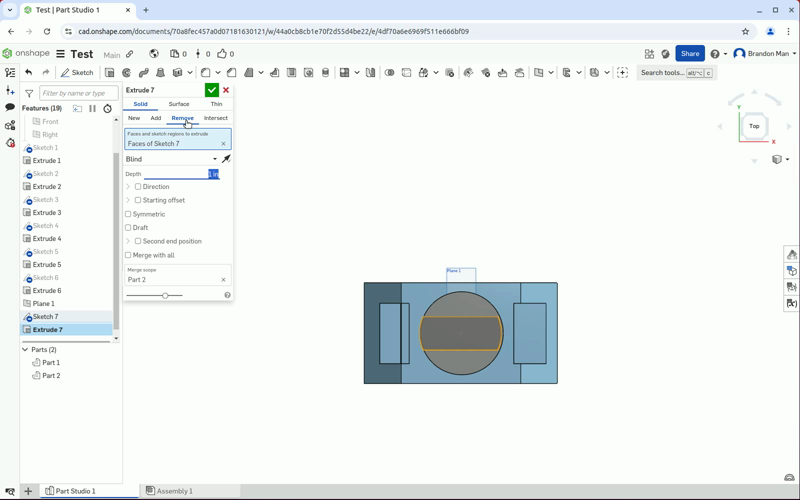
text(8.184)
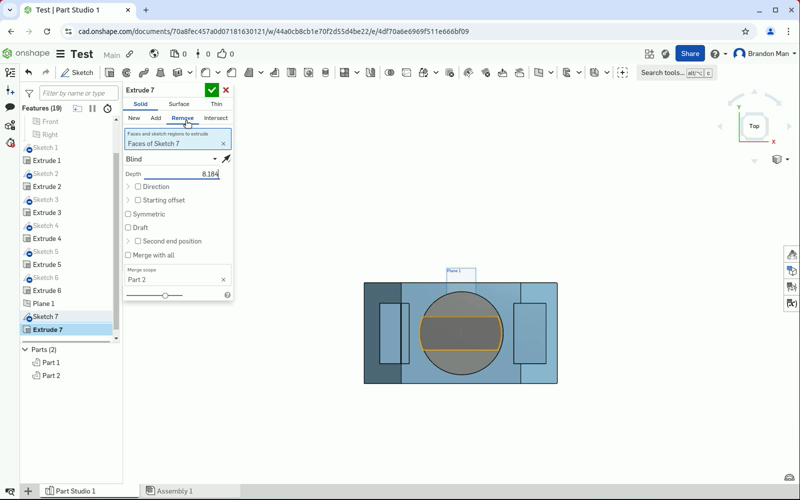
key(tab, 6)
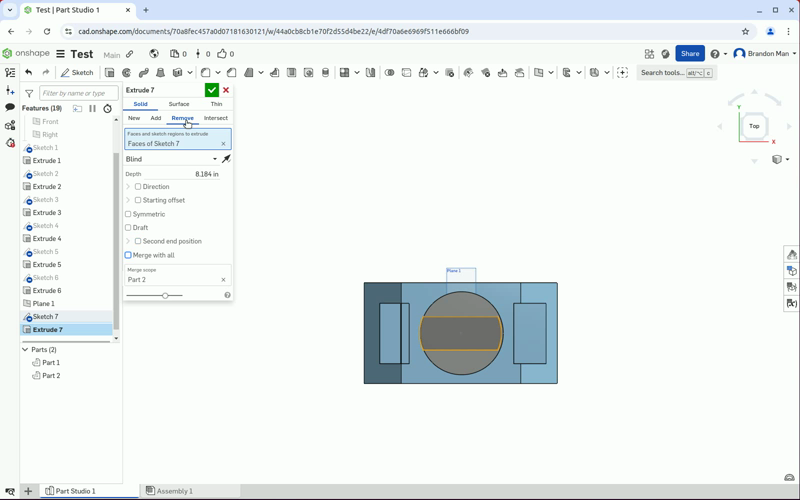
key(space)
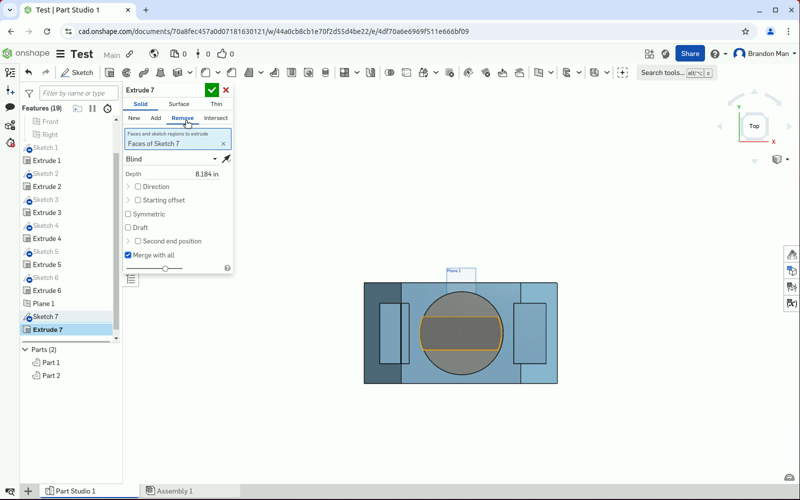
key(enter)
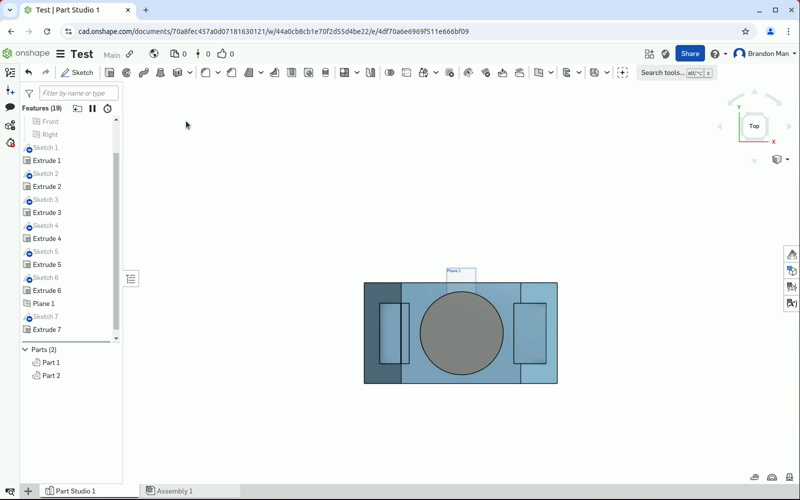
key(shift+h)
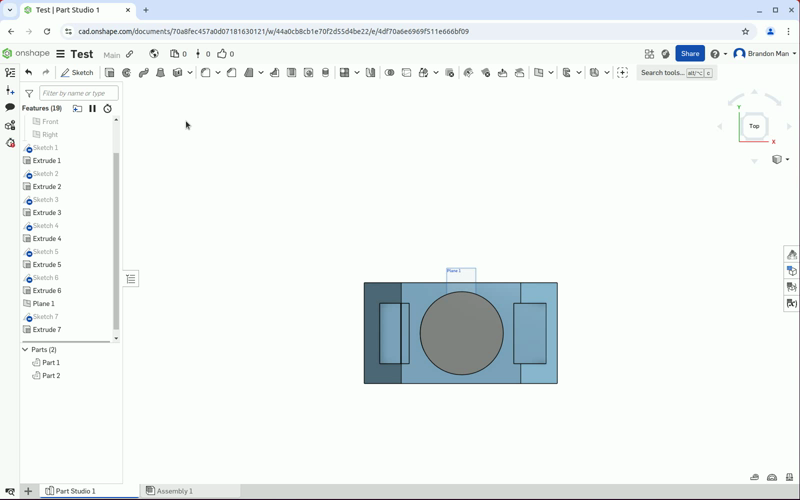
key(shift+h)
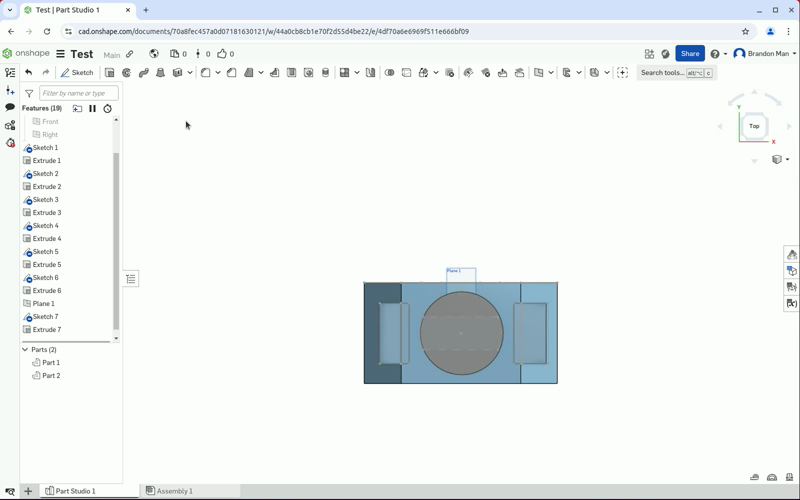
key(shift+7)
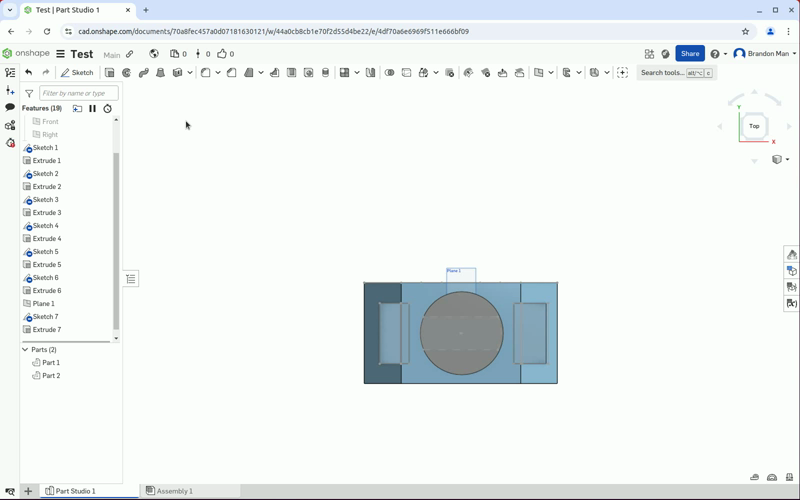
key(up, 3)
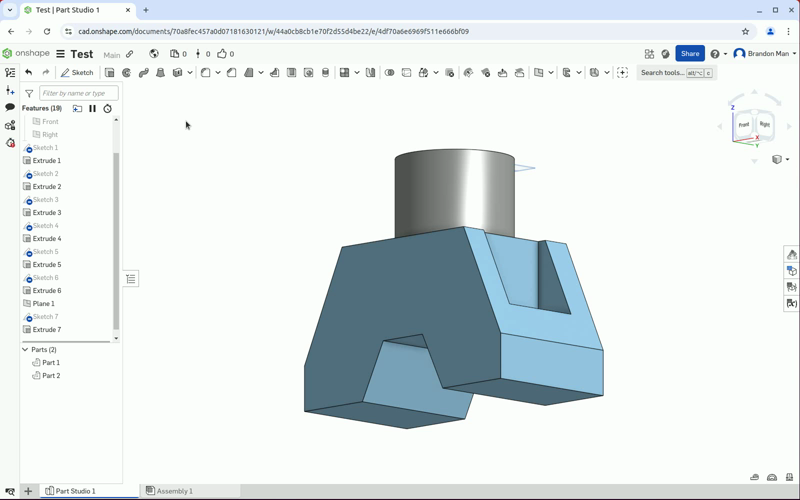
key(left, 3)
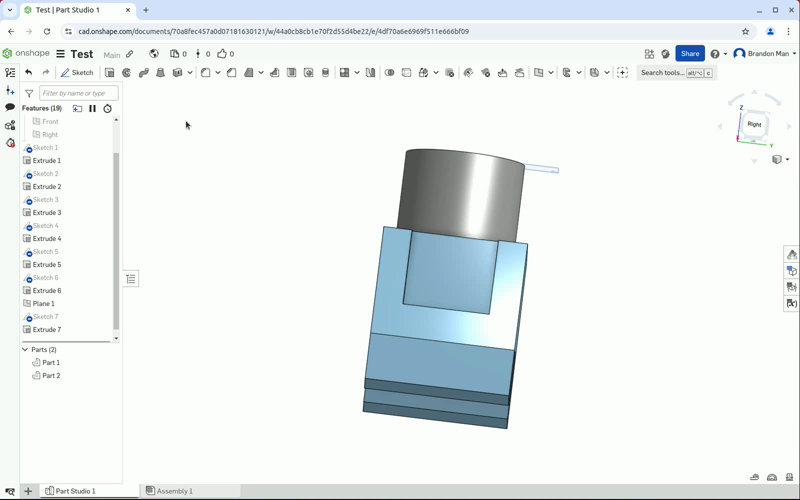
key(right, 3)
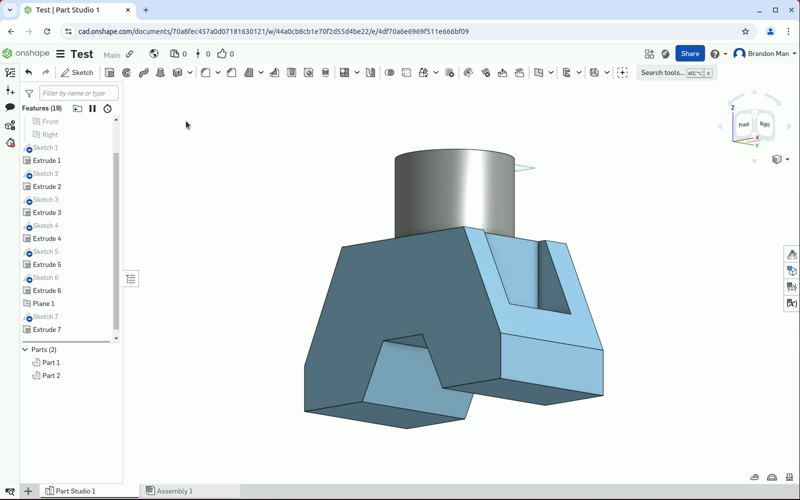
key(down, 3)
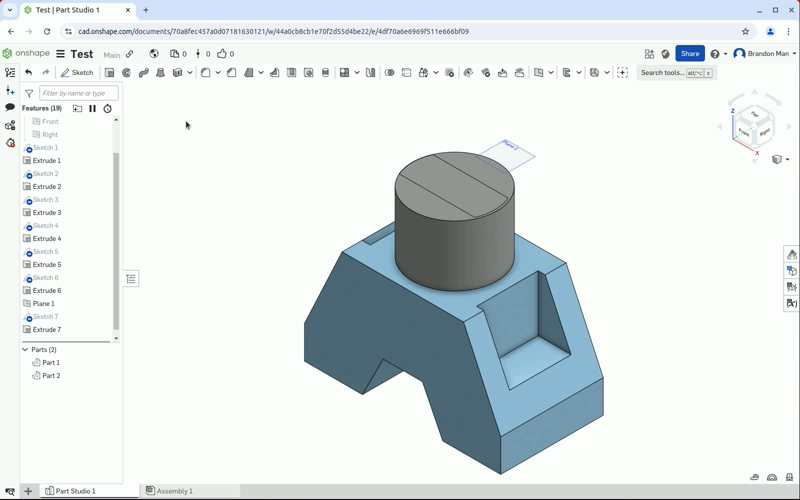
mouse_move(69, 150)
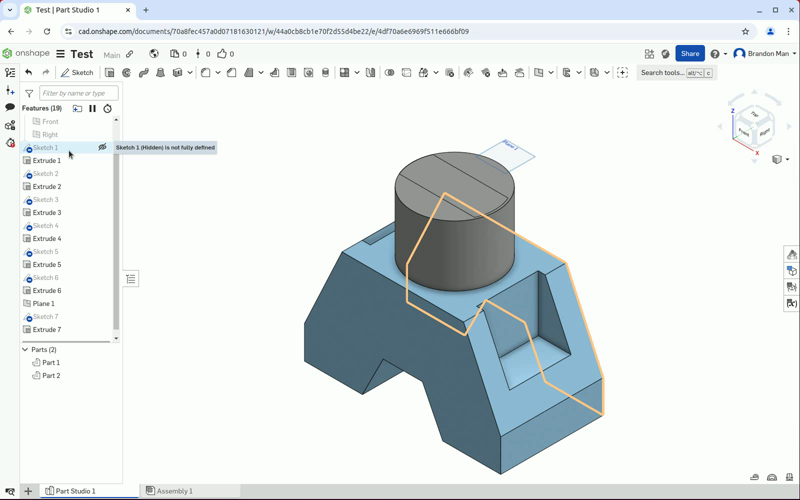
click(69, 150)